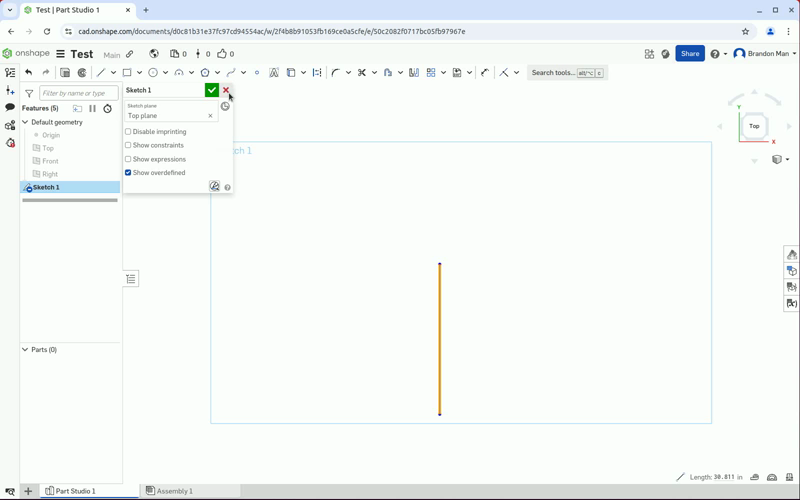
key(shift+h)
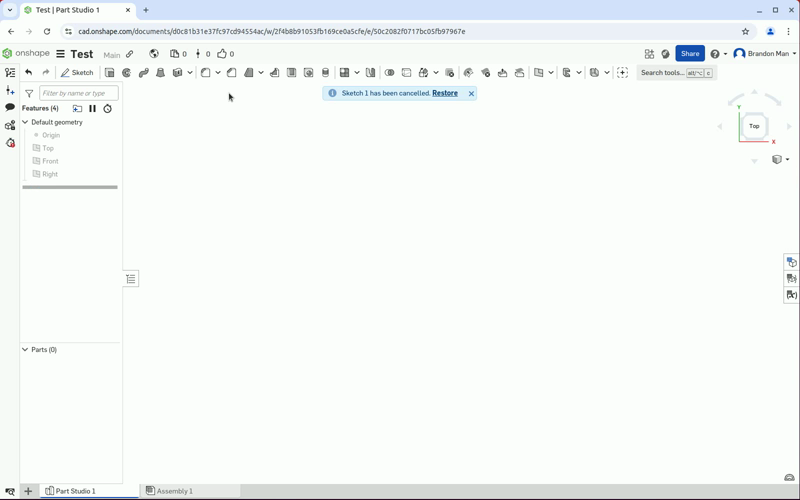
mouse_move(73, 352)
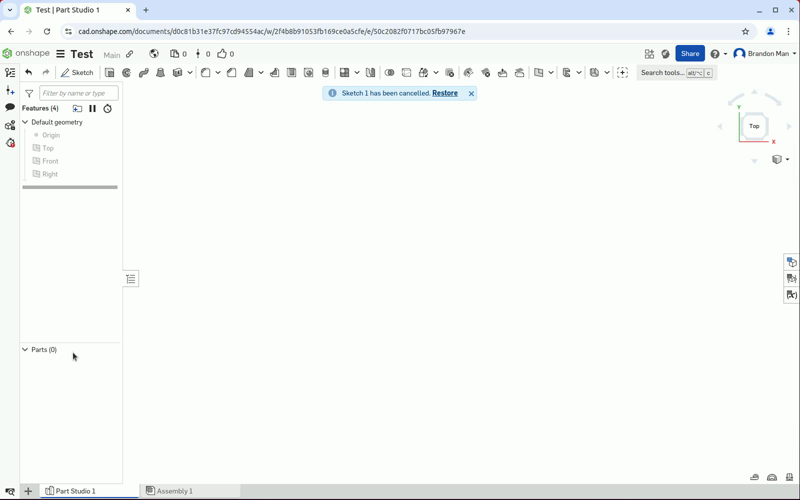
key(y)
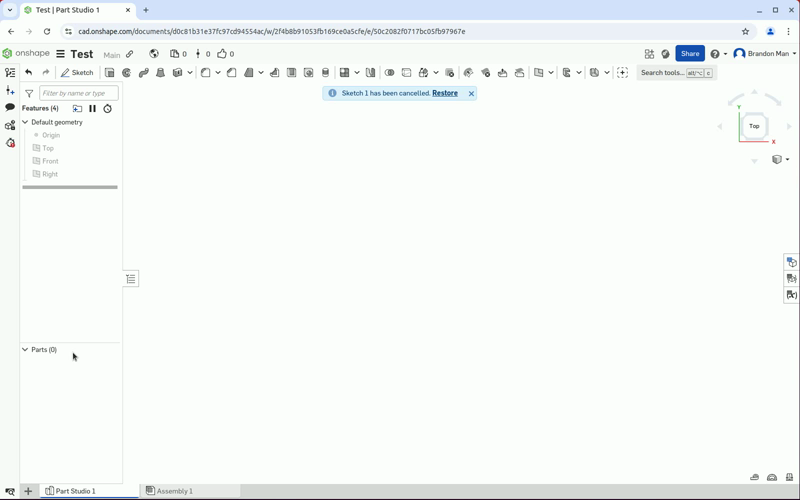
key(shift+p)
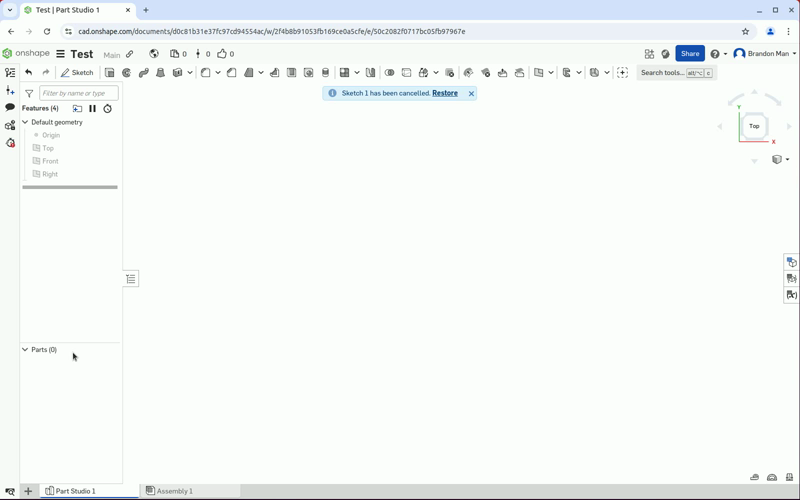
key(space)
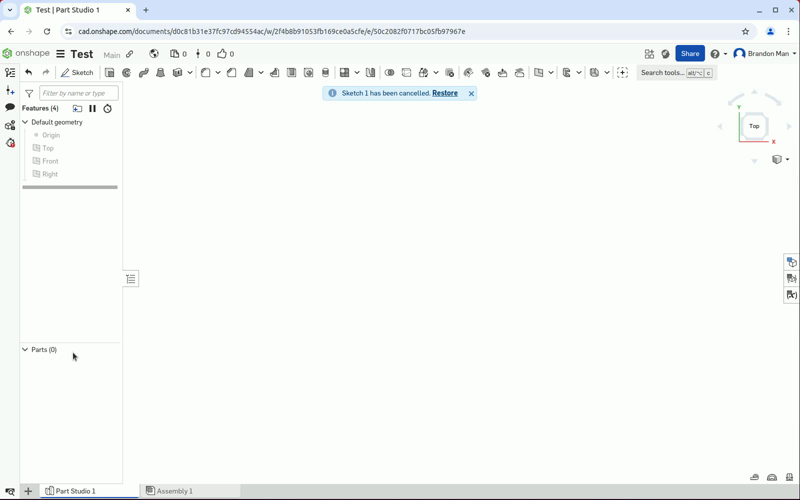
key_down(shift)
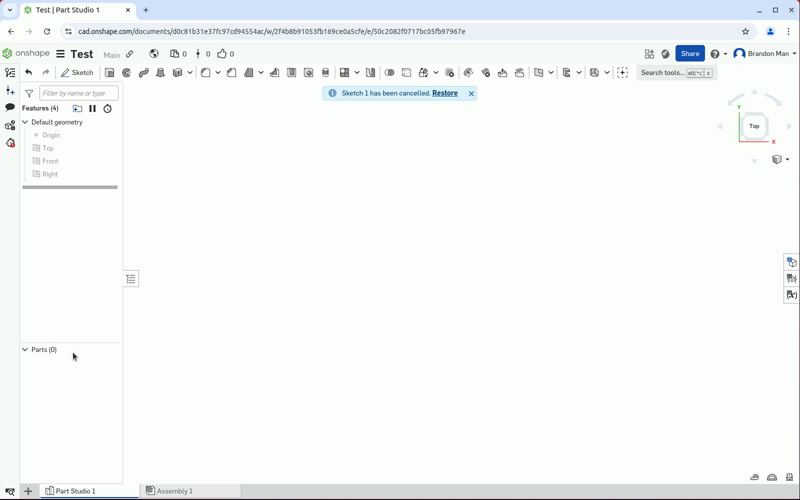
key(up)
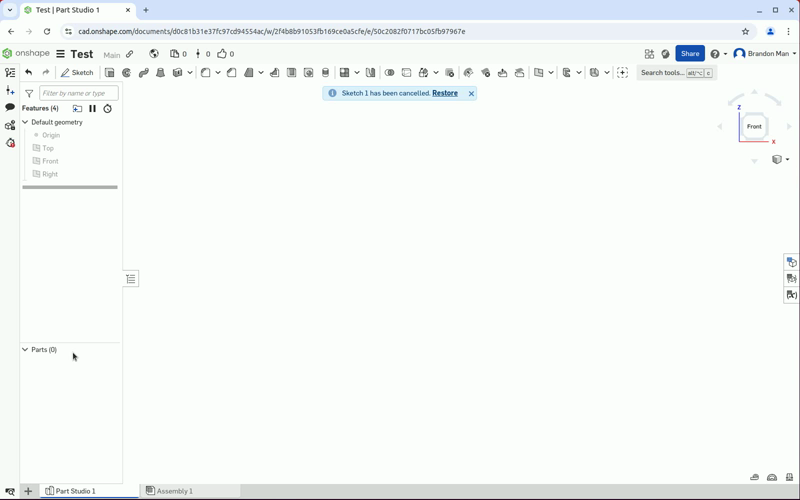
key_up(shift)
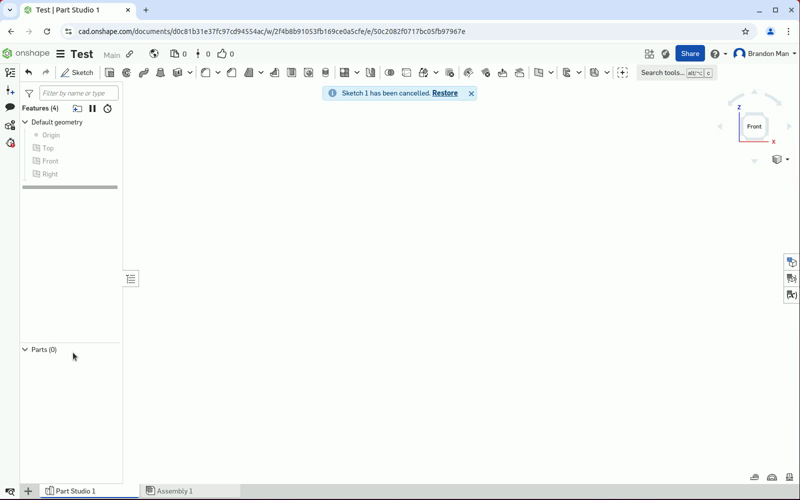
mouse_move(73, 352)
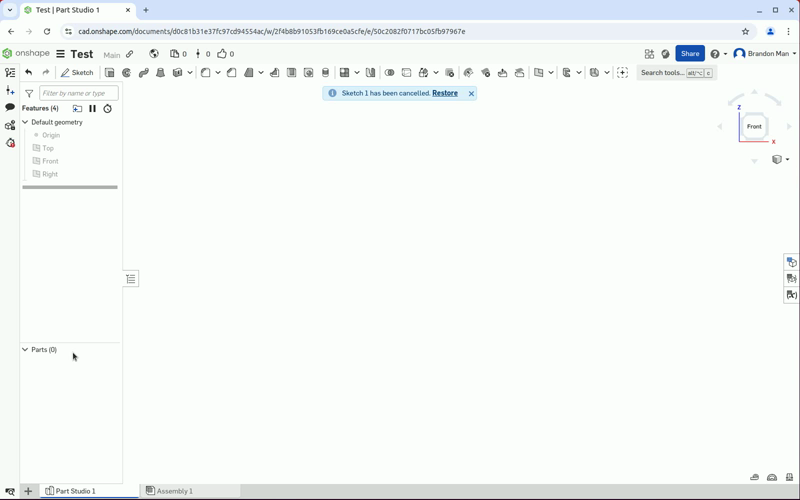
key(shift+y)
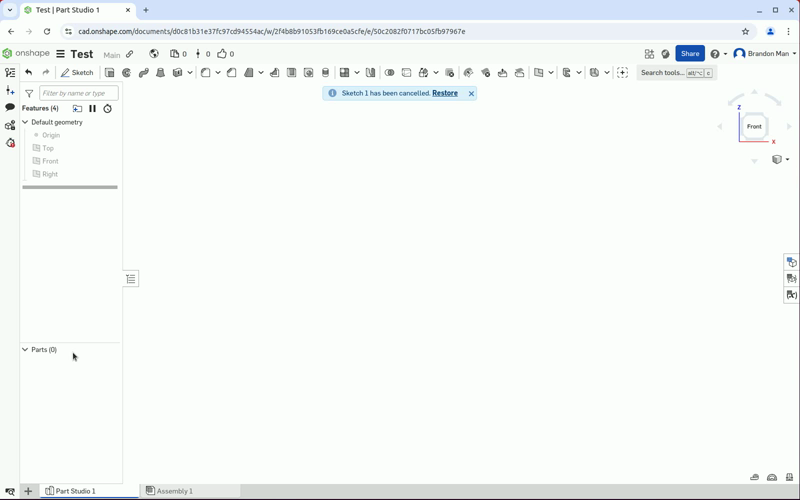
key(shift+s)
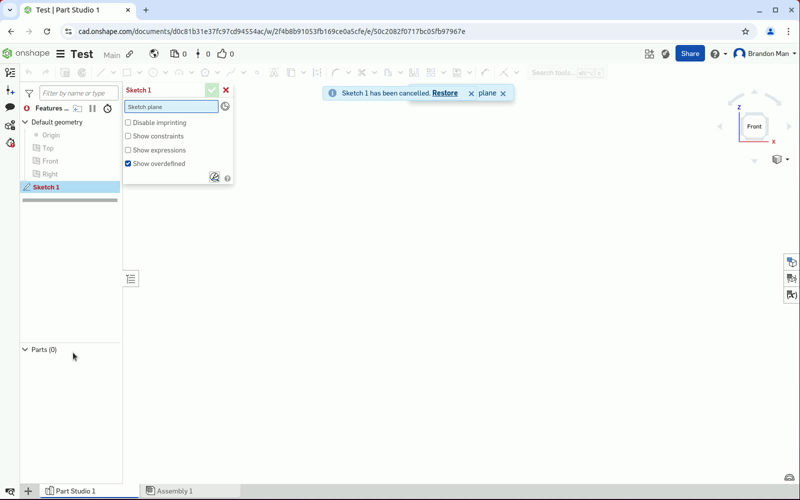
mouse_move(73, 163)
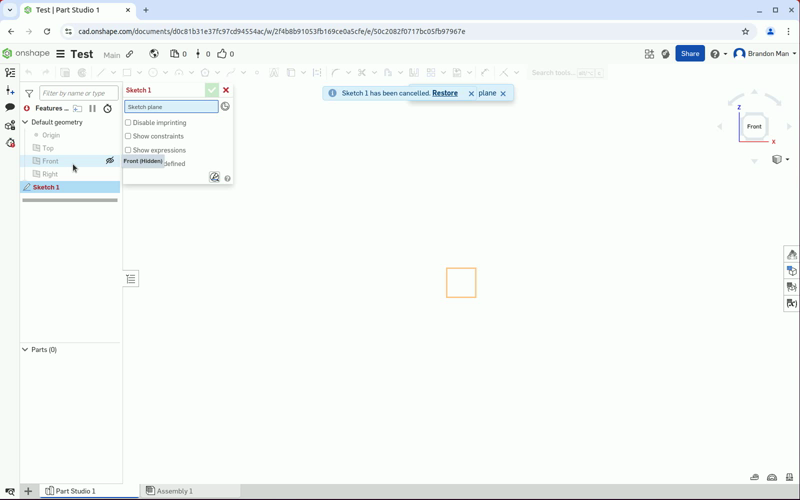
click(73, 163)
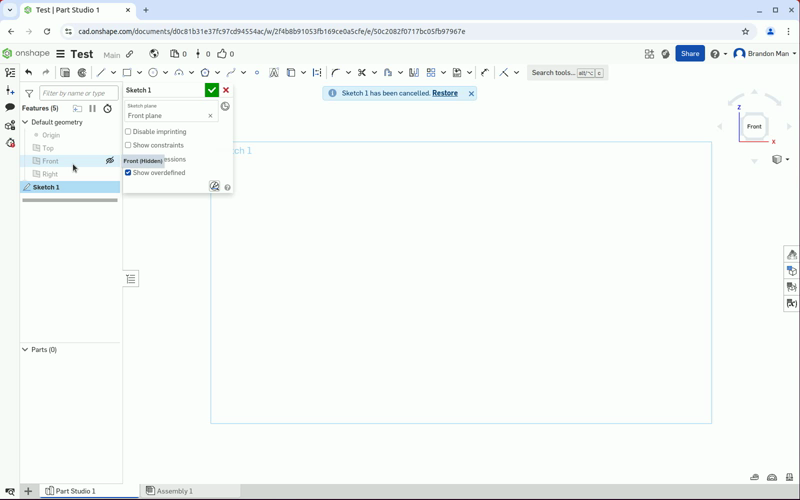
mouse_move(73, 352)
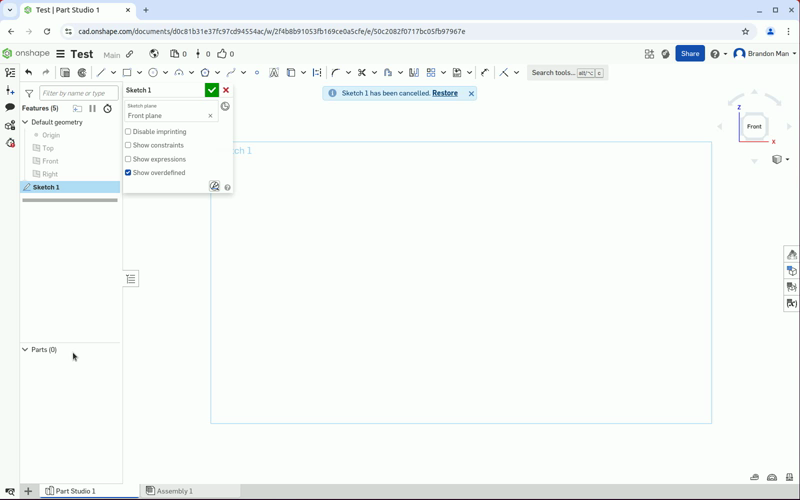
key(y)
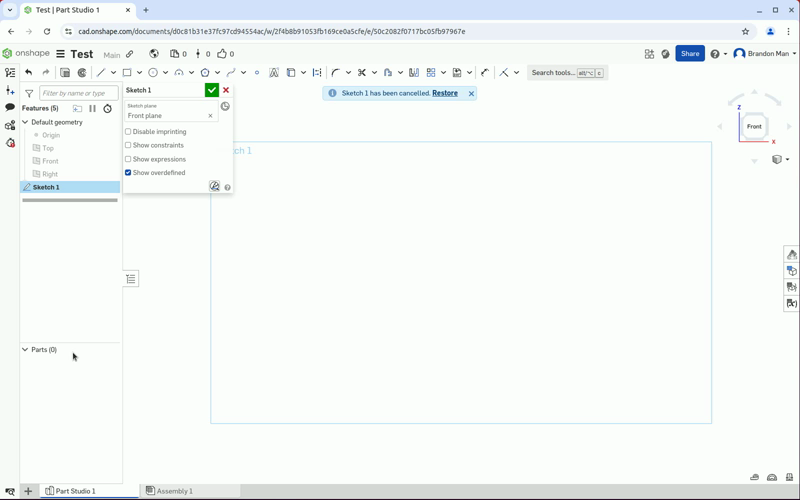
key(l)
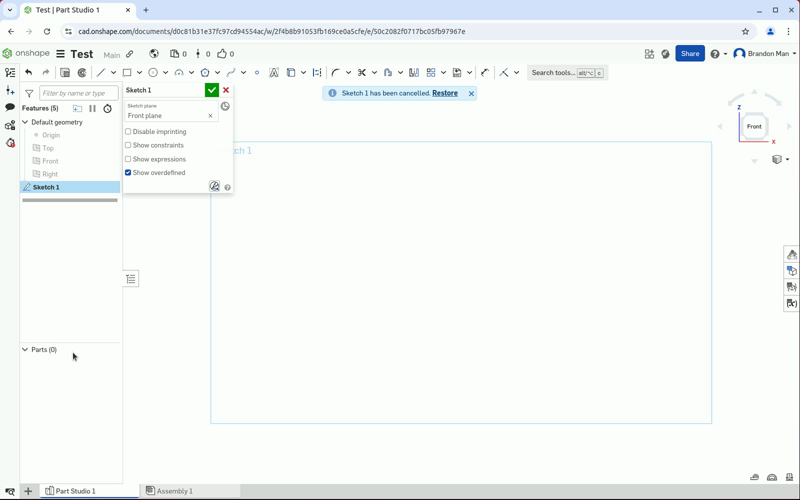
key_down(shift)
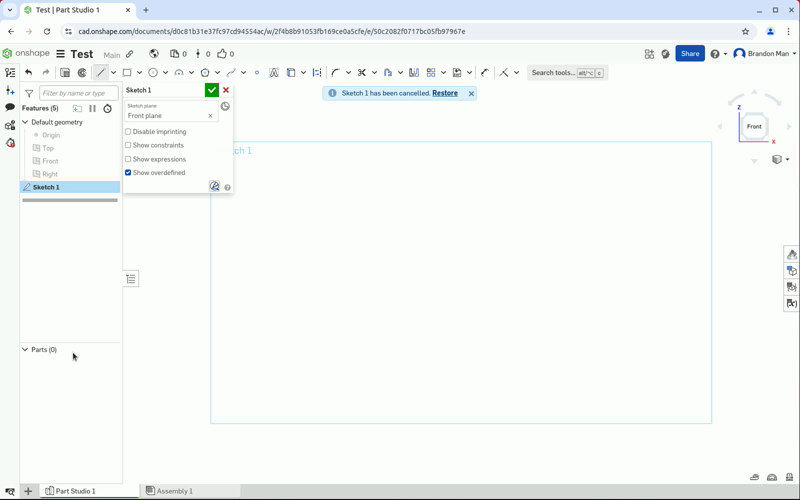
mouse_move(348, 334)
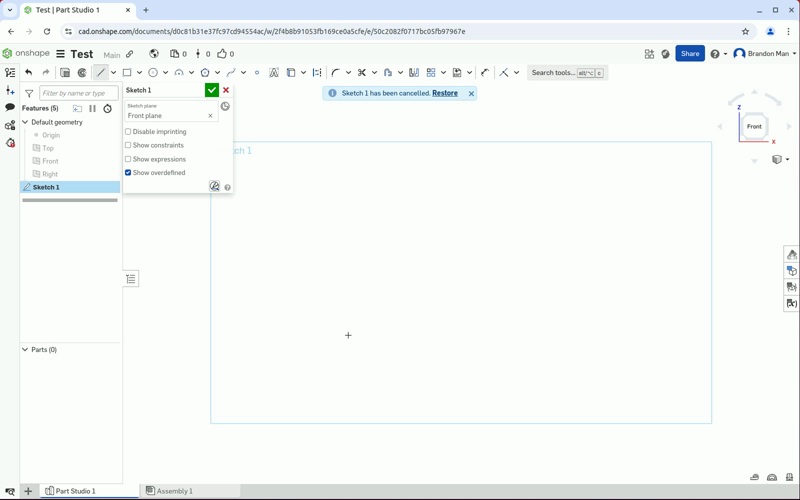
click(348, 334)
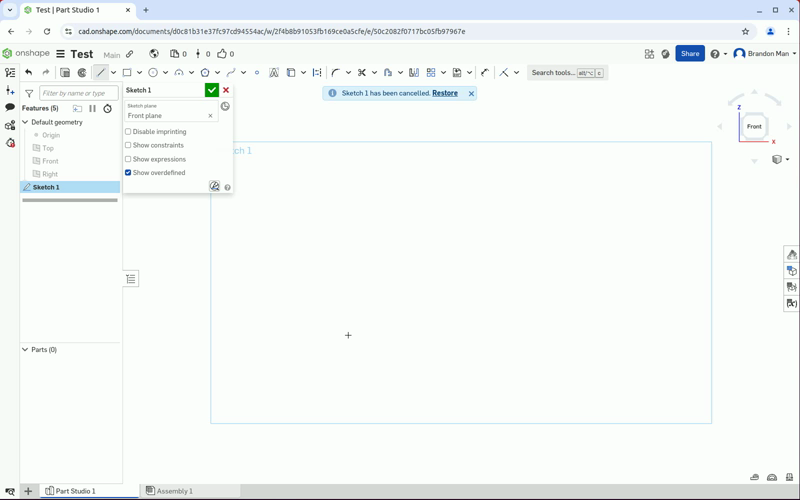
key_up(shift)
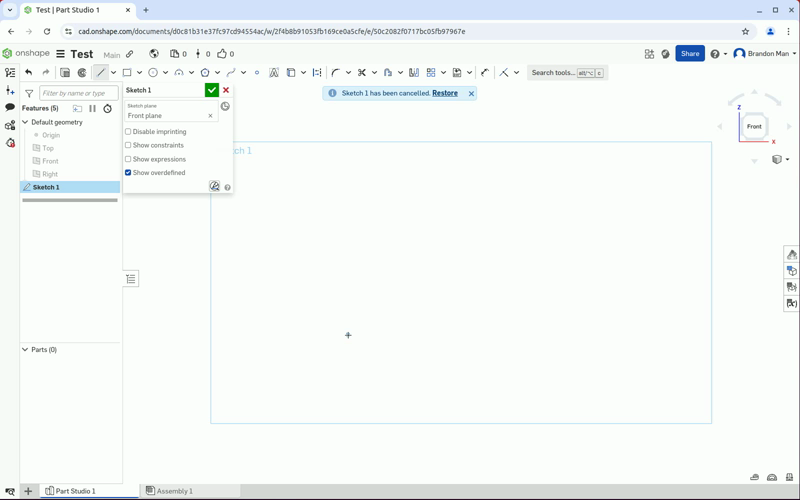
key_down(shift)
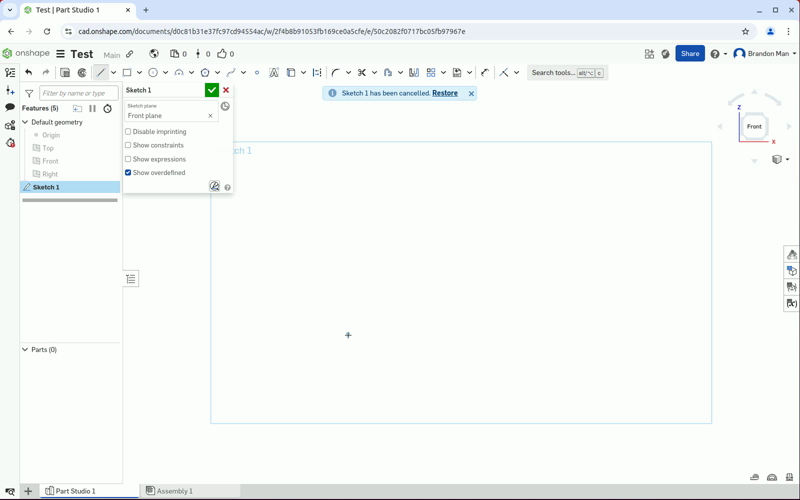
mouse_move(378, 334)
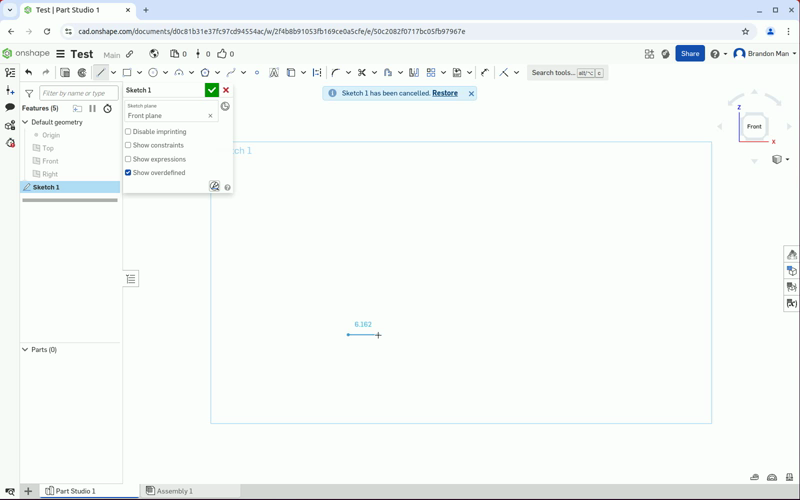
mouse_move(352, 334)
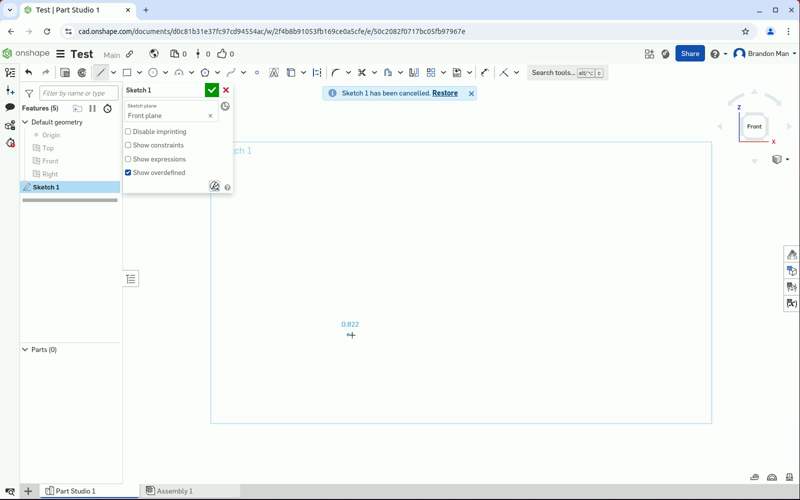
scroll(6)
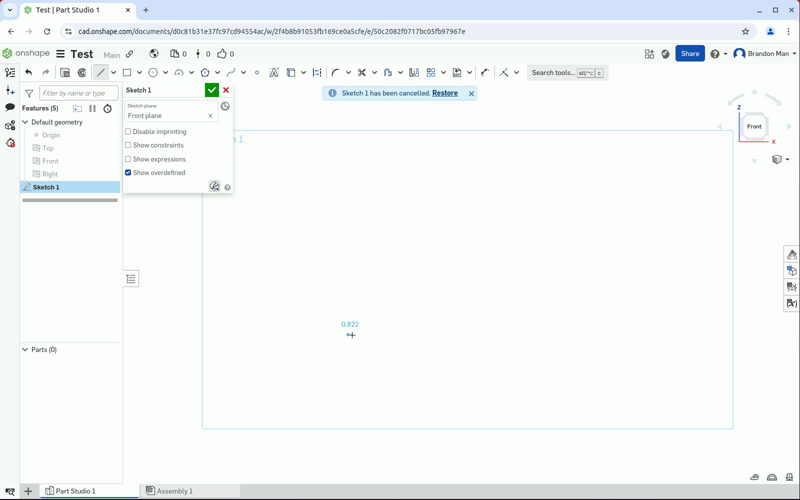
scroll(6)
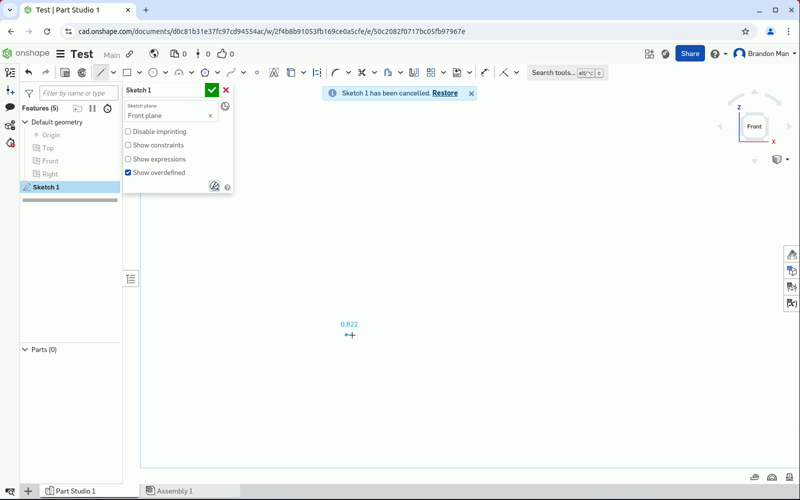
scroll(6)
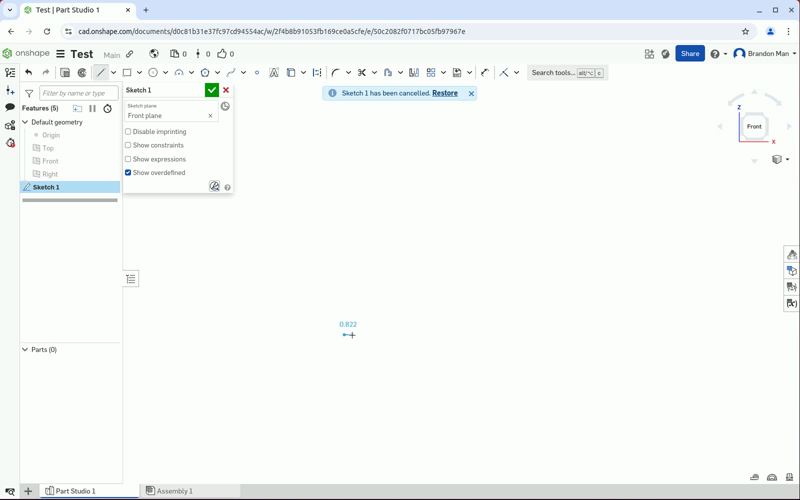
scroll(6)
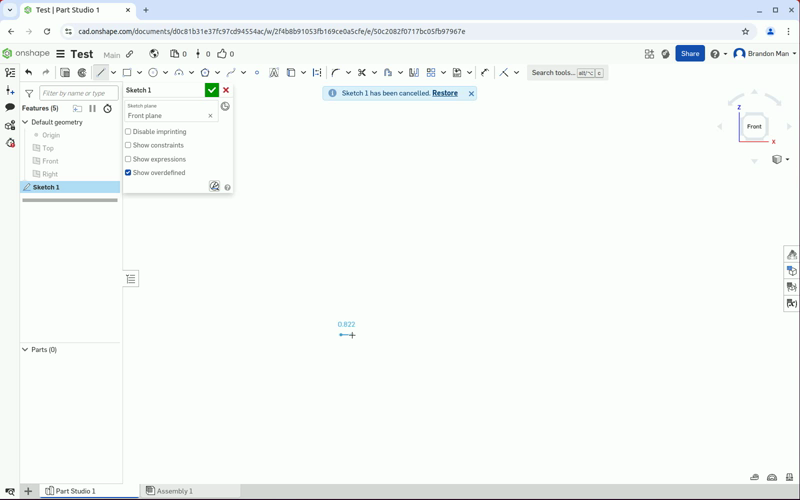
scroll(6)
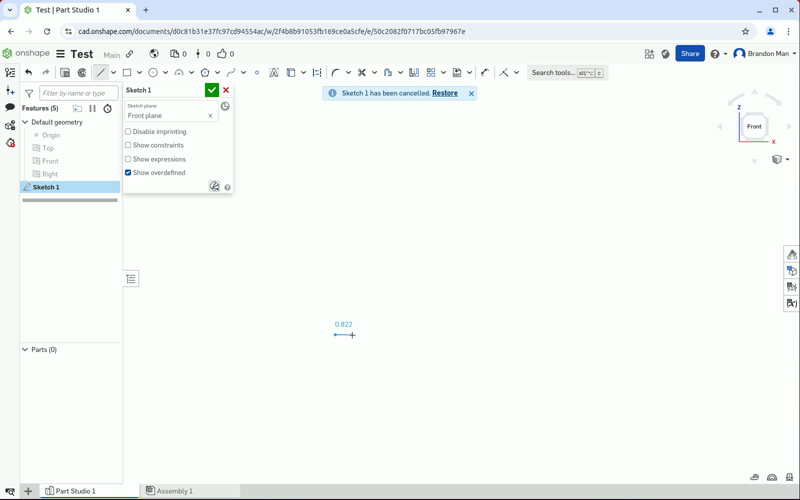
scroll(6)
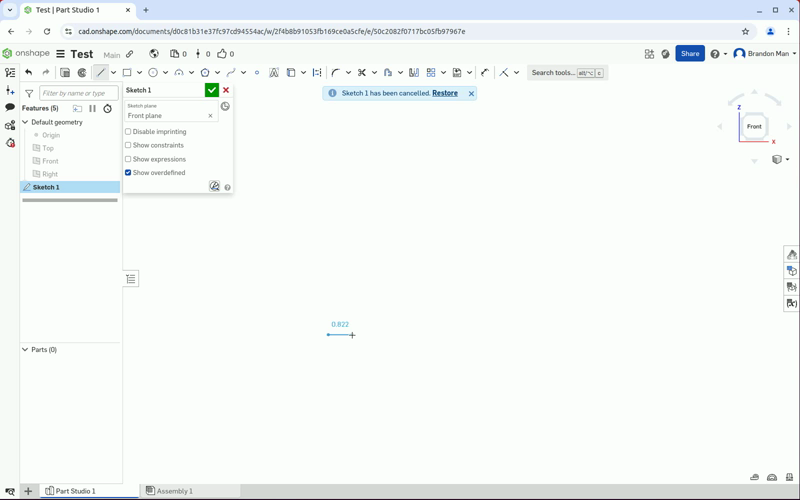
scroll(6)
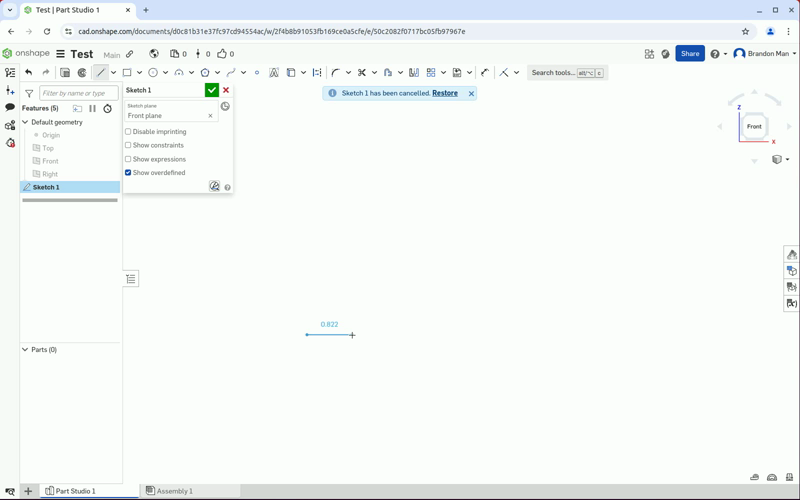
click(352, 334)
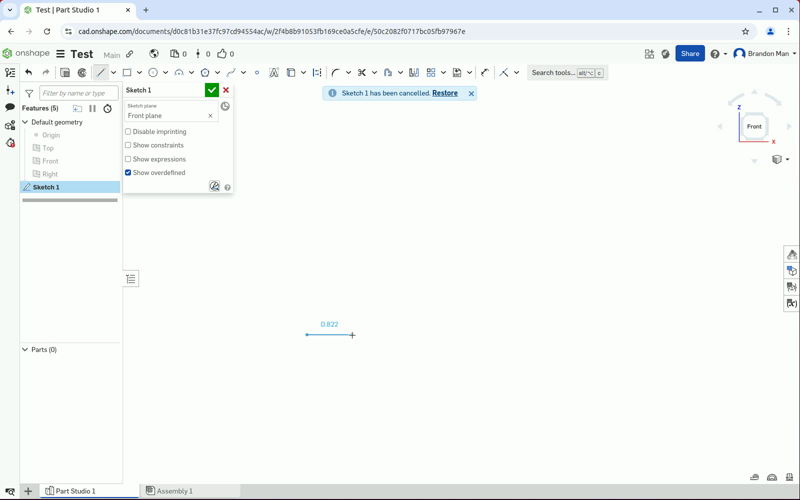
scroll(-6)
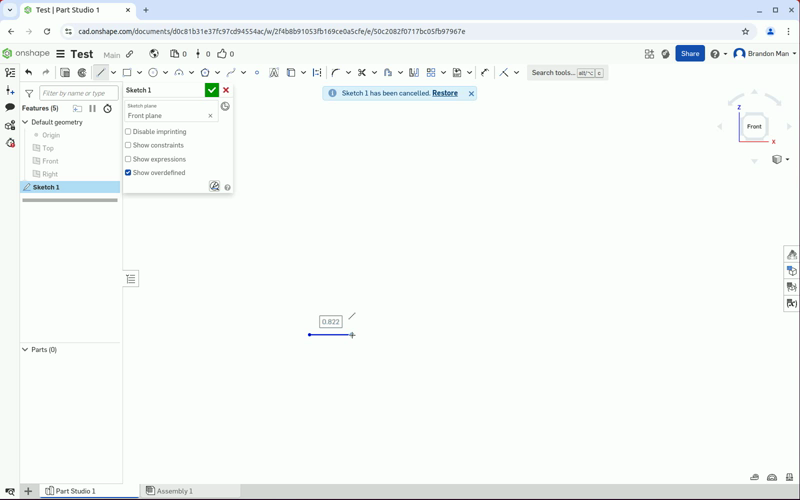
scroll(-6)
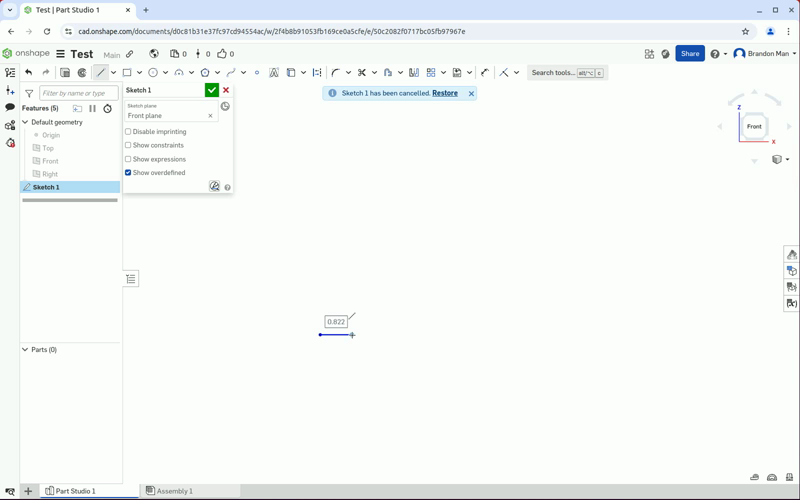
scroll(-6)
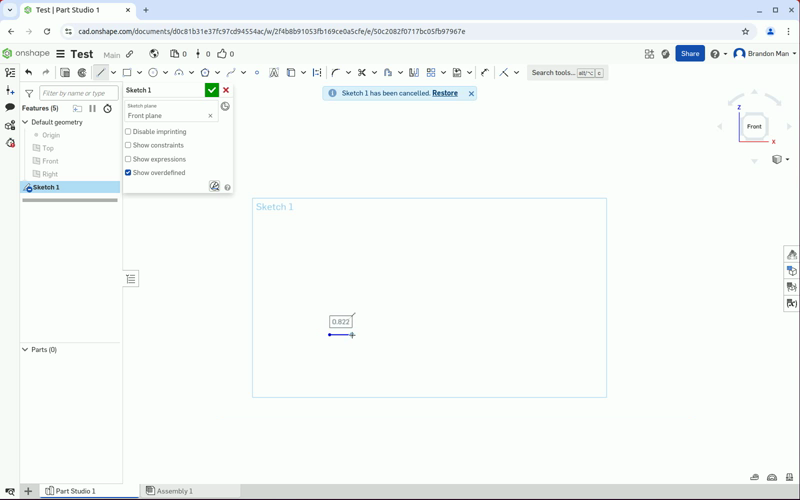
scroll(-6)
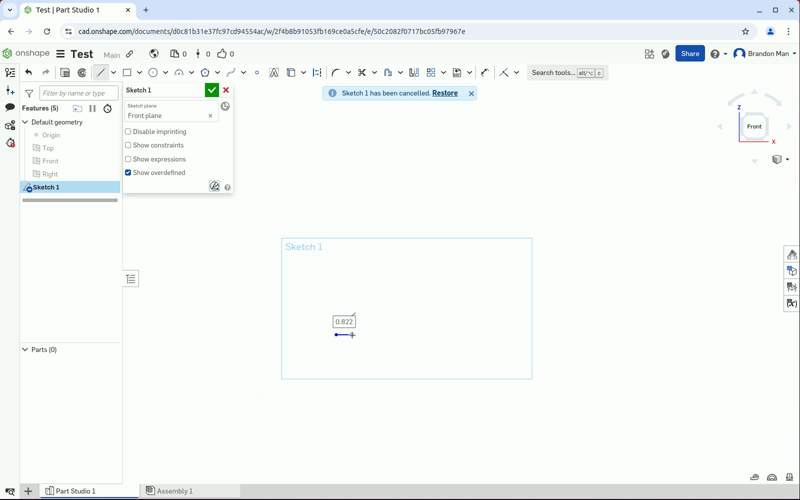
scroll(-6)
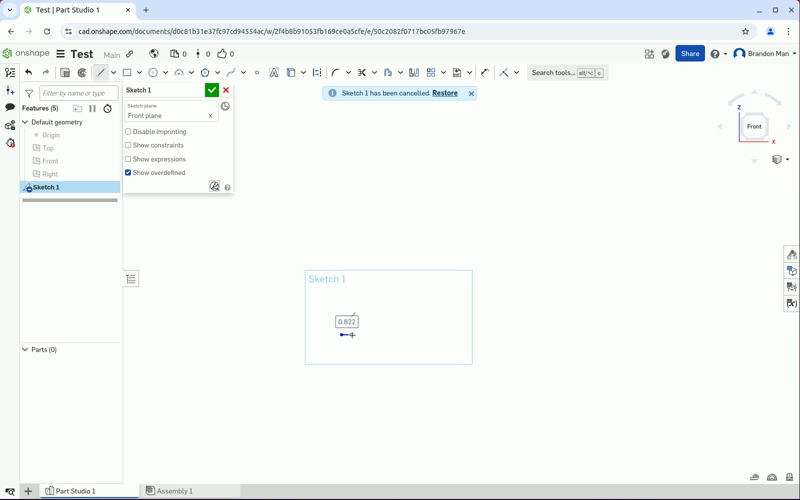
scroll(-6)
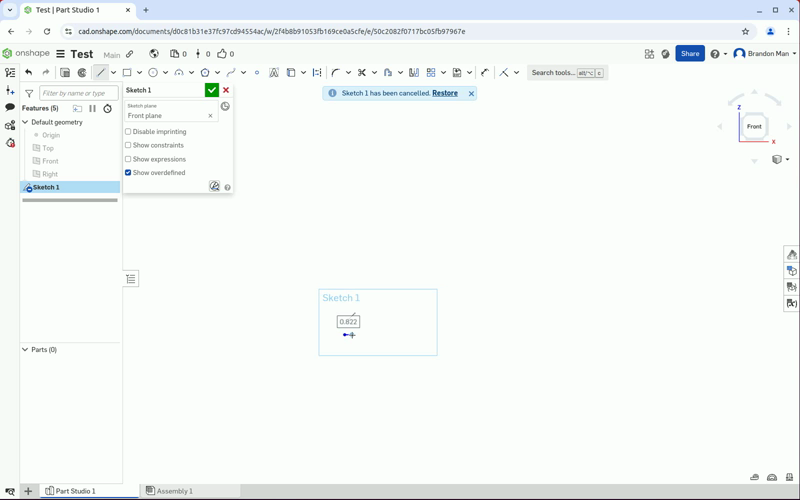
scroll(-6)
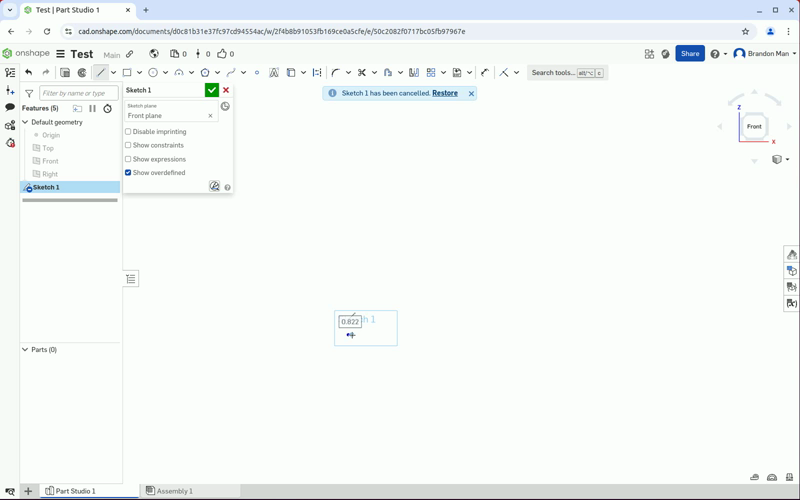
key_up(shift)
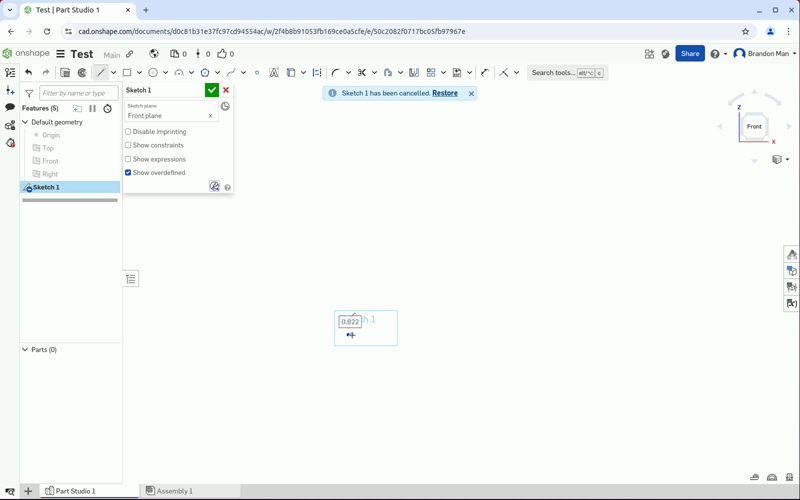
key_down(shift)
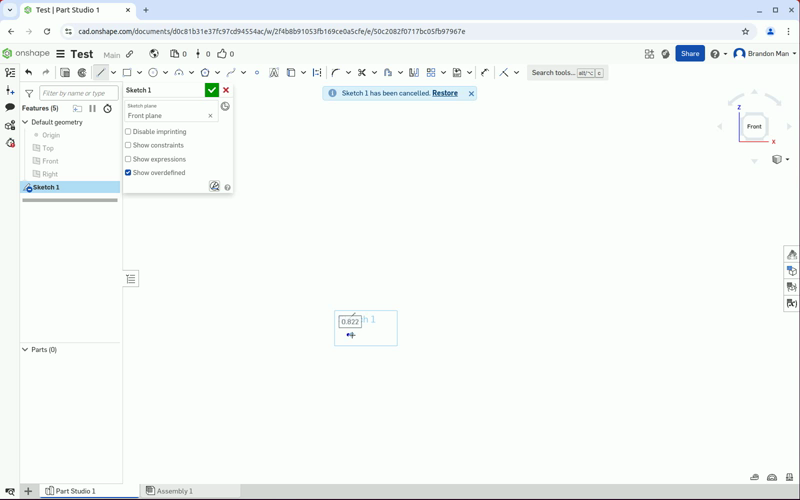
mouse_move(352, 231)
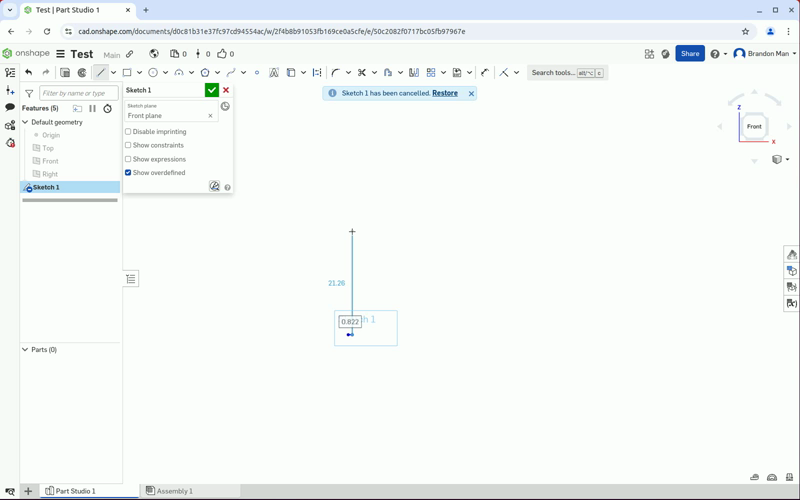
click(352, 231)
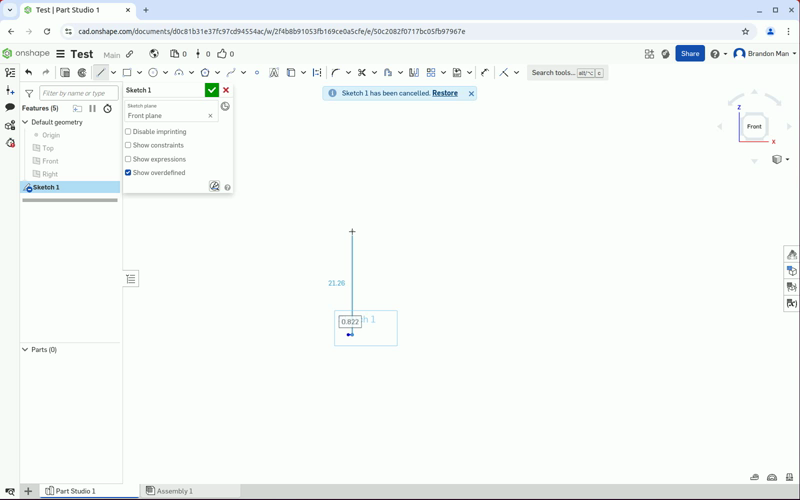
key_up(shift)
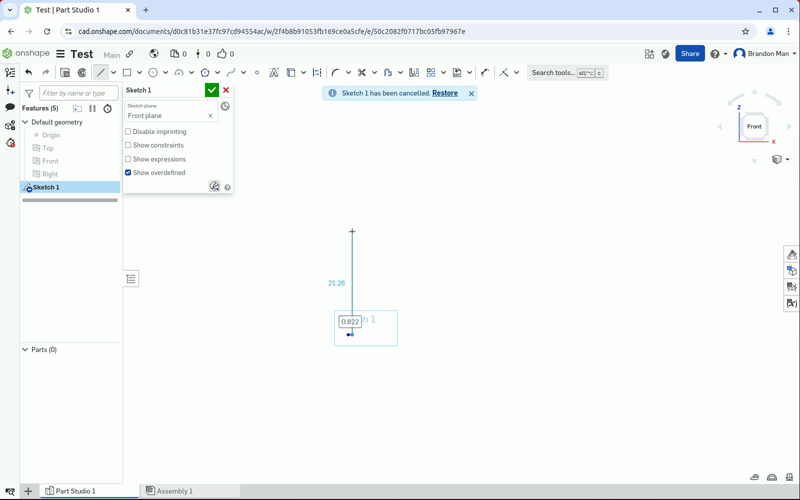
key_down(shift)
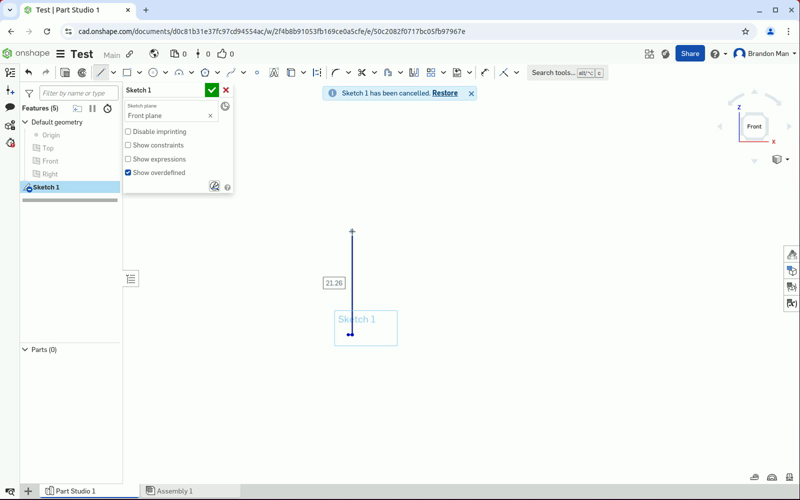
mouse_move(382, 231)
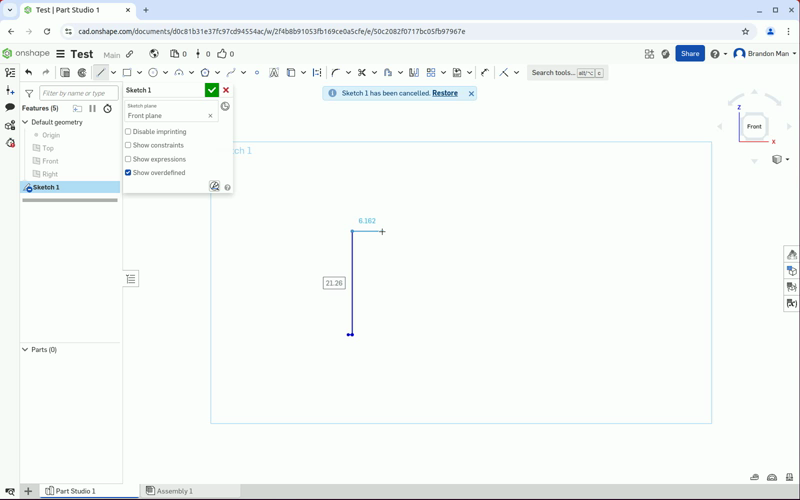
mouse_move(348, 231)
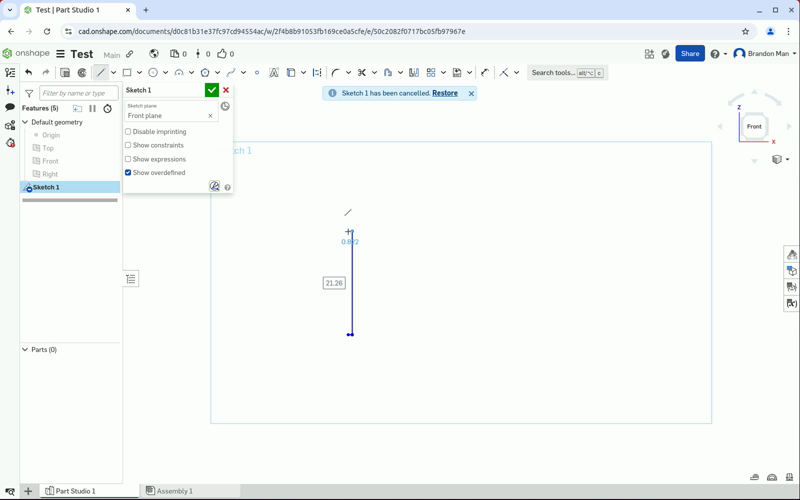
scroll(6)
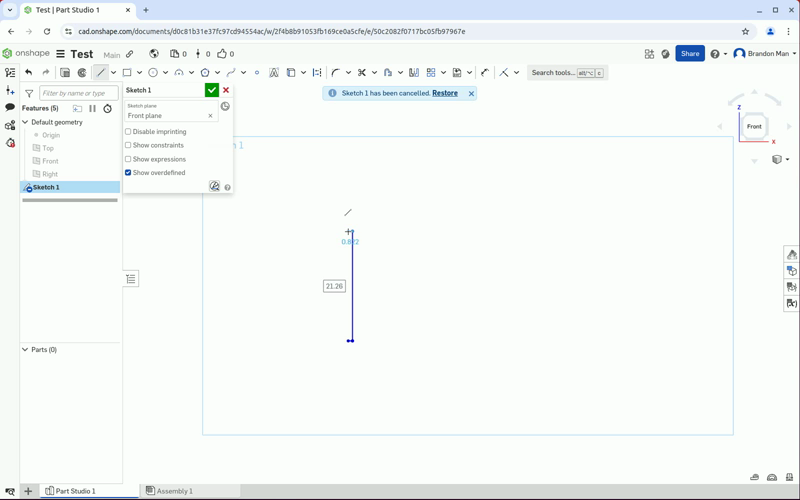
scroll(6)
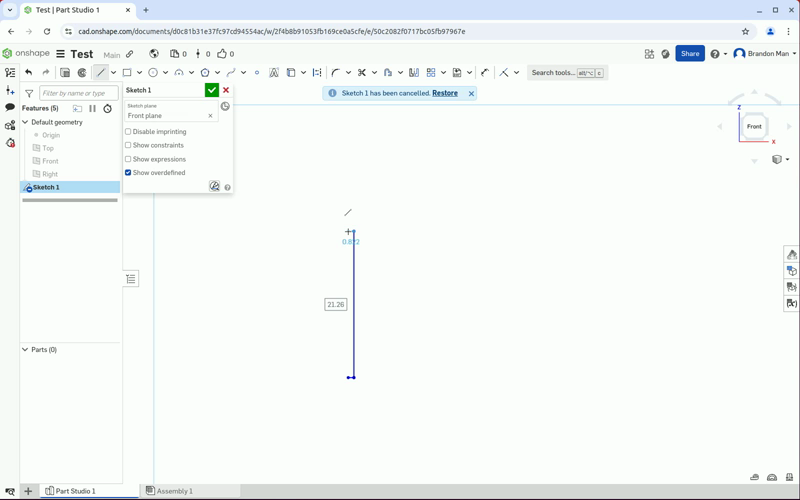
scroll(6)
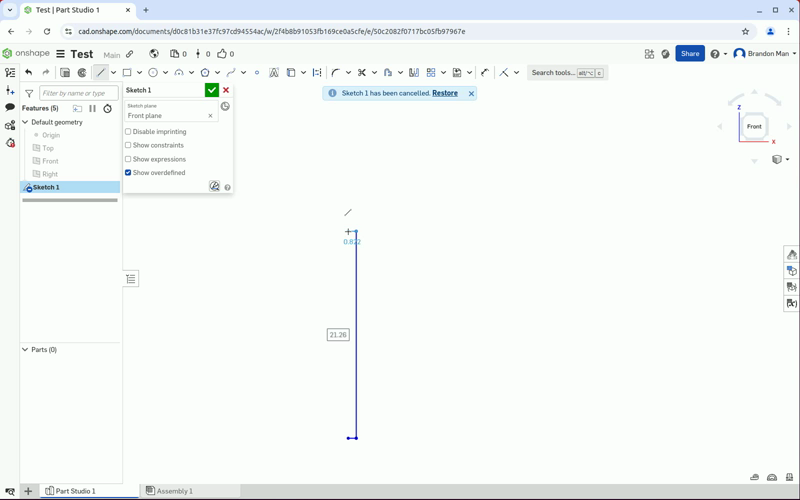
scroll(6)
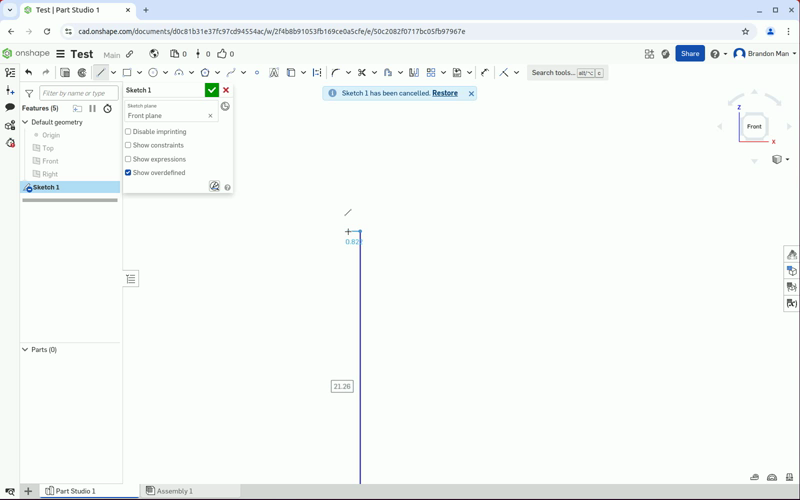
scroll(6)
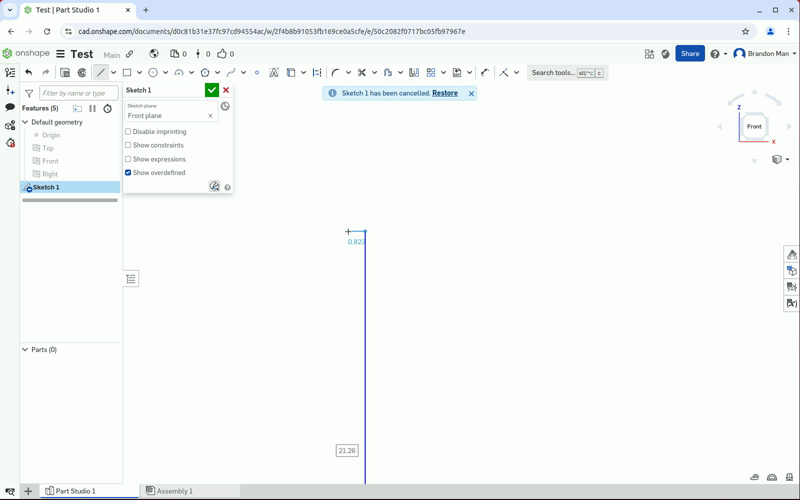
scroll(6)
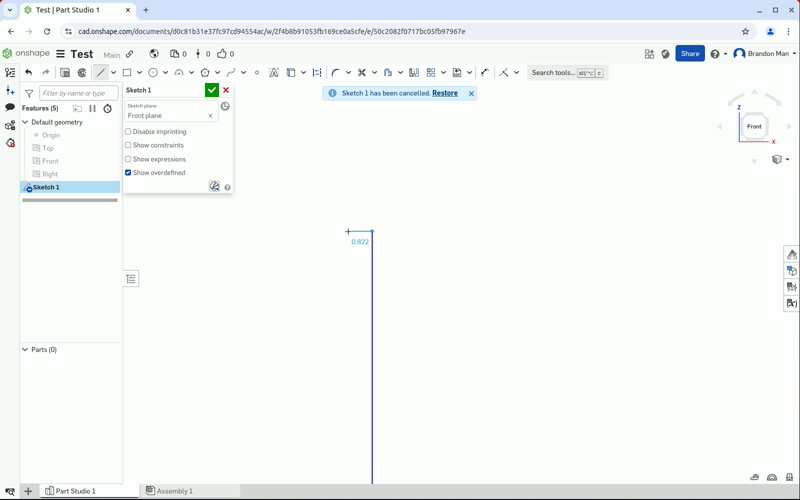
scroll(6)
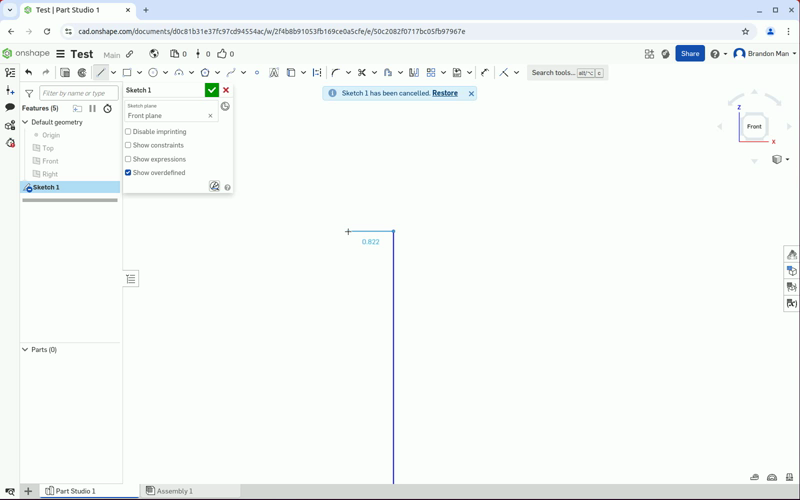
click(348, 231)
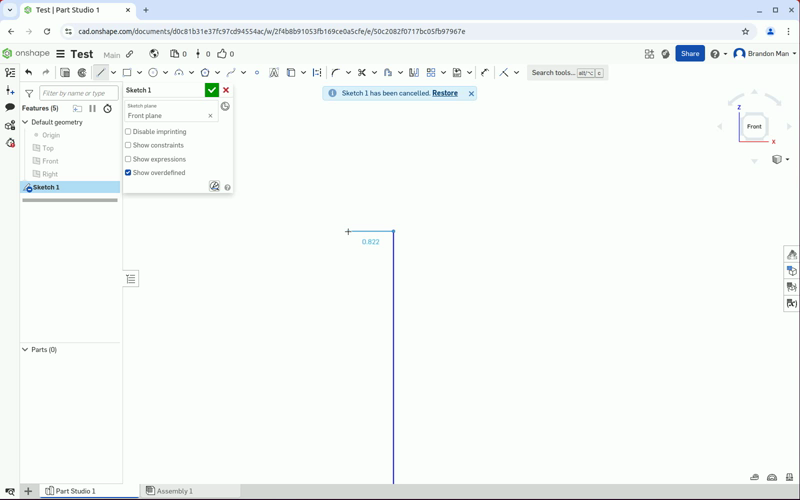
scroll(-6)
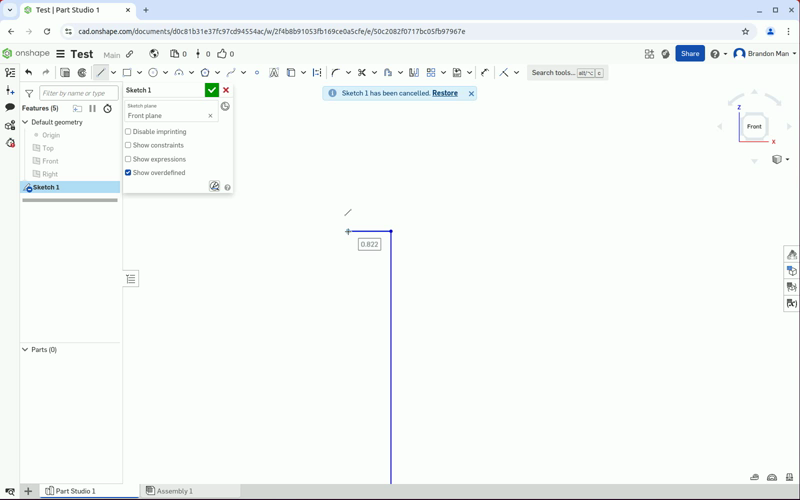
scroll(-6)
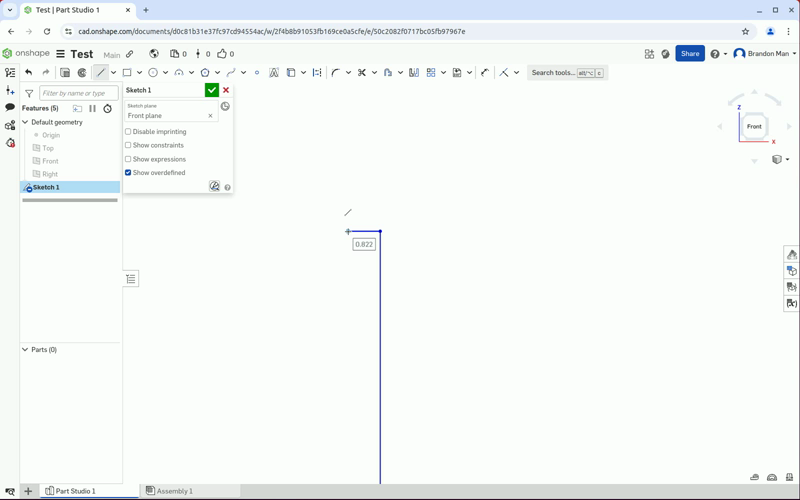
scroll(-6)
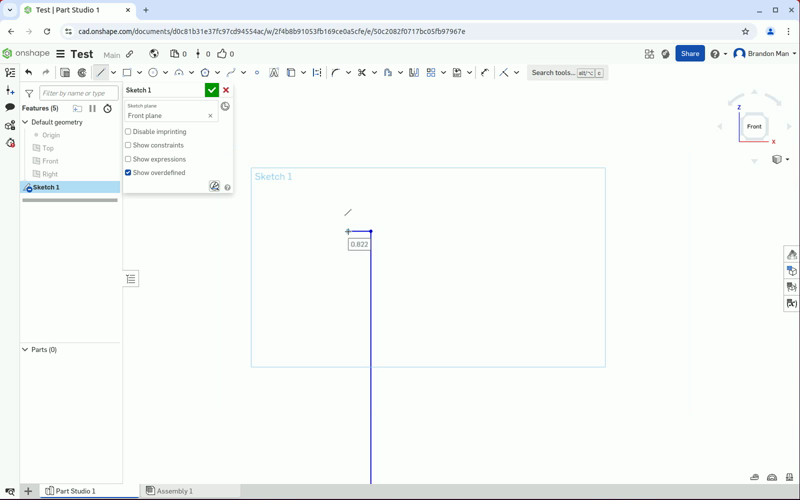
scroll(-6)
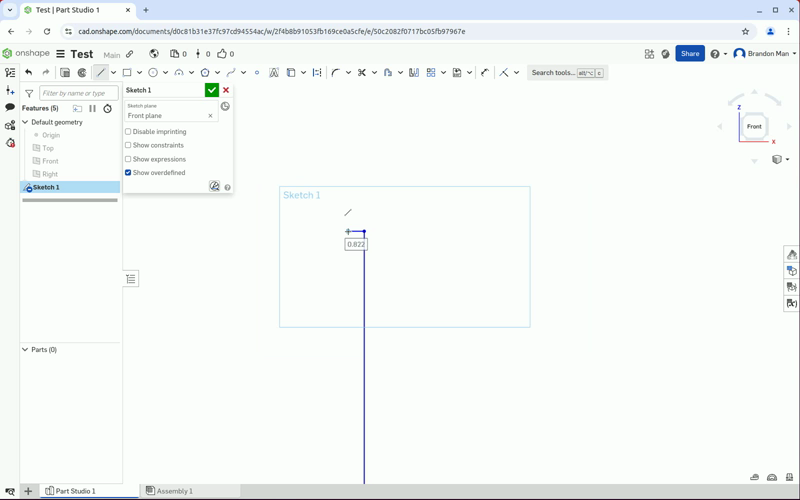
scroll(-6)
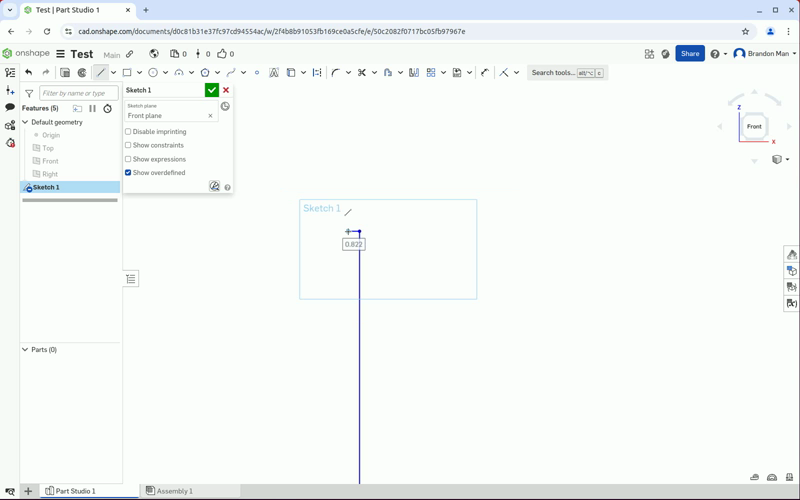
scroll(-6)
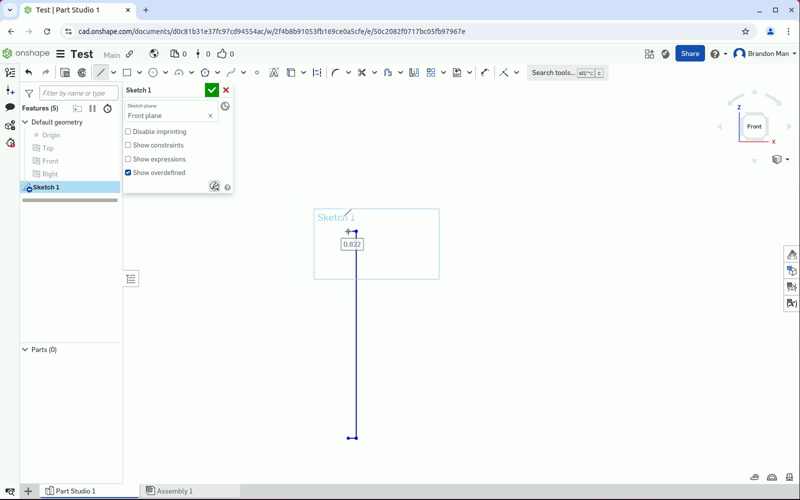
scroll(-6)
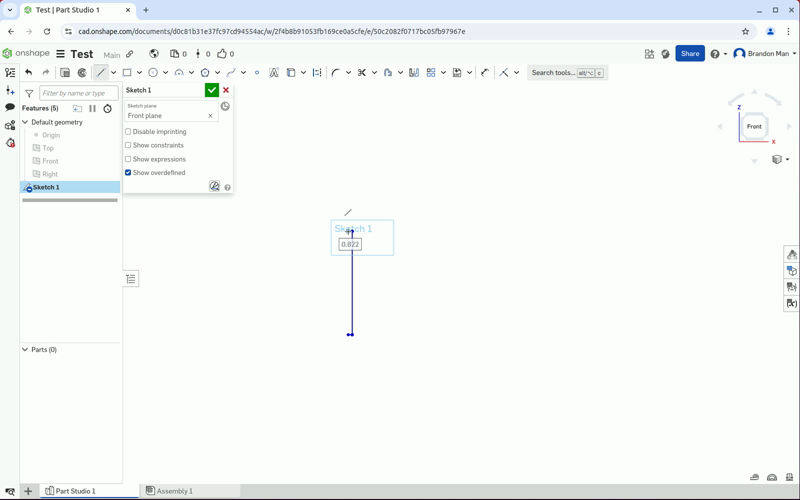
key_up(shift)
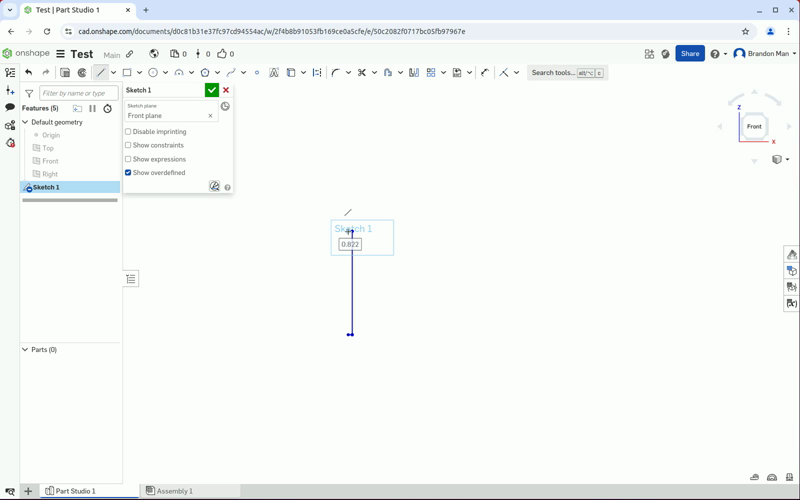
key_down(shift)
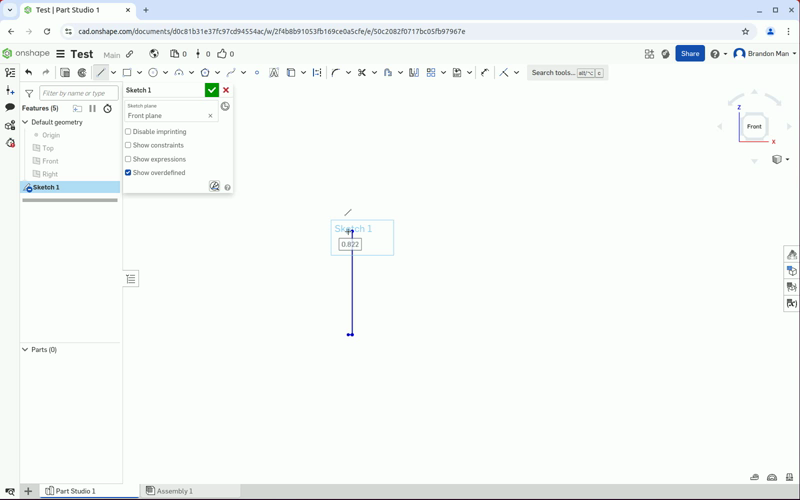
mouse_move(348, 334)
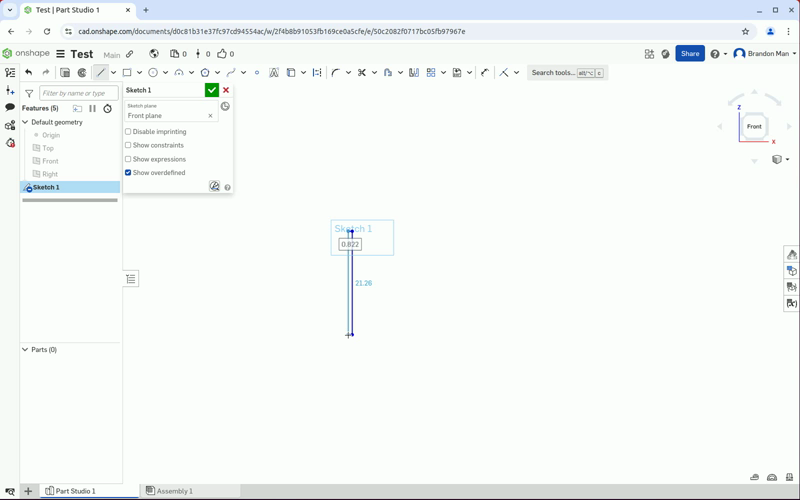
scroll(6)
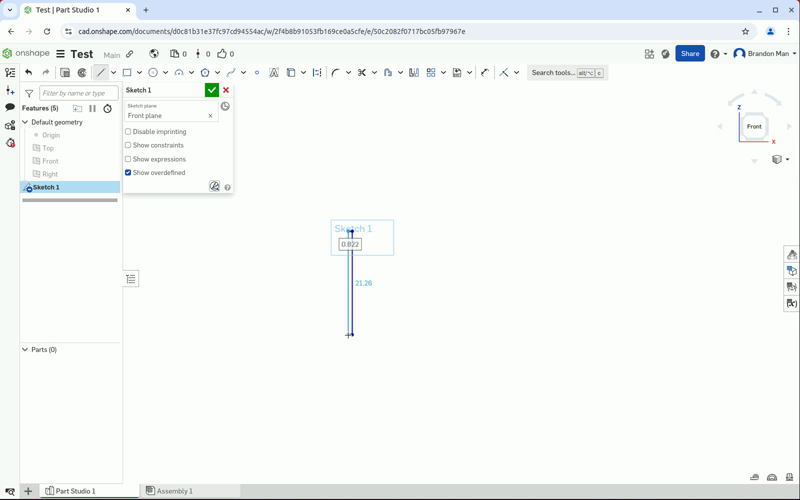
scroll(6)
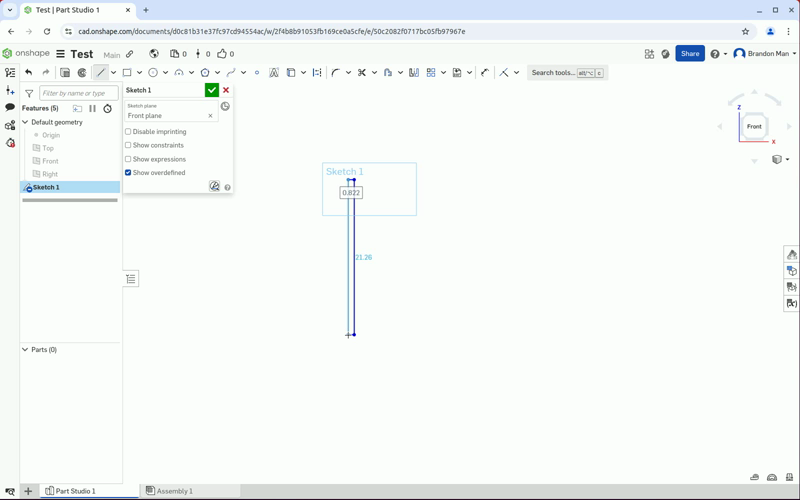
scroll(6)
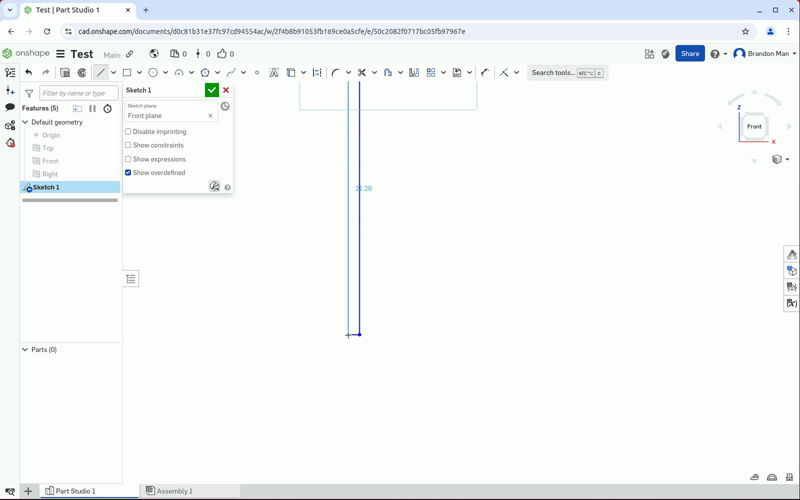
scroll(6)
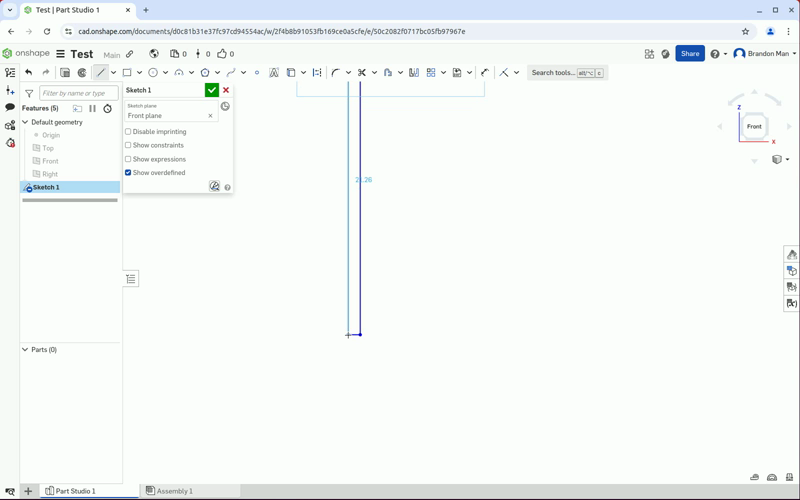
scroll(6)
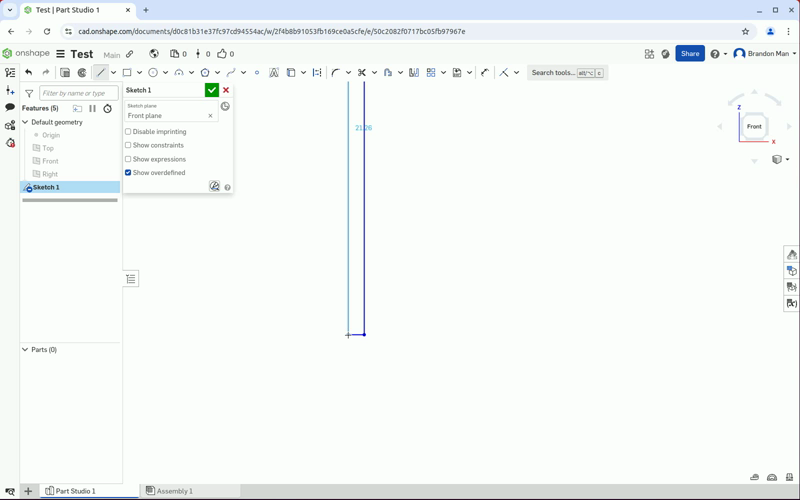
scroll(6)
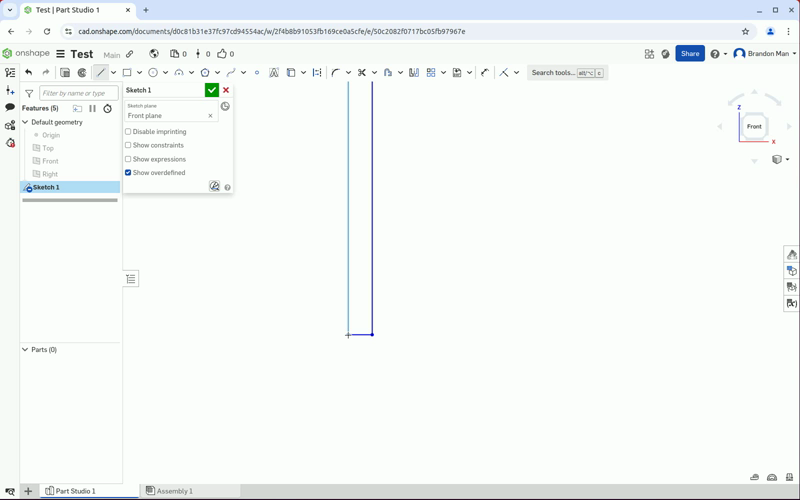
scroll(6)
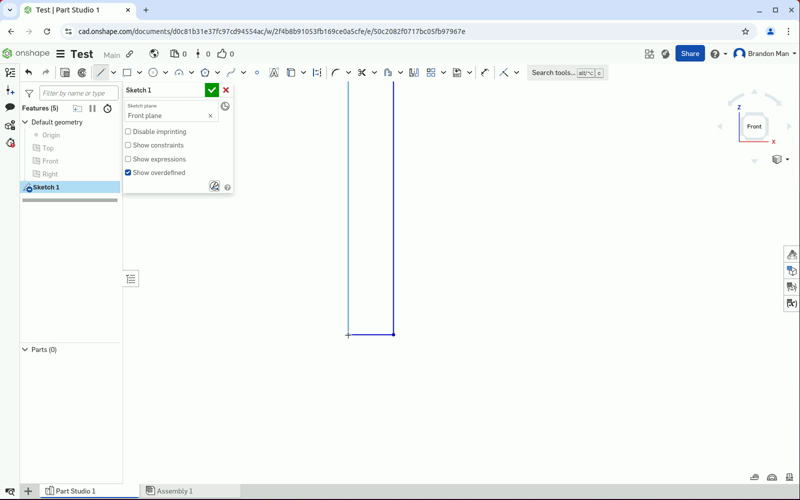
key_up(shift)
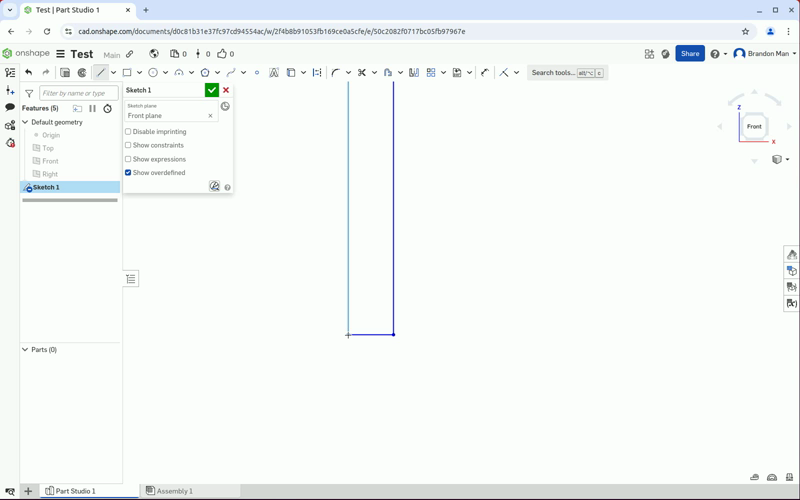
click(348, 334)
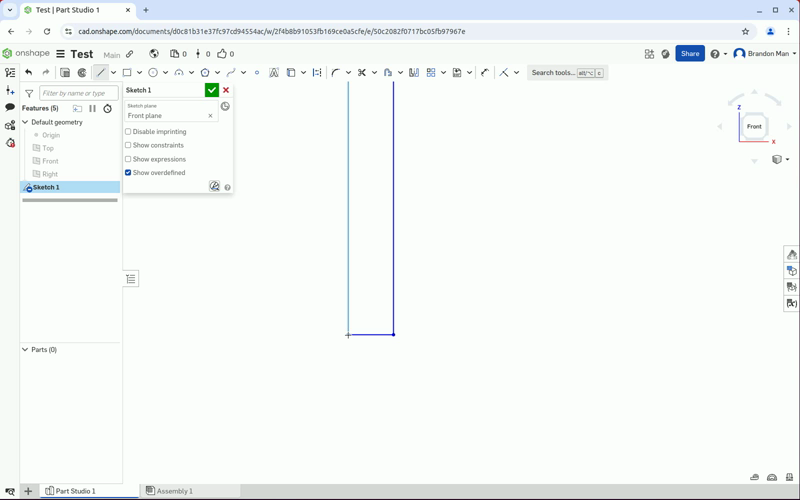
scroll(-6)
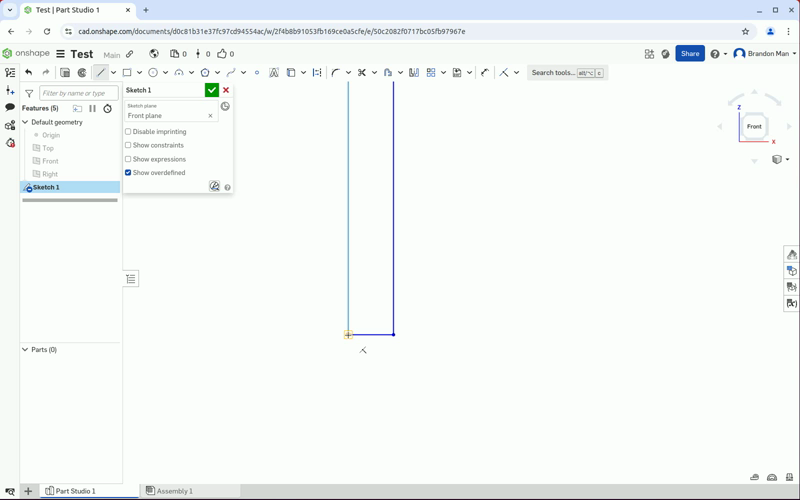
scroll(-6)
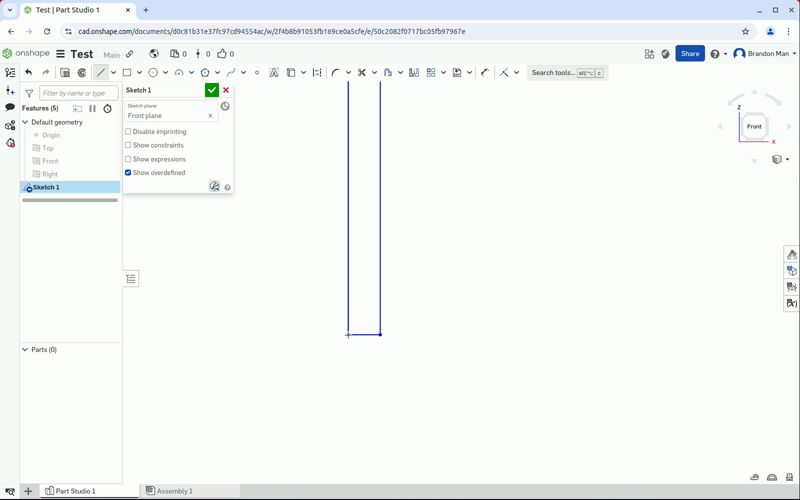
scroll(-6)
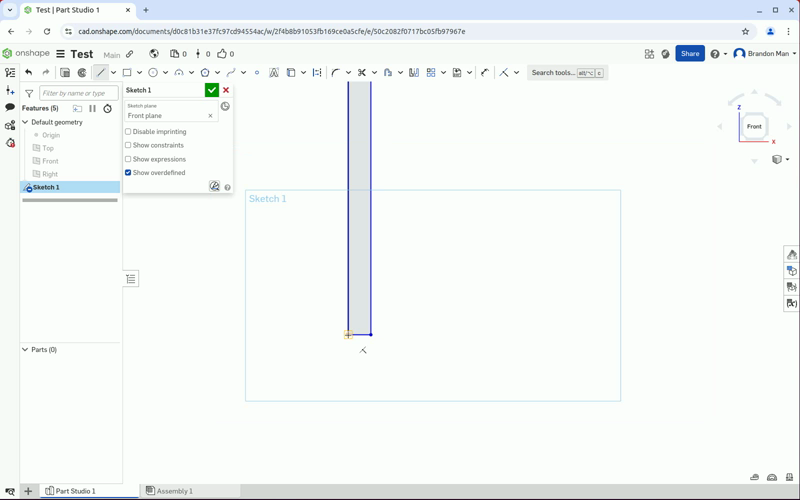
scroll(-6)
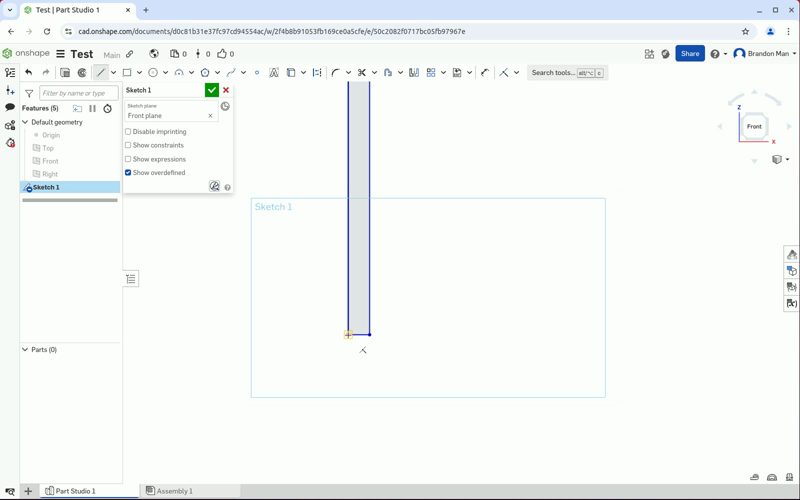
scroll(-6)
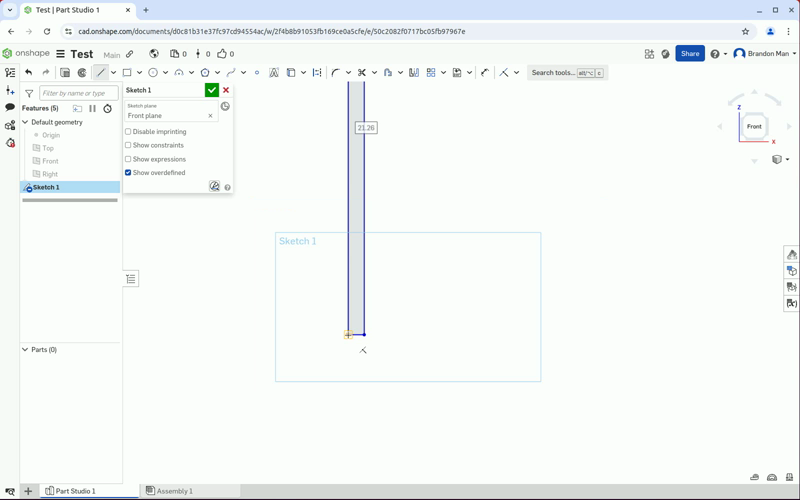
scroll(-6)
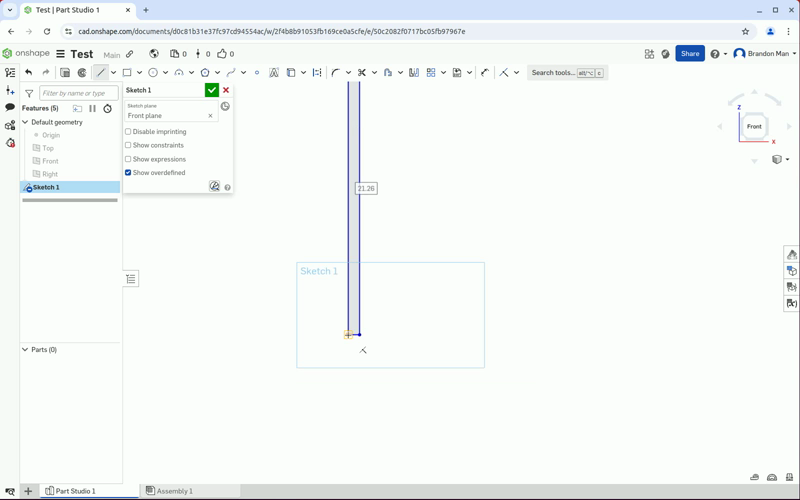
scroll(-6)
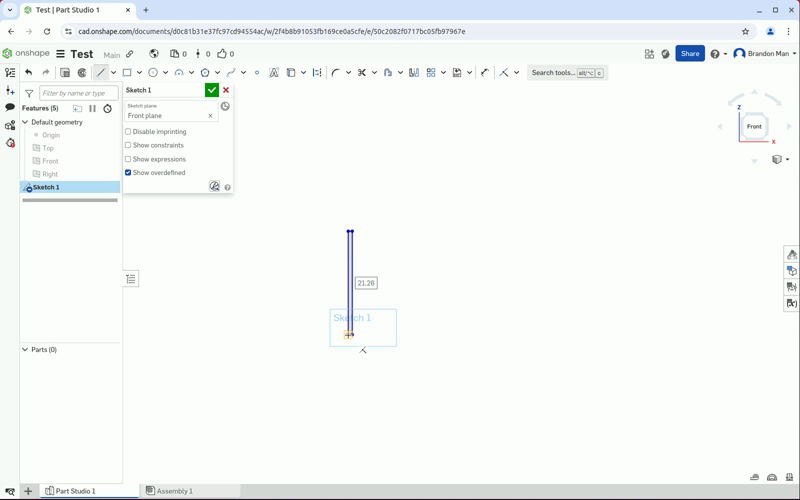
key(esc)
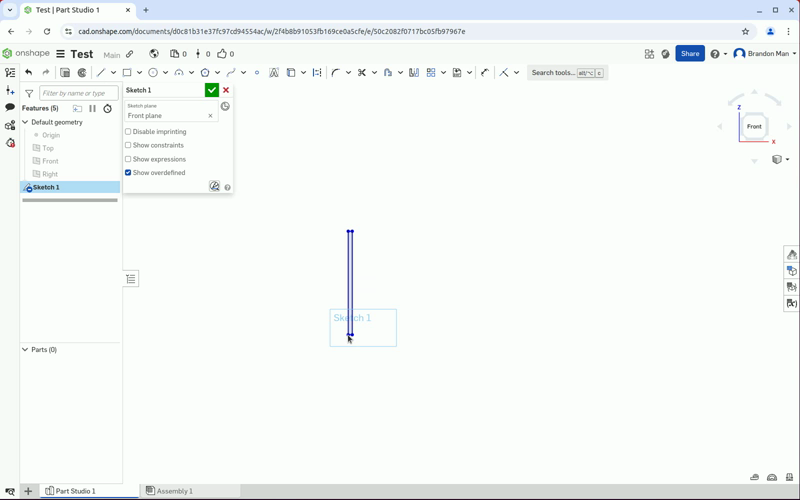
mouse_move(349, 308)
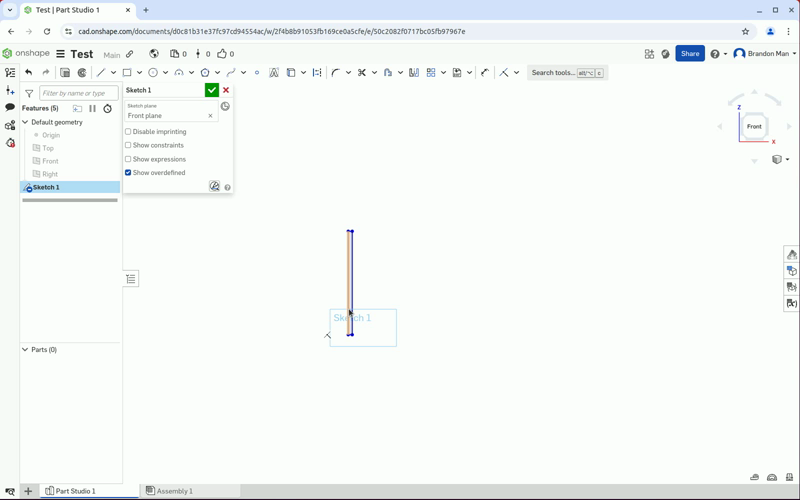
scroll(6)
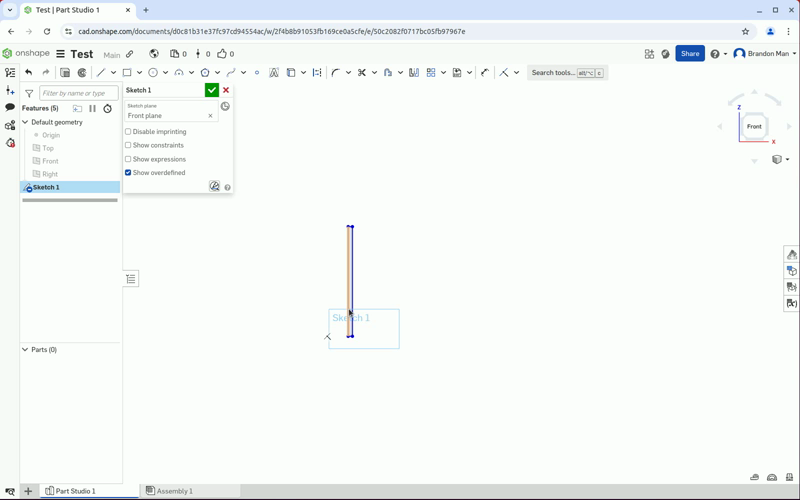
scroll(6)
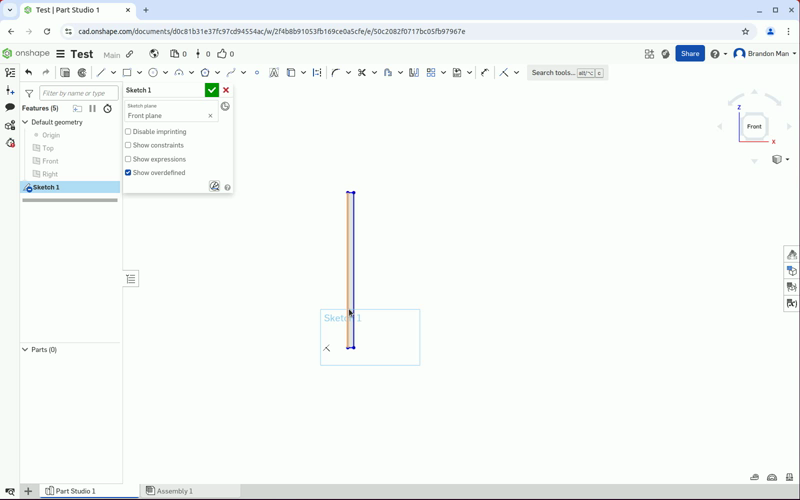
scroll(6)
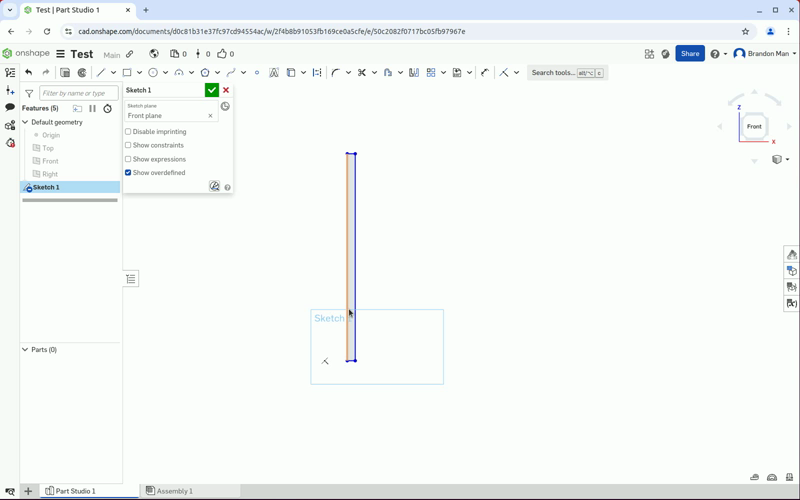
scroll(6)
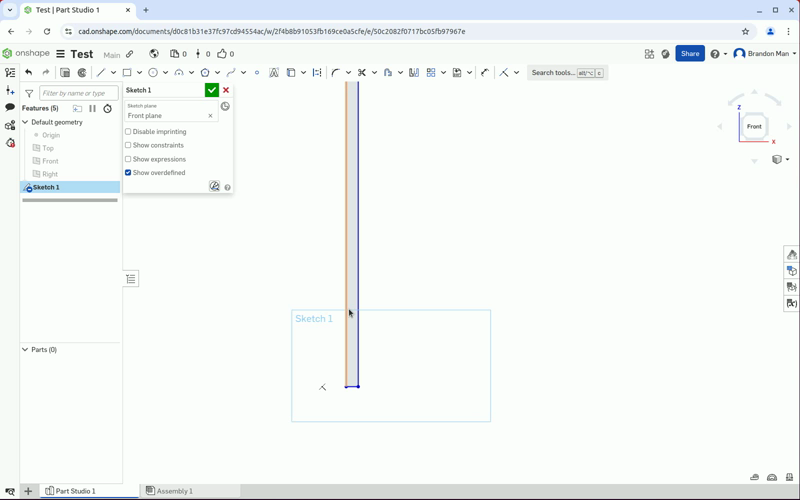
scroll(6)
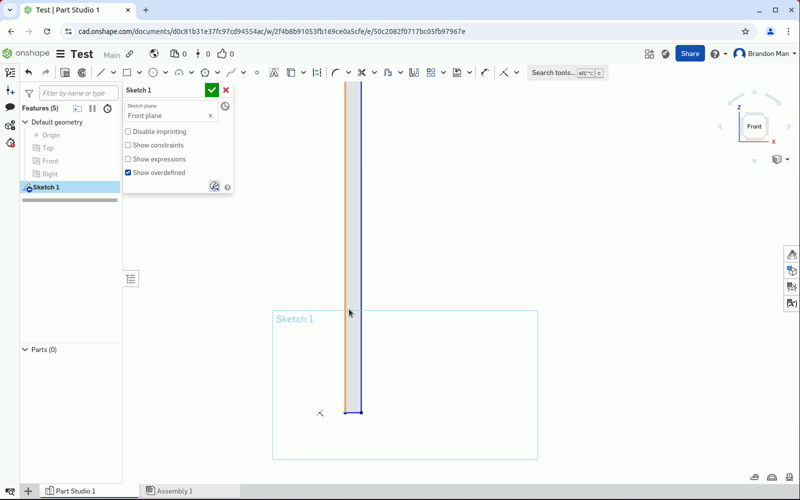
scroll(6)
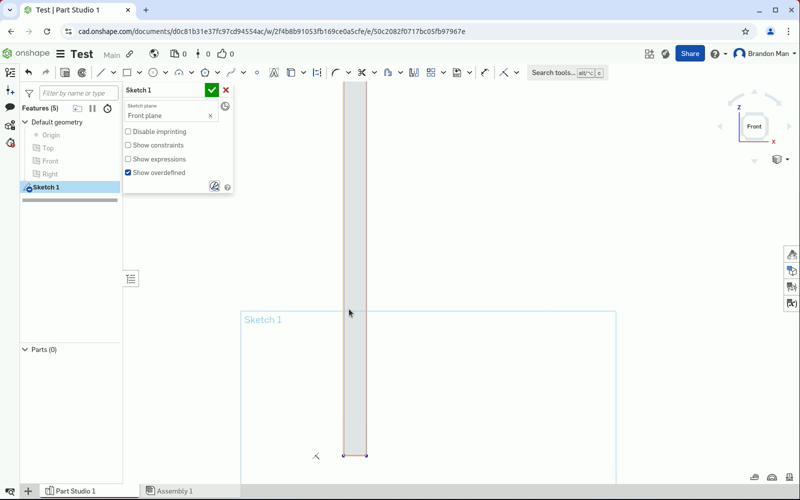
scroll(6)
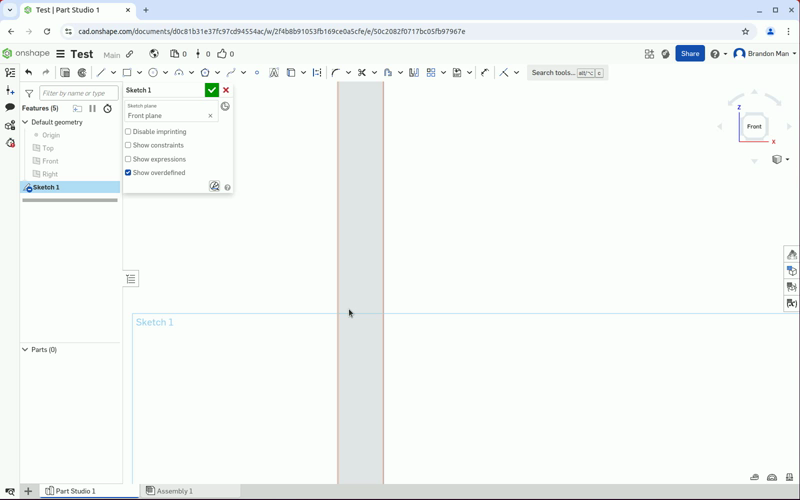
click(349, 308)
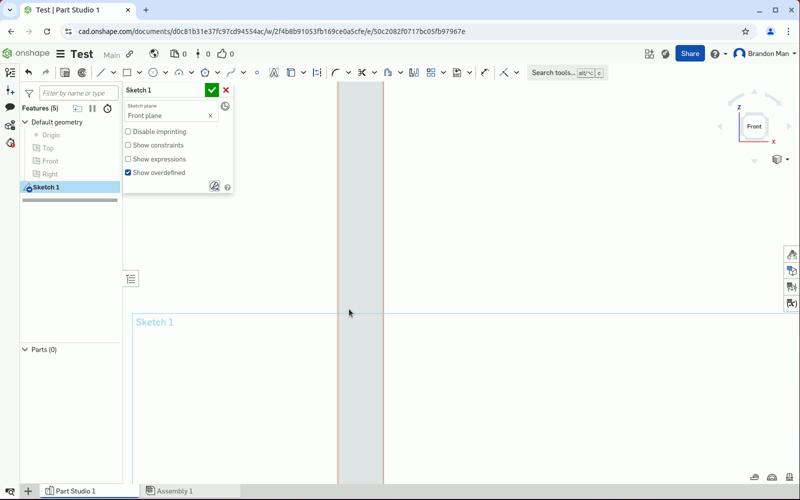
scroll(-6)
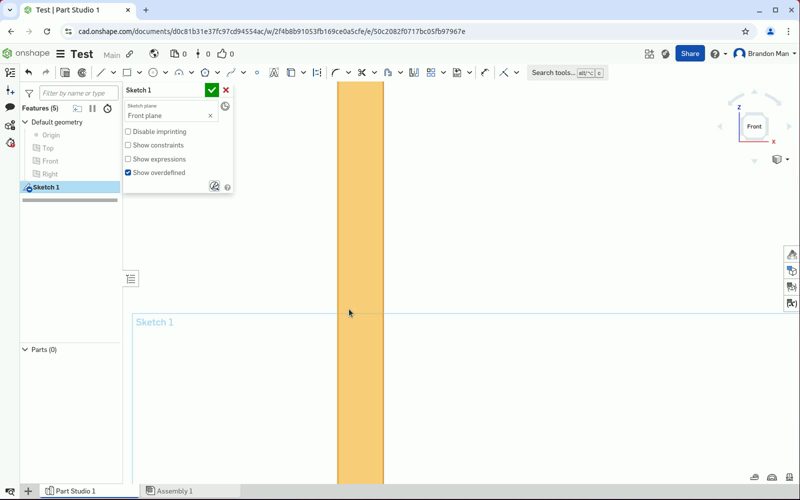
scroll(-6)
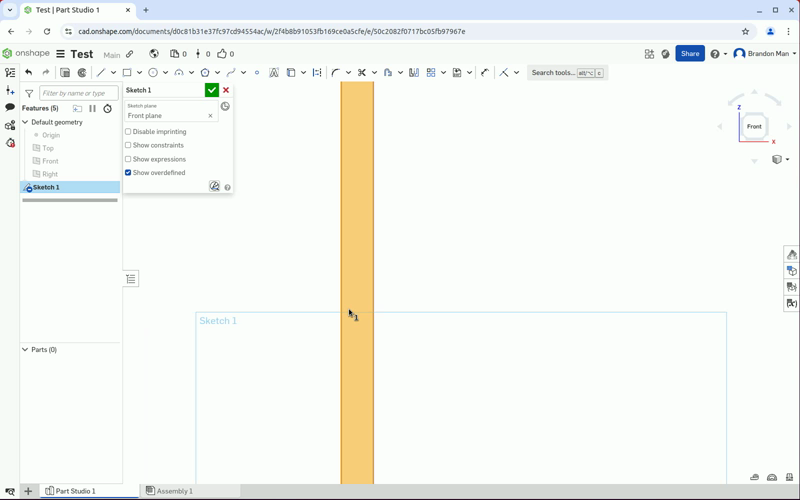
scroll(-6)
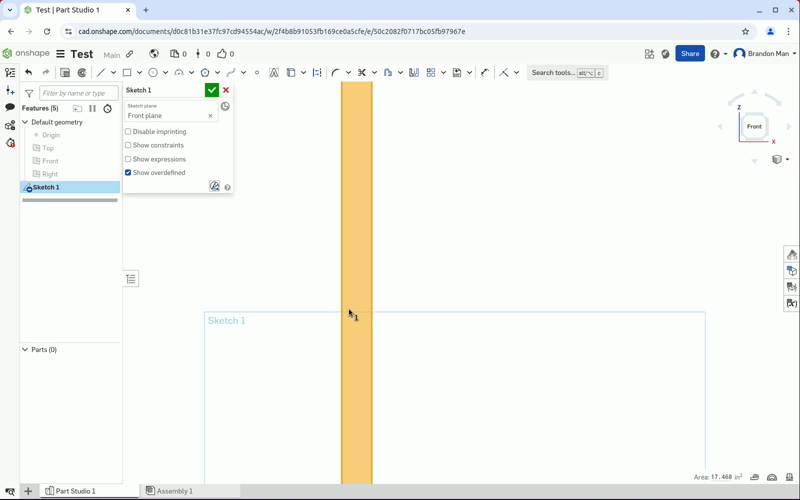
scroll(-6)
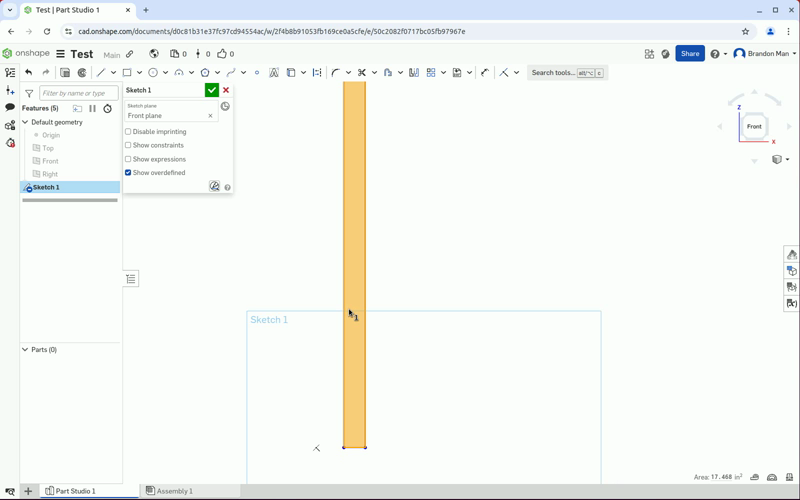
scroll(-6)
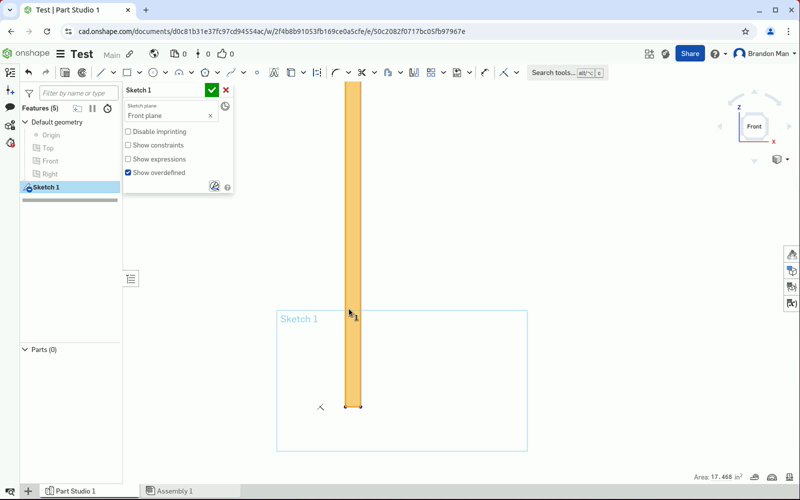
scroll(-6)
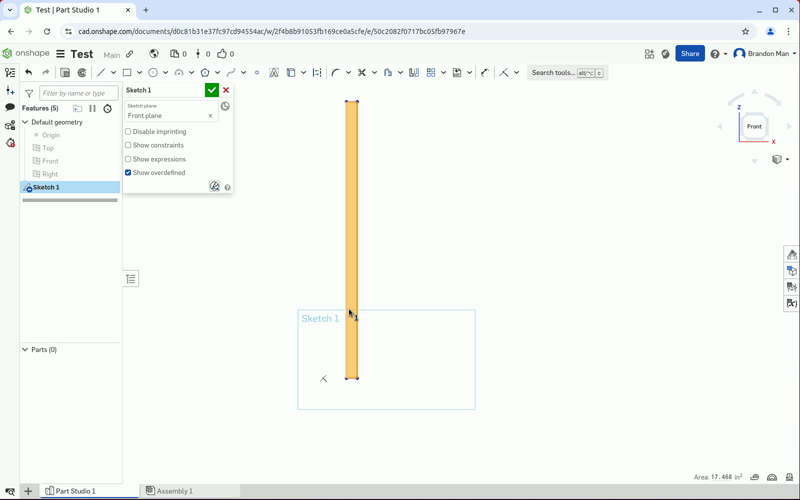
scroll(-6)
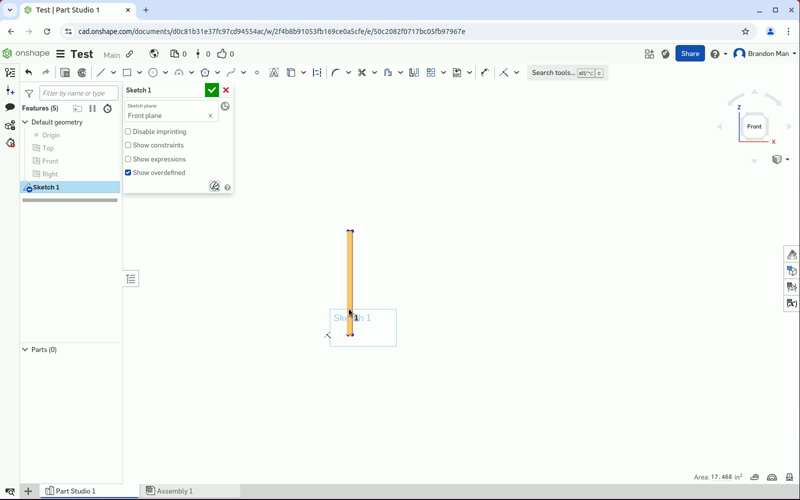
mouse_move(73, 352)
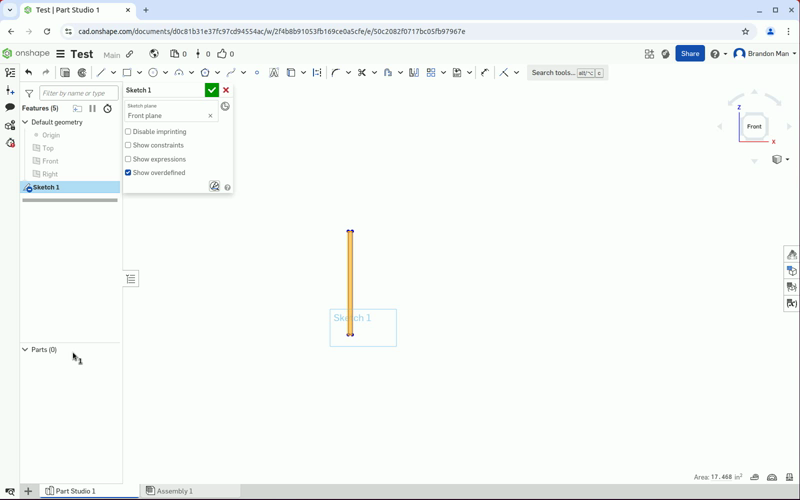
key(shift+y)
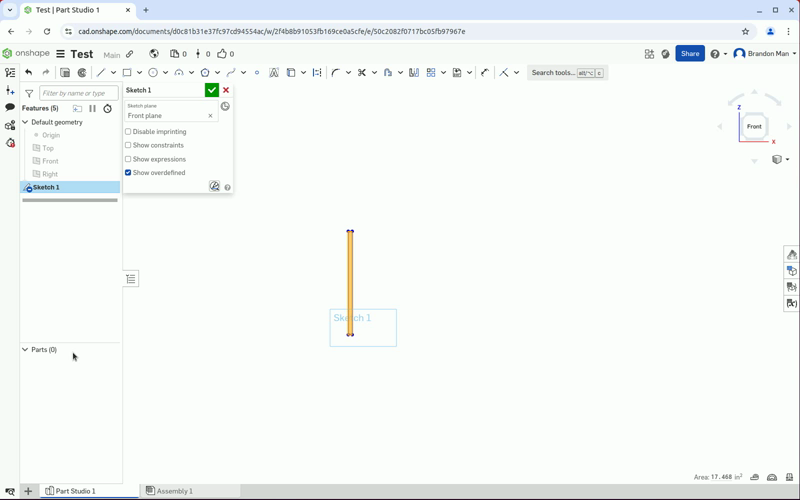
key(shift+e)
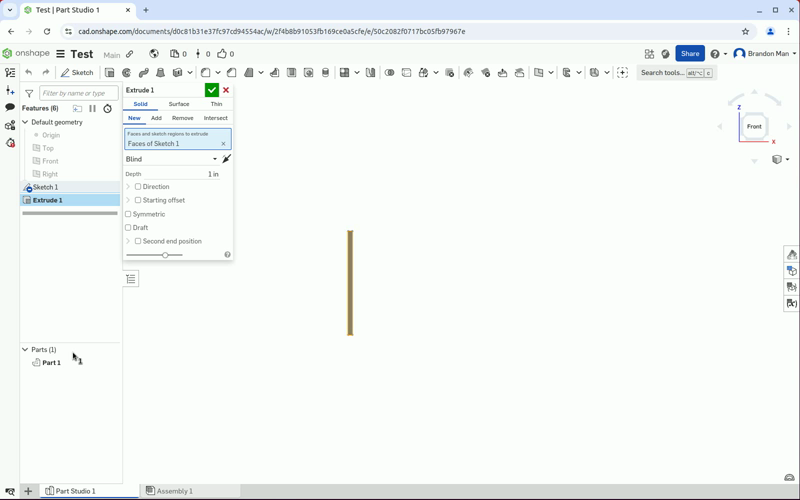
mouse_move(143, 106)
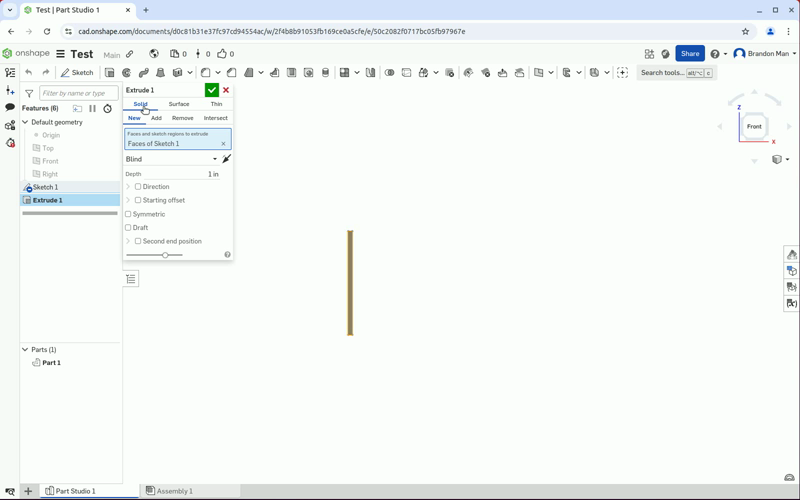
click(143, 106)
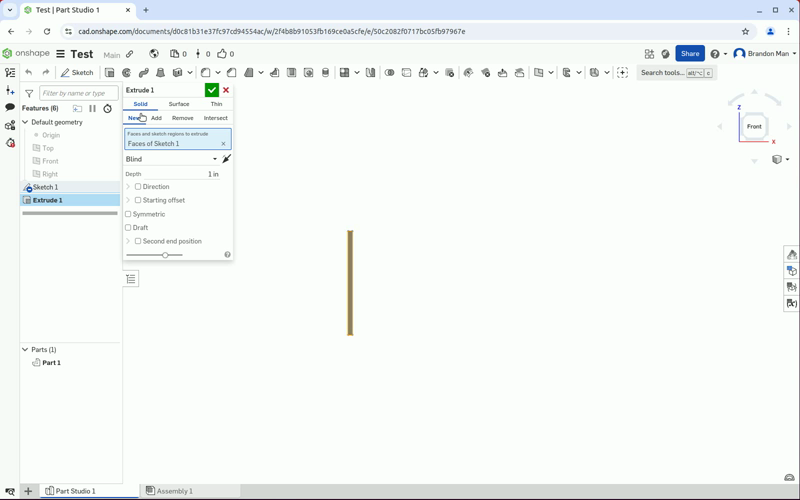
mouse_move(137, 120)
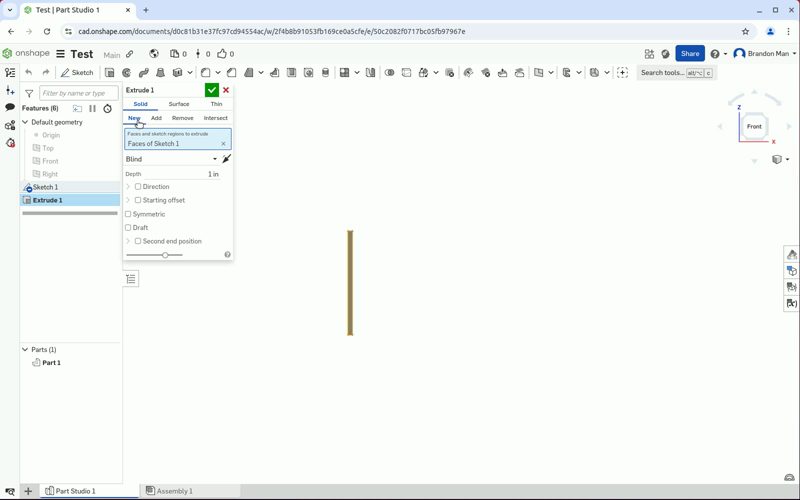
click(137, 120)
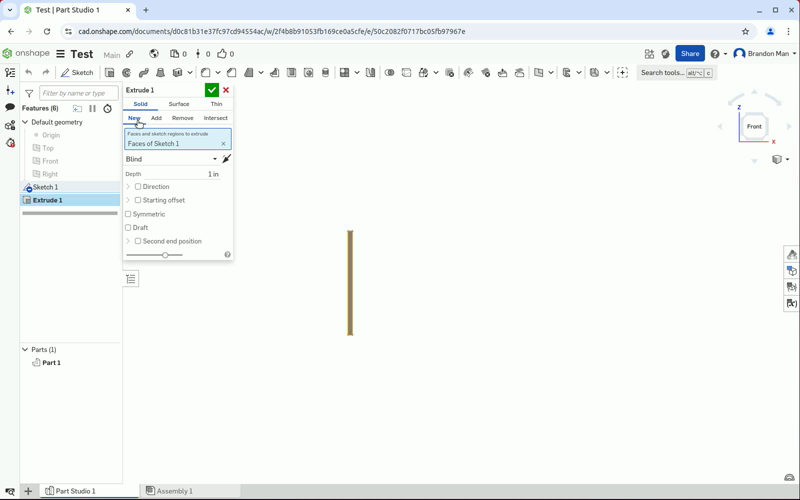
key(tab, 4)
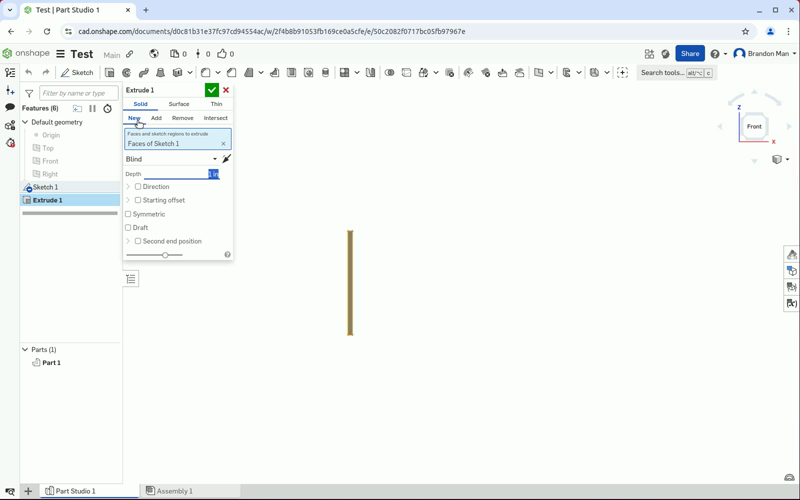
text(12.998)
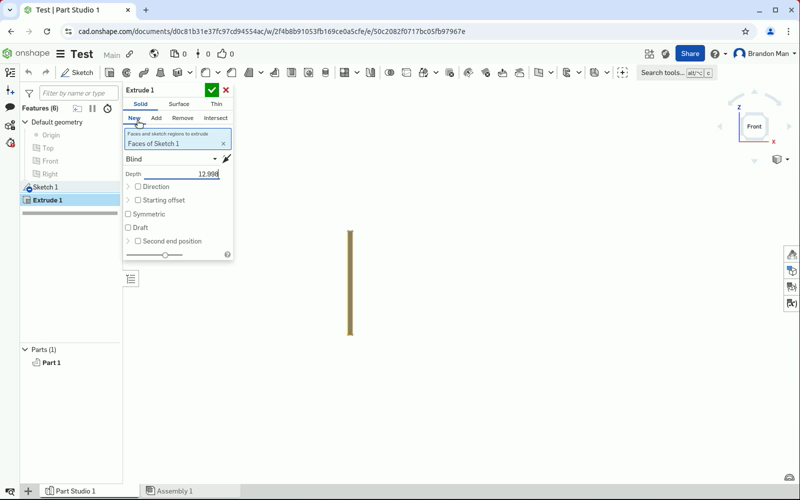
key(enter)
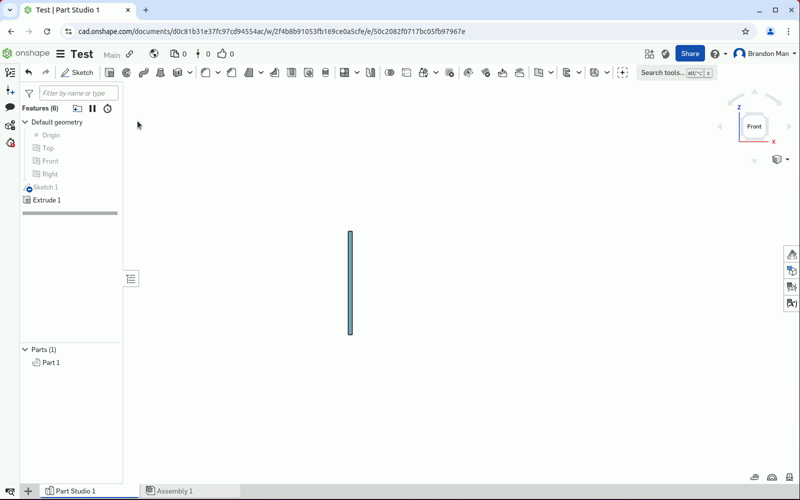
key(shift+h)
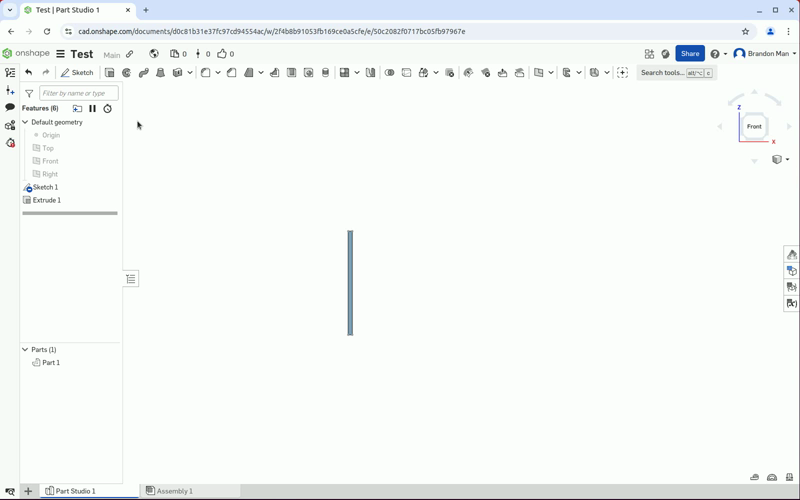
key(shift+h)
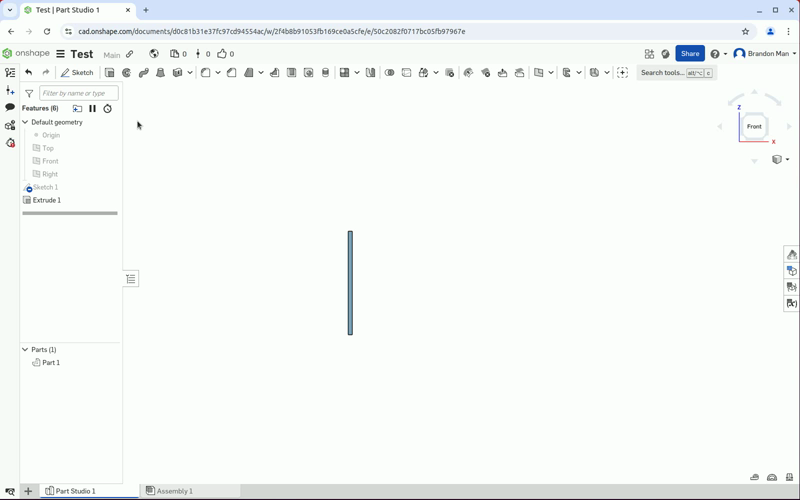
mouse_move(73, 189)
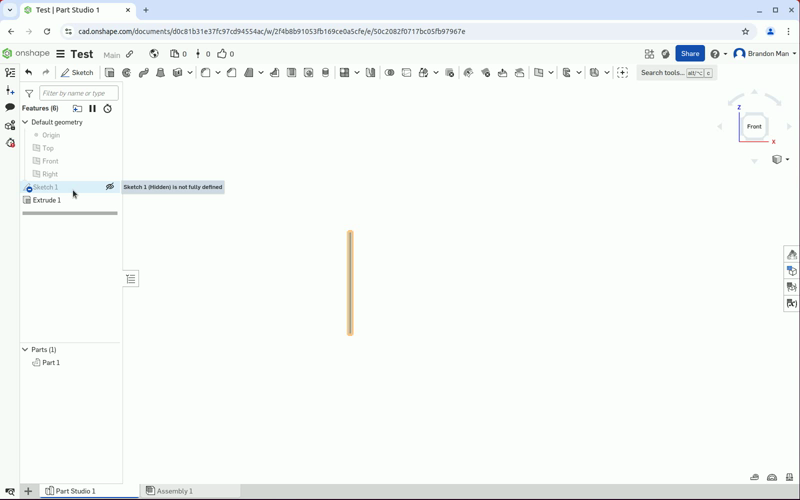
click(73, 189)
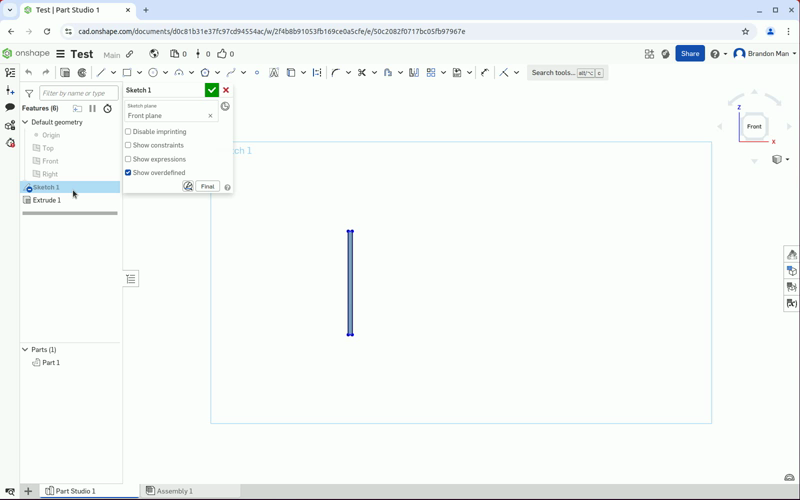
mouse_move(229, 92)
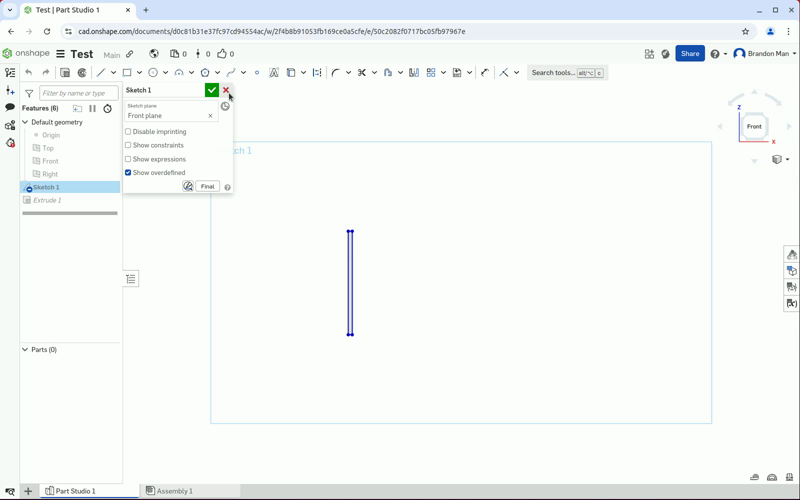
click(229, 92)
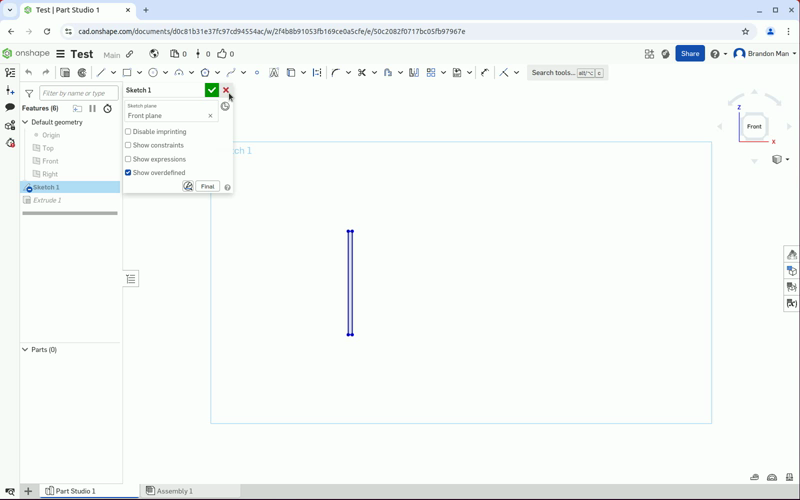
key(shift+s)
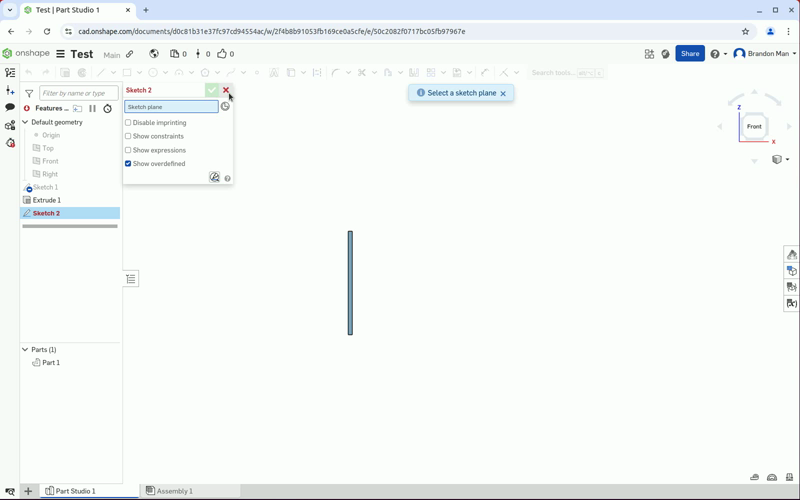
mouse_move(73, 163)
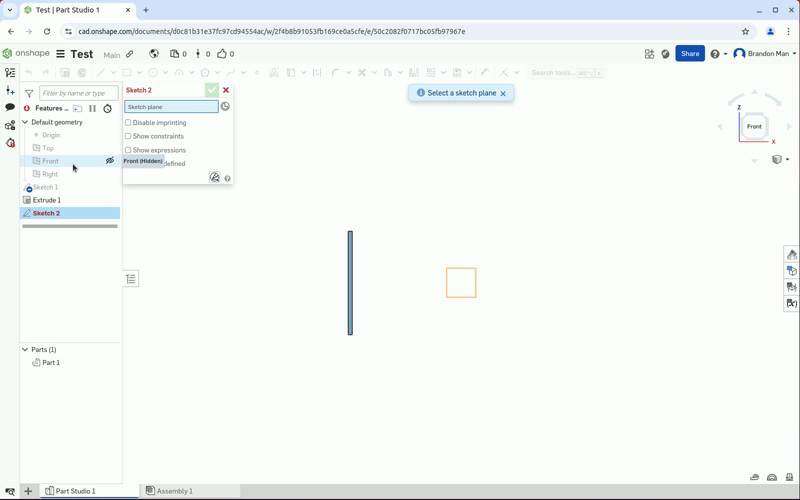
click(73, 163)
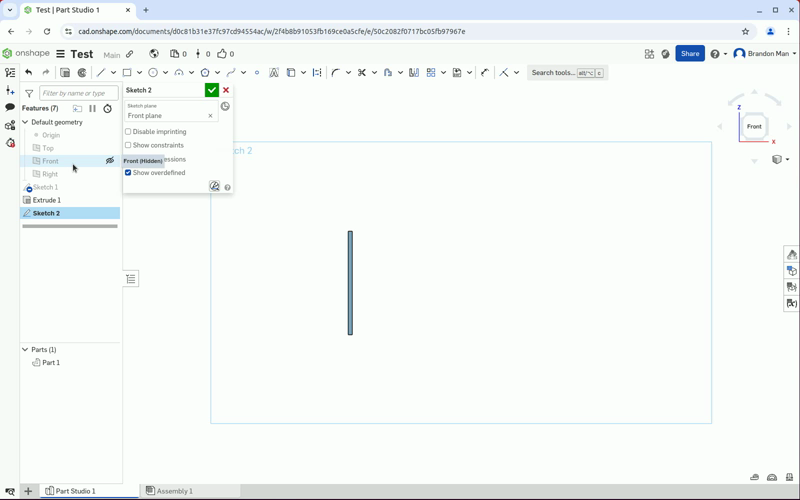
mouse_move(73, 352)
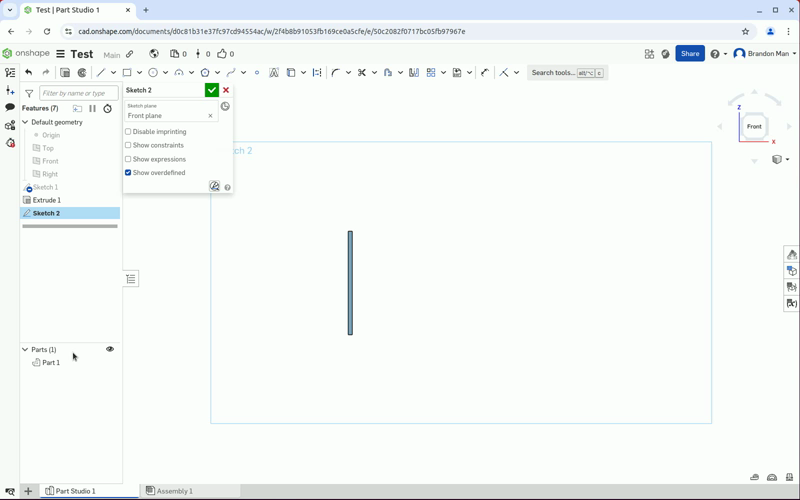
key(y)
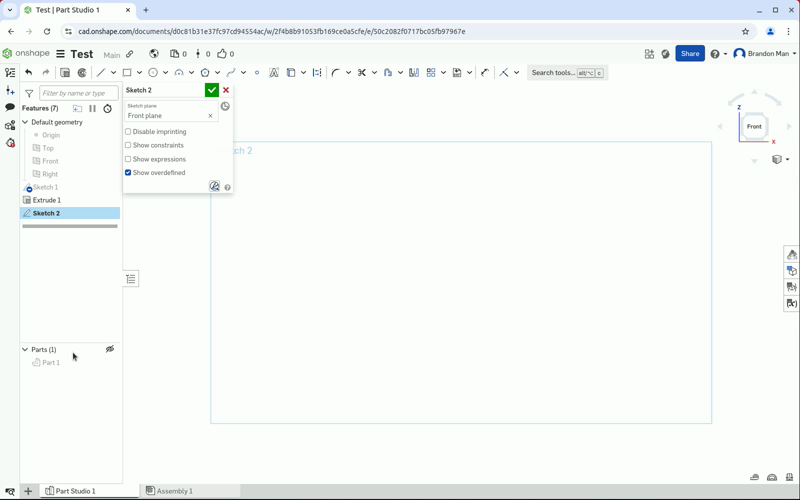
key(l)
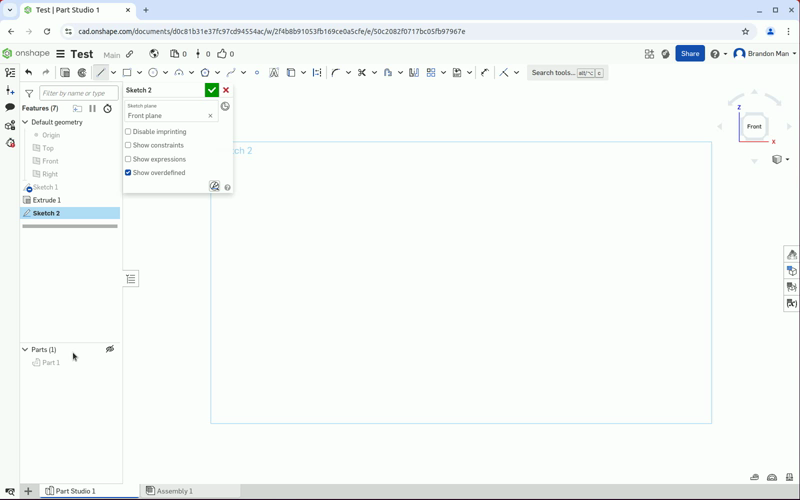
key_down(shift)
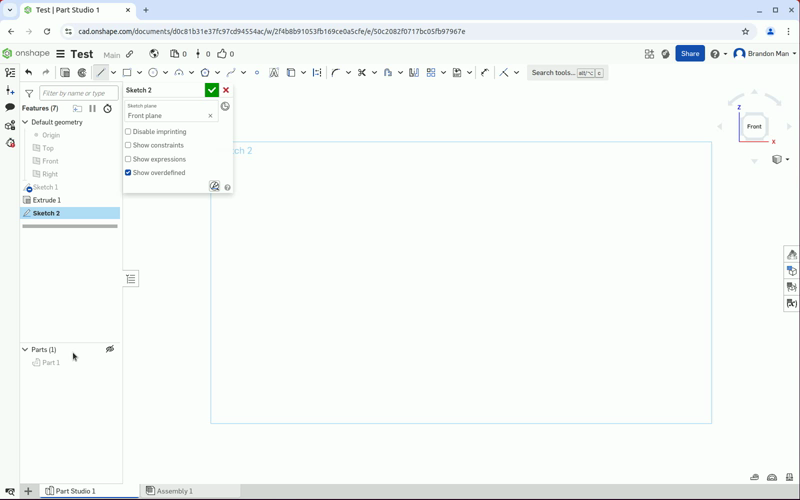
mouse_move(468, 226)
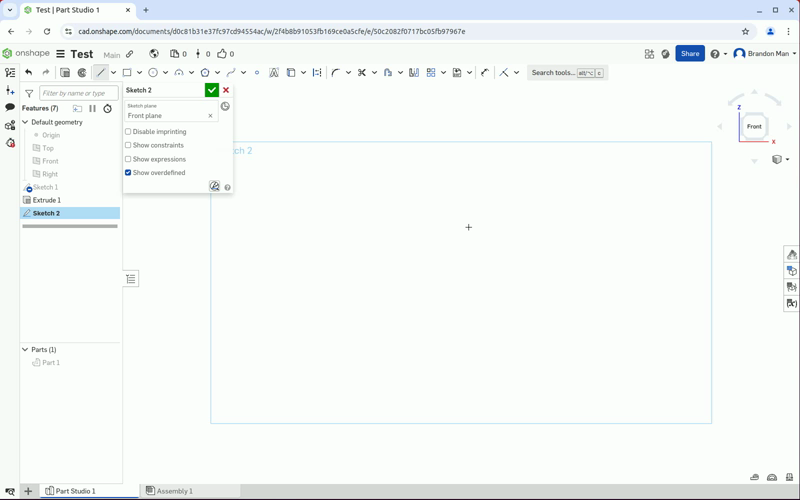
click(468, 226)
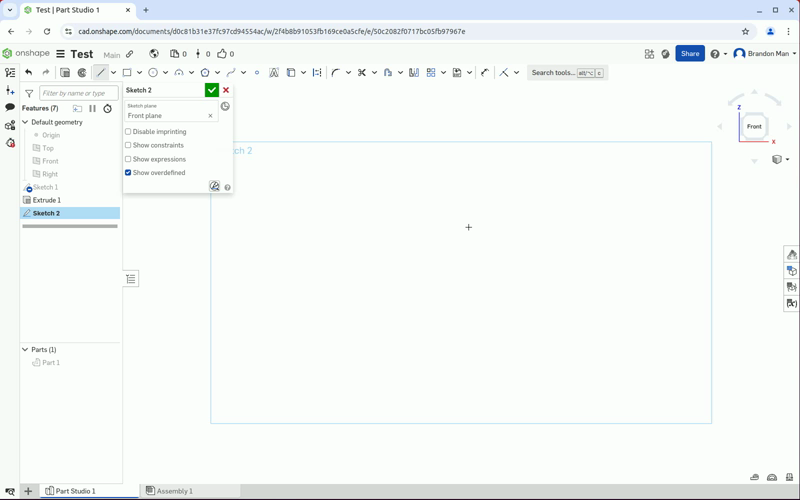
key_up(shift)
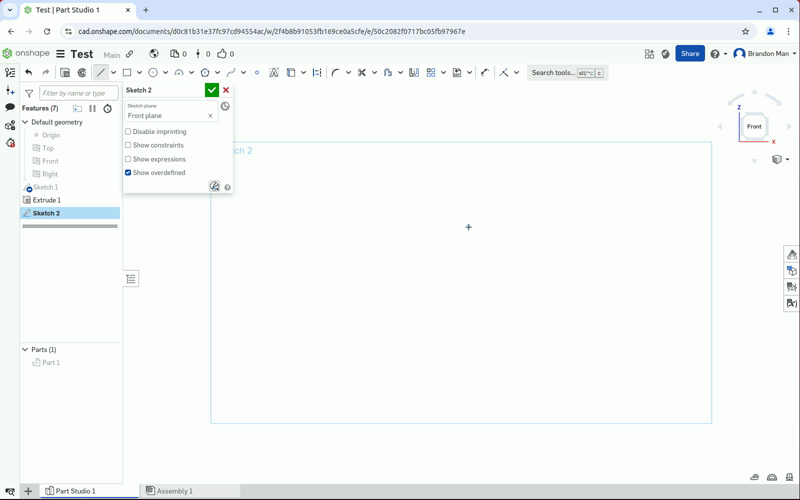
key_down(shift)
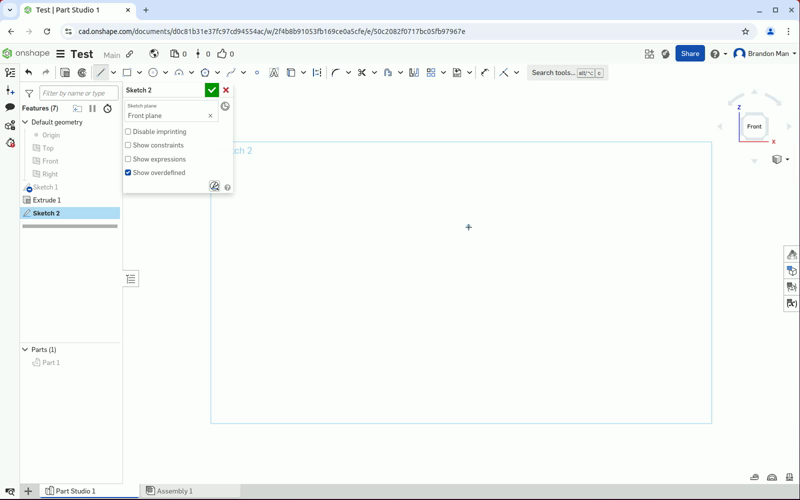
mouse_move(565, 226)
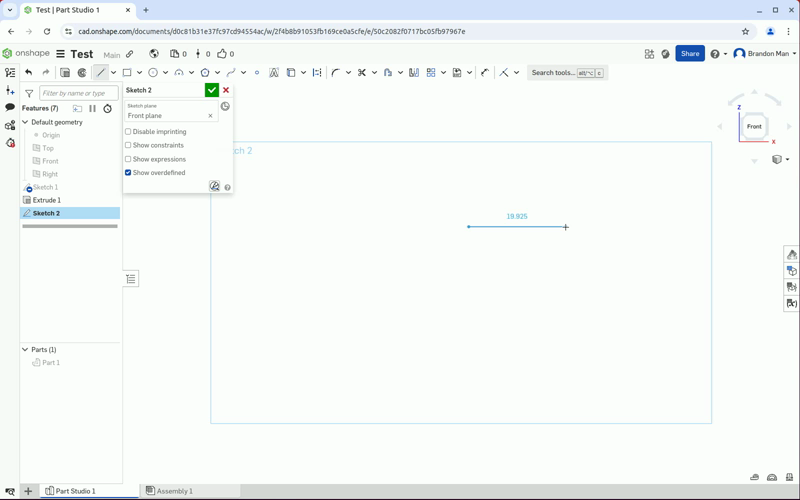
click(565, 226)
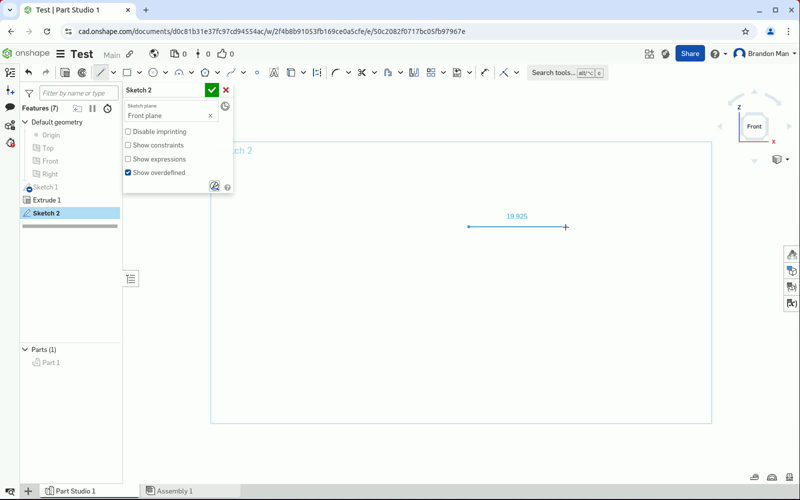
key_up(shift)
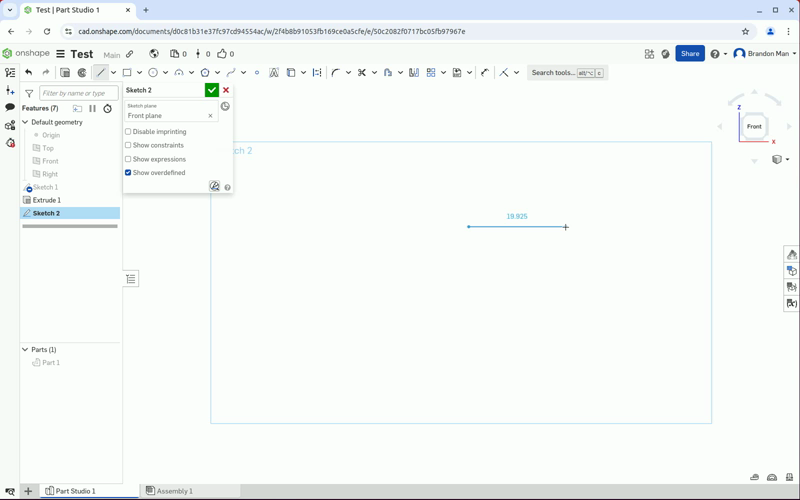
key_down(shift)
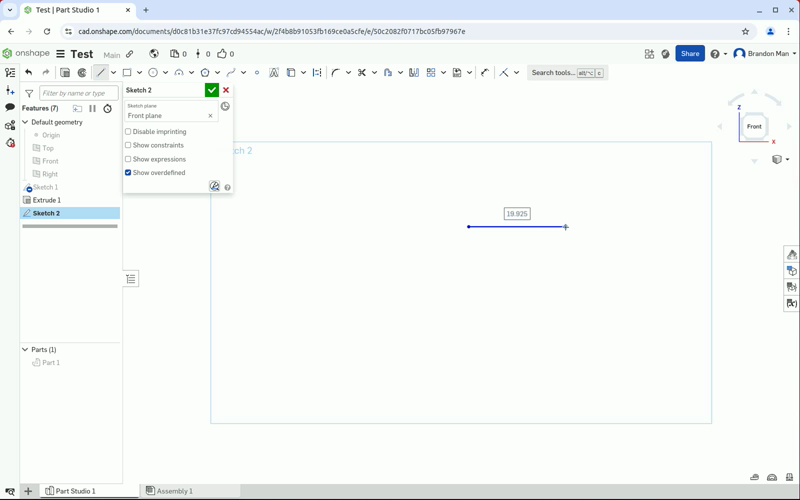
mouse_move(589, 226)
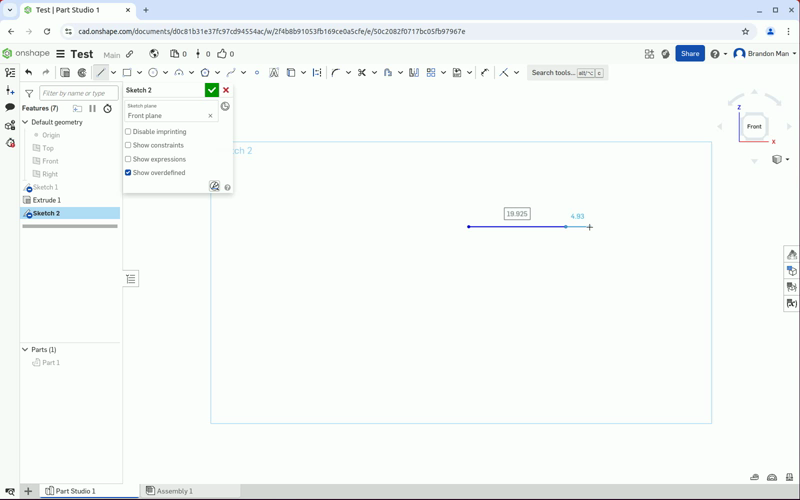
mouse_move(573, 226)
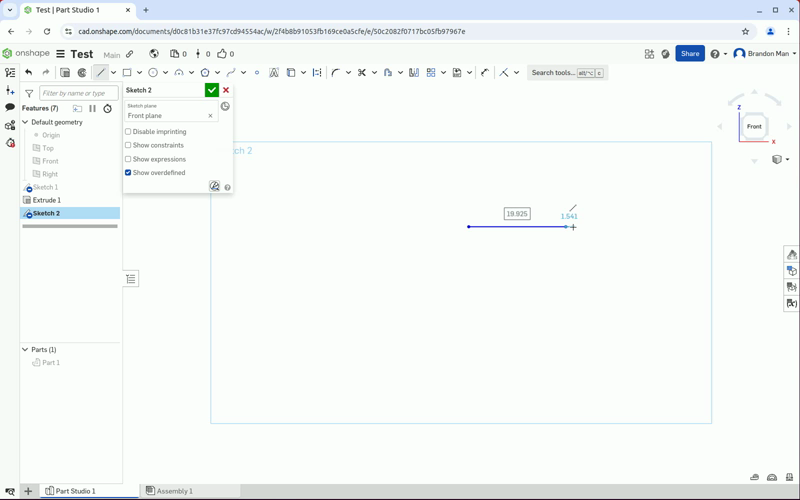
scroll(6)
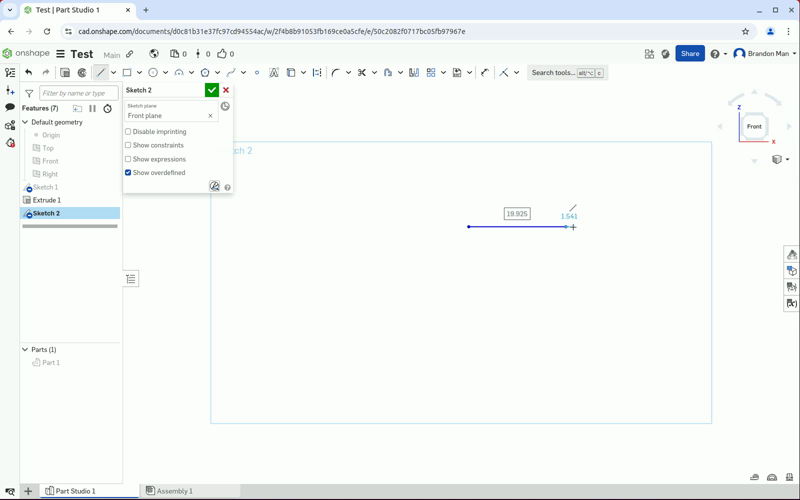
scroll(6)
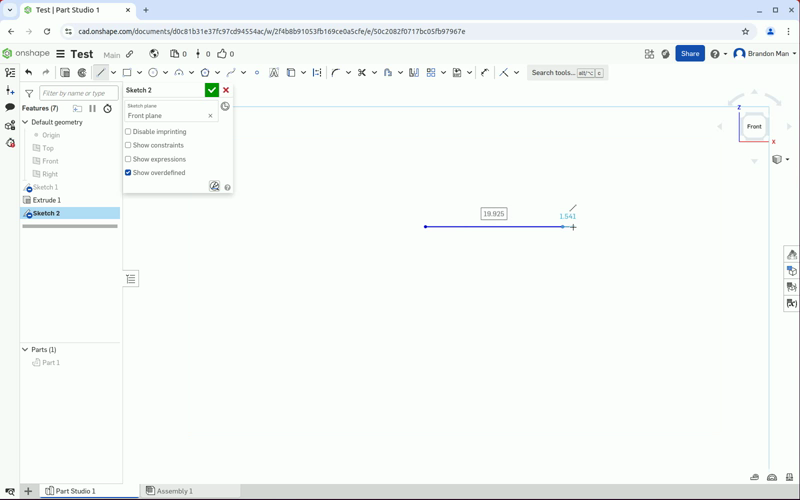
scroll(6)
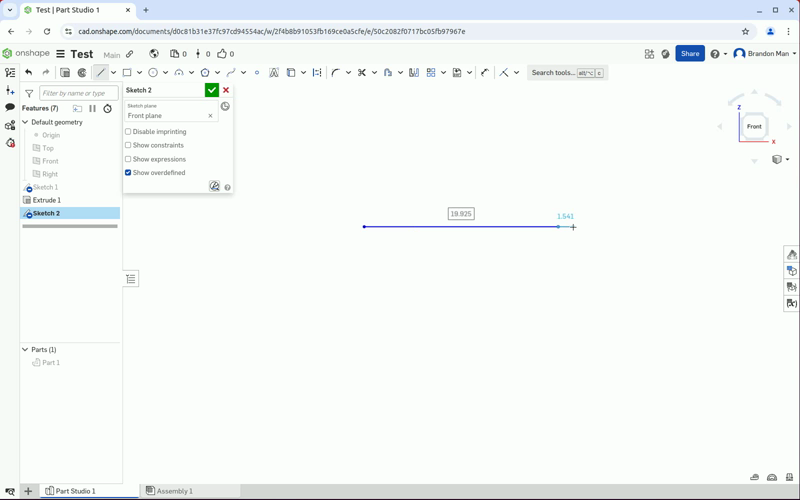
scroll(6)
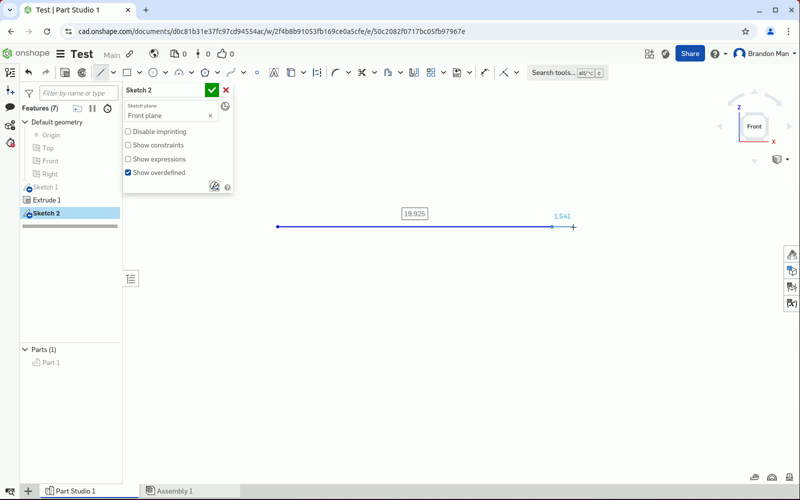
scroll(6)
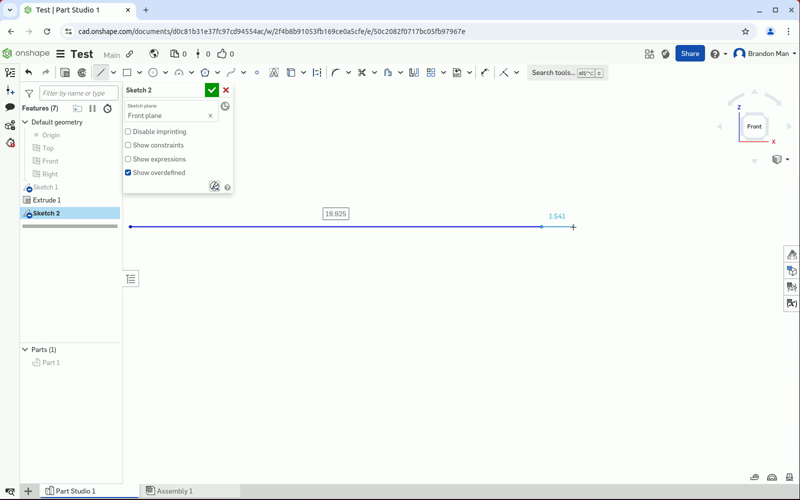
scroll(6)
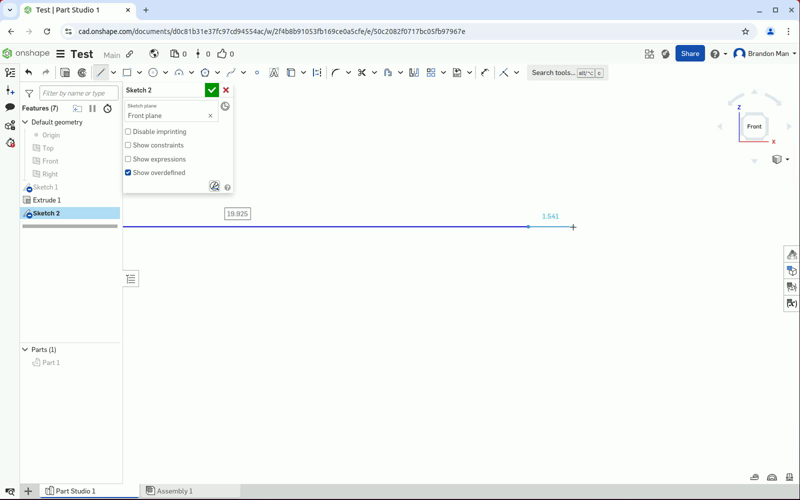
scroll(6)
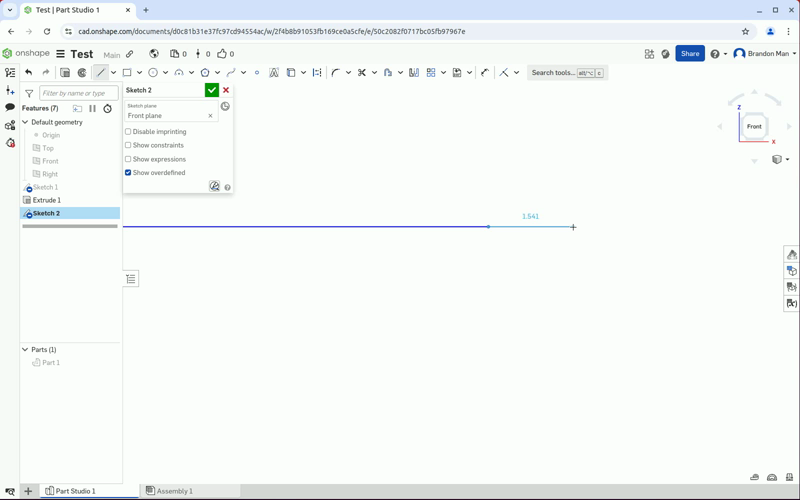
click(573, 226)
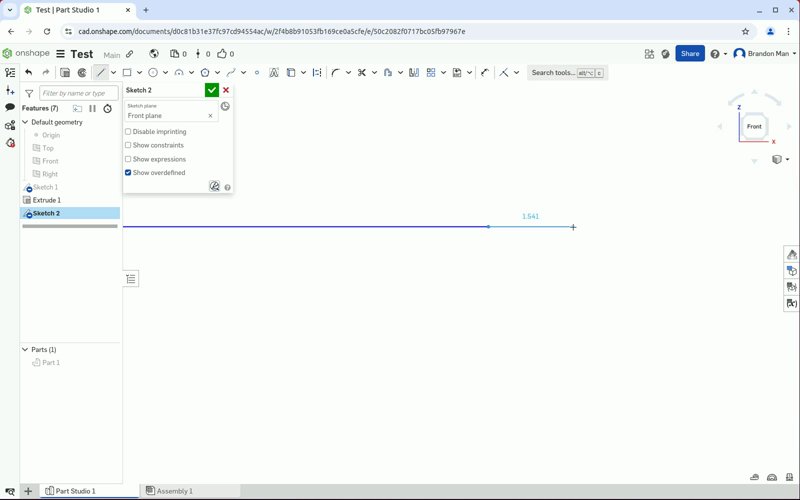
scroll(-6)
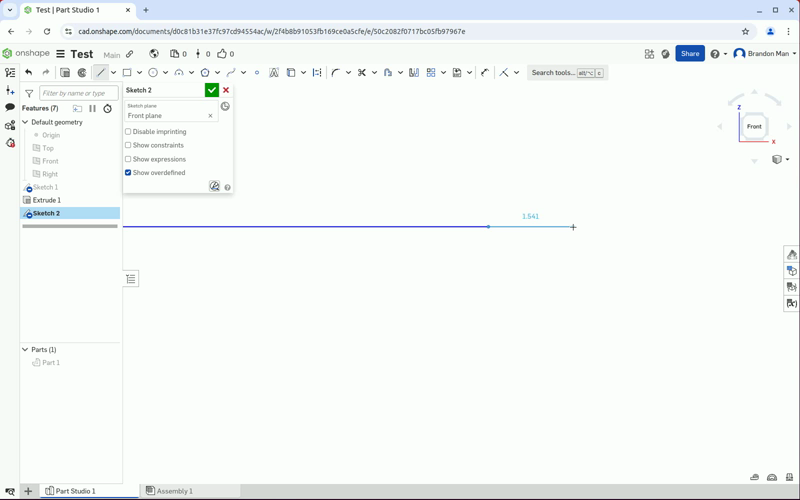
scroll(-6)
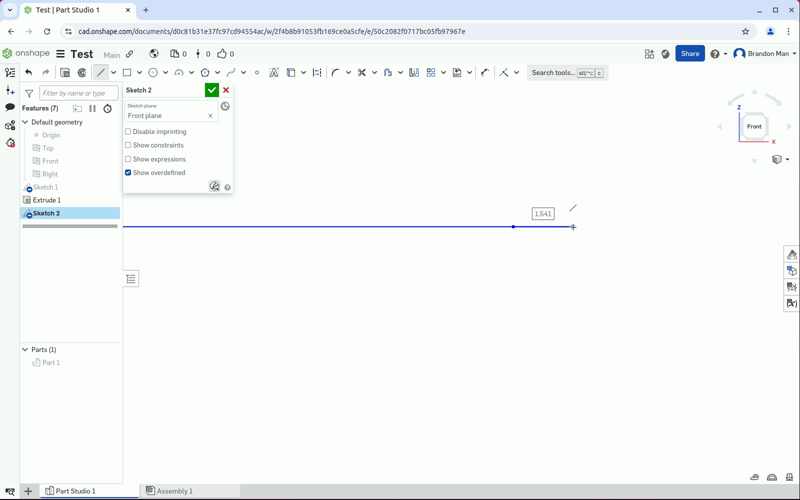
scroll(-6)
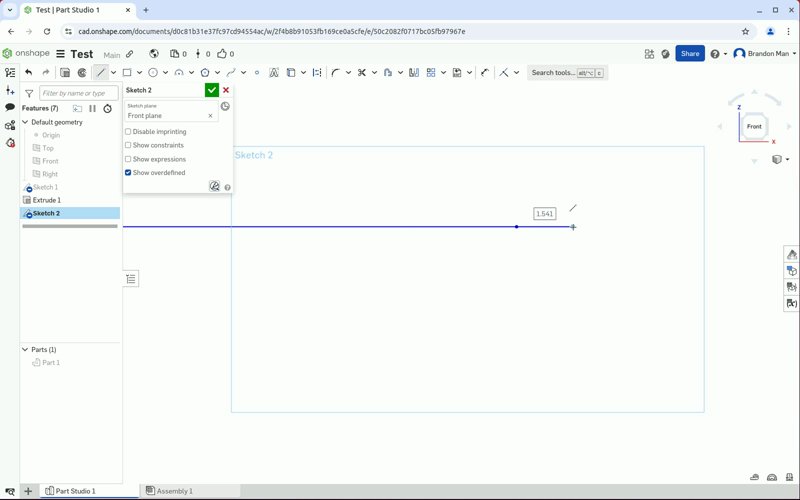
scroll(-6)
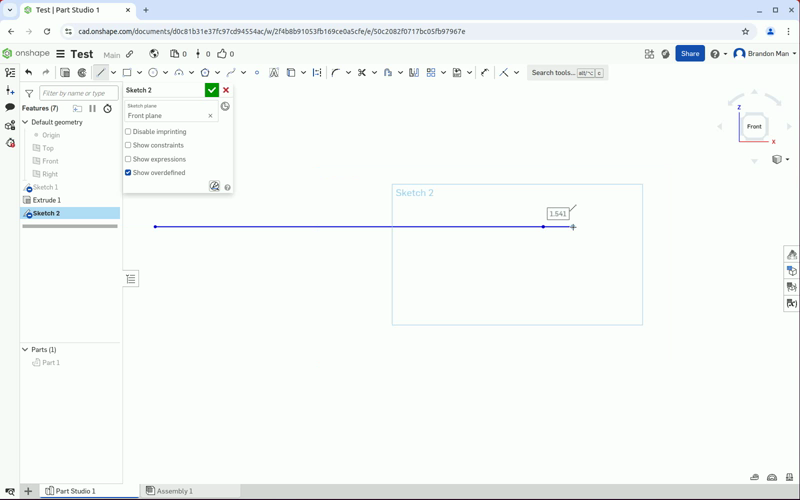
scroll(-6)
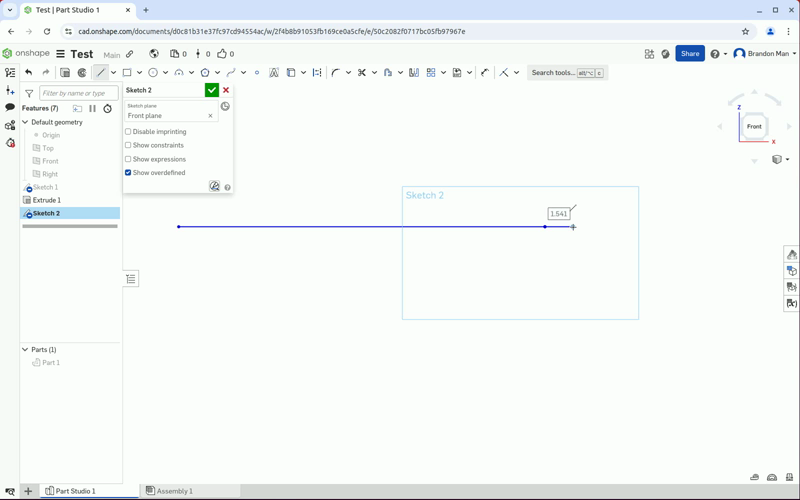
scroll(-6)
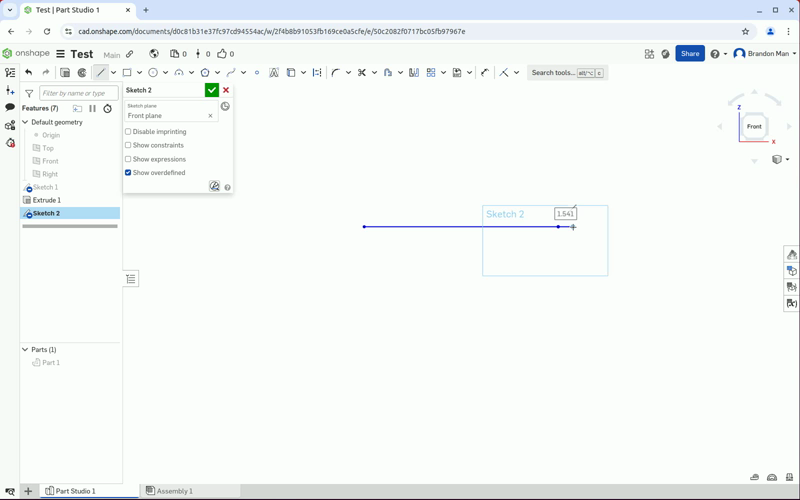
scroll(-6)
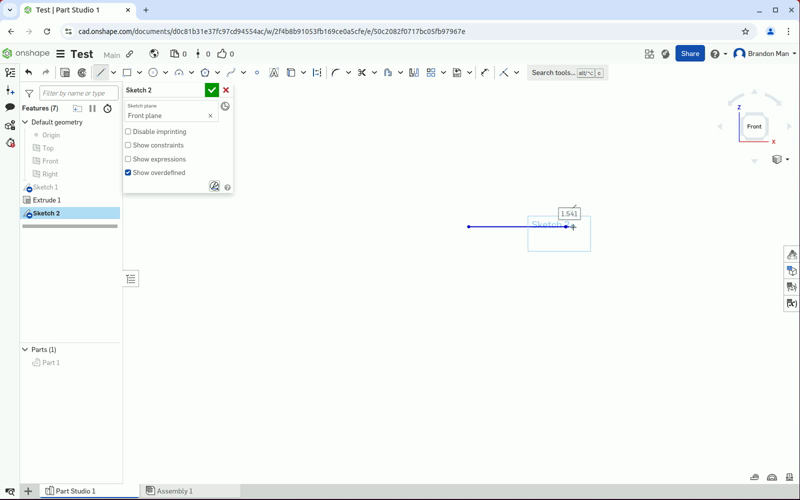
key_up(shift)
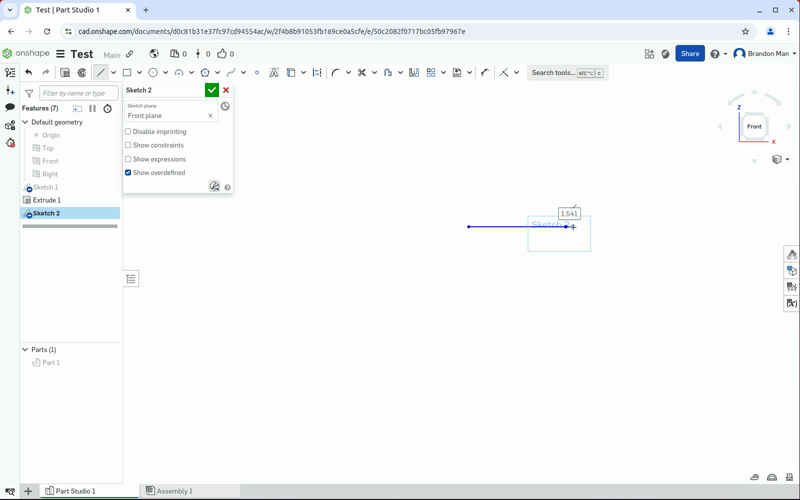
key_down(shift)
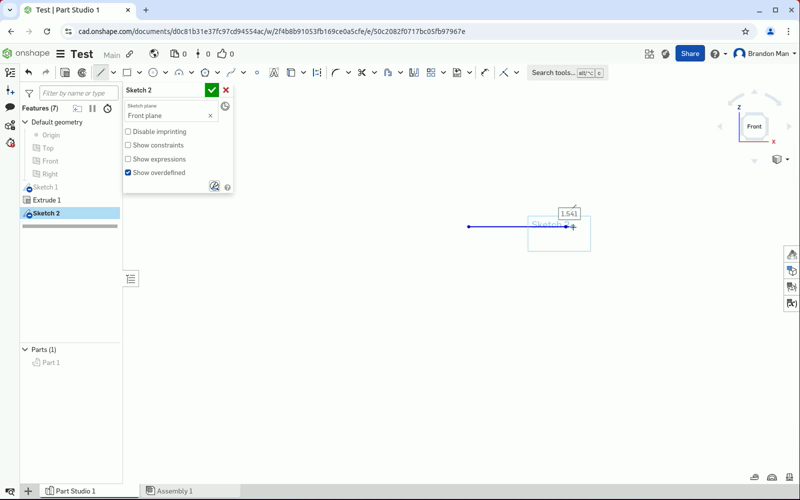
mouse_move(589, 226)
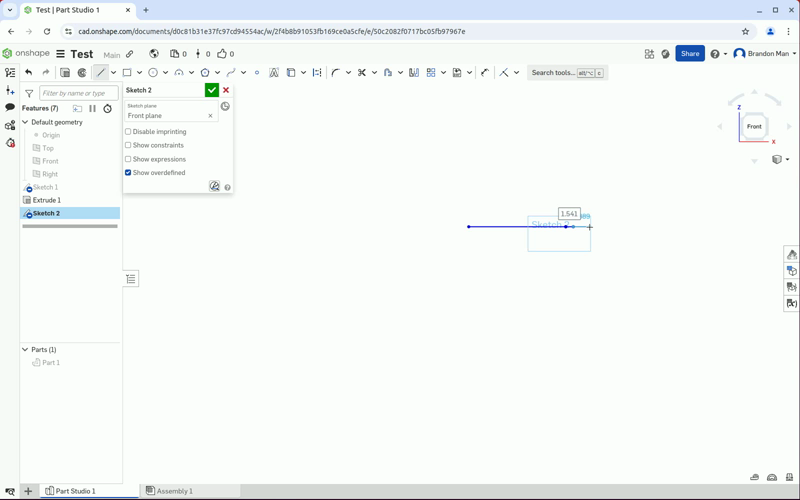
mouse_move(573, 220)
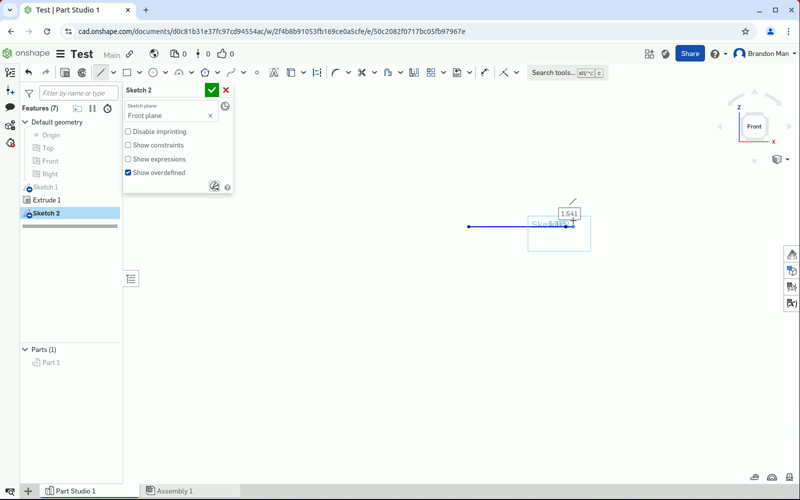
scroll(6)
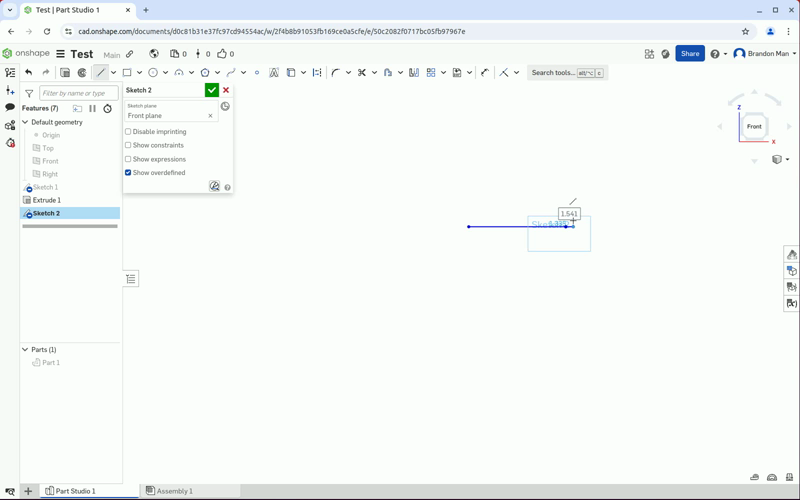
scroll(6)
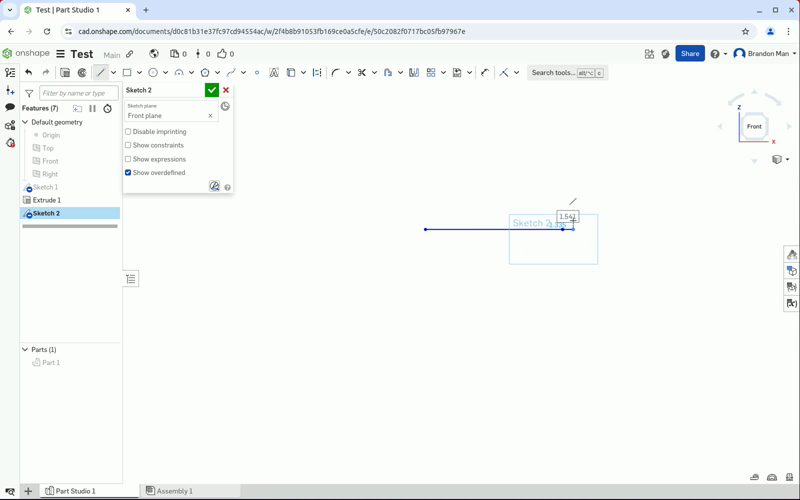
scroll(6)
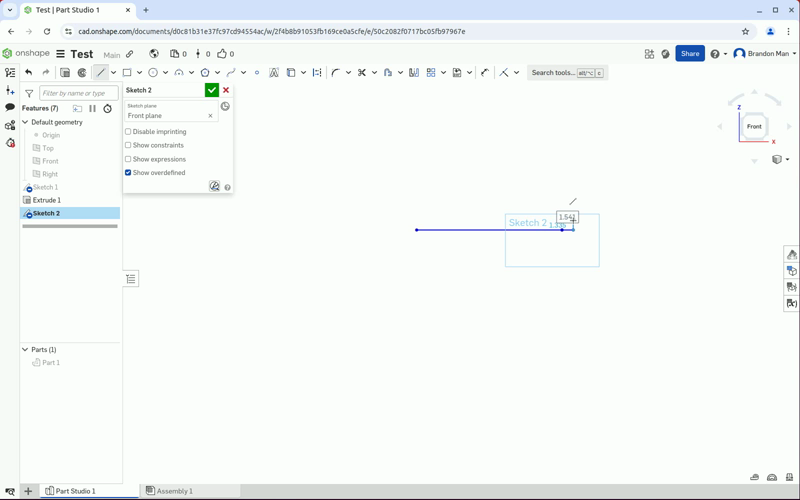
scroll(6)
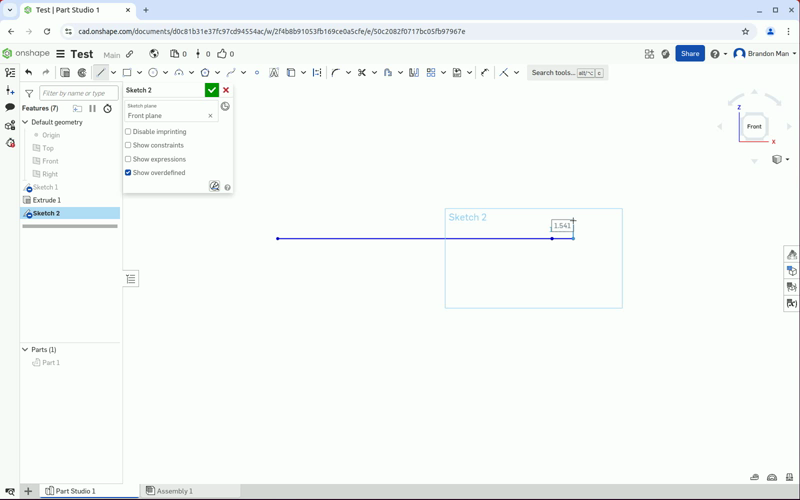
scroll(6)
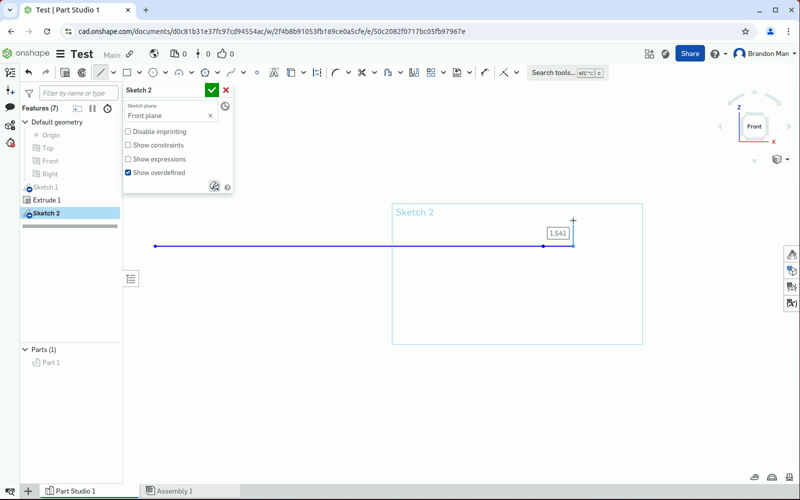
scroll(6)
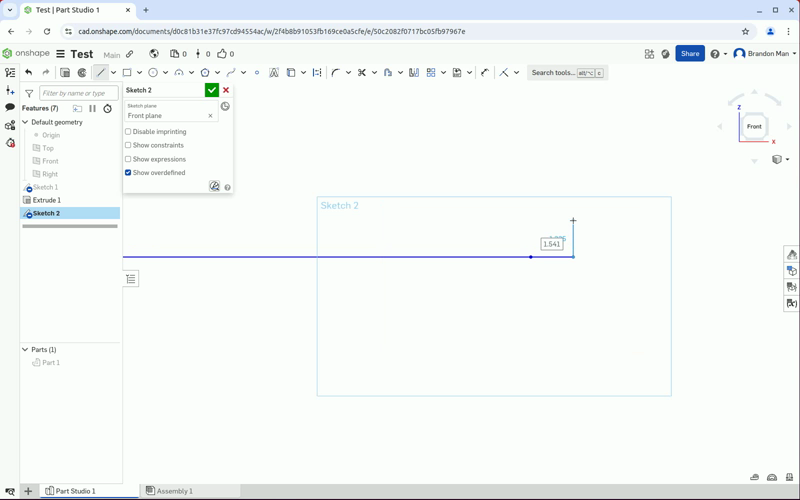
scroll(6)
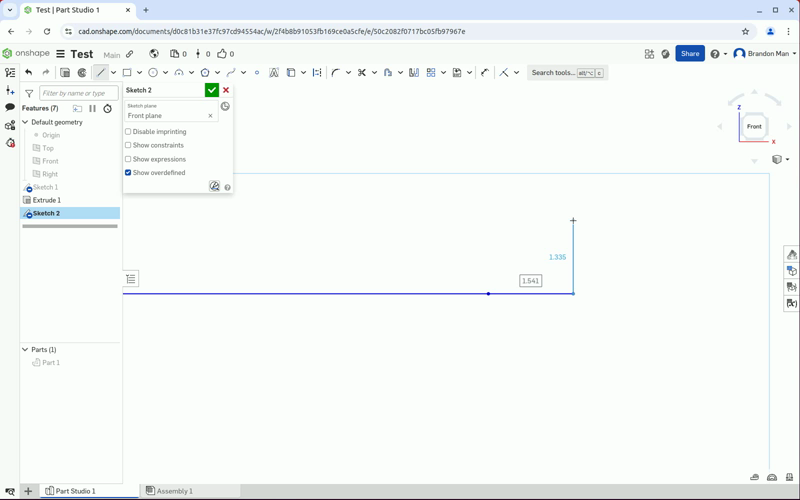
click(573, 220)
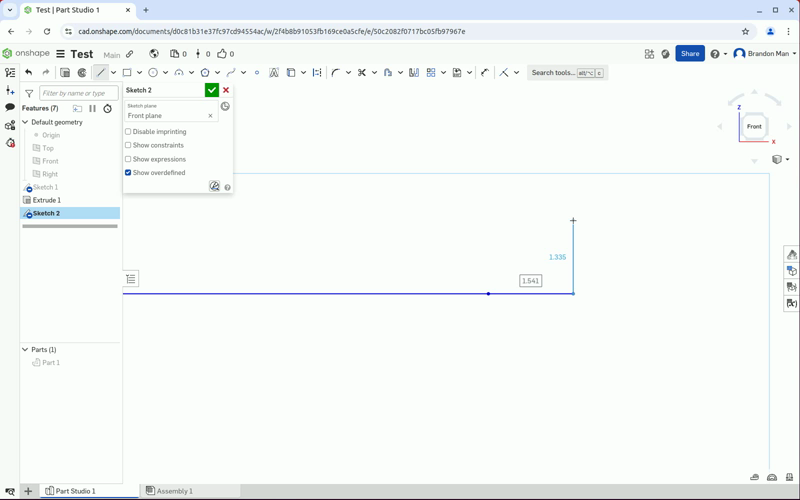
scroll(-6)
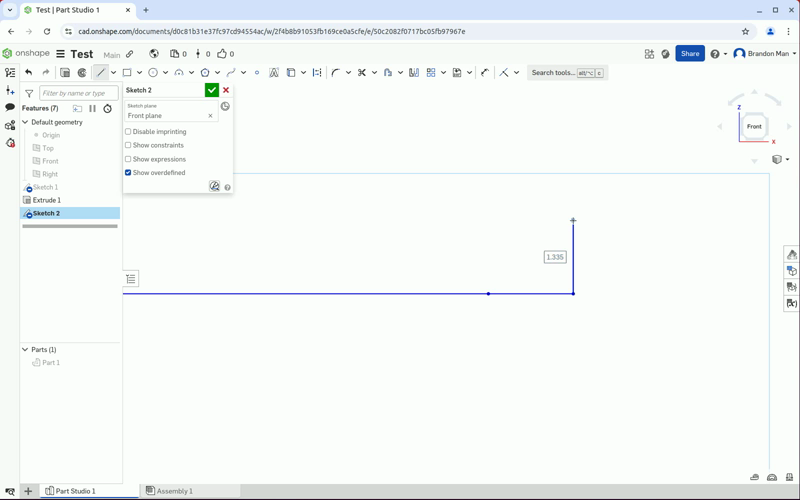
scroll(-6)
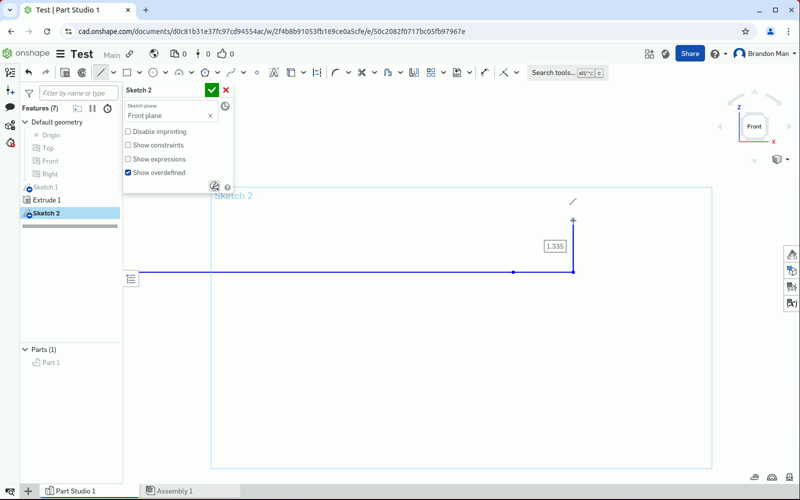
scroll(-6)
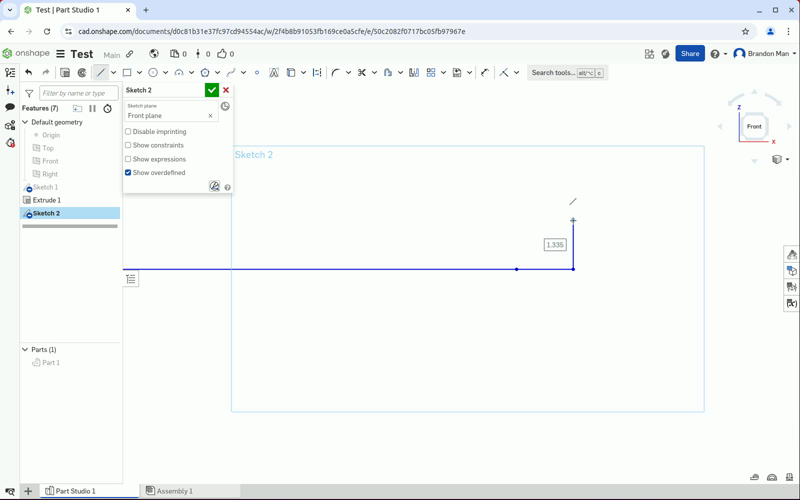
scroll(-6)
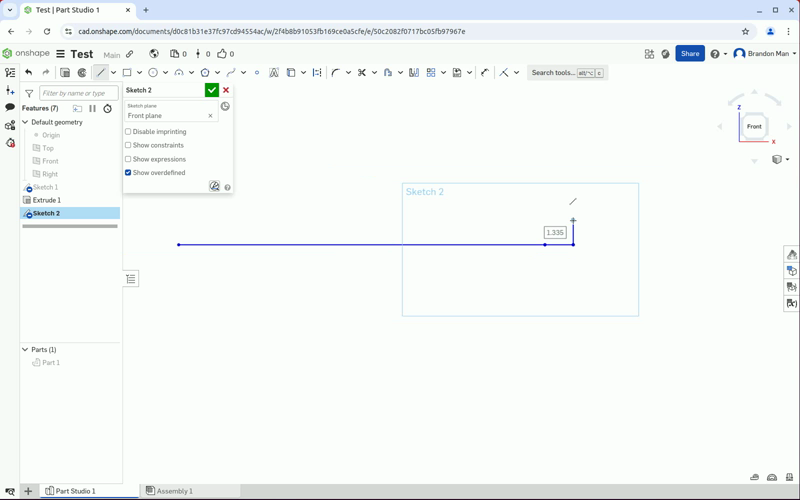
scroll(-6)
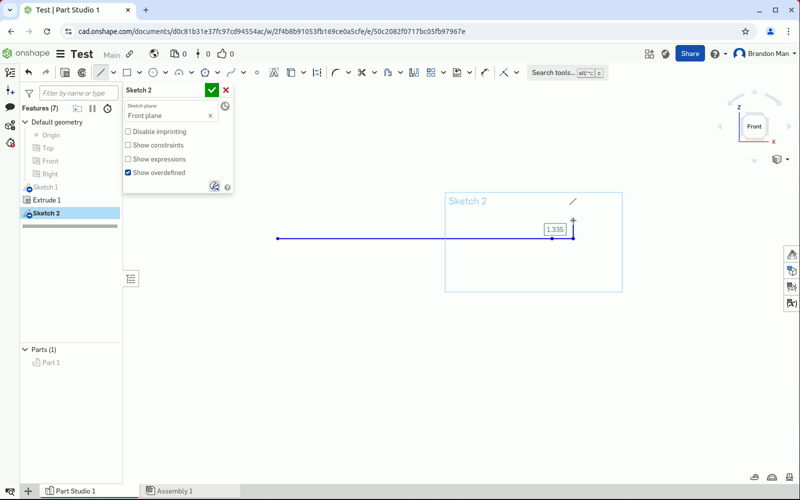
scroll(-6)
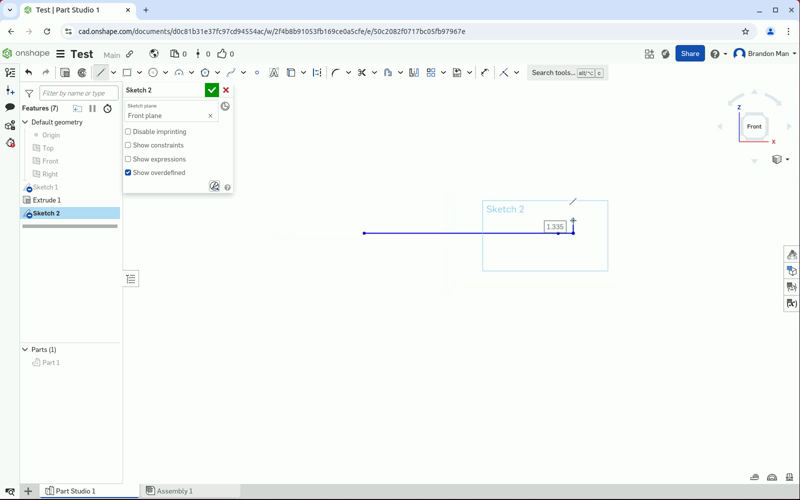
scroll(-6)
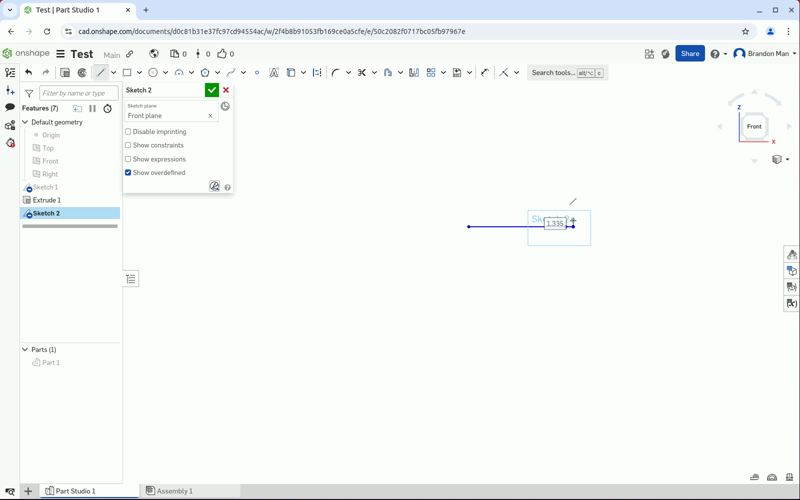
key_up(shift)
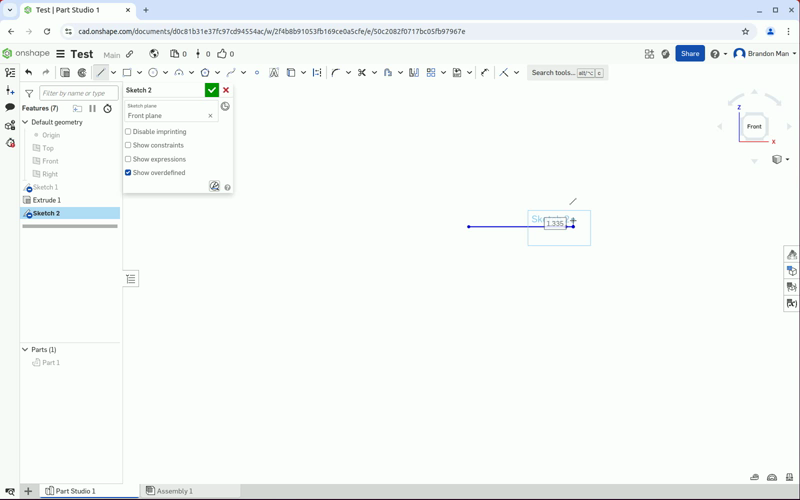
key_down(shift)
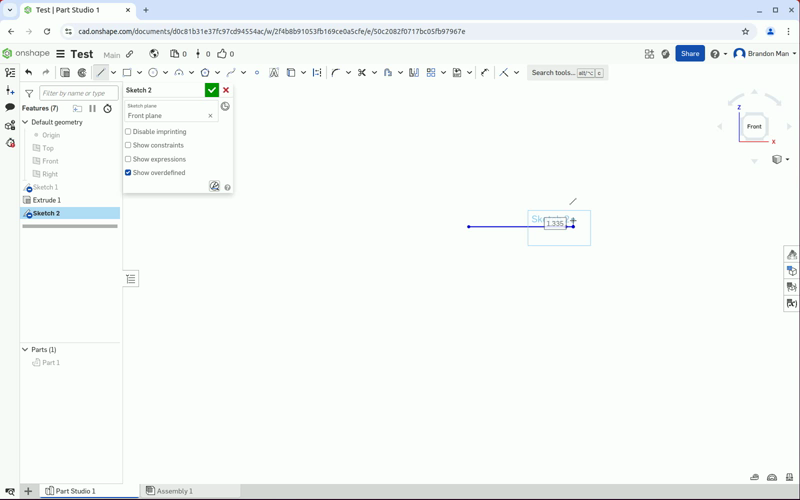
mouse_move(468, 220)
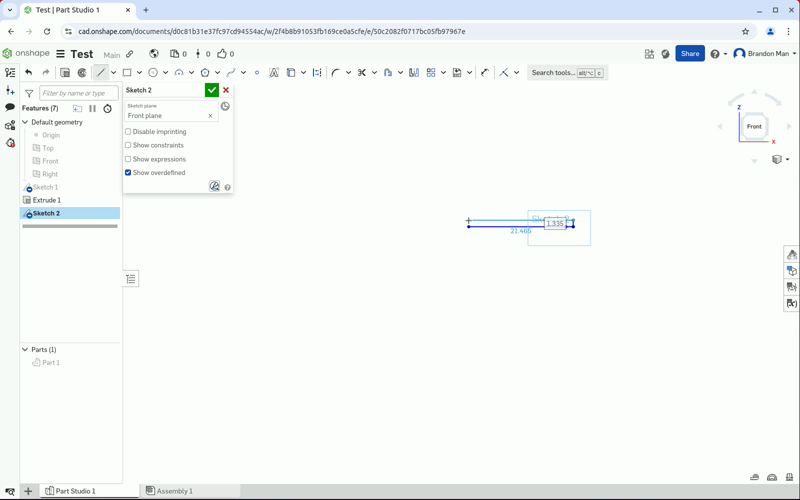
click(468, 220)
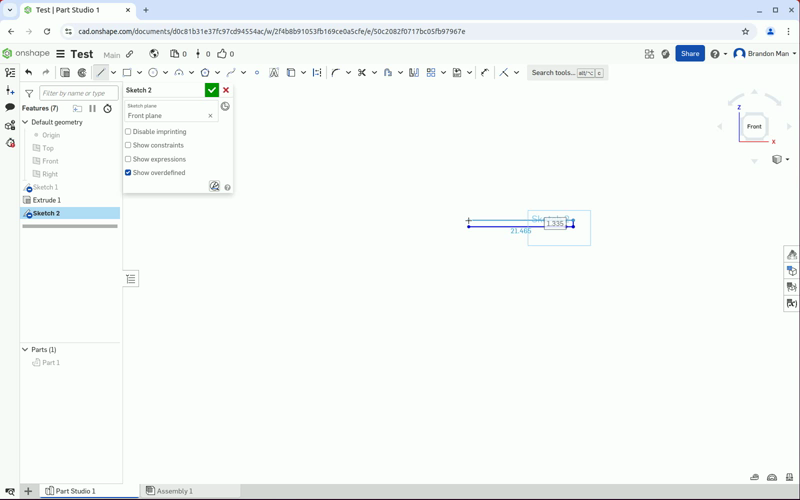
key_up(shift)
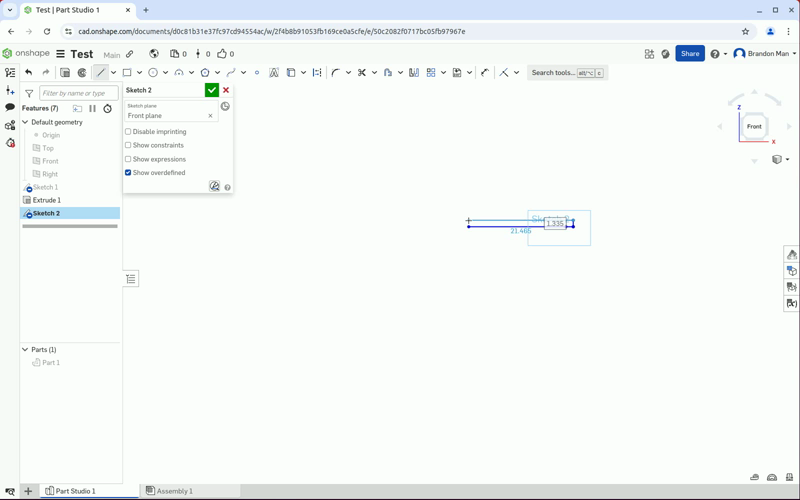
mouse_move(498, 220)
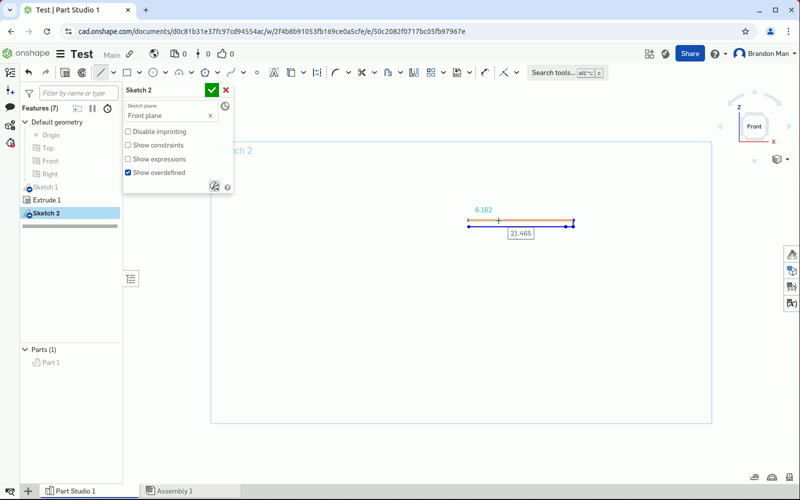
key_down(shift)
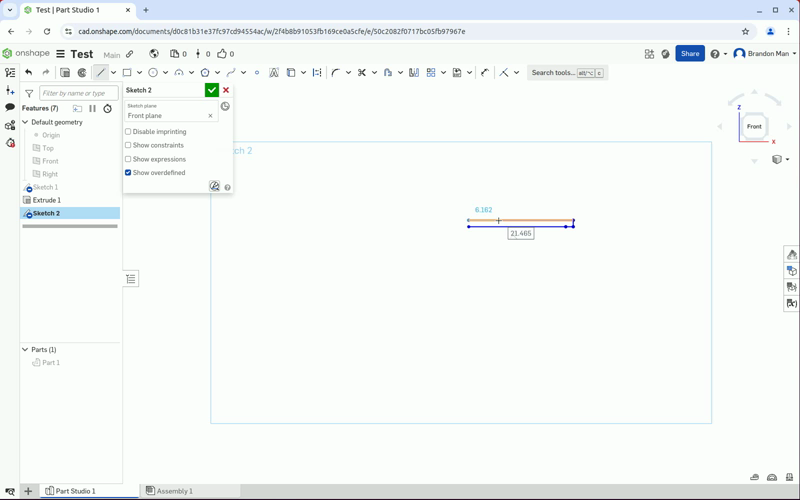
mouse_move(468, 226)
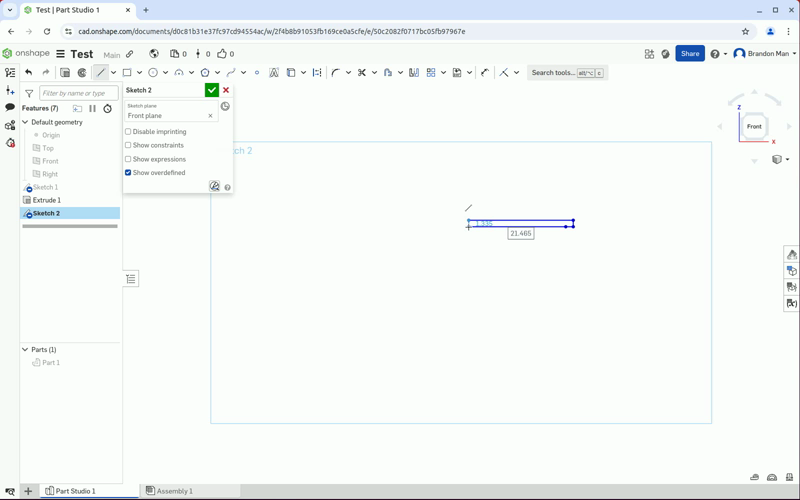
scroll(6)
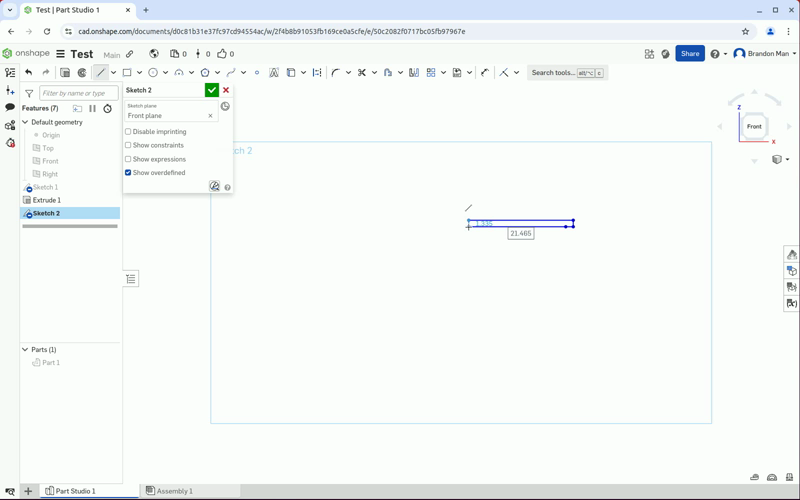
scroll(6)
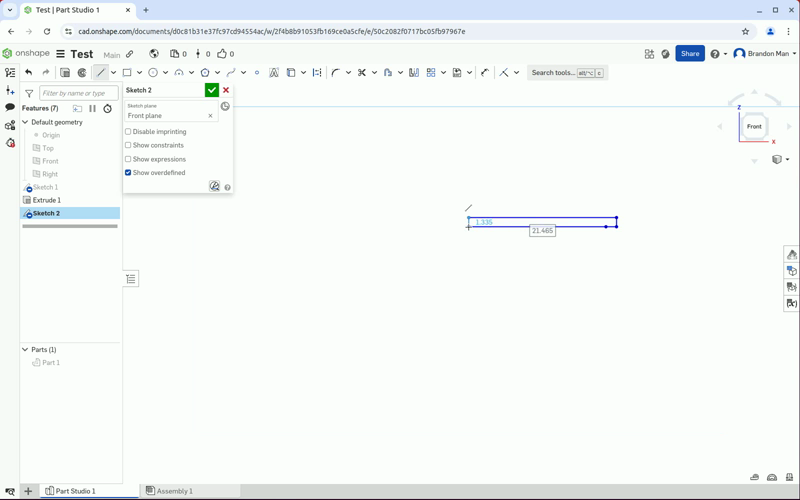
scroll(6)
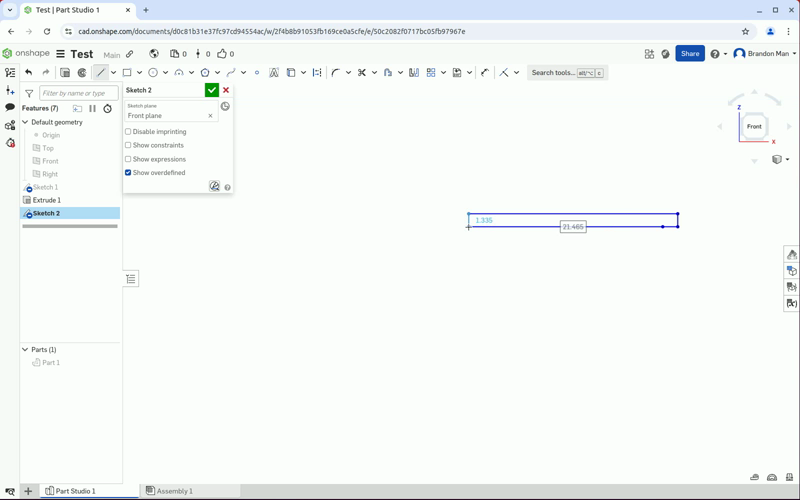
scroll(6)
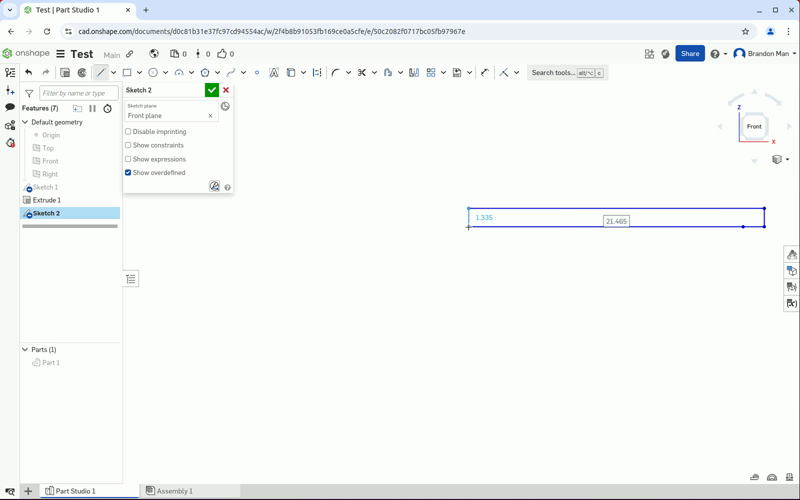
scroll(6)
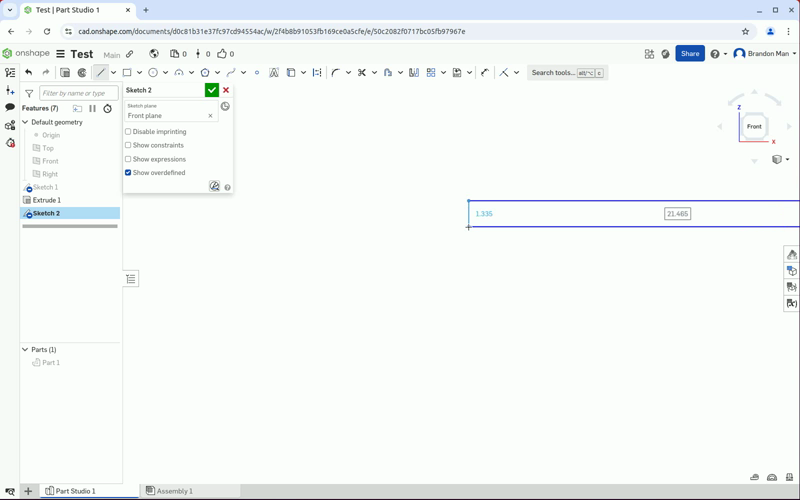
scroll(6)
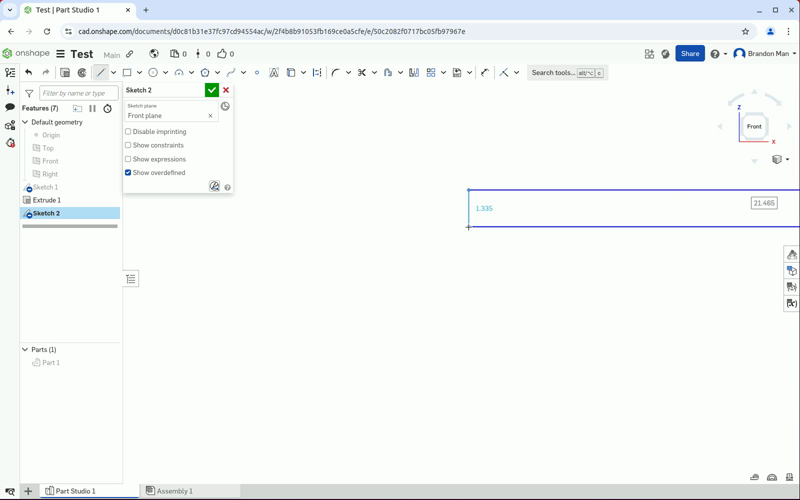
scroll(6)
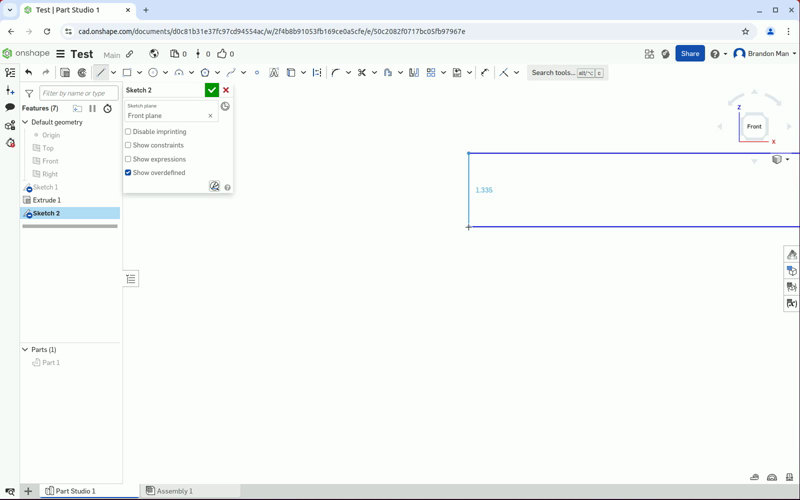
key_up(shift)
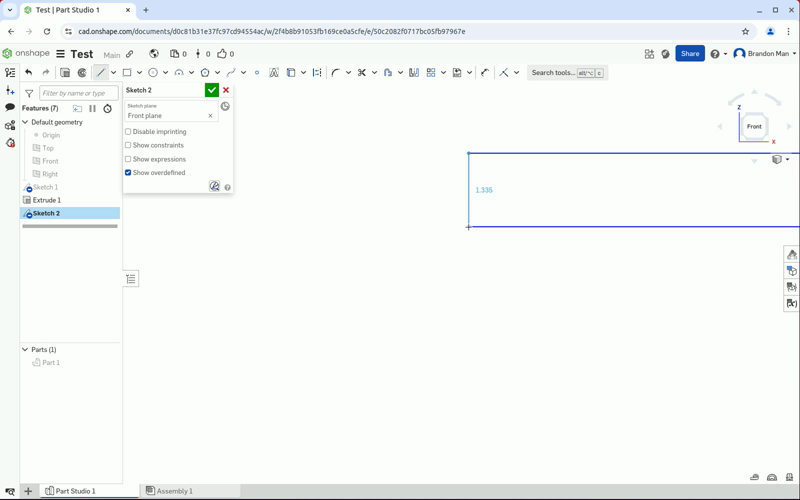
click(468, 226)
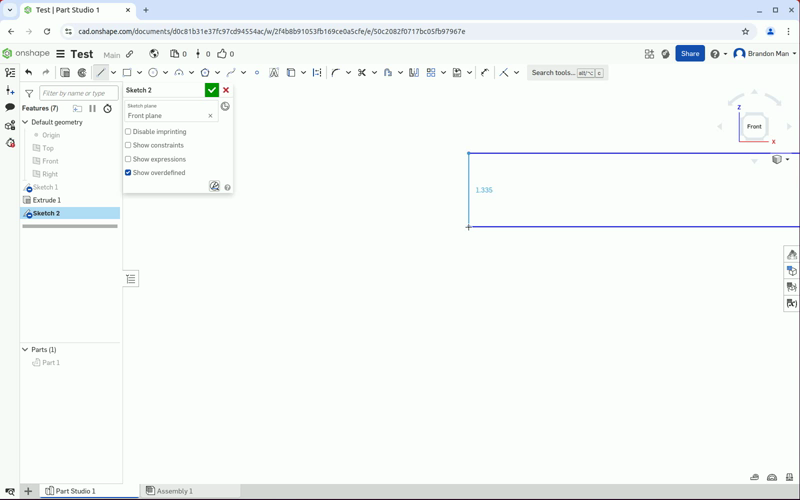
scroll(-6)
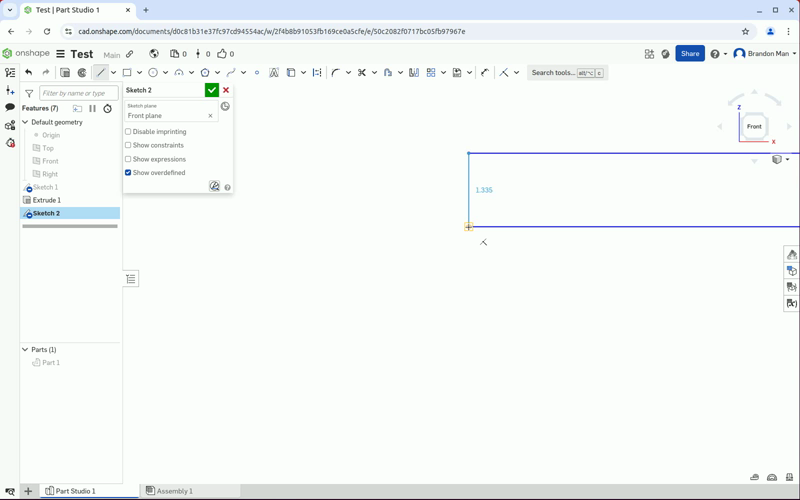
scroll(-6)
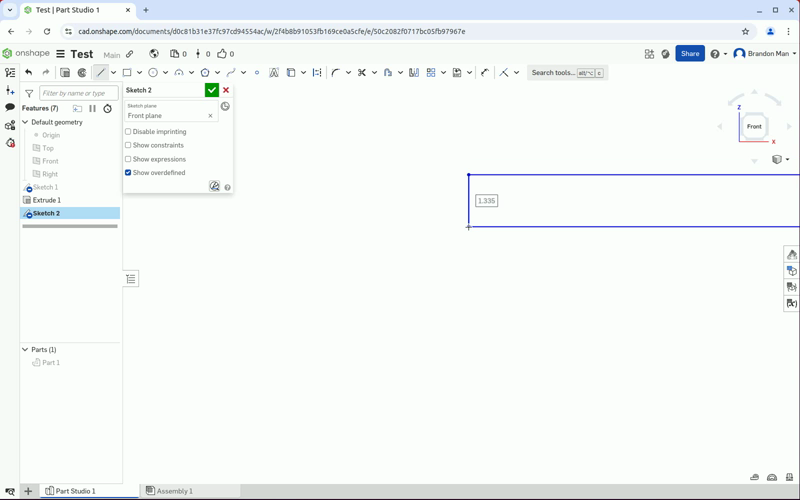
scroll(-6)
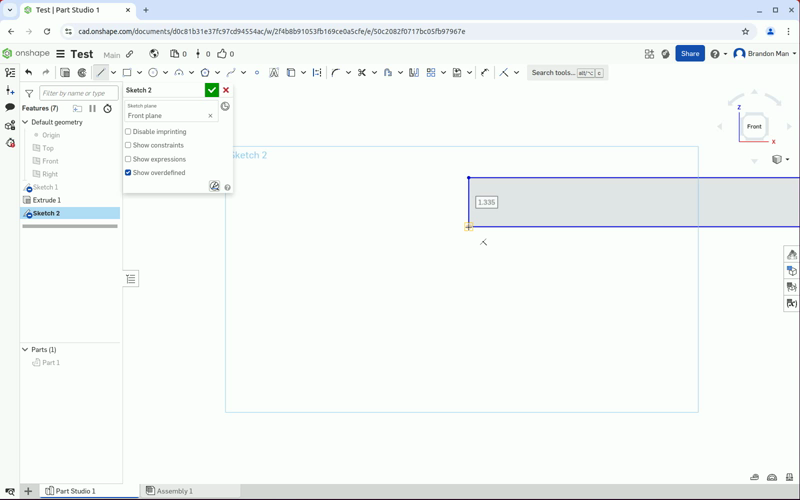
scroll(-6)
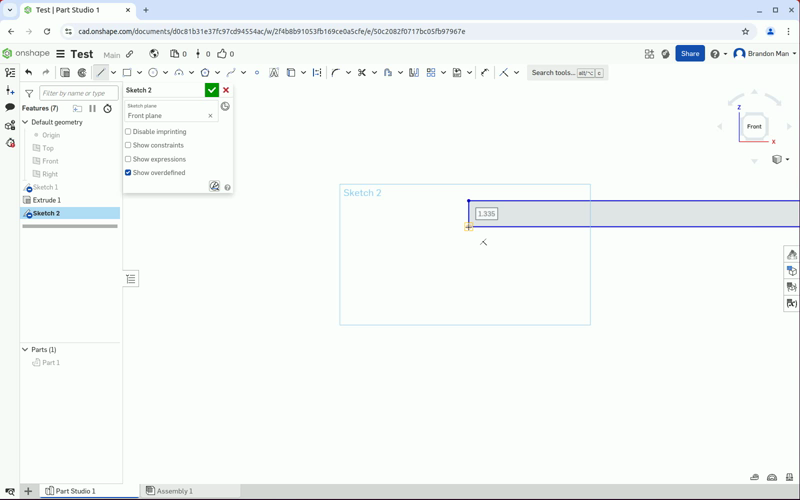
scroll(-6)
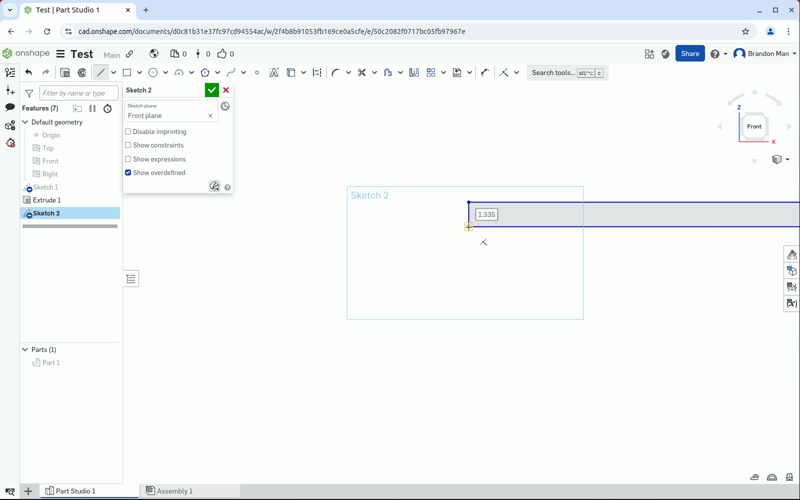
scroll(-6)
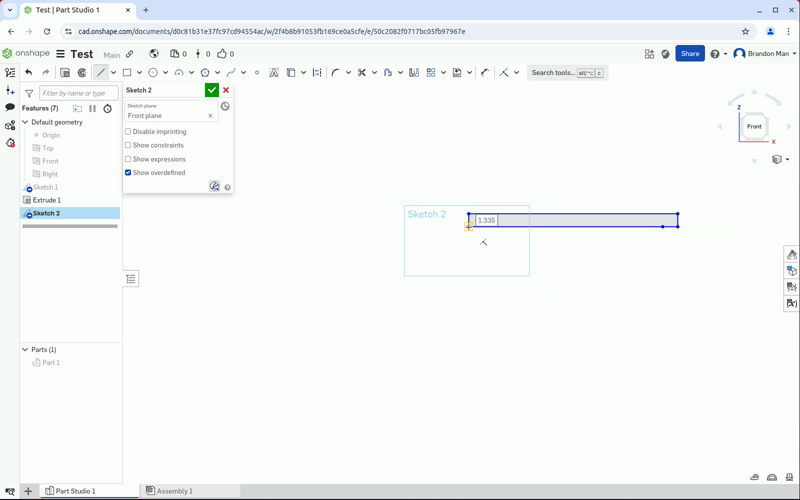
scroll(-6)
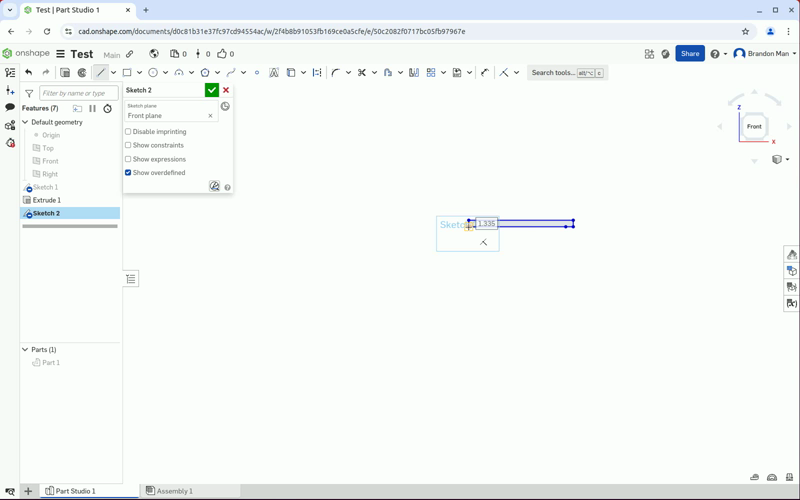
key(esc)
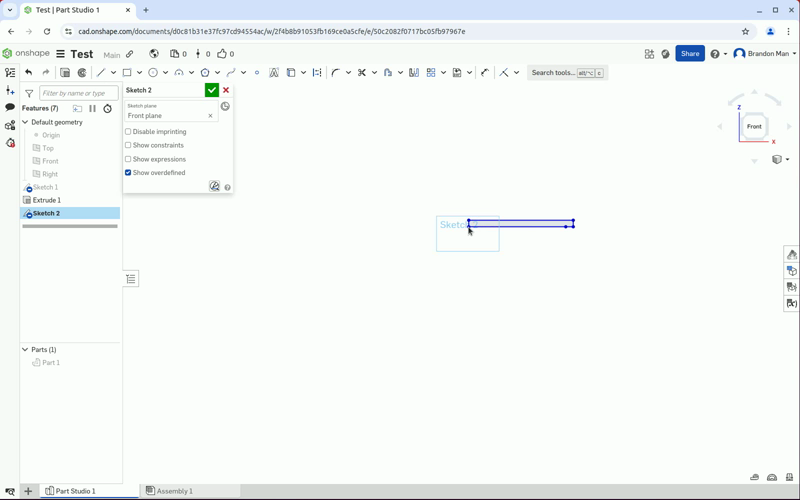
mouse_move(473, 222)
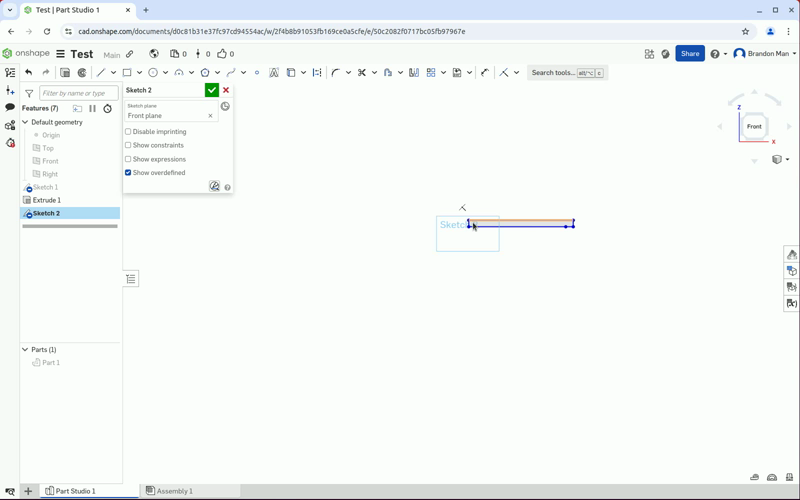
scroll(6)
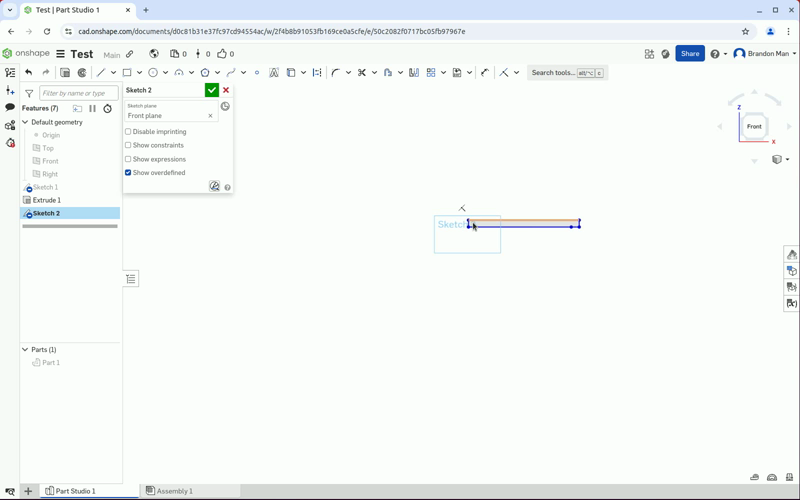
scroll(6)
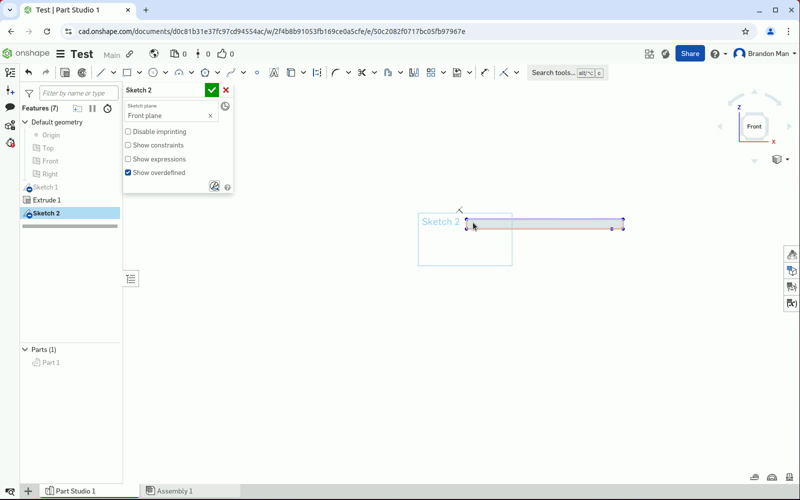
scroll(6)
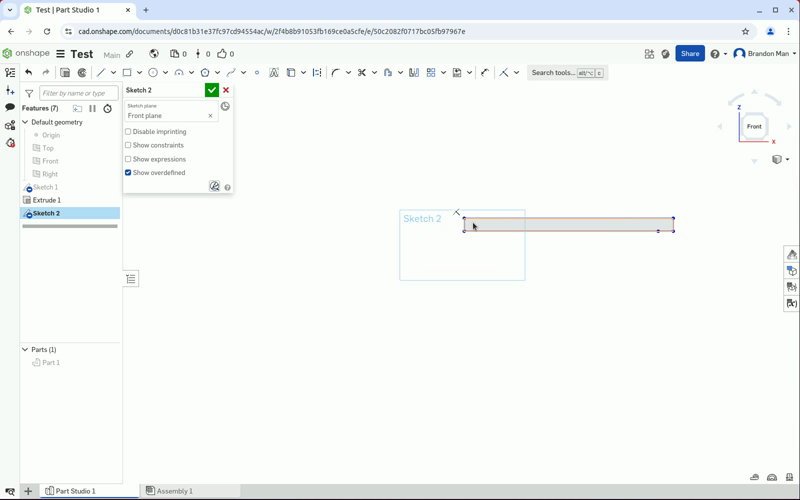
scroll(6)
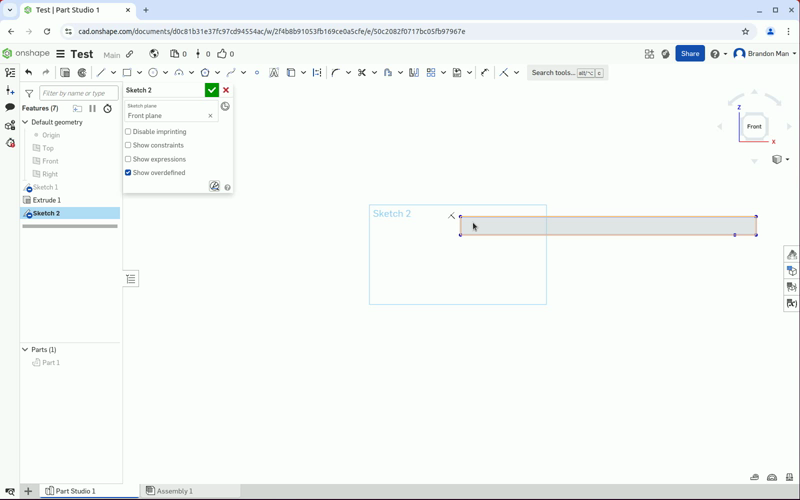
scroll(6)
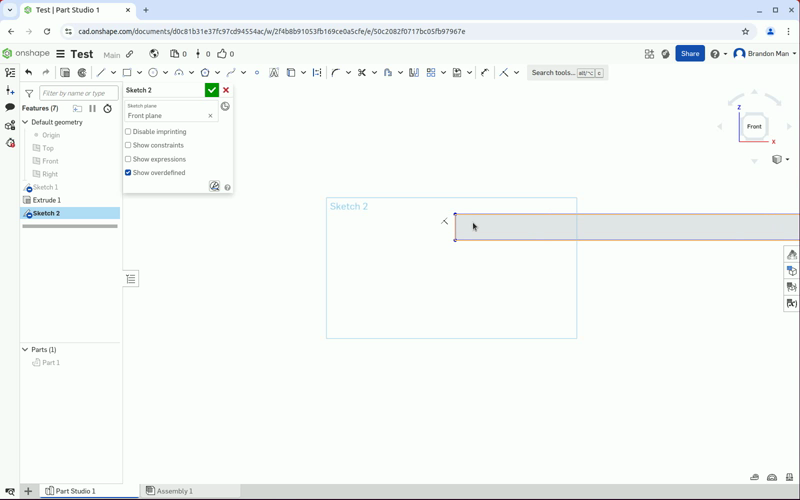
scroll(6)
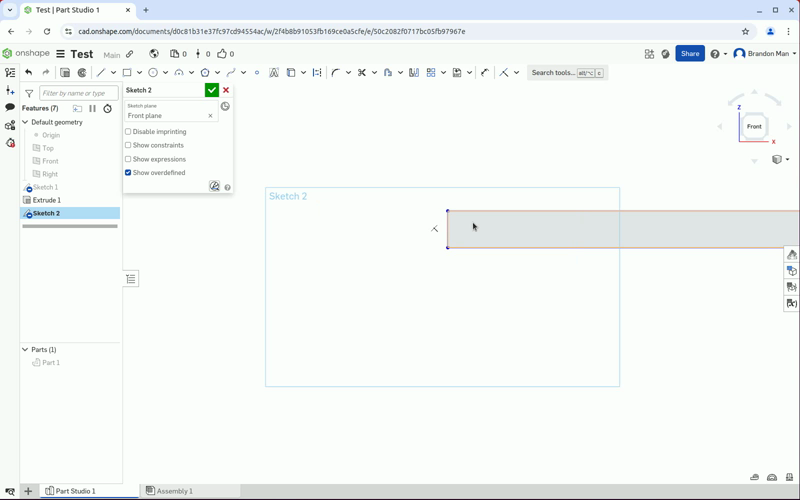
scroll(6)
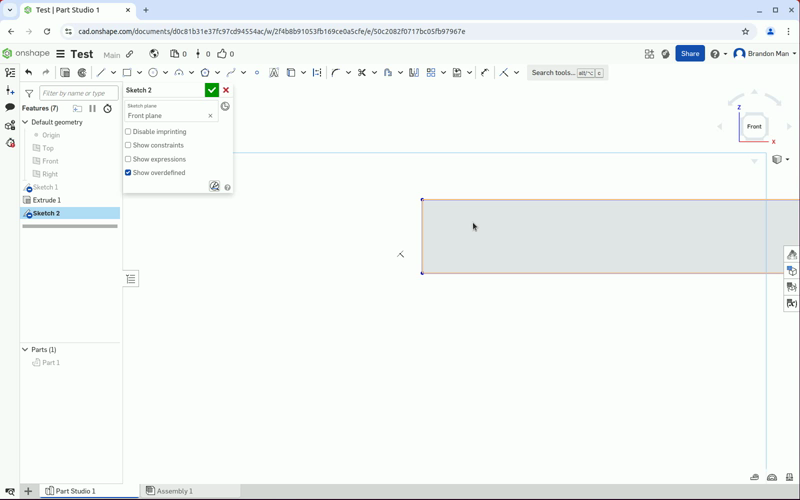
click(473, 222)
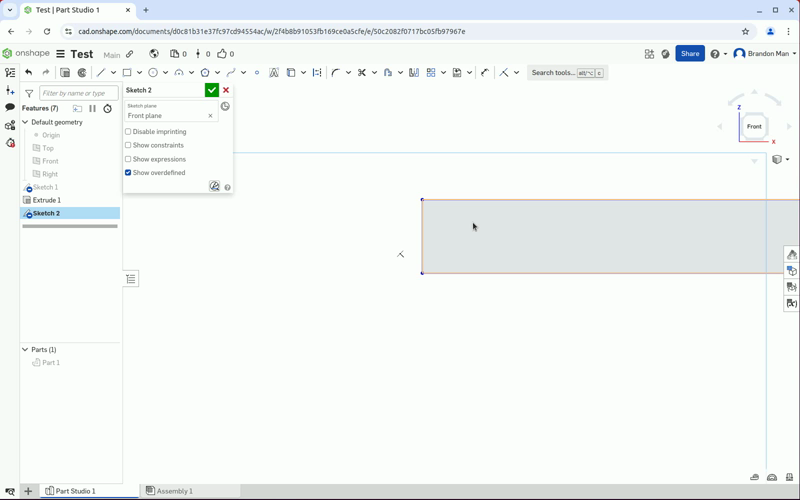
scroll(-6)
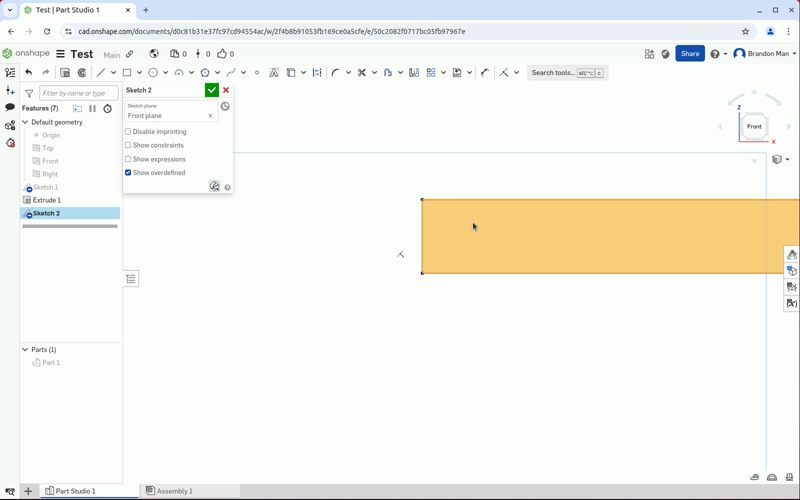
scroll(-6)
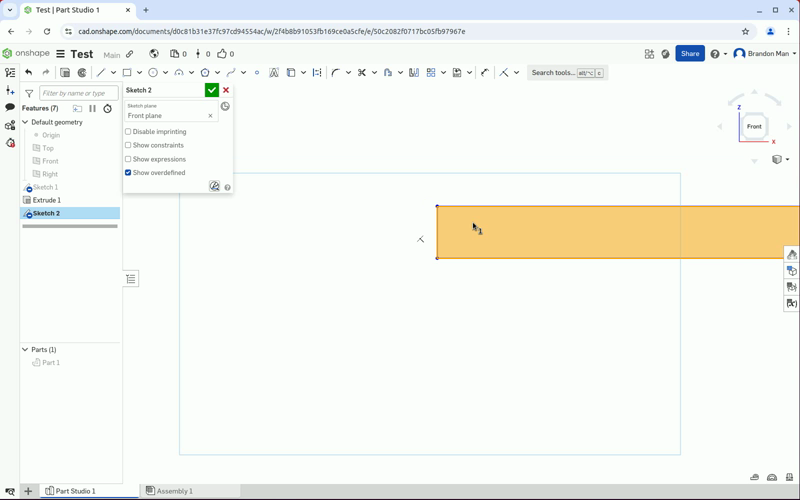
scroll(-6)
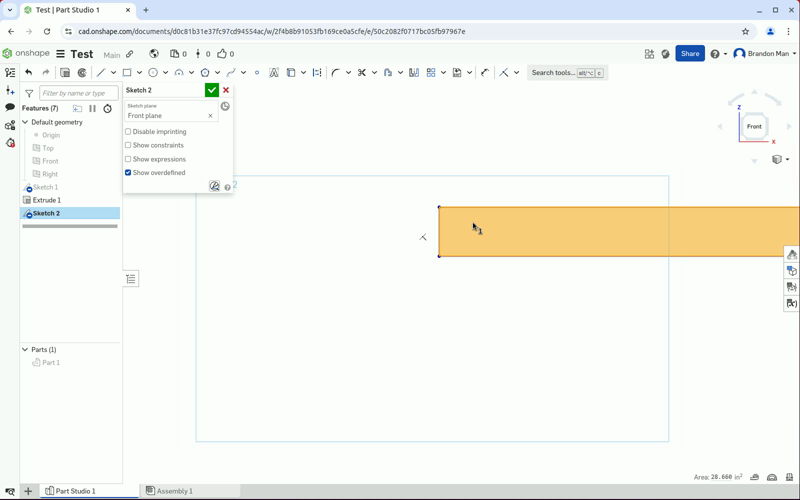
scroll(-6)
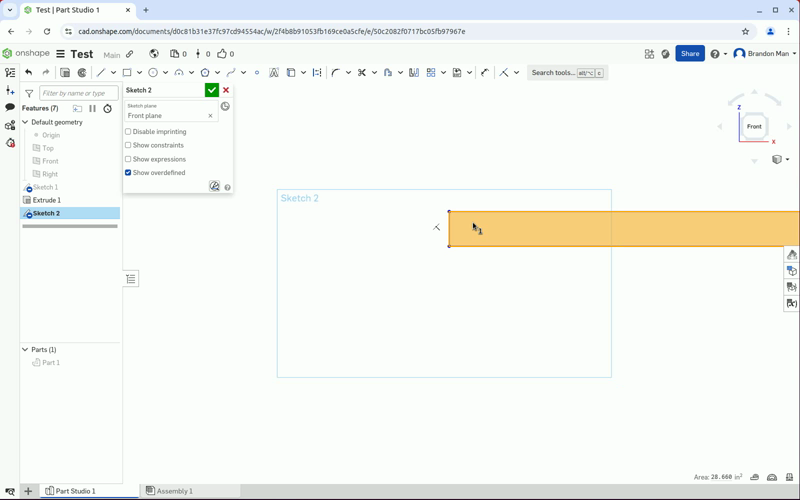
scroll(-6)
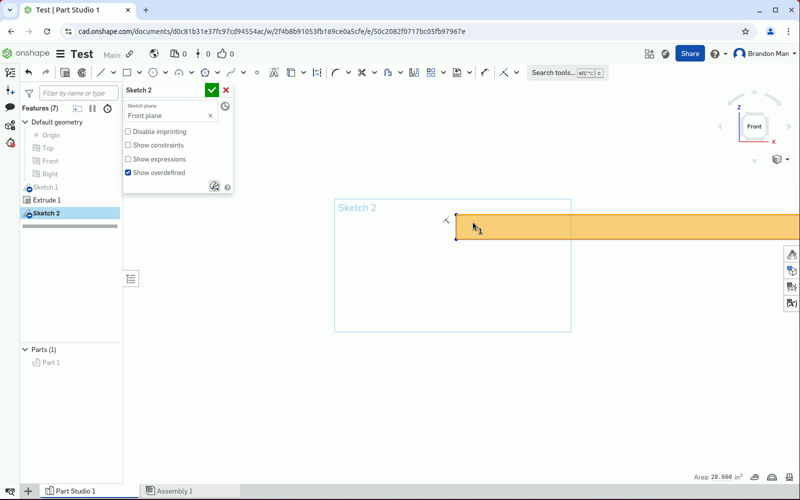
scroll(-6)
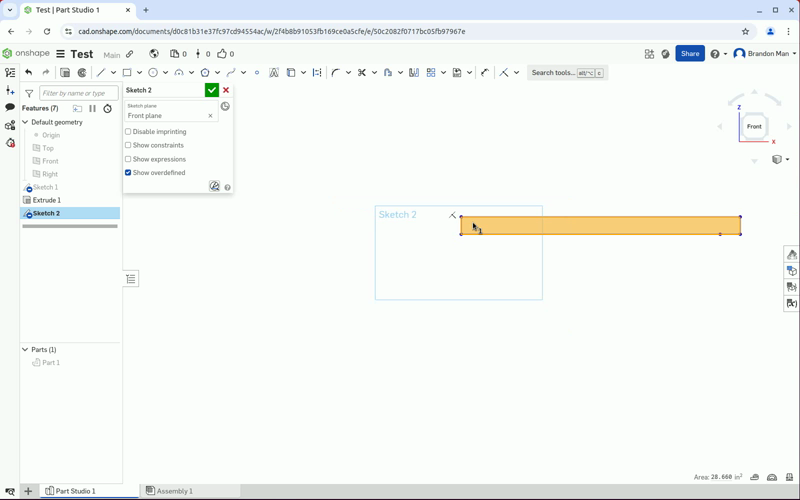
scroll(-6)
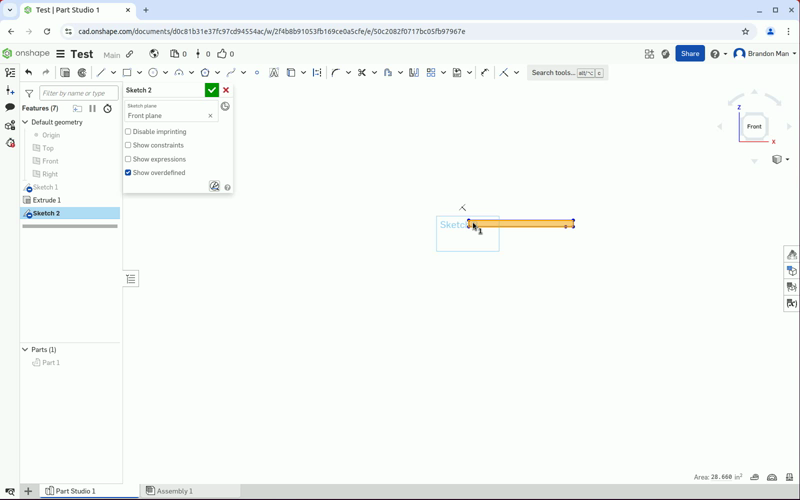
mouse_move(73, 352)
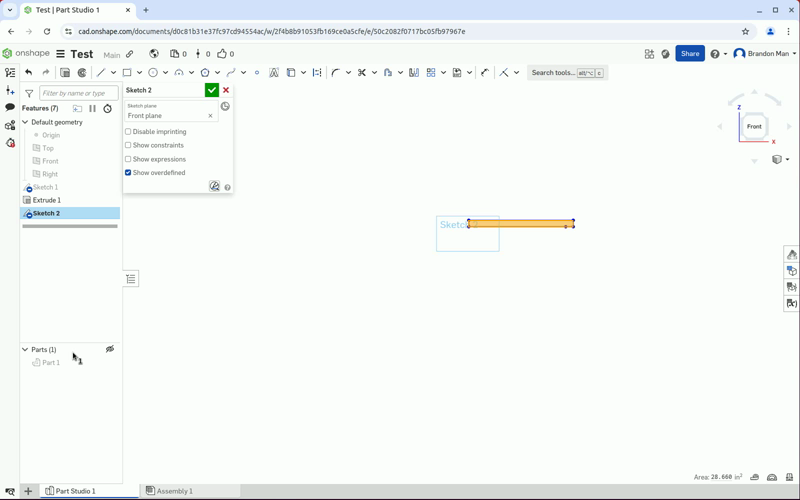
key(shift+y)
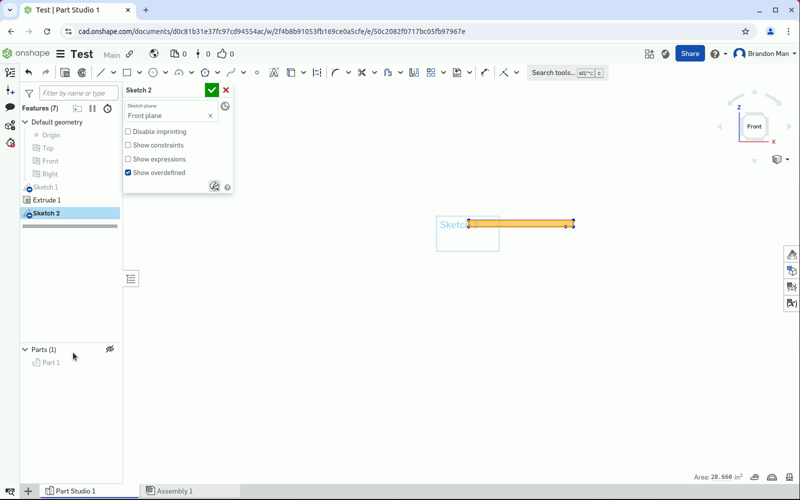
key(shift+e)
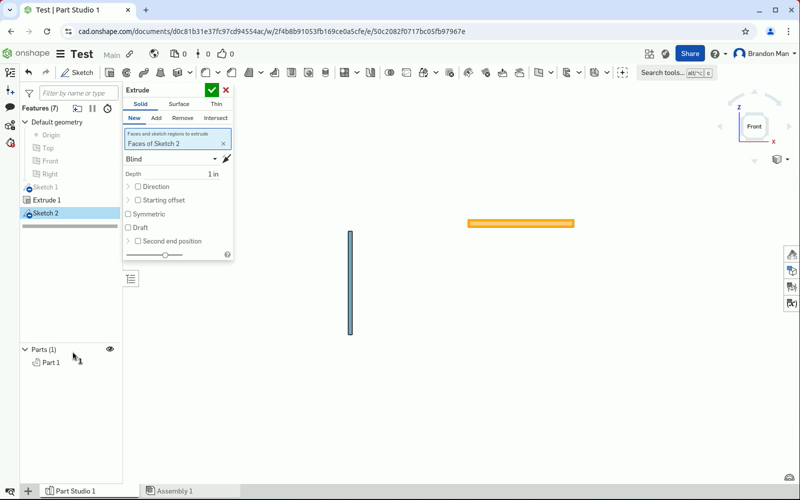
mouse_move(143, 106)
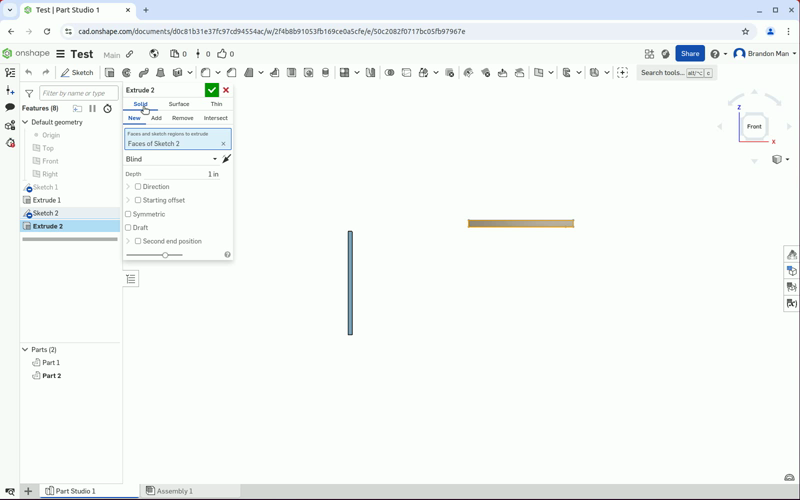
click(143, 106)
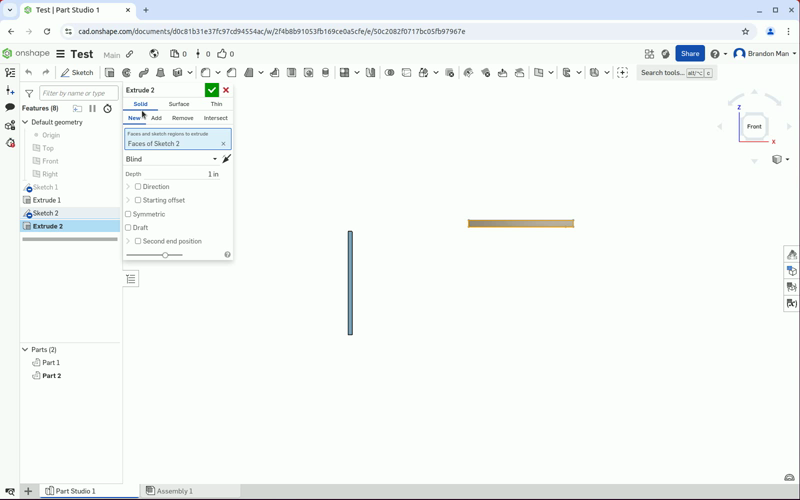
mouse_move(137, 120)
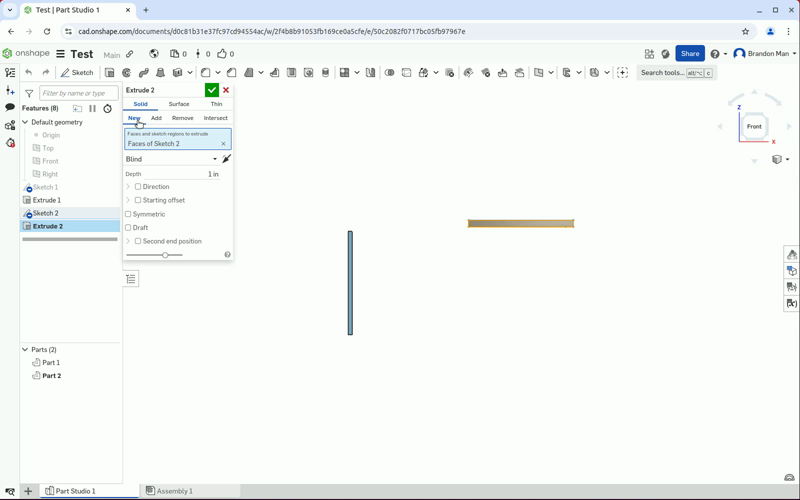
click(137, 120)
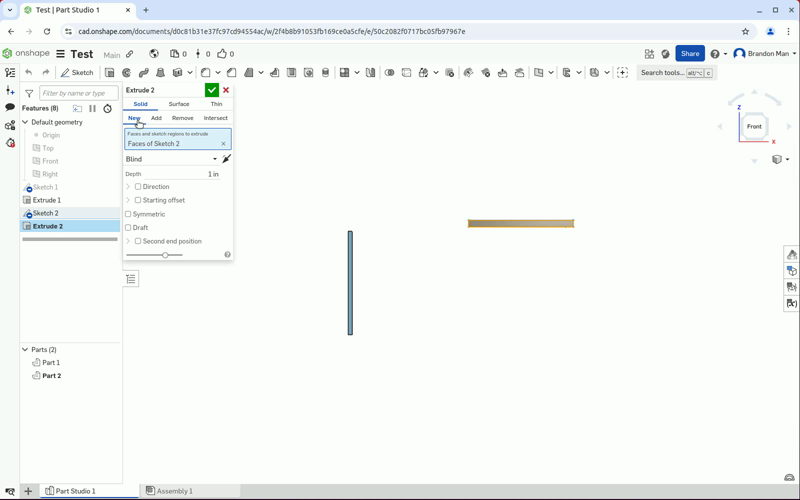
key(tab, 4)
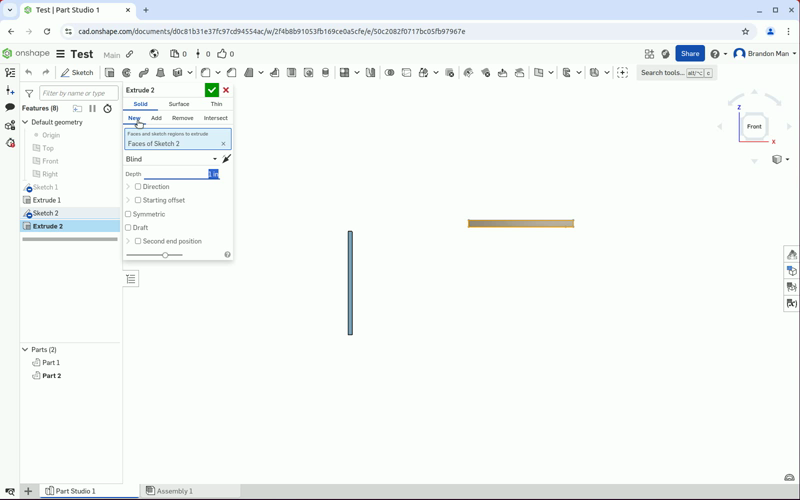
text(17.331)
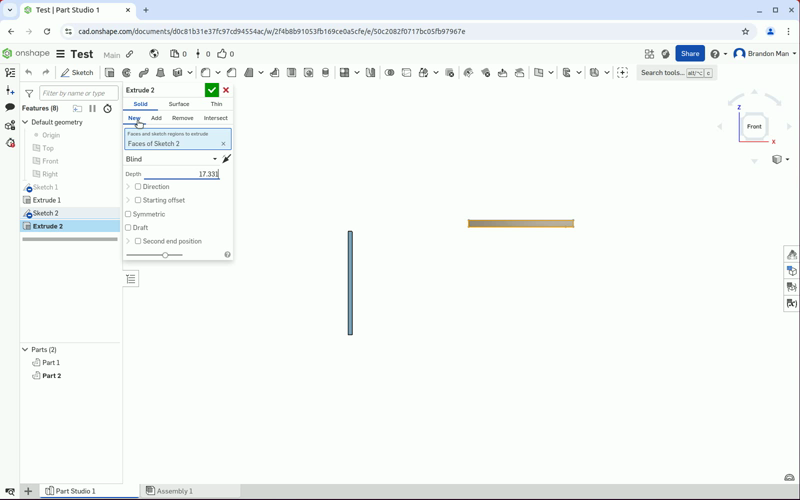
key(enter)
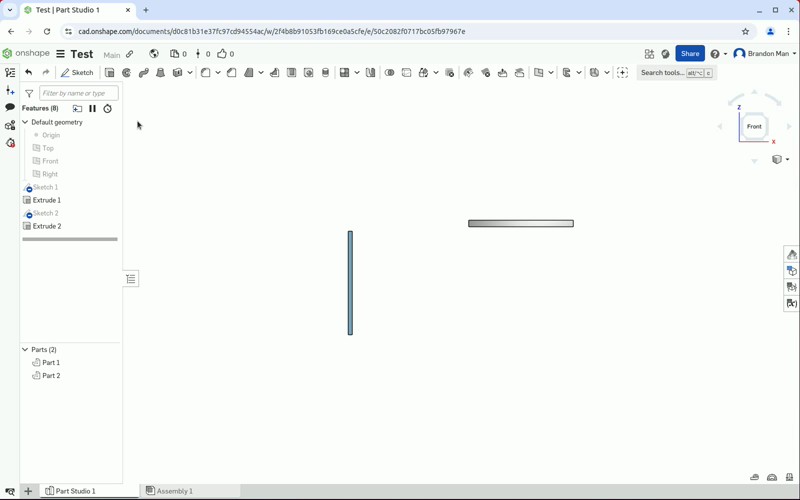
key(shift+h)
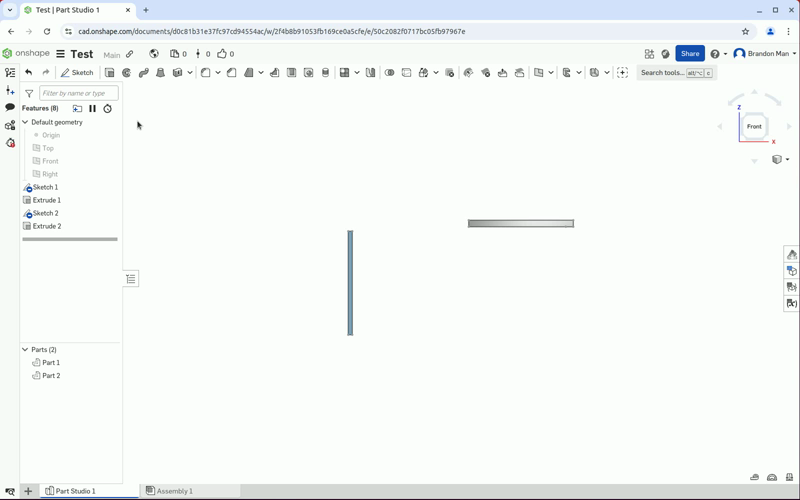
key(shift+h)
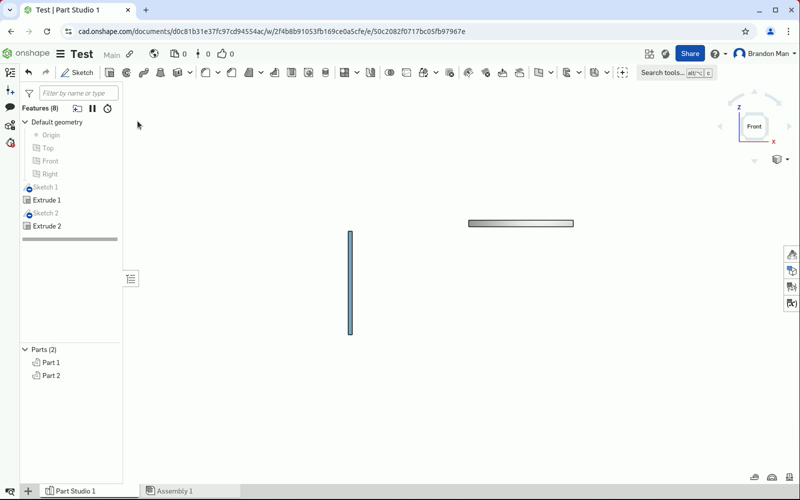
mouse_move(73, 189)
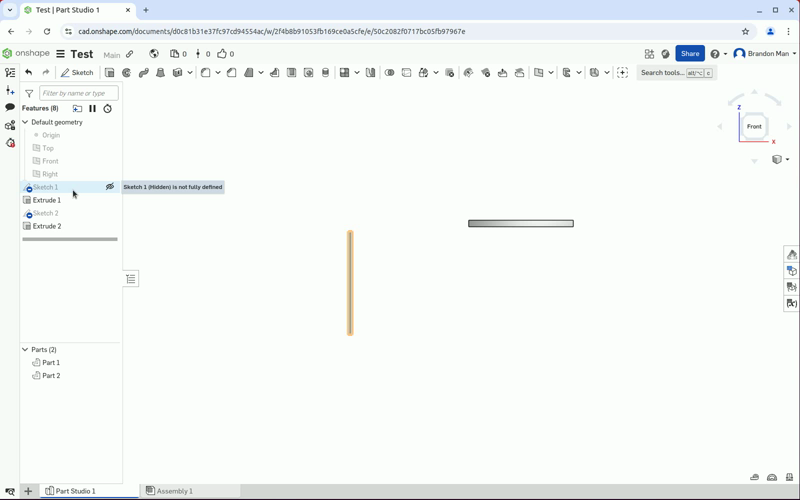
click(73, 189)
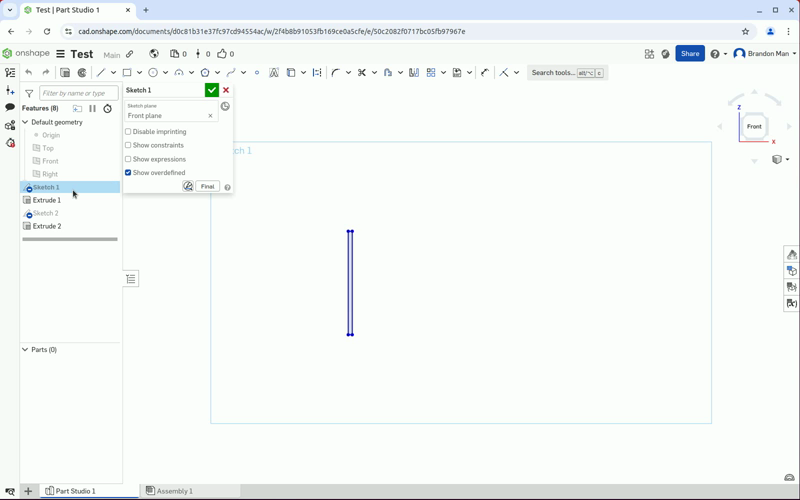
mouse_move(229, 92)
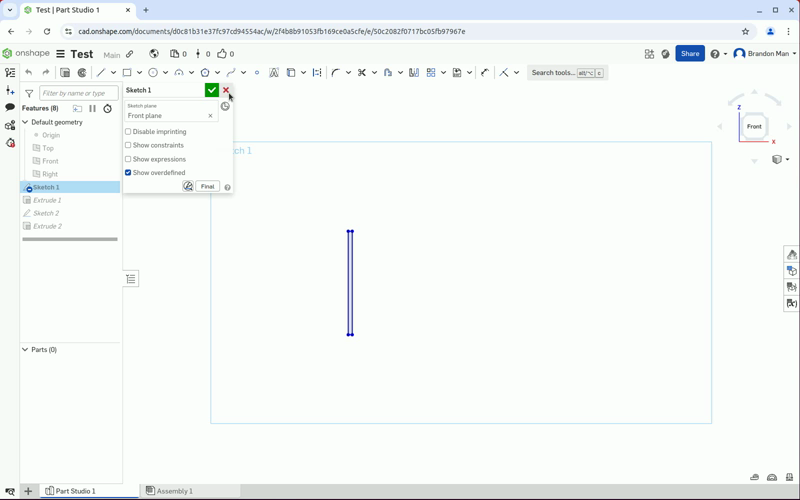
click(229, 92)
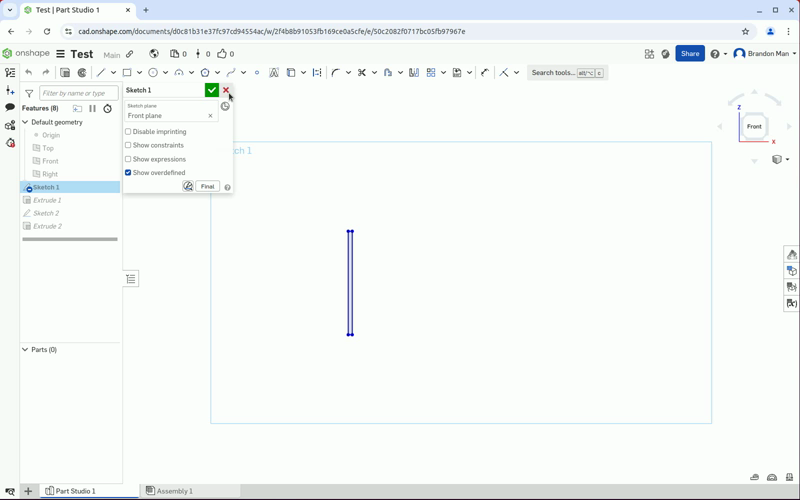
key(shift+s)
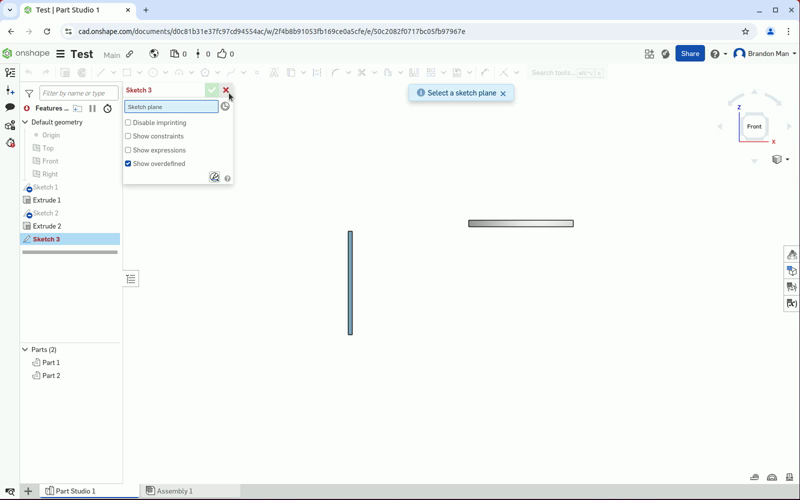
mouse_move(73, 163)
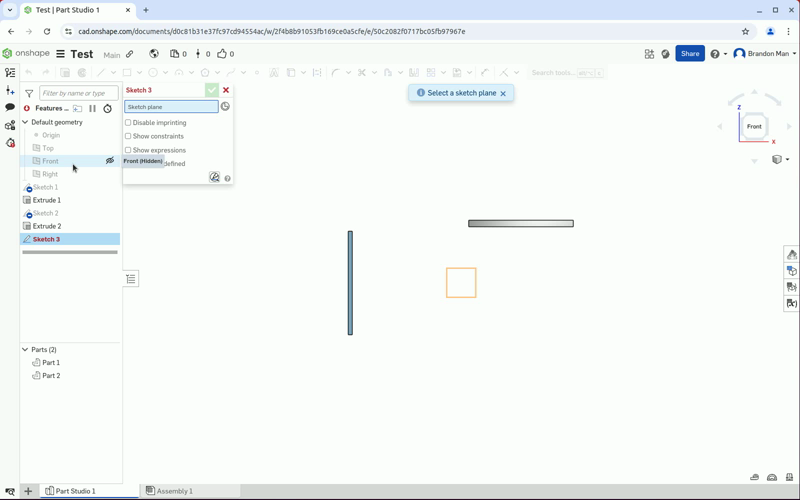
click(73, 163)
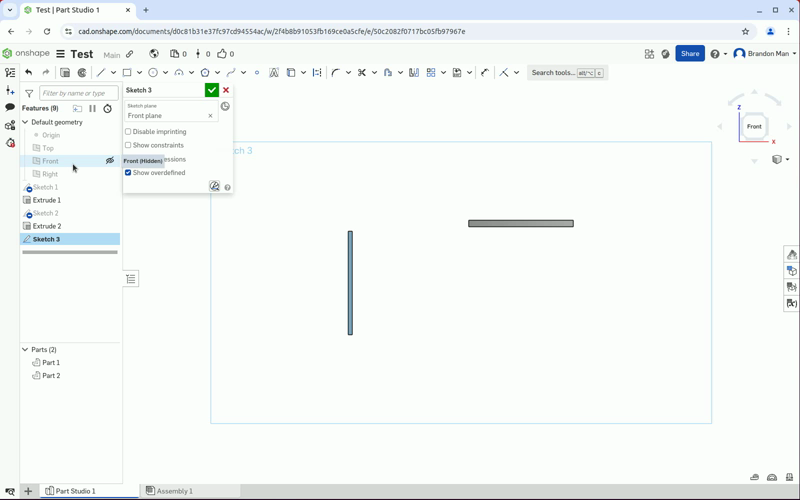
mouse_move(73, 352)
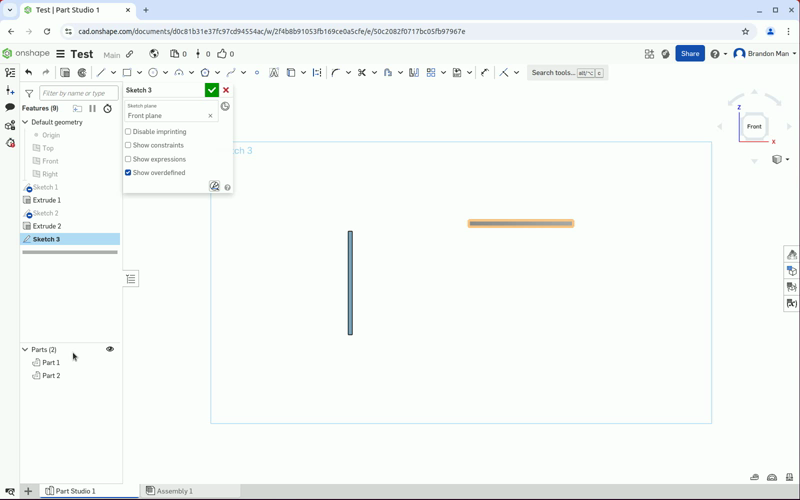
key(y)
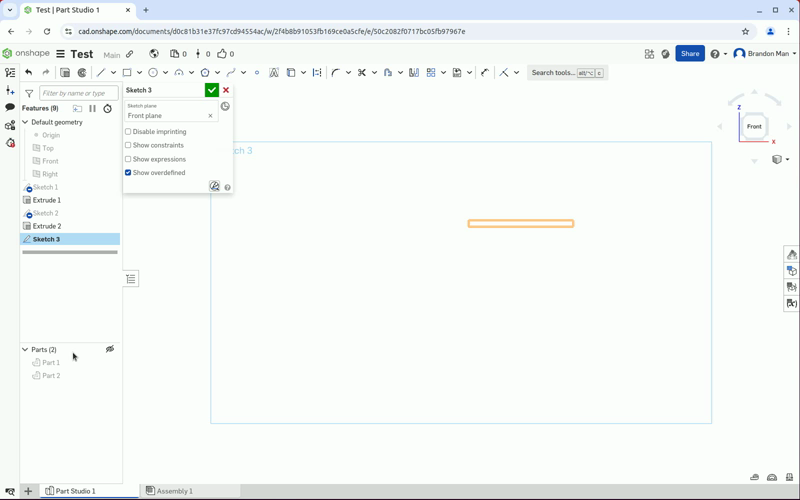
key(l)
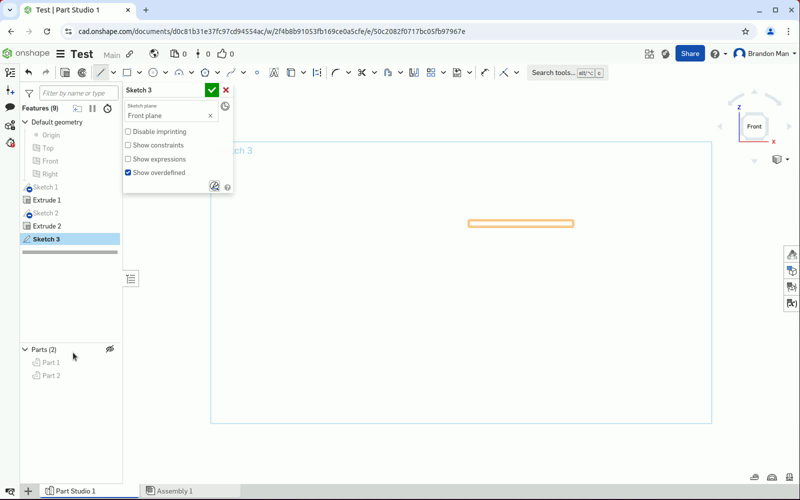
key_down(shift)
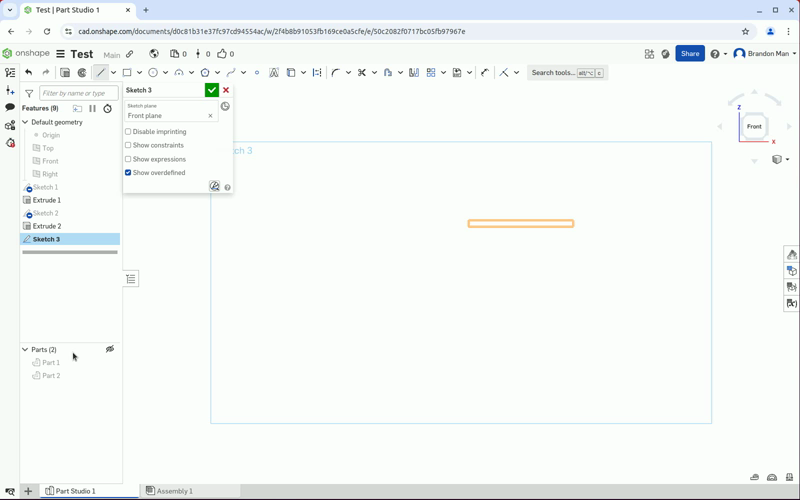
mouse_move(468, 345)
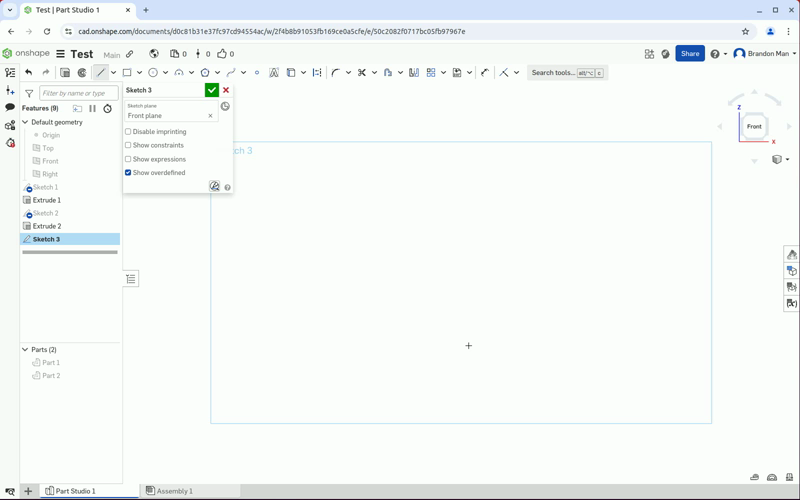
click(468, 345)
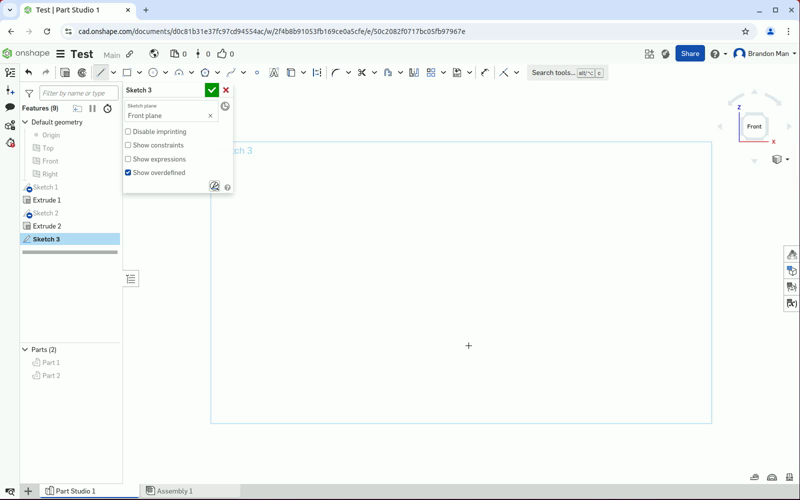
key_up(shift)
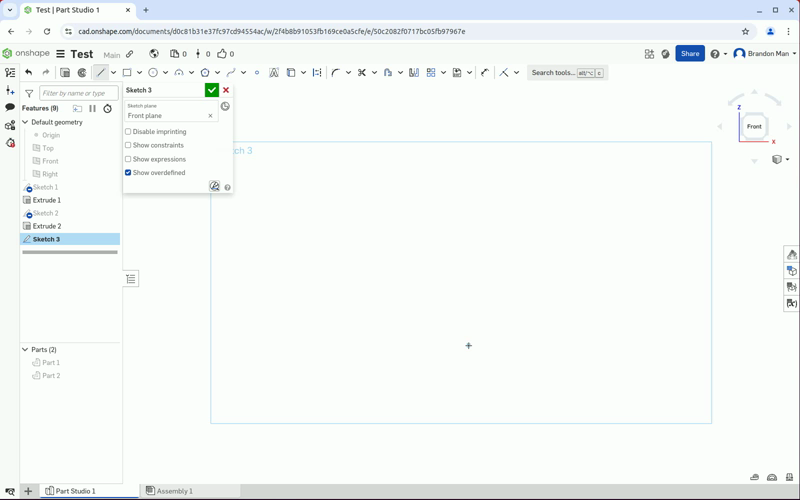
key_down(shift)
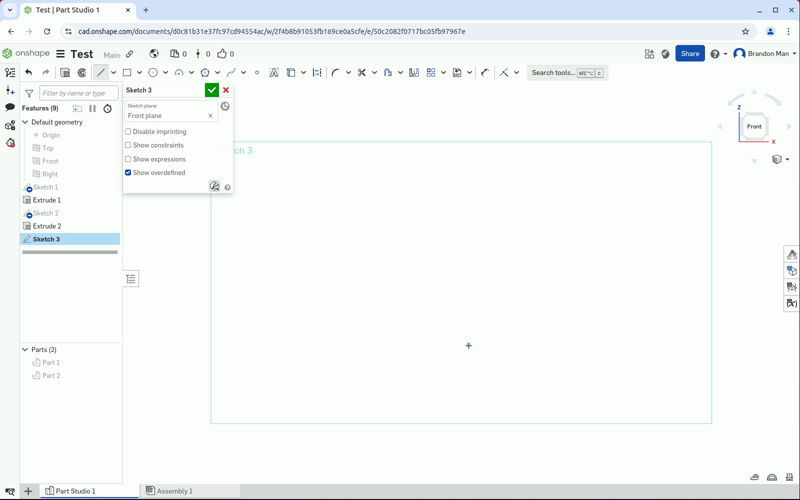
mouse_move(573, 345)
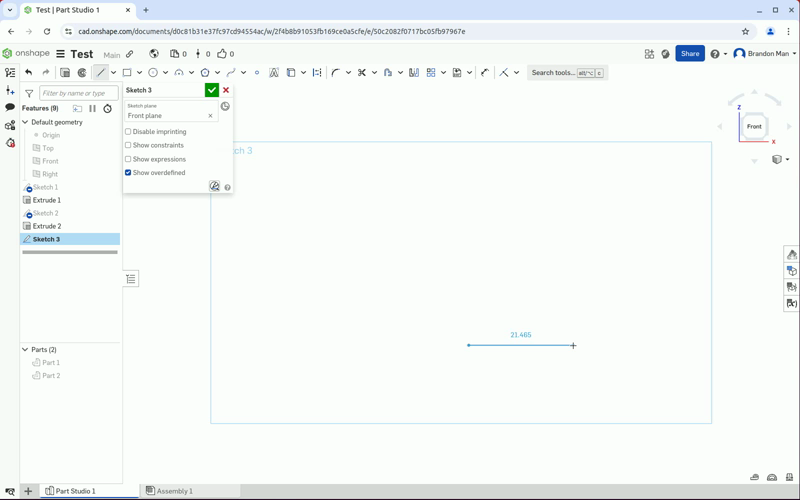
click(573, 345)
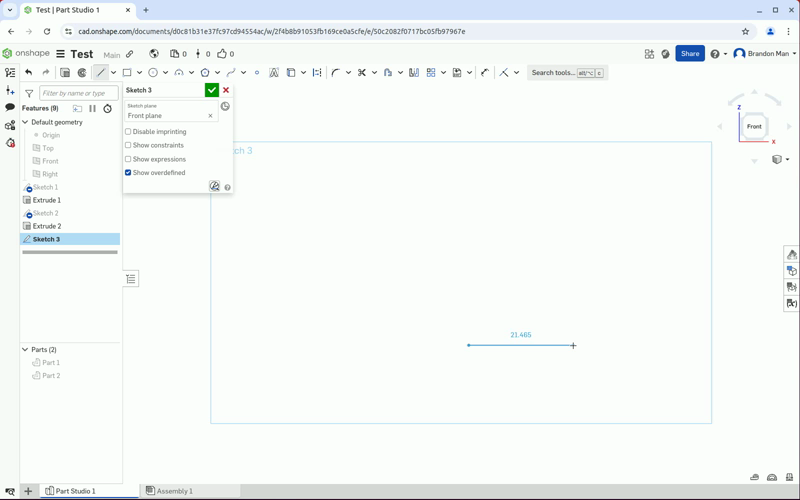
key_up(shift)
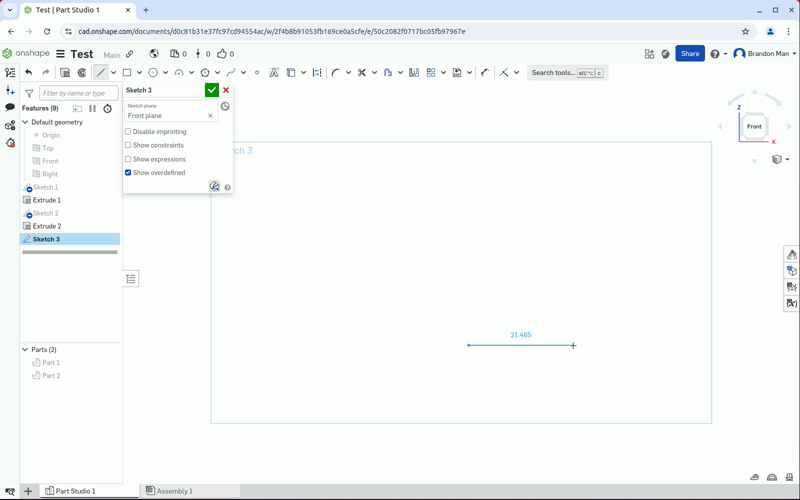
key_down(shift)
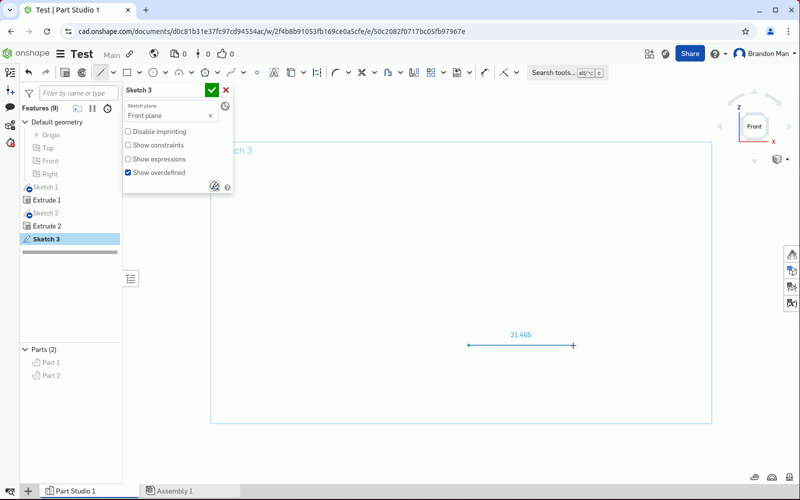
mouse_move(589, 345)
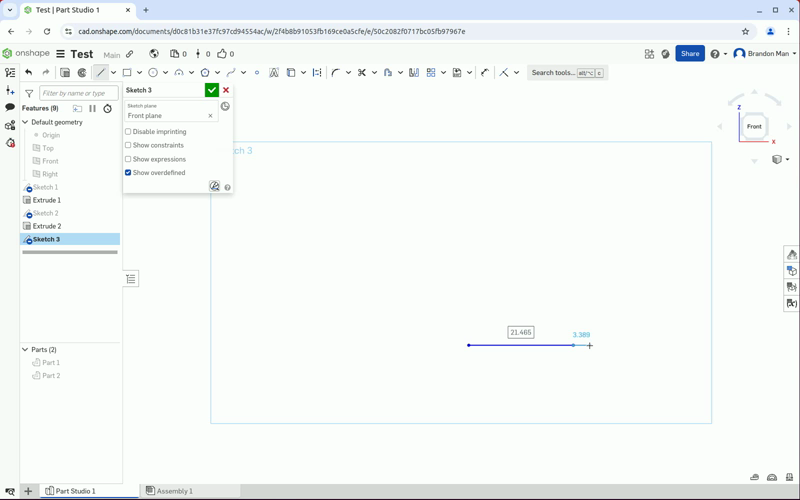
mouse_move(573, 338)
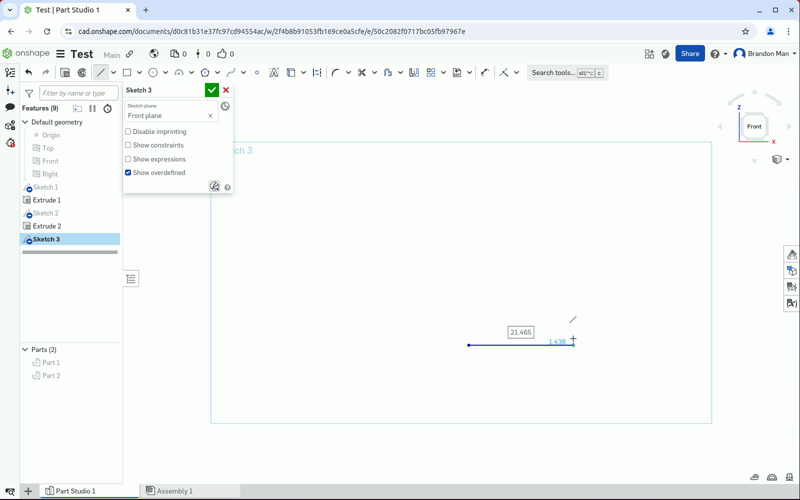
scroll(6)
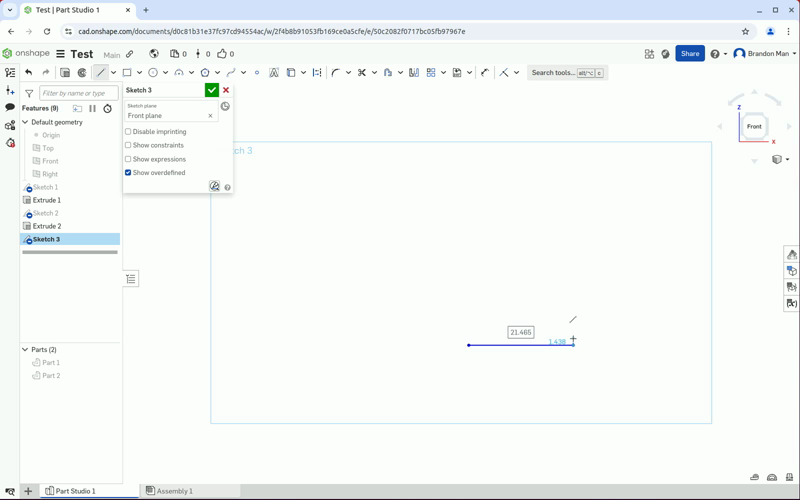
scroll(6)
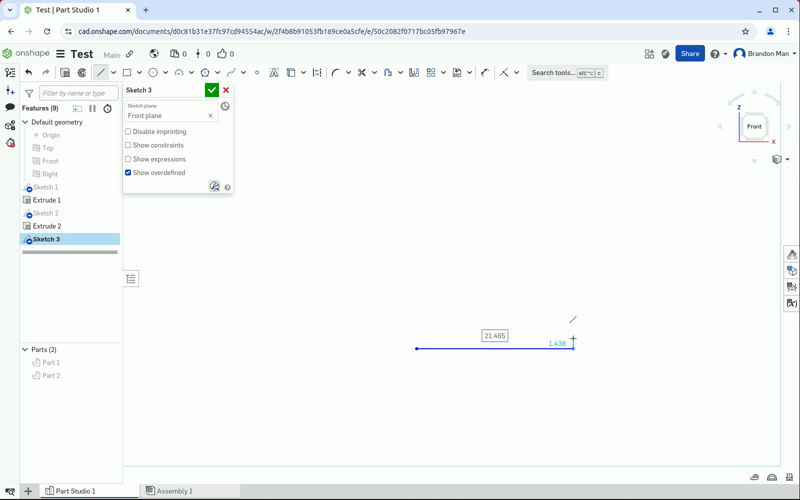
scroll(6)
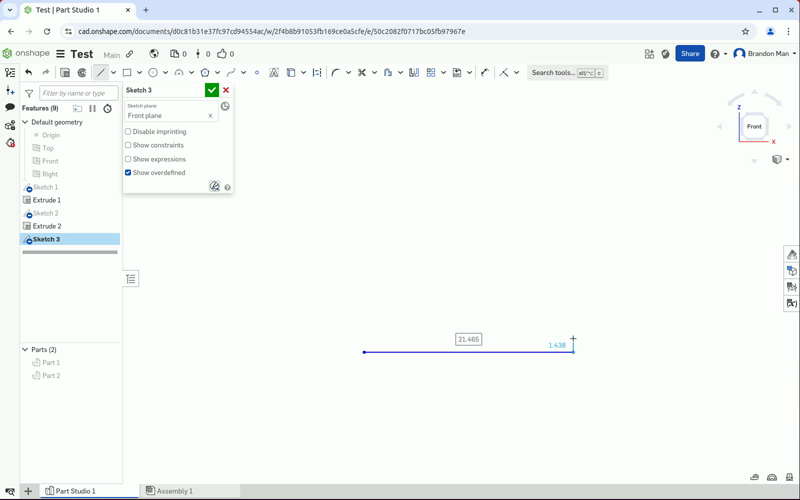
scroll(6)
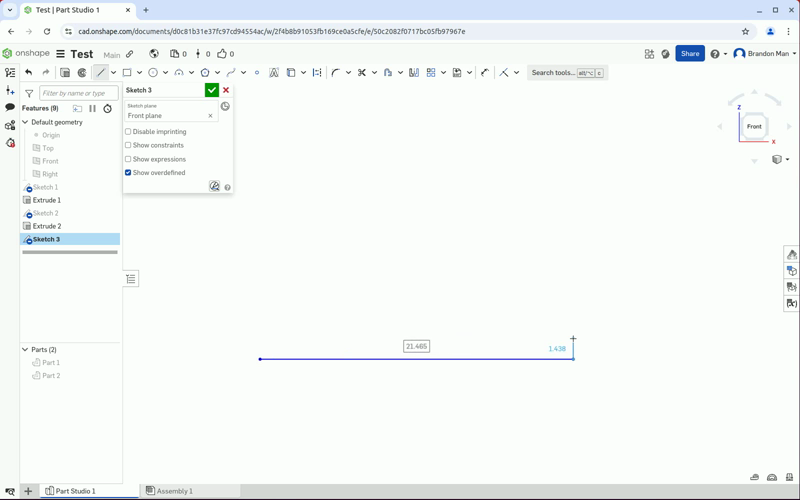
scroll(6)
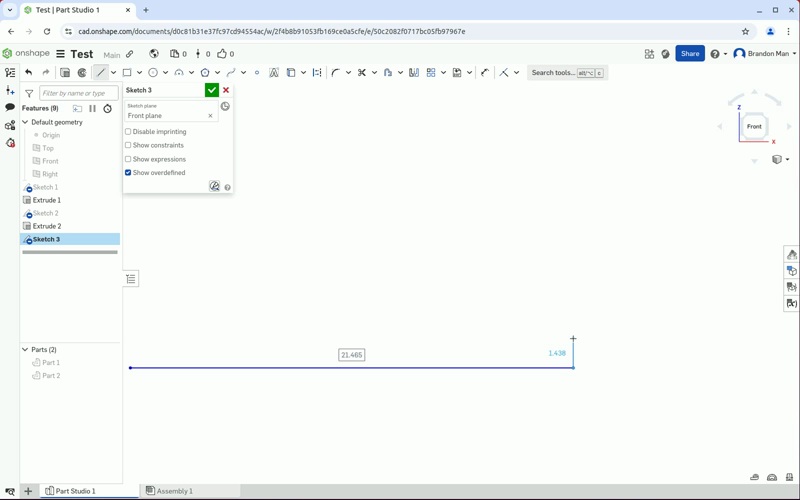
scroll(6)
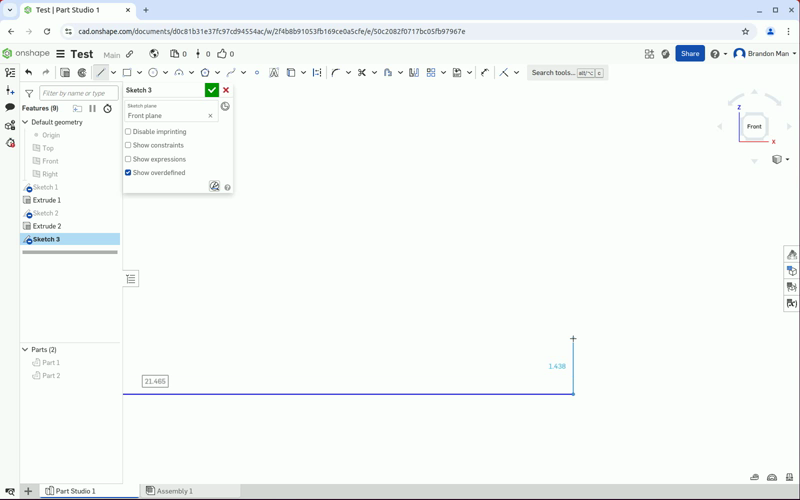
scroll(6)
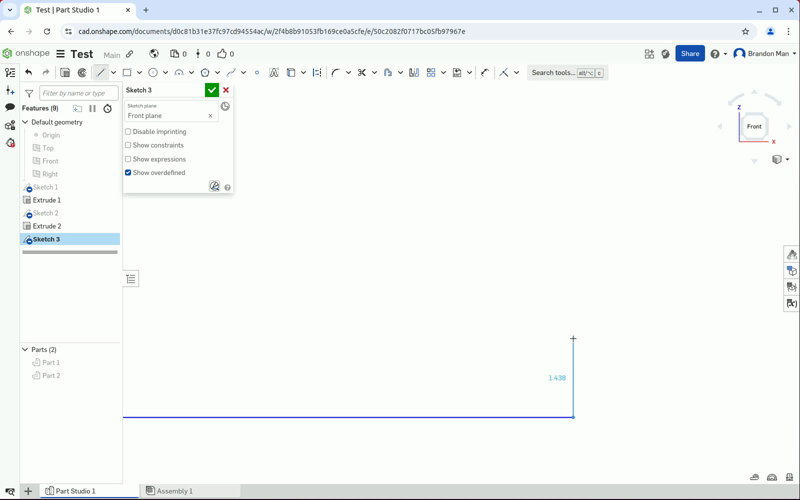
click(573, 338)
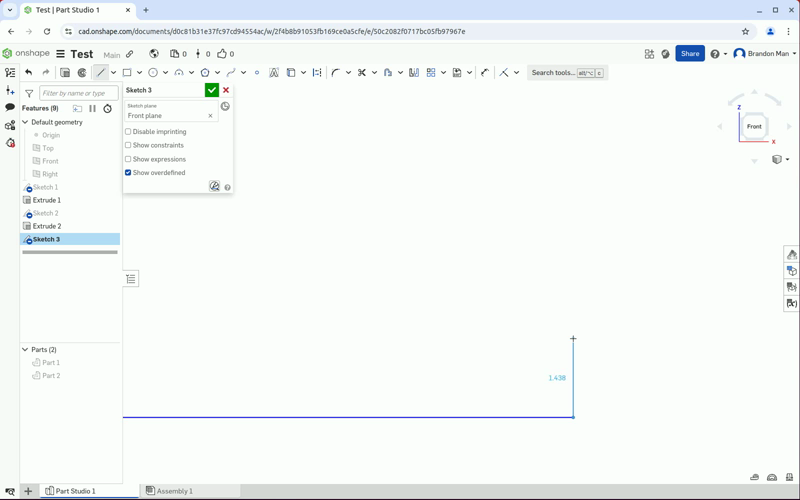
scroll(-6)
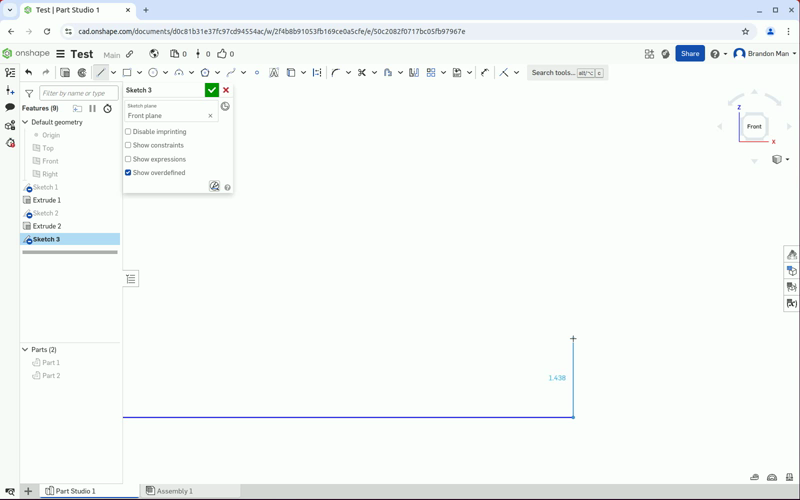
scroll(-6)
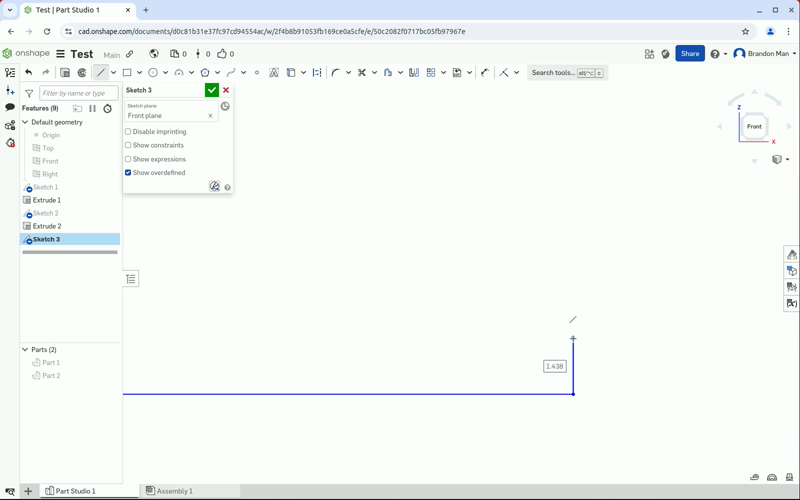
scroll(-6)
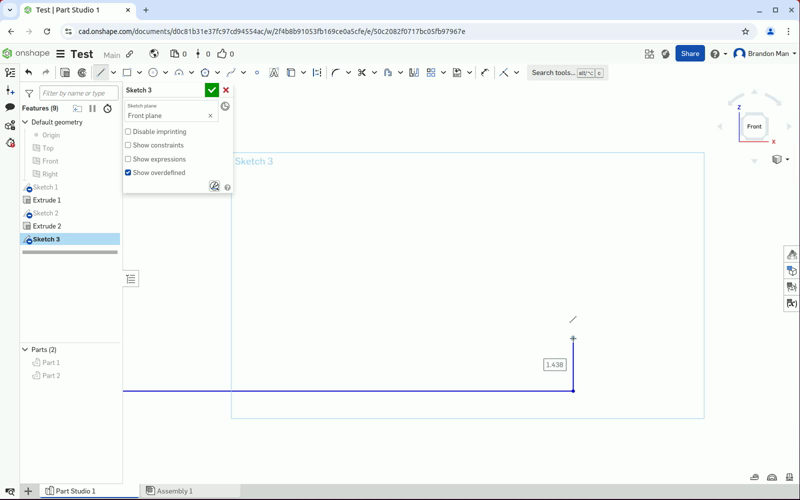
scroll(-6)
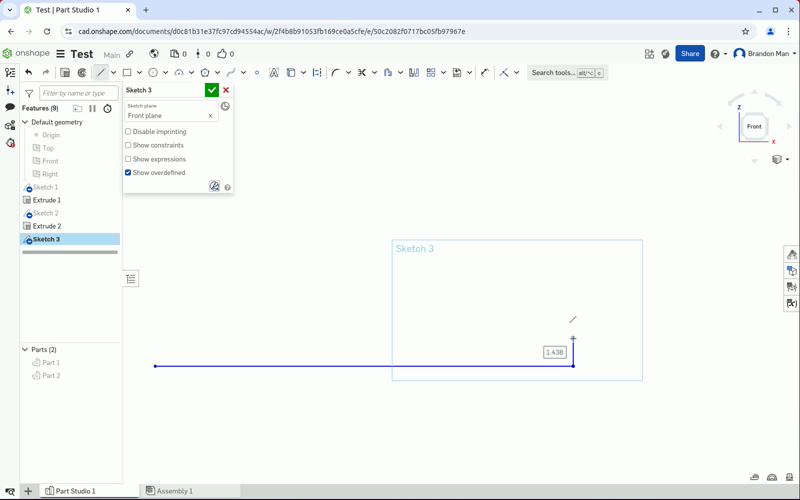
scroll(-6)
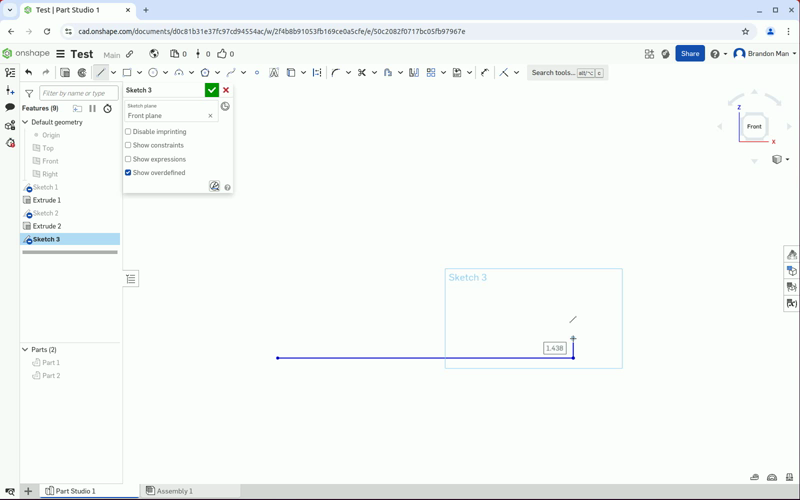
scroll(-6)
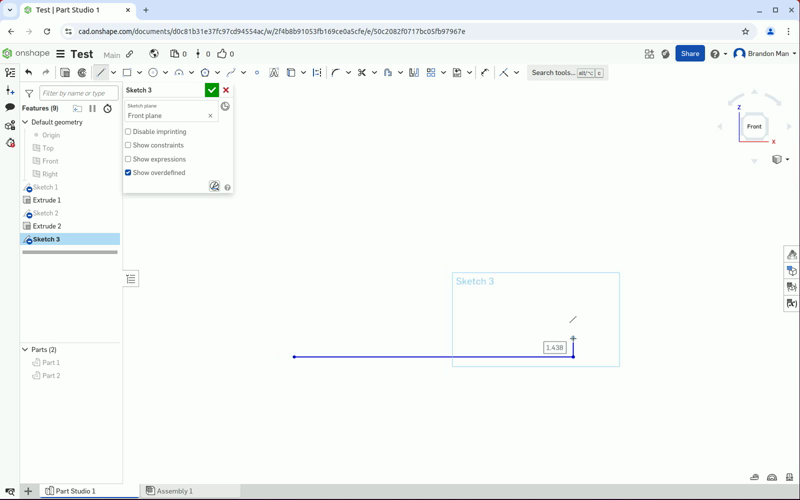
scroll(-6)
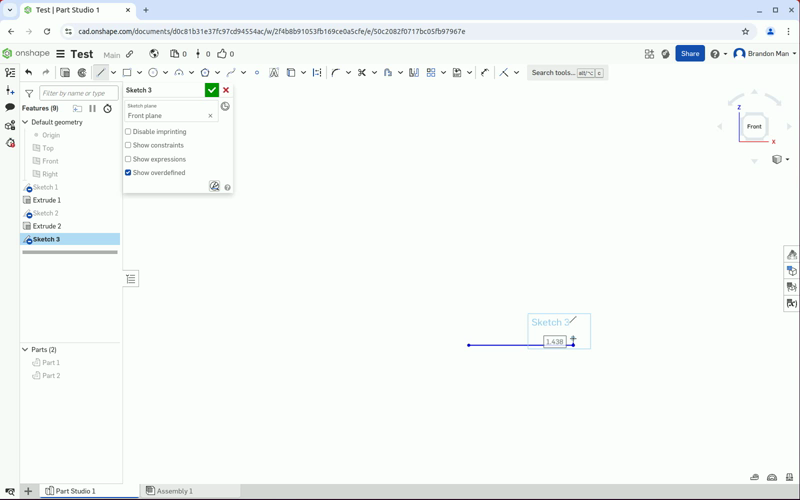
key_up(shift)
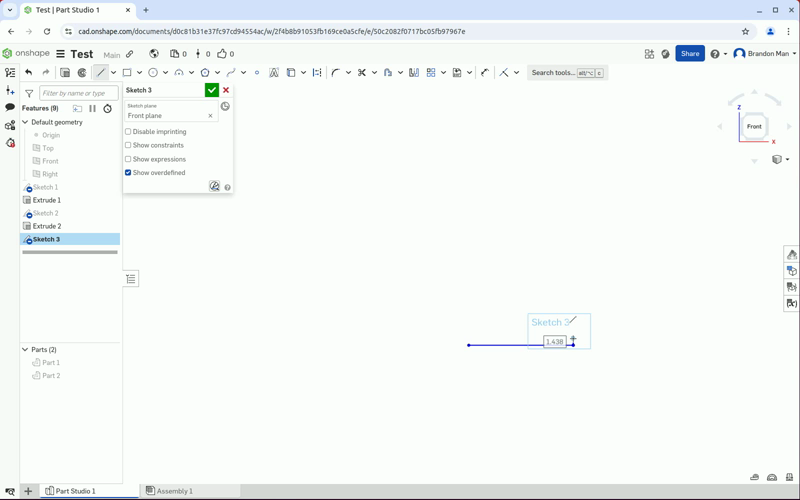
key_down(shift)
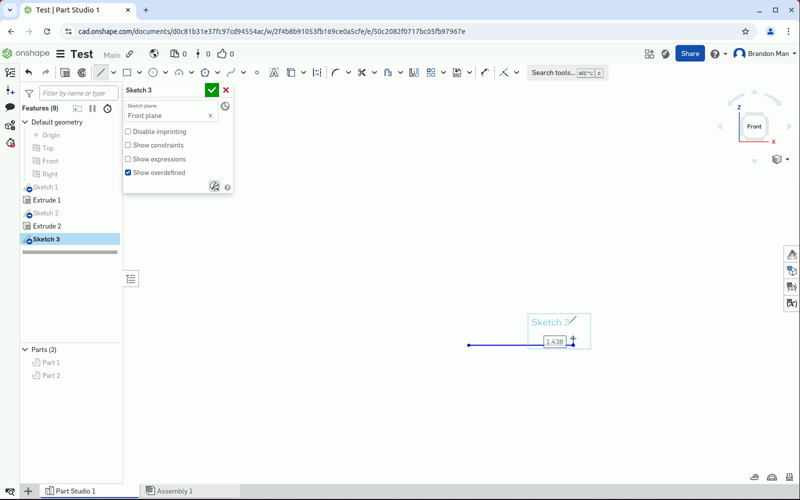
mouse_move(589, 338)
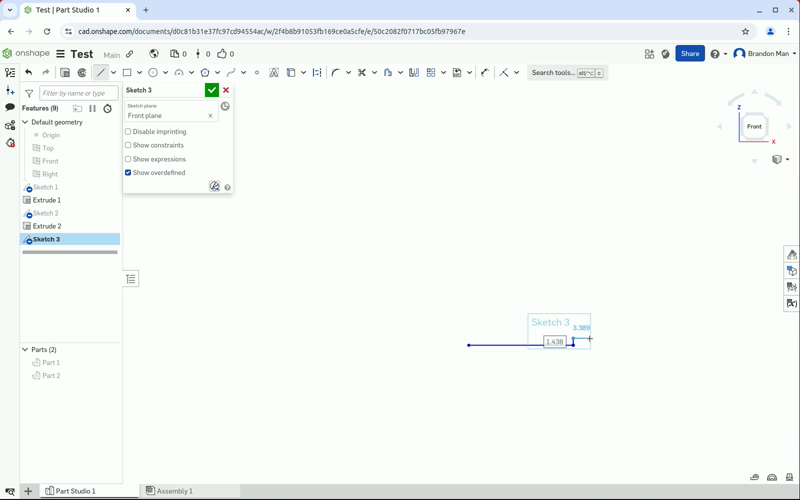
mouse_move(565, 338)
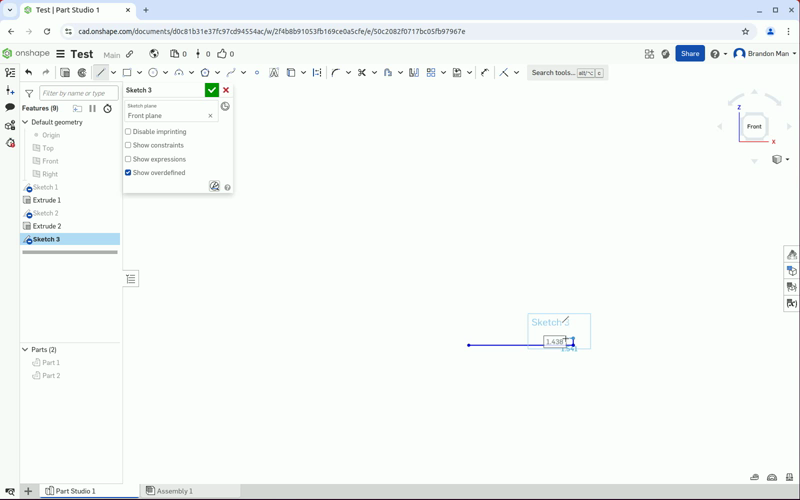
scroll(6)
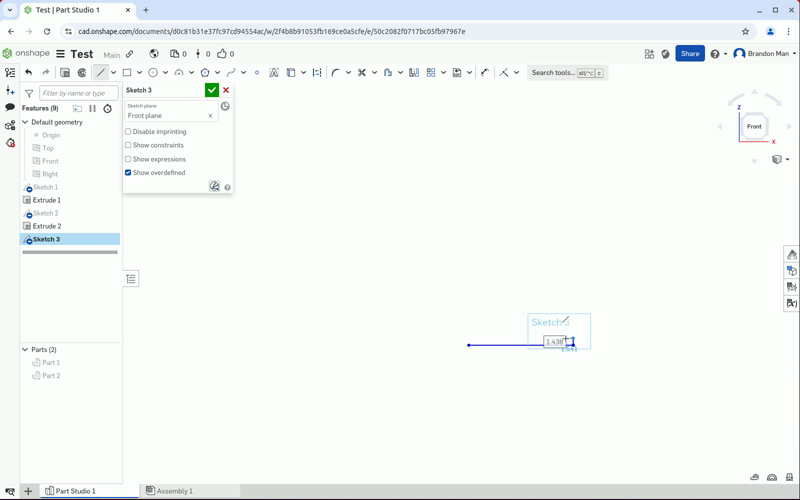
scroll(6)
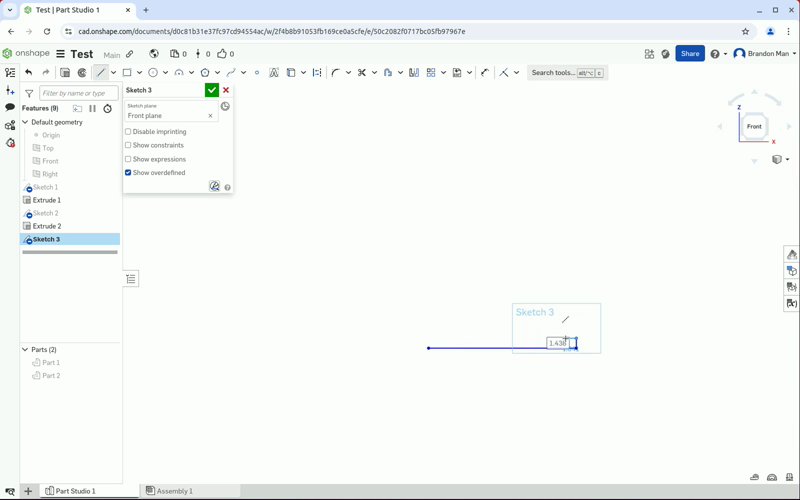
scroll(6)
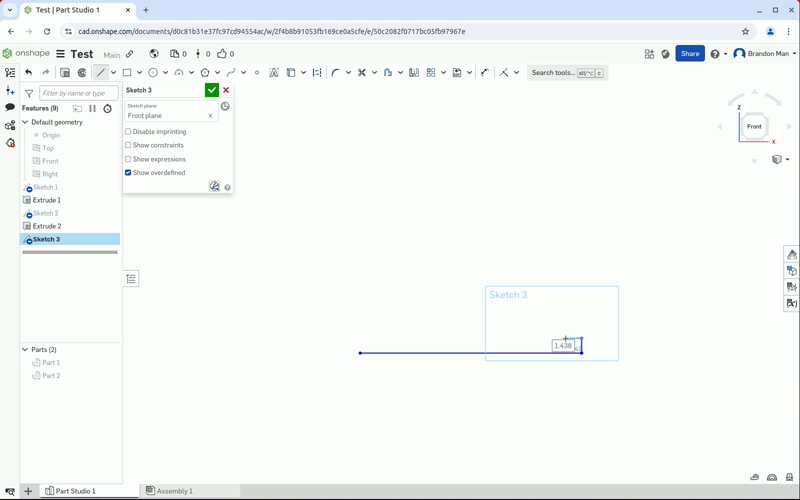
scroll(6)
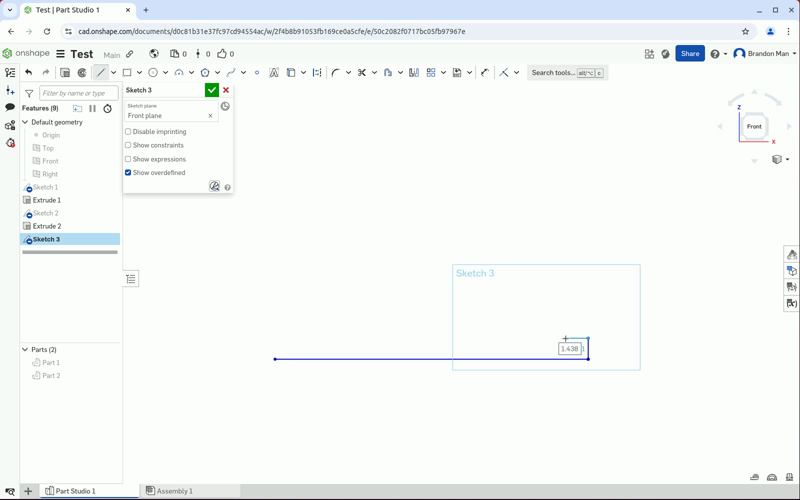
scroll(6)
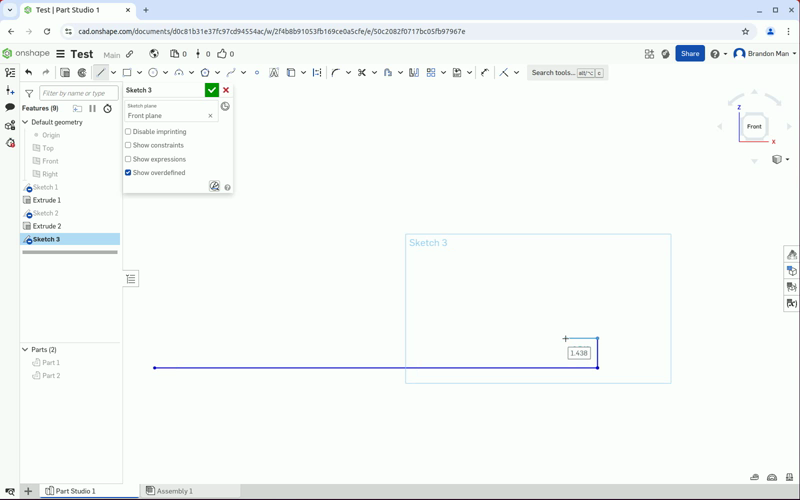
scroll(6)
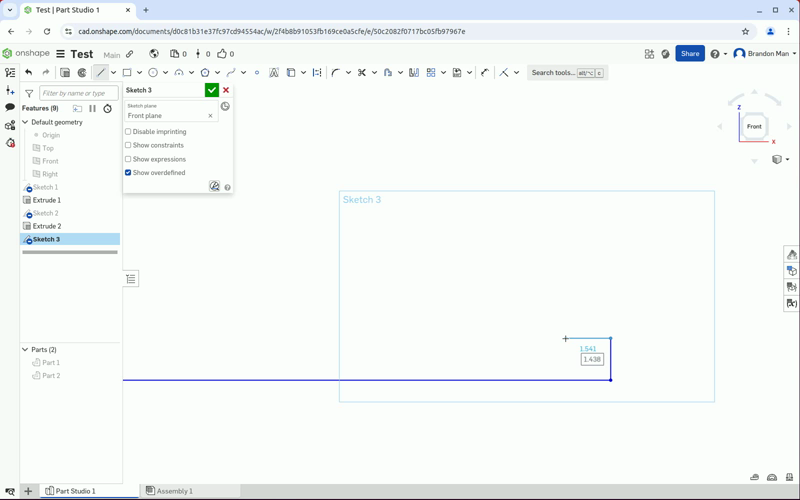
scroll(6)
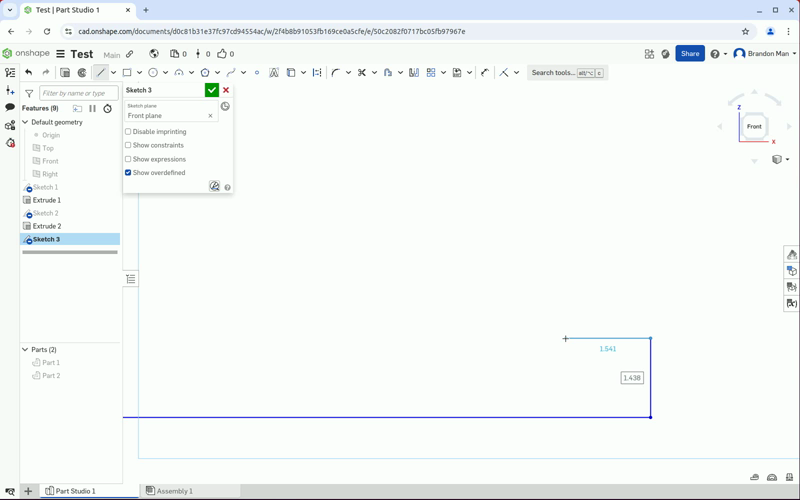
click(565, 338)
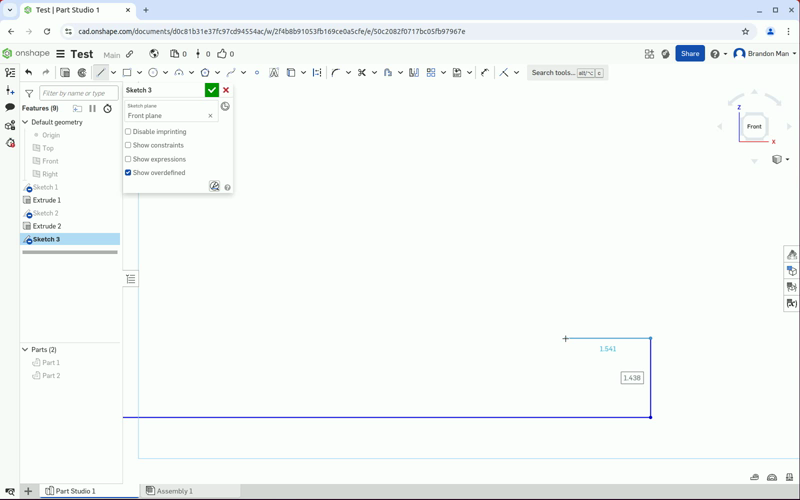
scroll(-6)
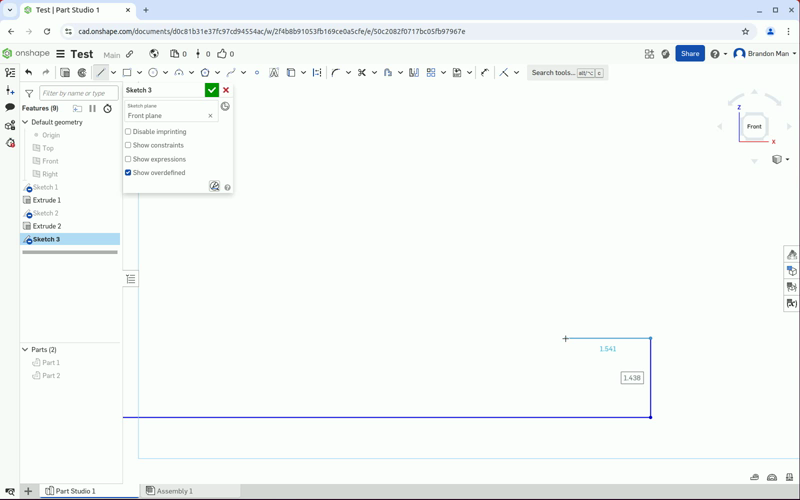
scroll(-6)
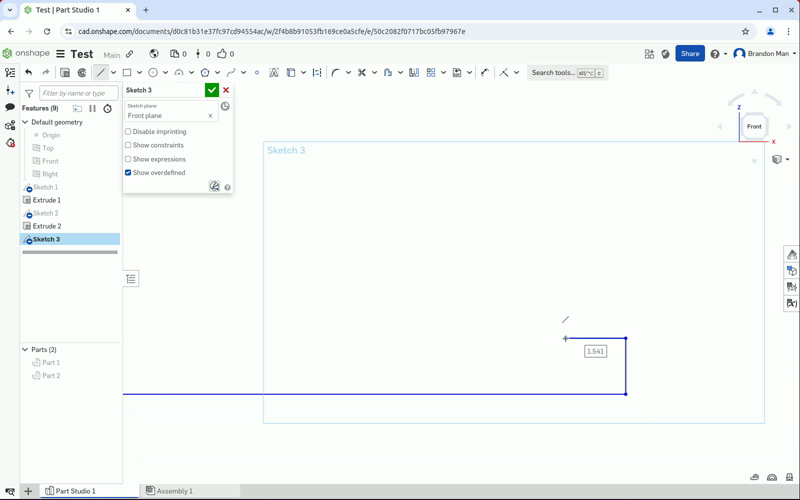
scroll(-6)
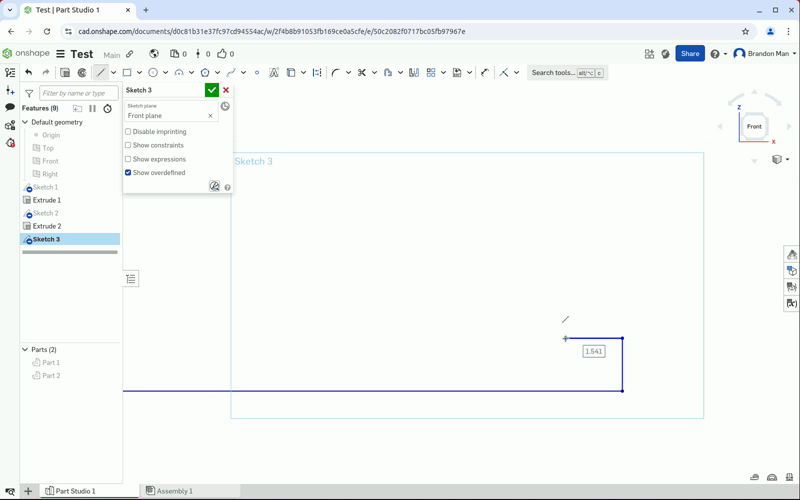
scroll(-6)
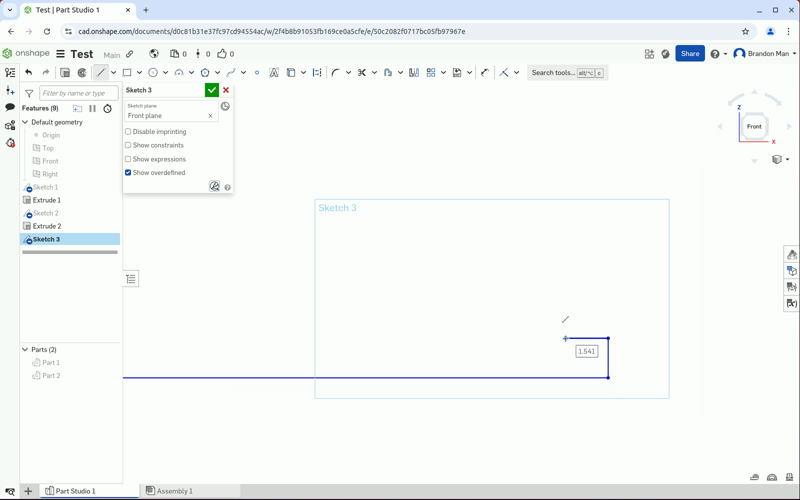
scroll(-6)
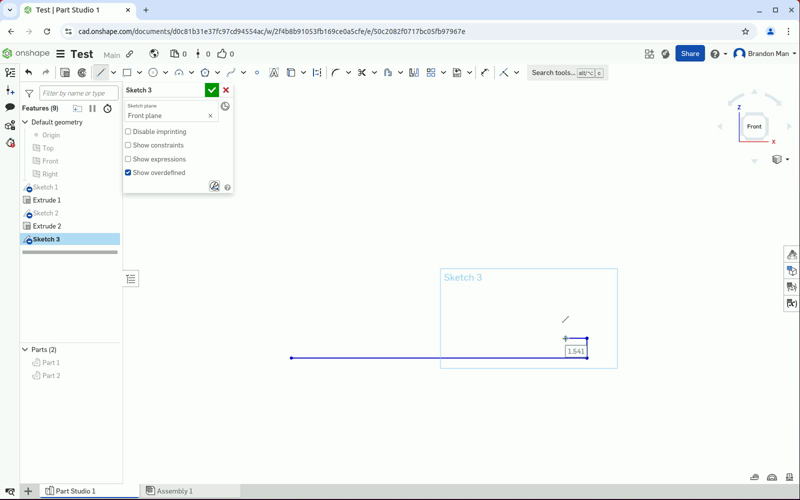
scroll(-6)
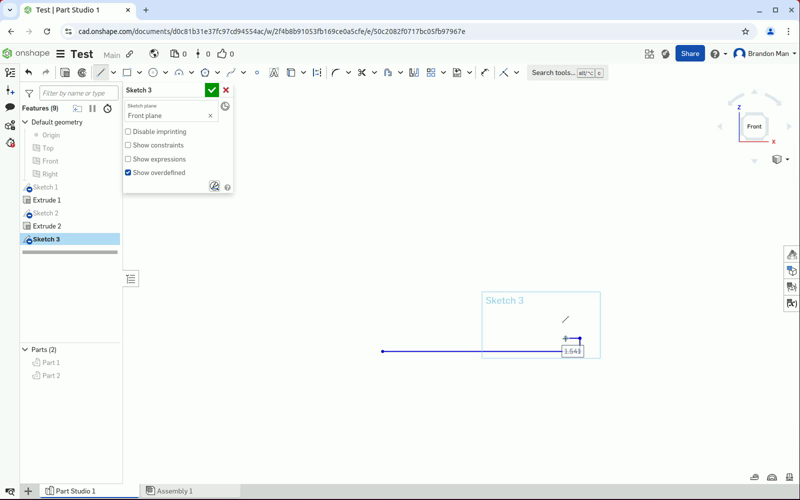
scroll(-6)
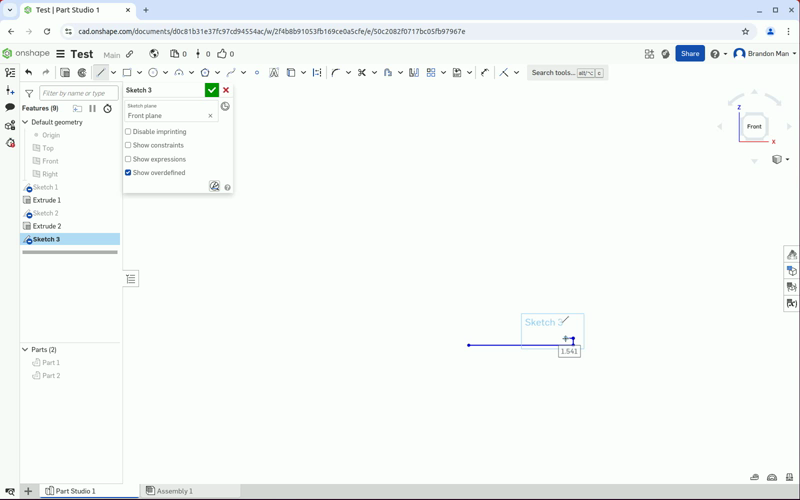
key_up(shift)
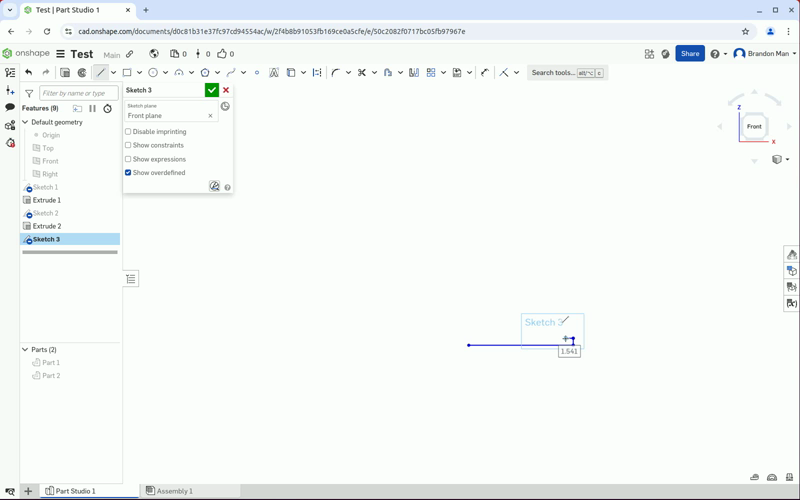
key_down(shift)
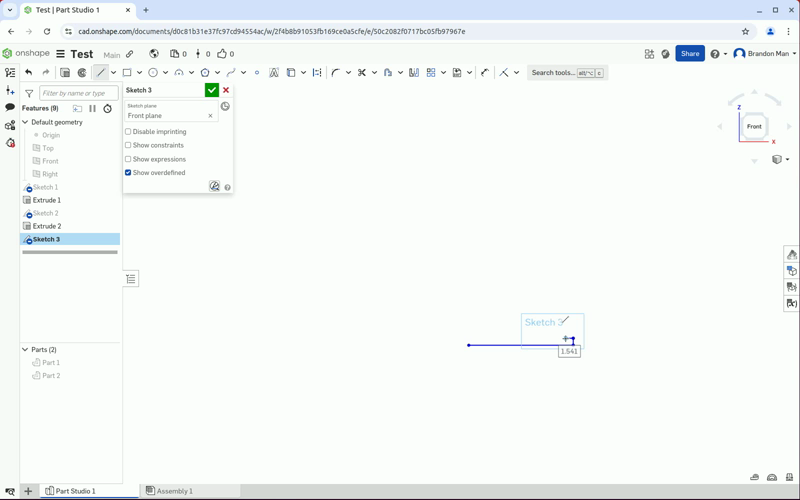
mouse_move(468, 338)
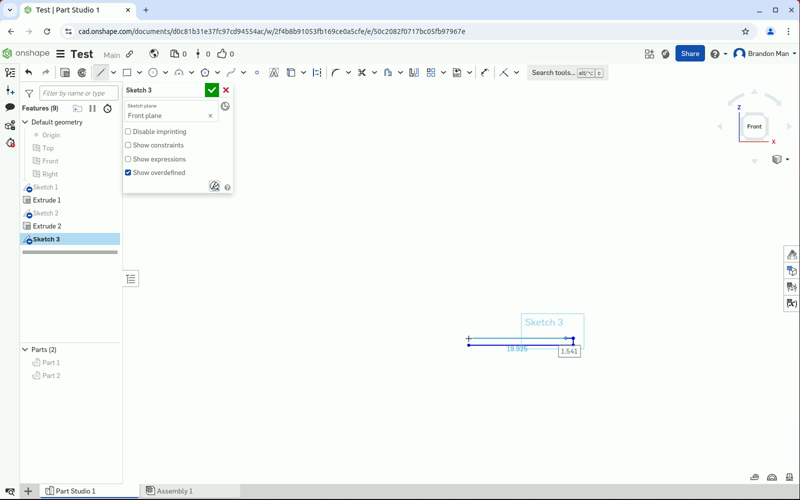
click(468, 338)
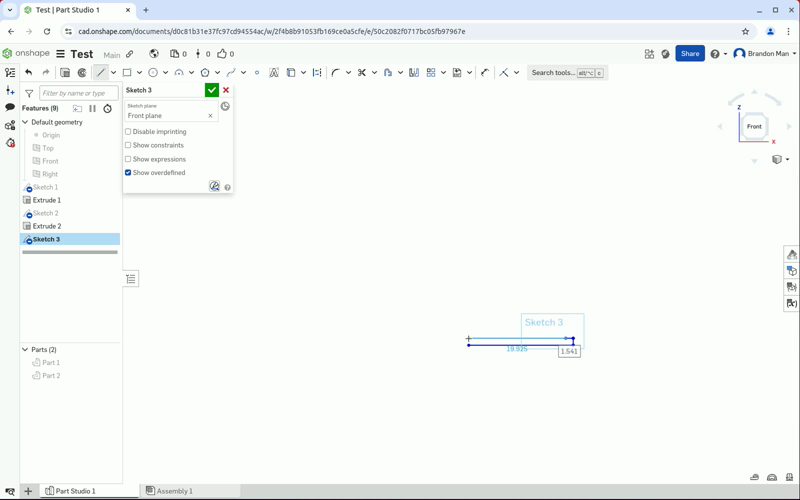
key_up(shift)
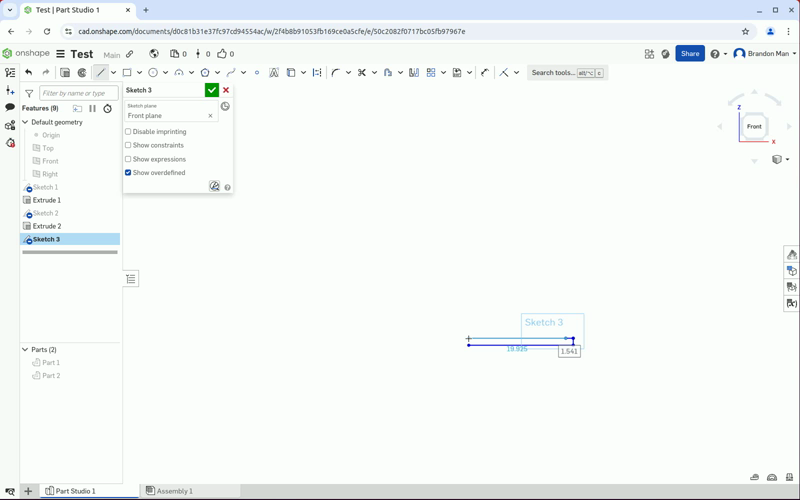
mouse_move(498, 338)
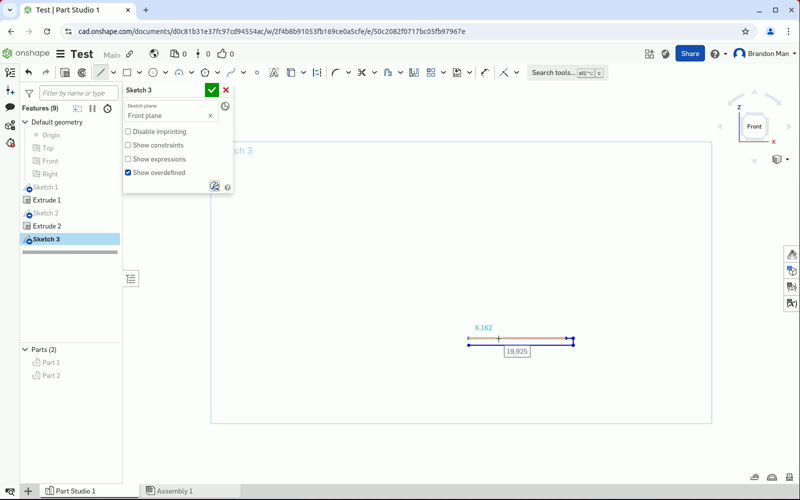
key_down(shift)
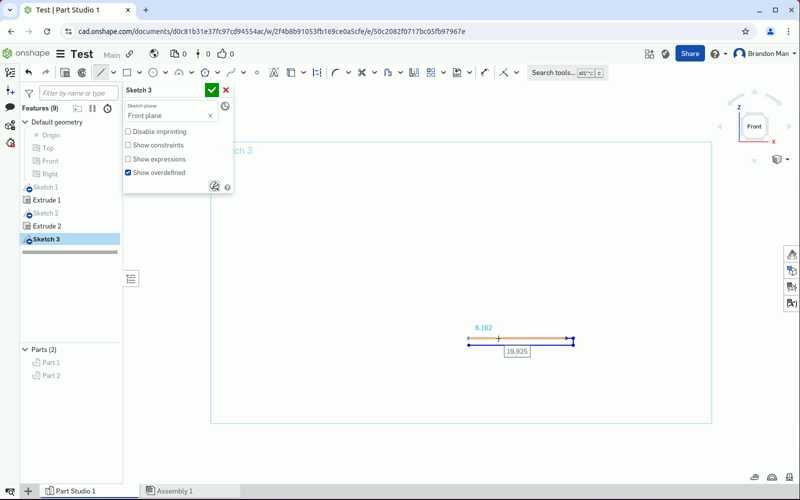
mouse_move(468, 345)
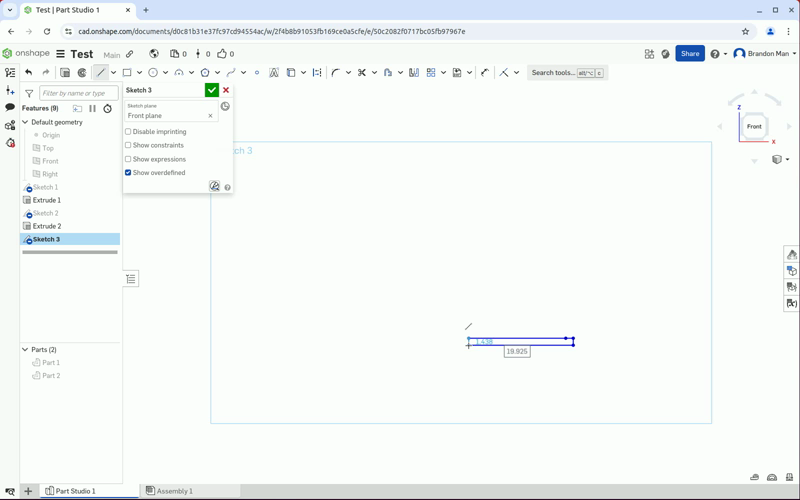
scroll(6)
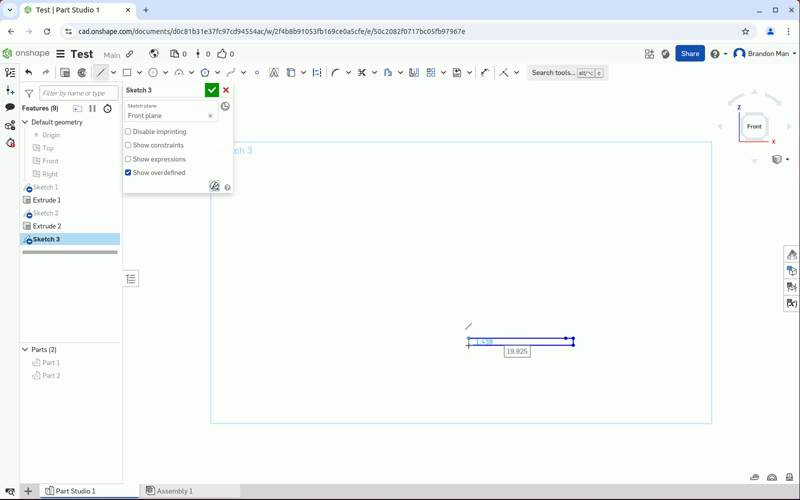
scroll(6)
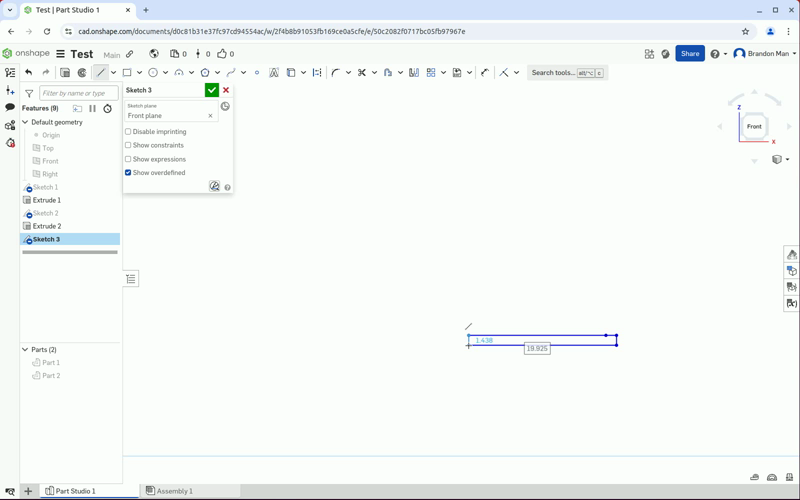
scroll(6)
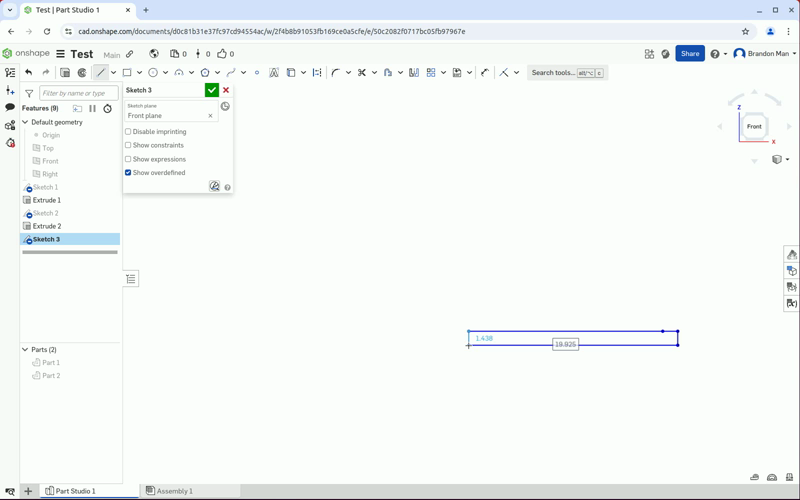
scroll(6)
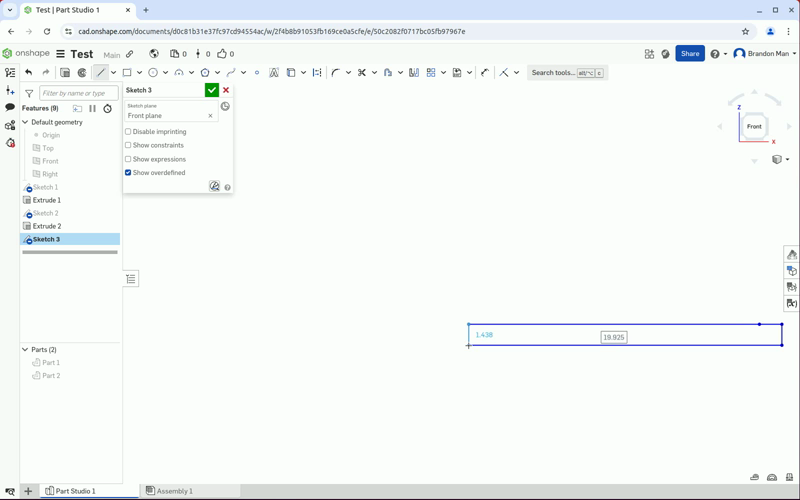
scroll(6)
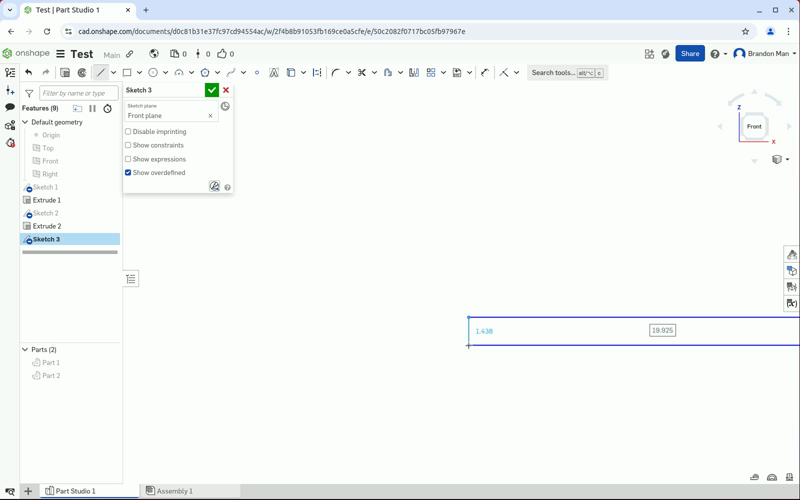
scroll(6)
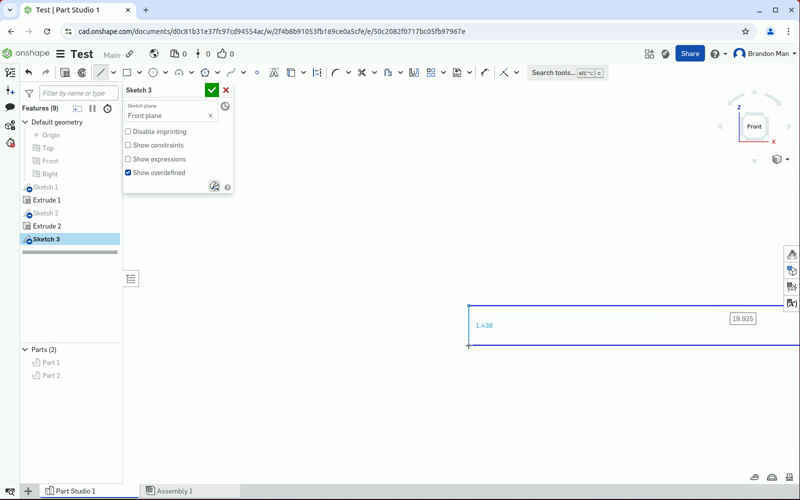
scroll(6)
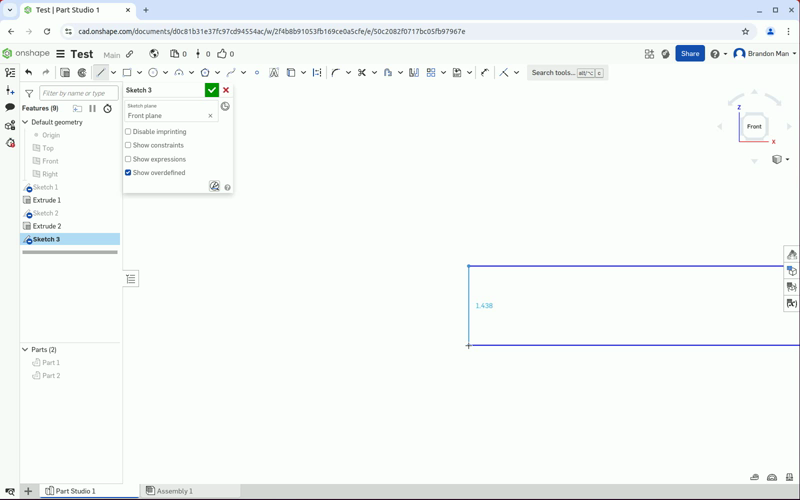
key_up(shift)
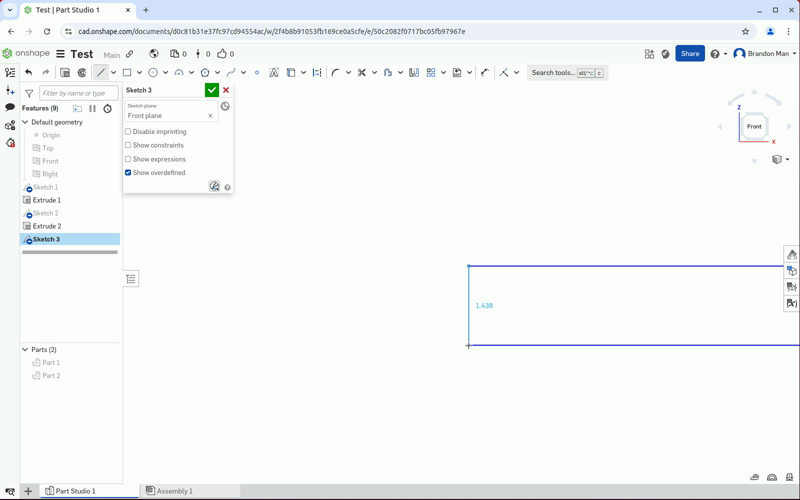
click(468, 345)
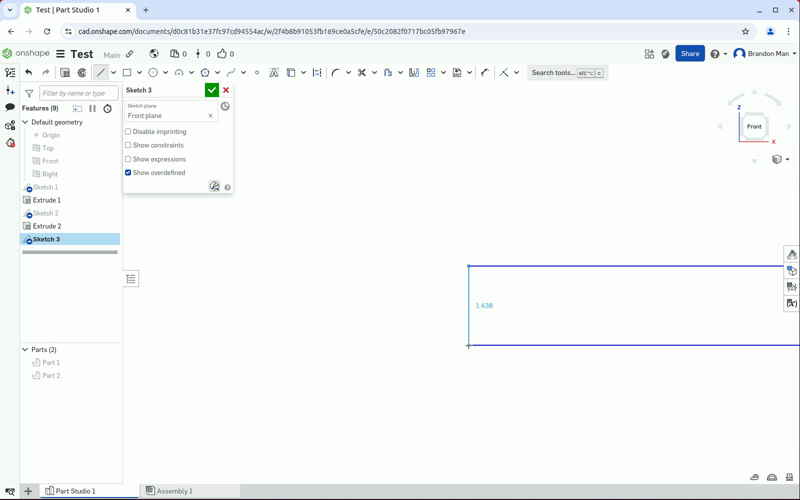
scroll(-6)
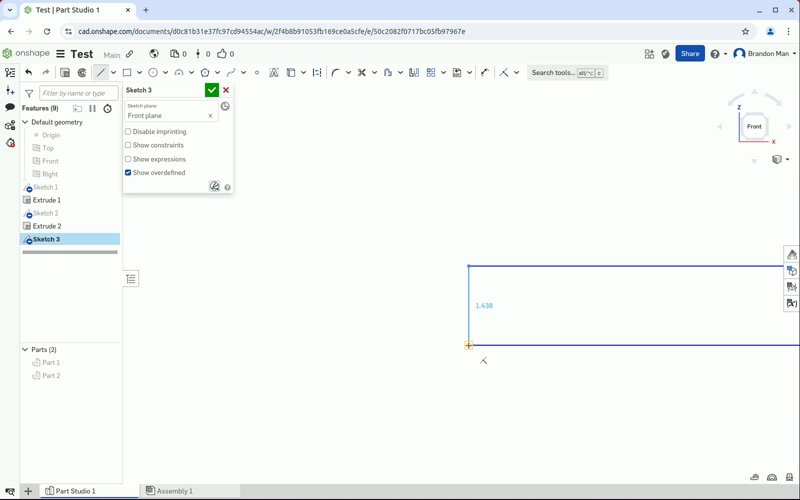
scroll(-6)
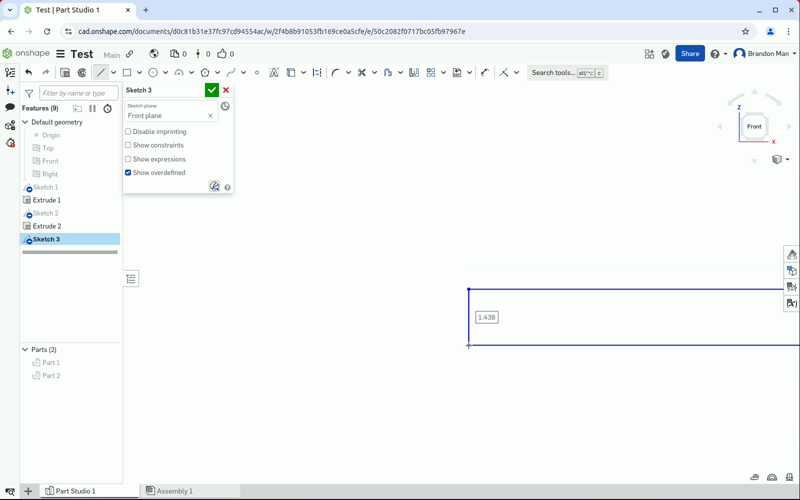
scroll(-6)
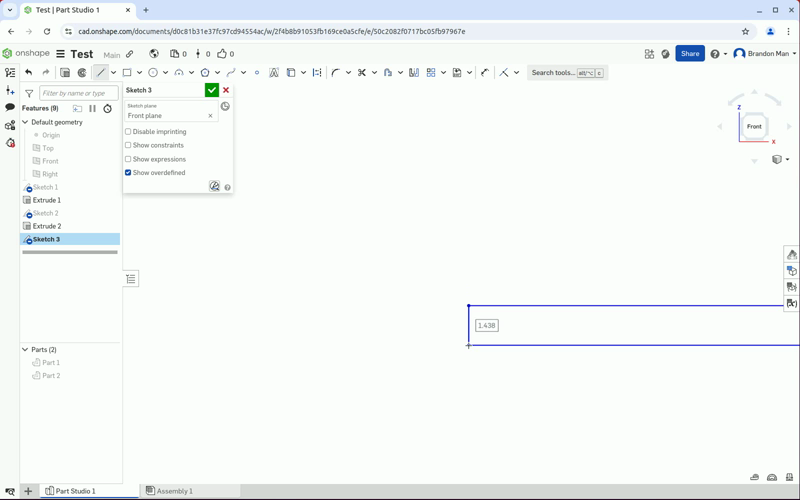
scroll(-6)
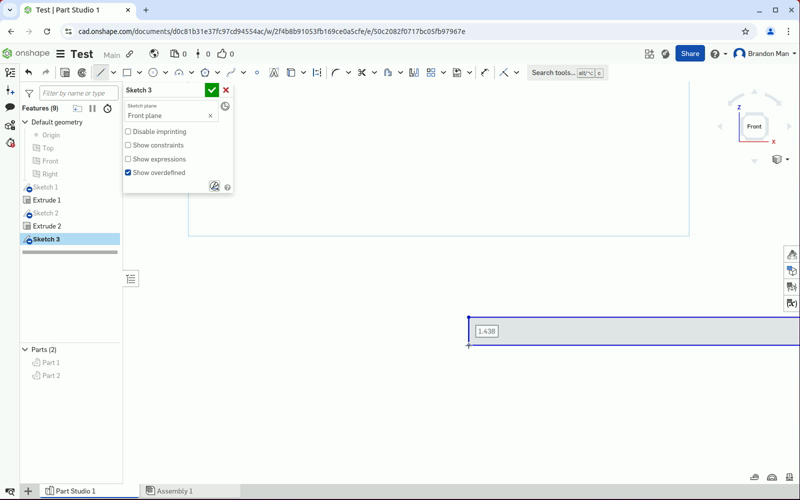
scroll(-6)
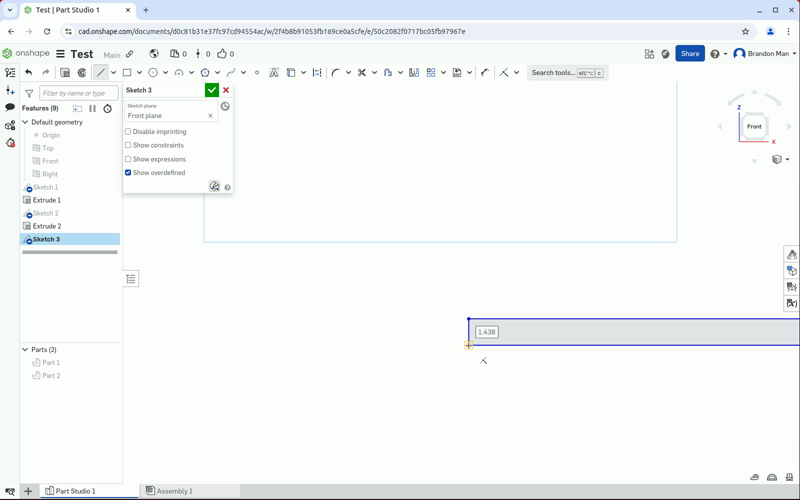
scroll(-6)
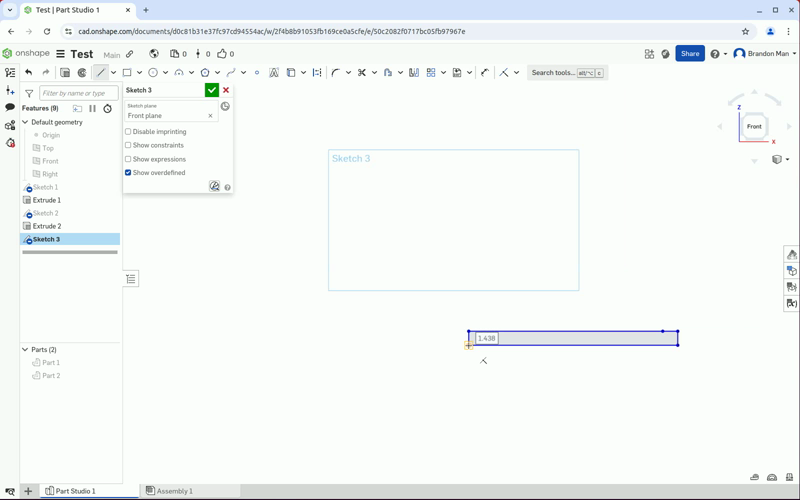
scroll(-6)
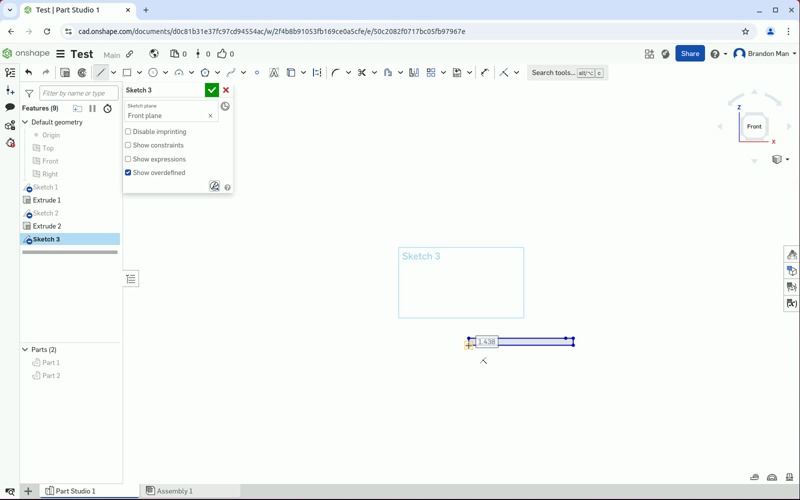
key(esc)
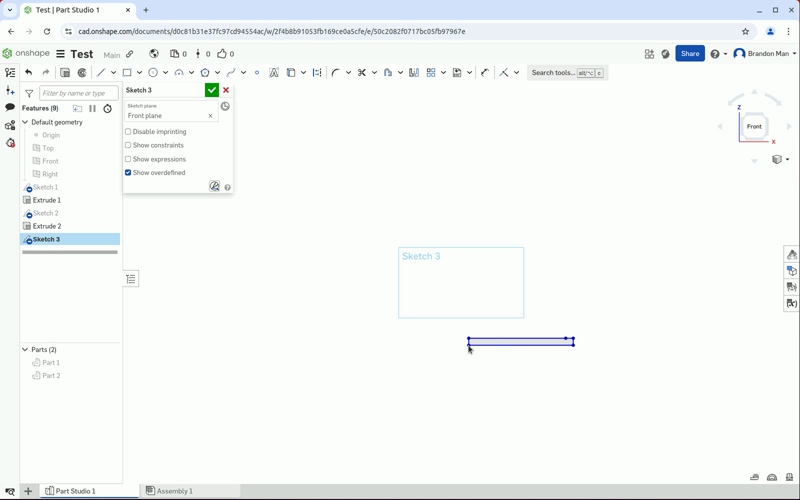
mouse_move(545, 343)
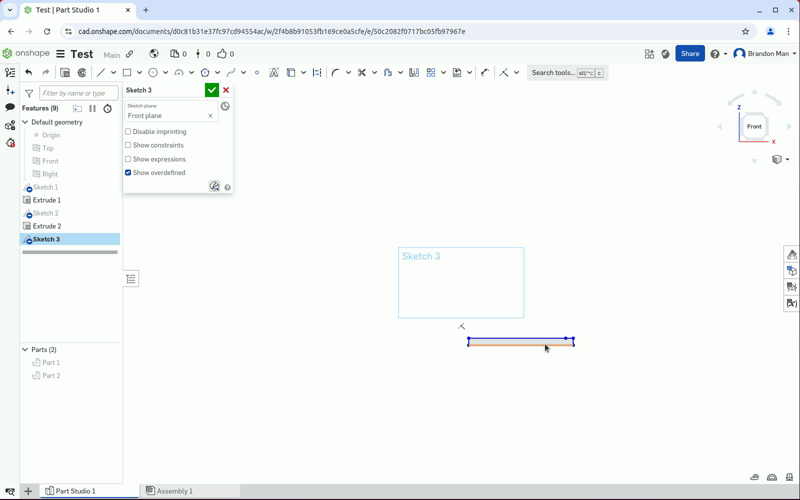
scroll(6)
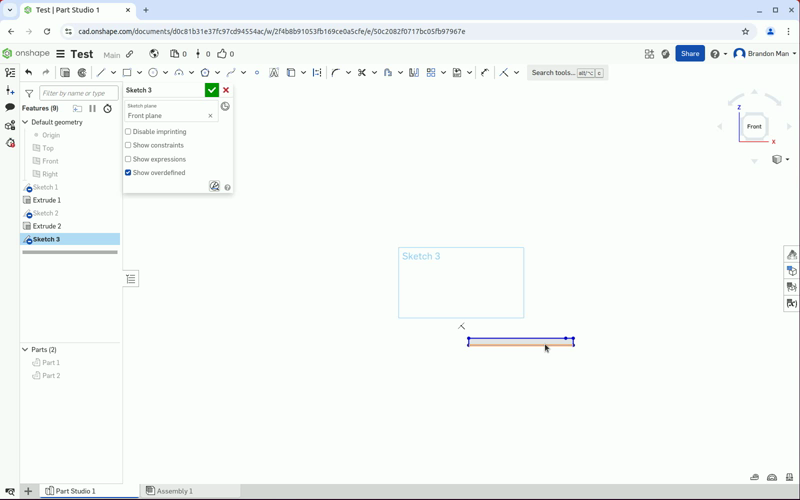
scroll(6)
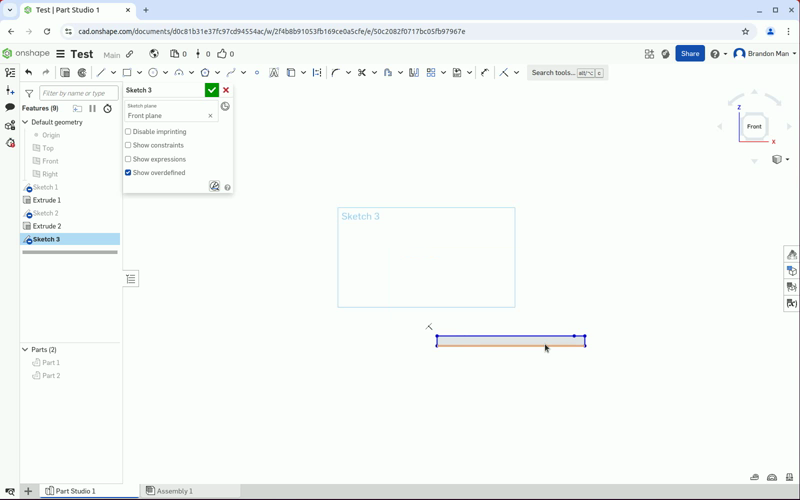
scroll(6)
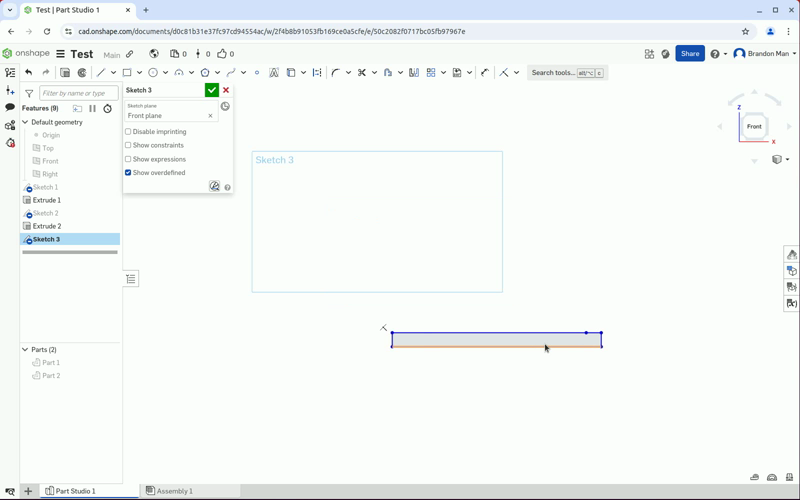
scroll(6)
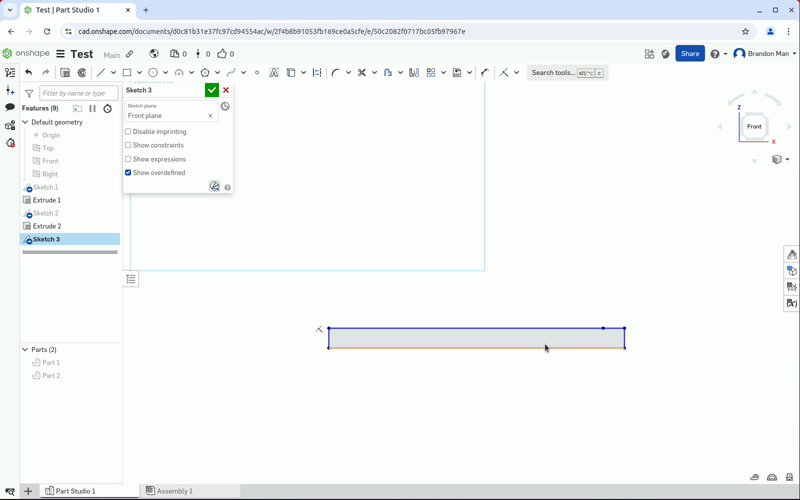
scroll(6)
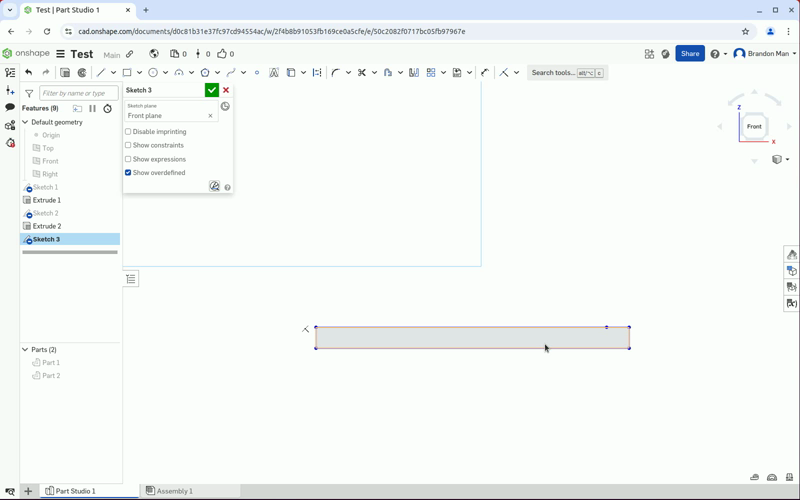
scroll(6)
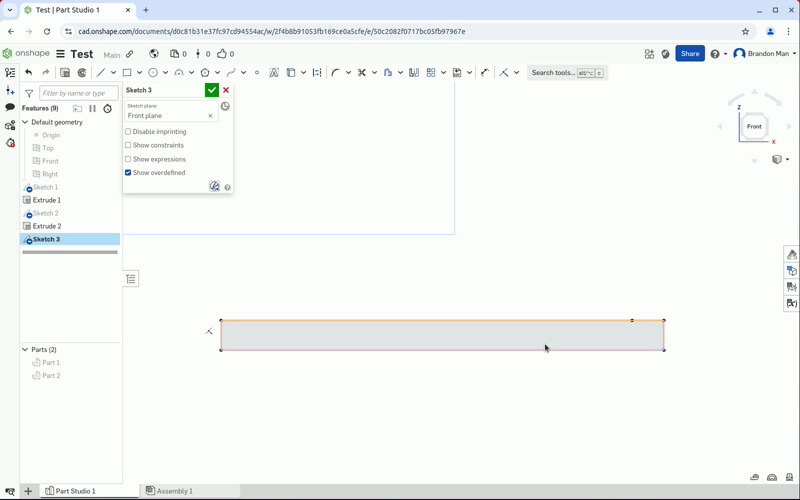
scroll(6)
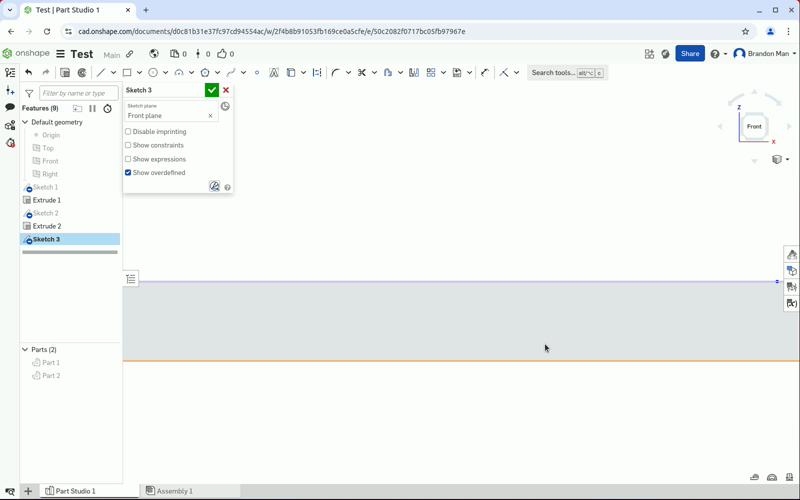
click(545, 343)
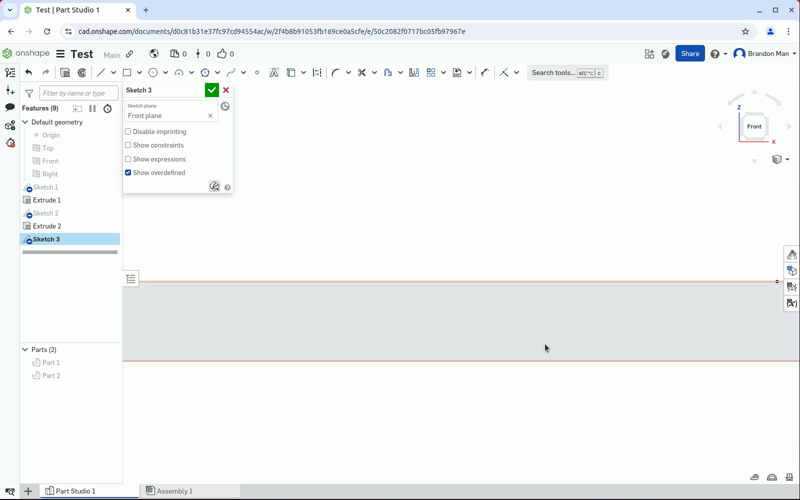
scroll(-6)
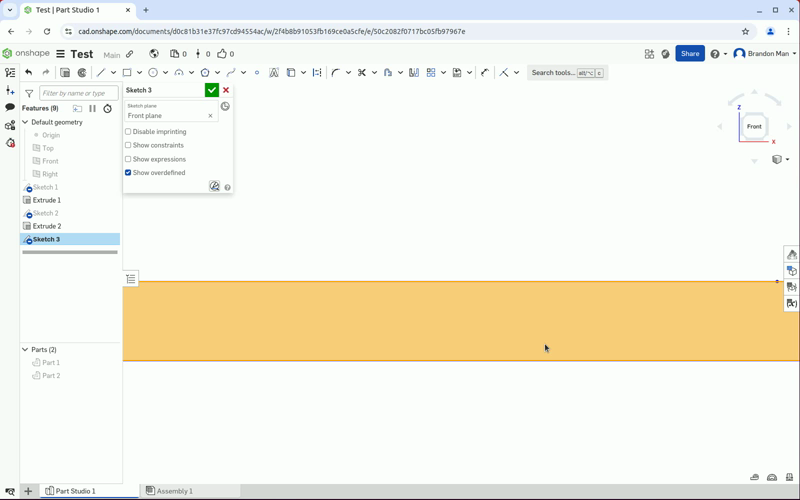
scroll(-6)
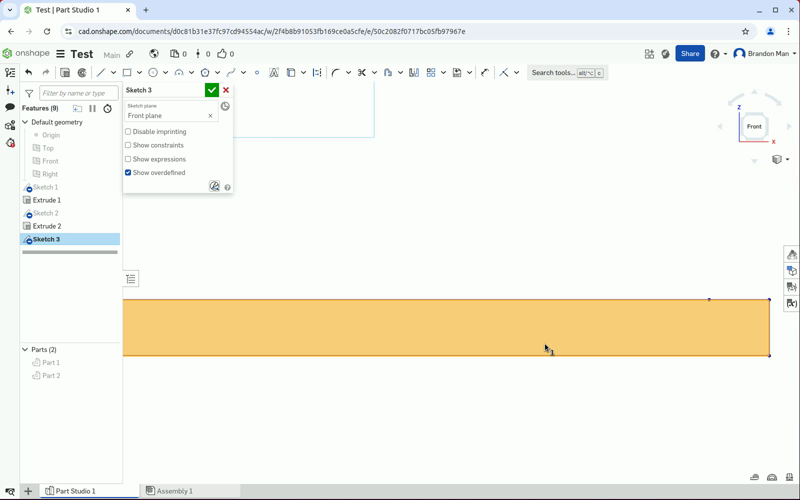
scroll(-6)
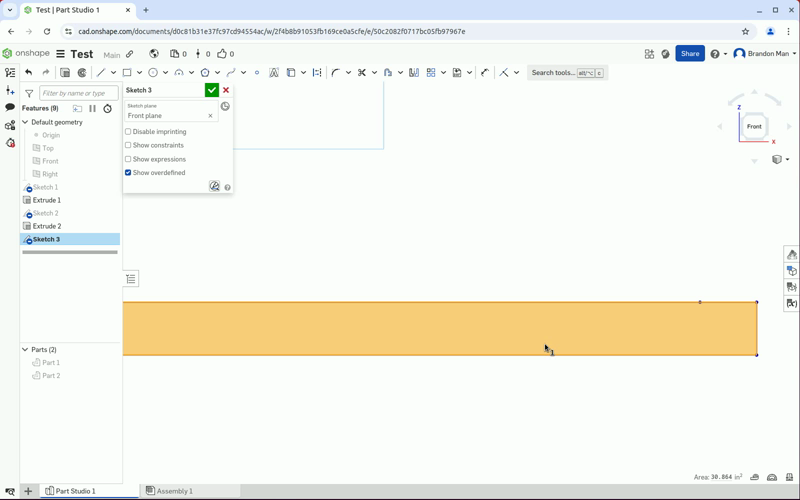
scroll(-6)
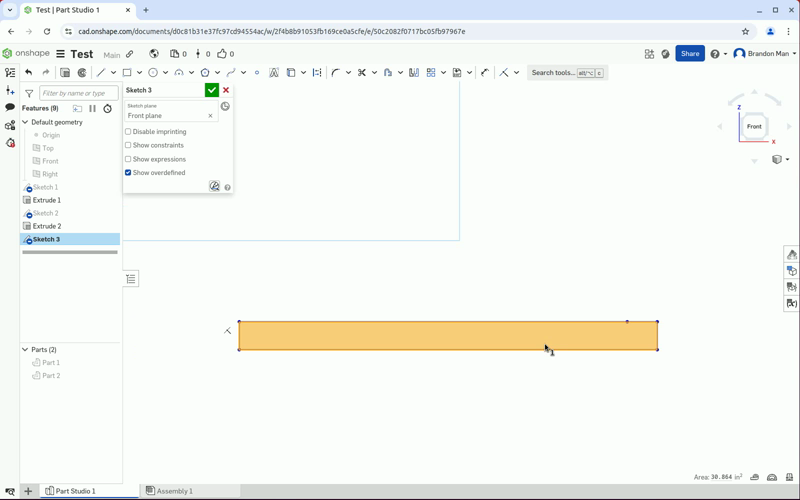
scroll(-6)
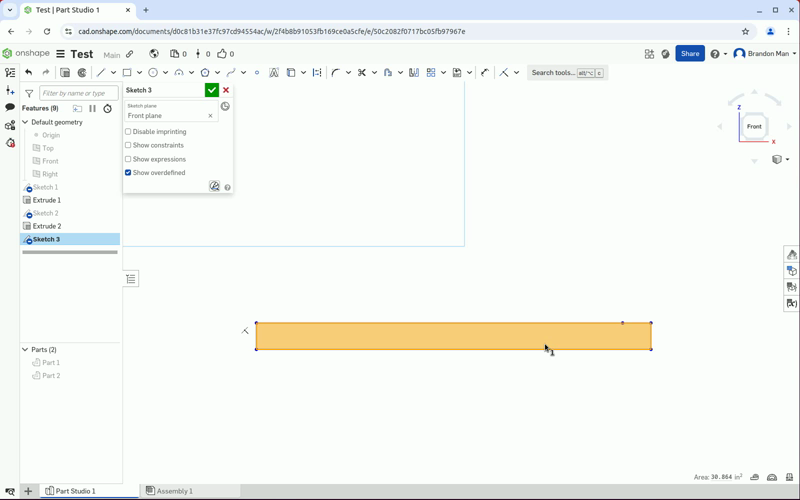
scroll(-6)
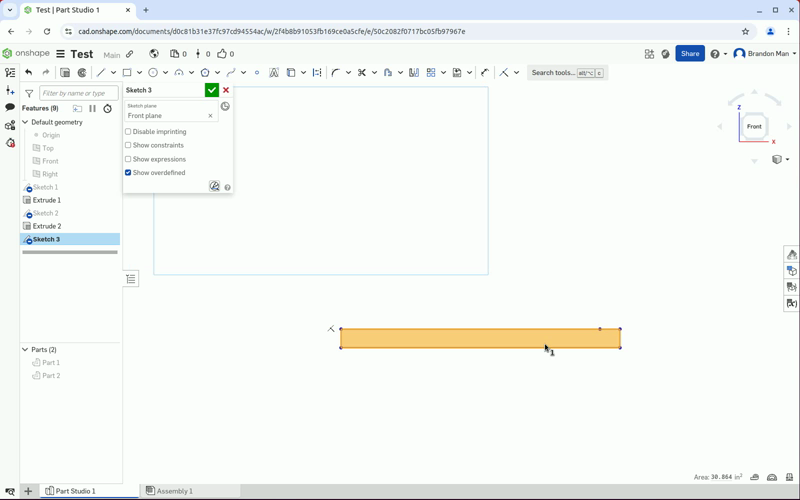
scroll(-6)
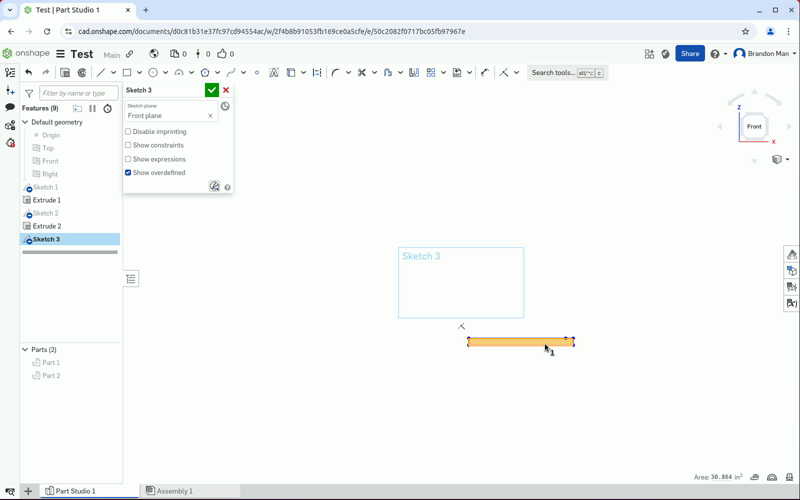
mouse_move(73, 352)
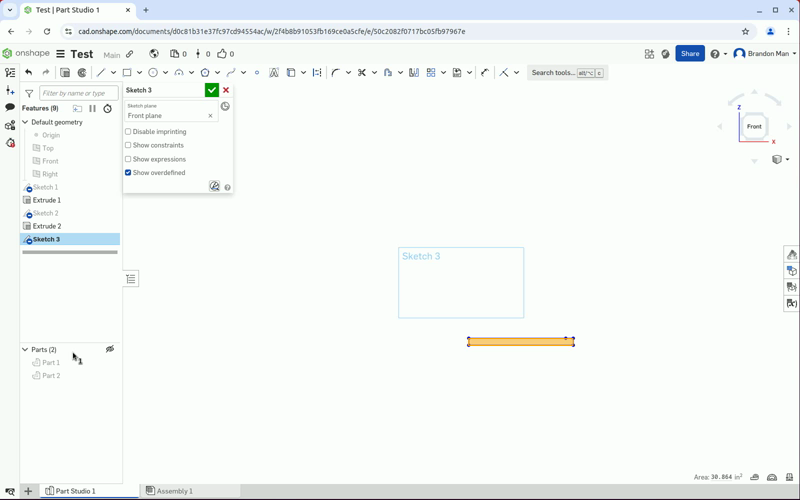
key(shift+y)
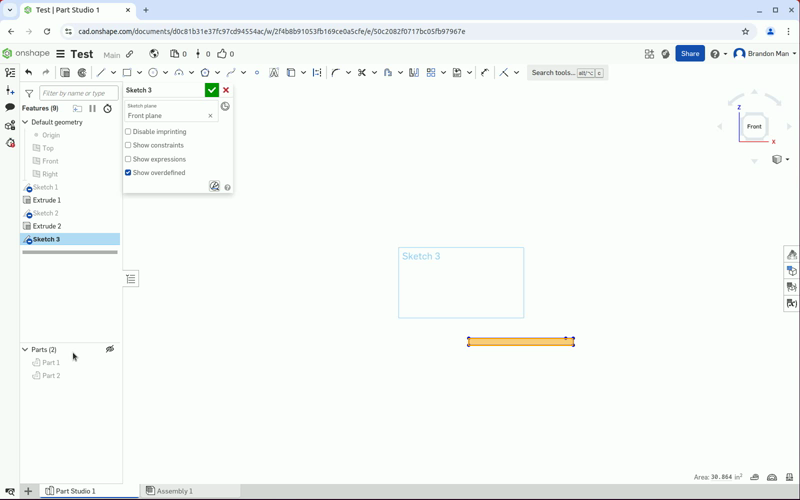
key(shift+e)
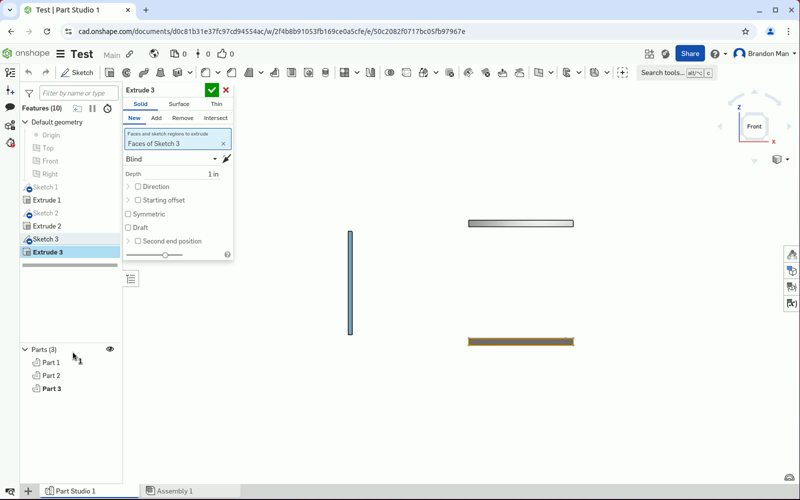
mouse_move(143, 106)
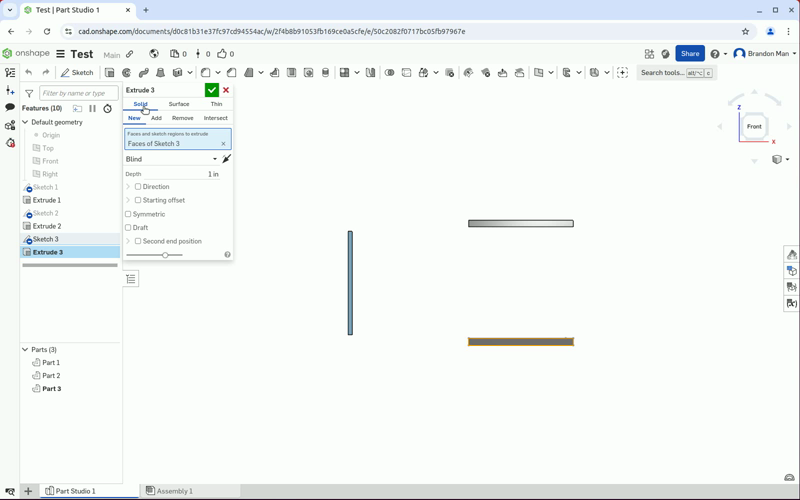
click(143, 106)
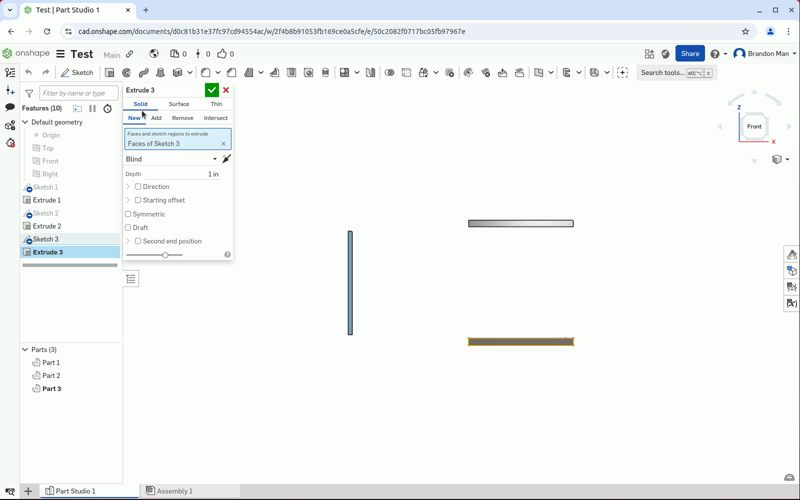
mouse_move(137, 120)
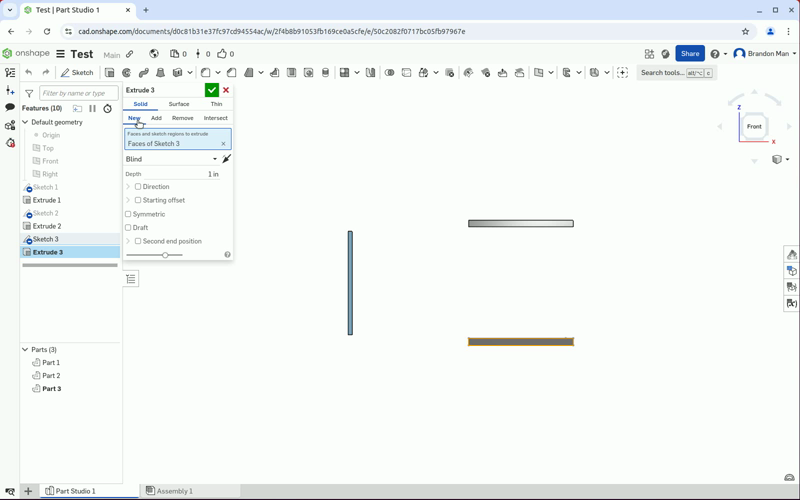
click(137, 120)
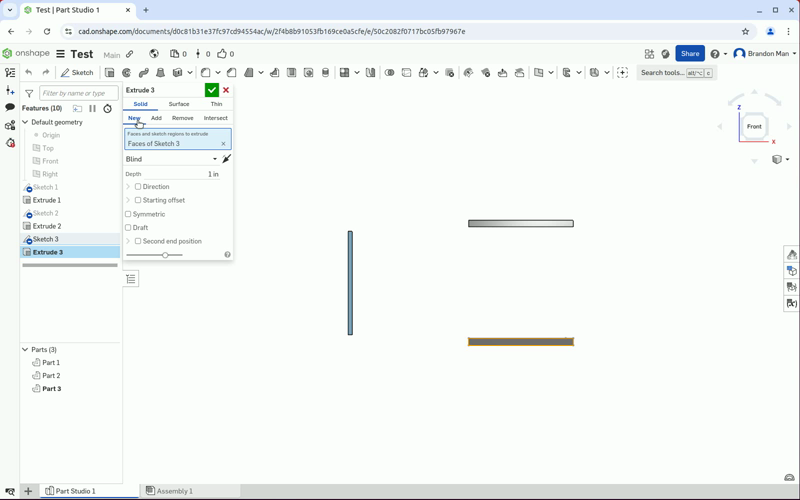
key(tab, 4)
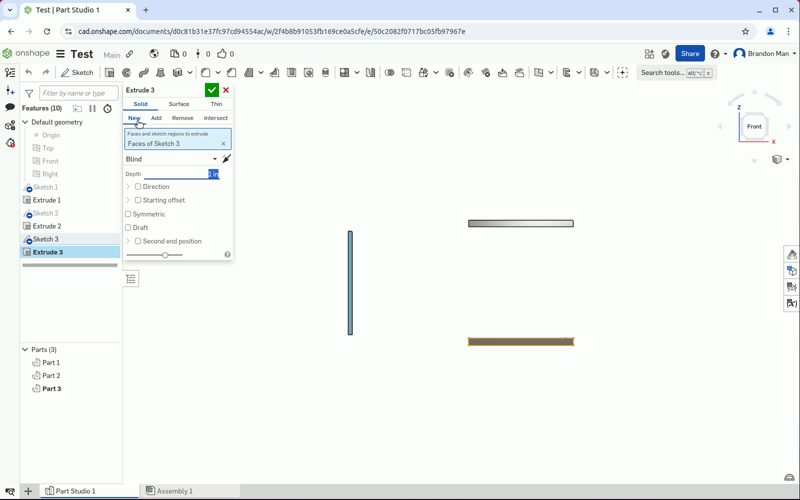
text(17.331)
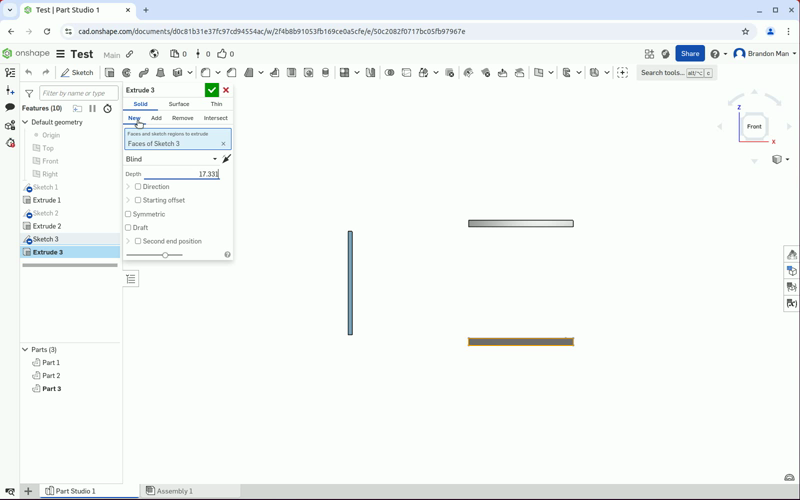
key(enter)
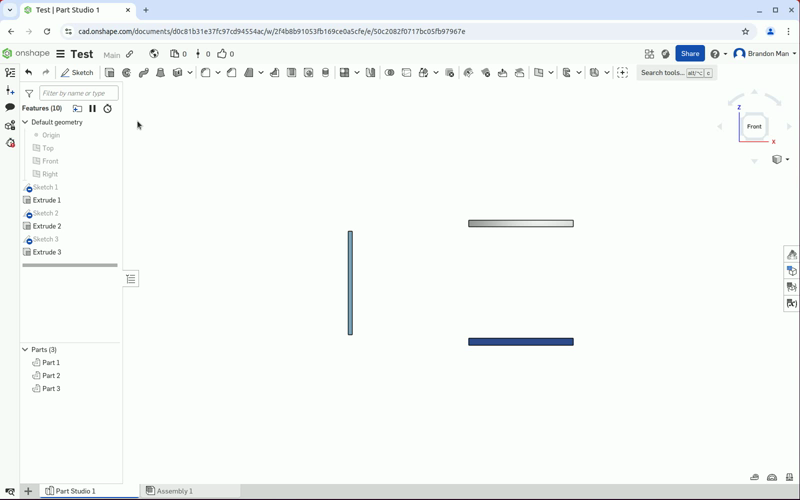
key(shift+h)
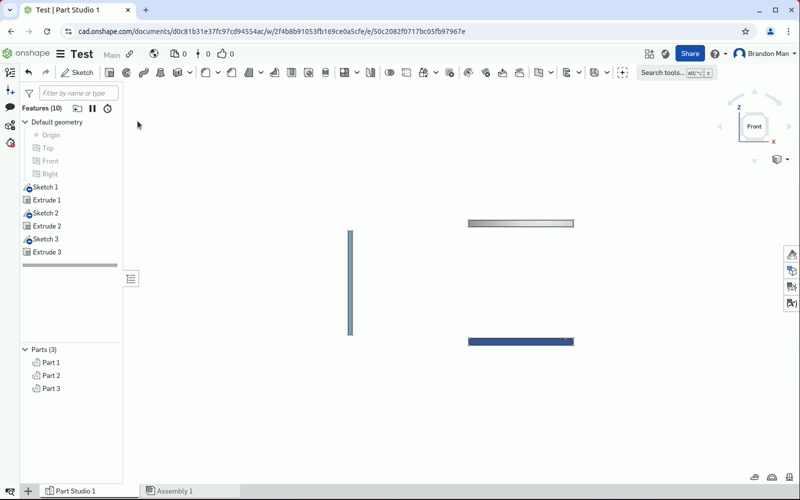
key(shift+h)
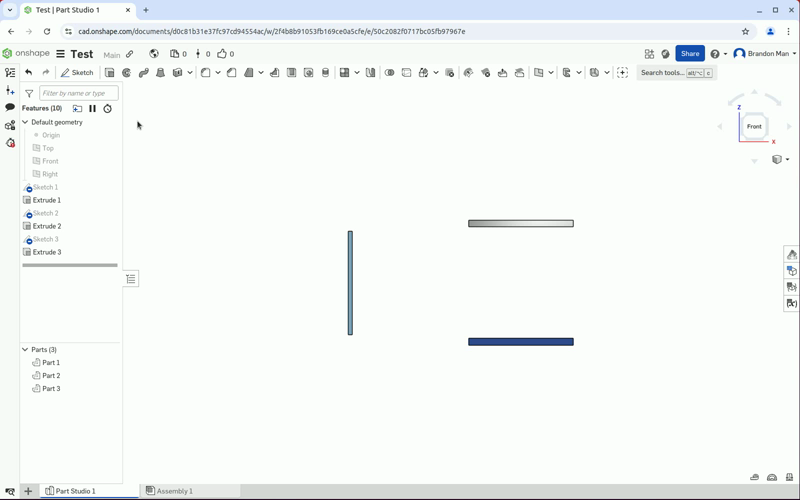
mouse_move(73, 189)
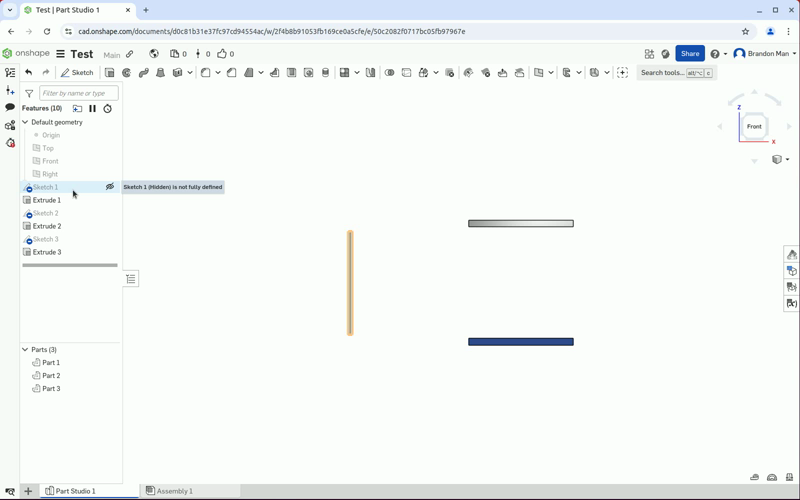
click(73, 189)
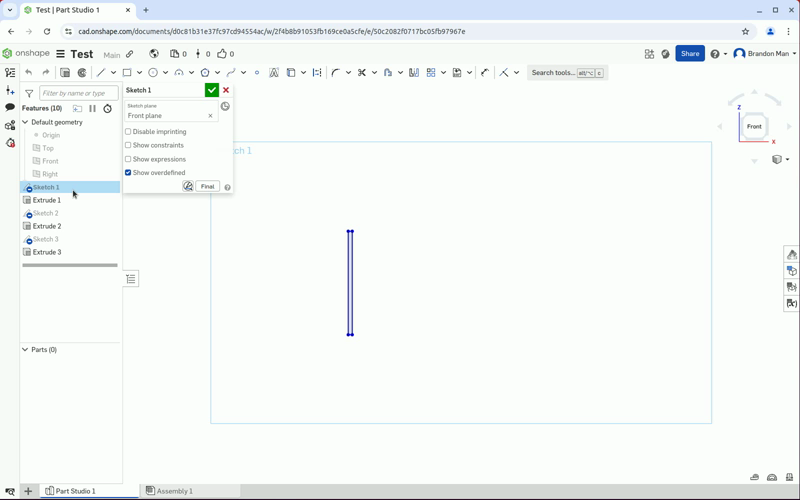
mouse_move(229, 92)
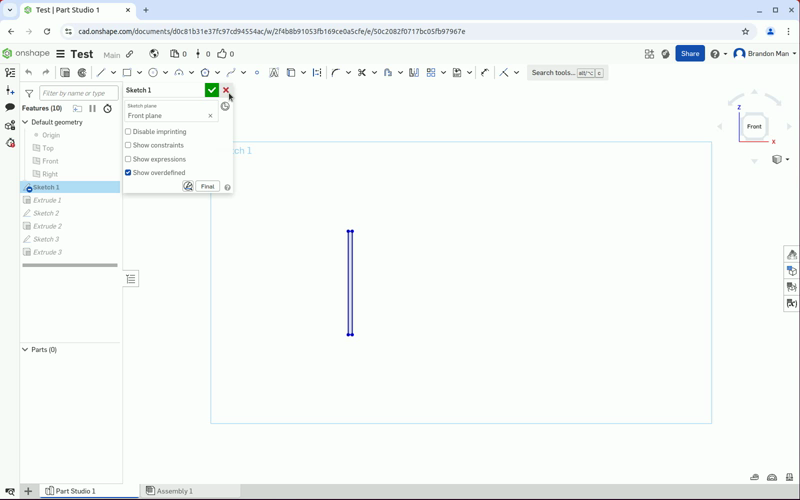
click(229, 92)
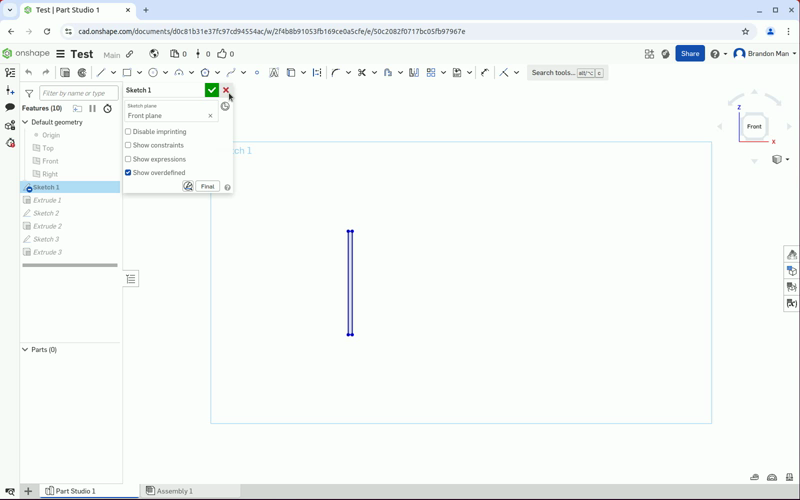
key(shift+s)
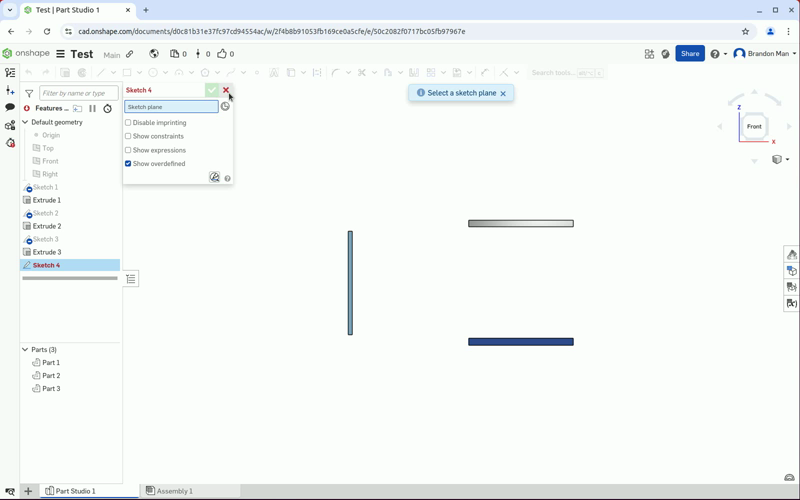
mouse_move(73, 163)
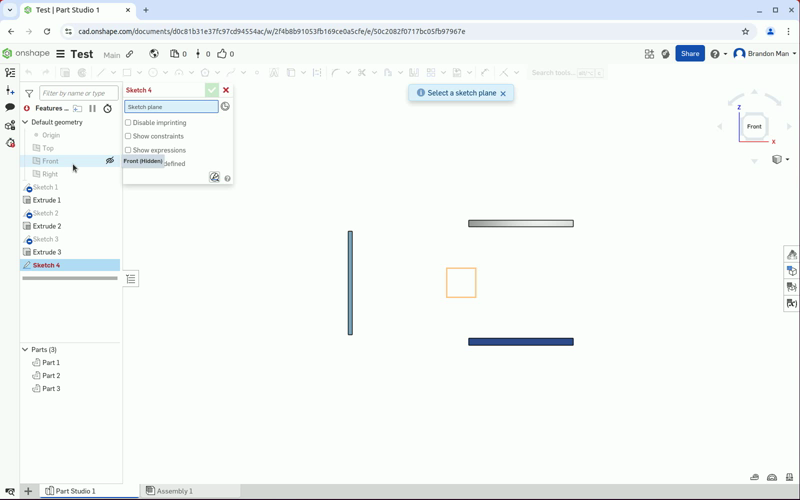
click(73, 163)
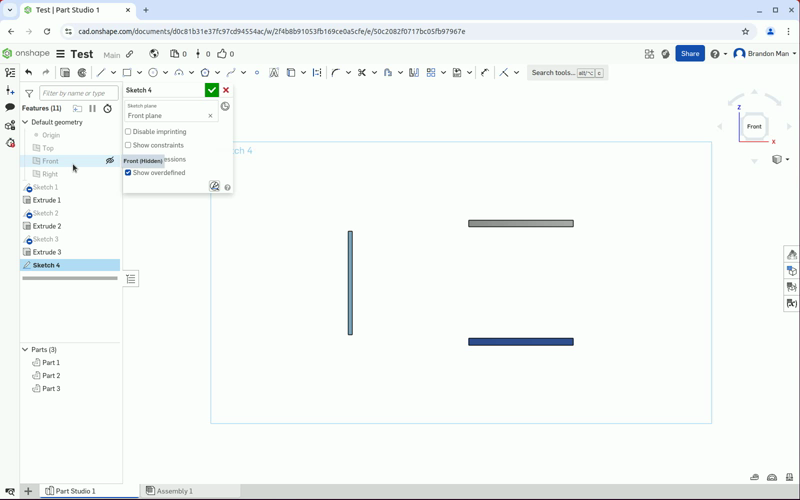
mouse_move(73, 352)
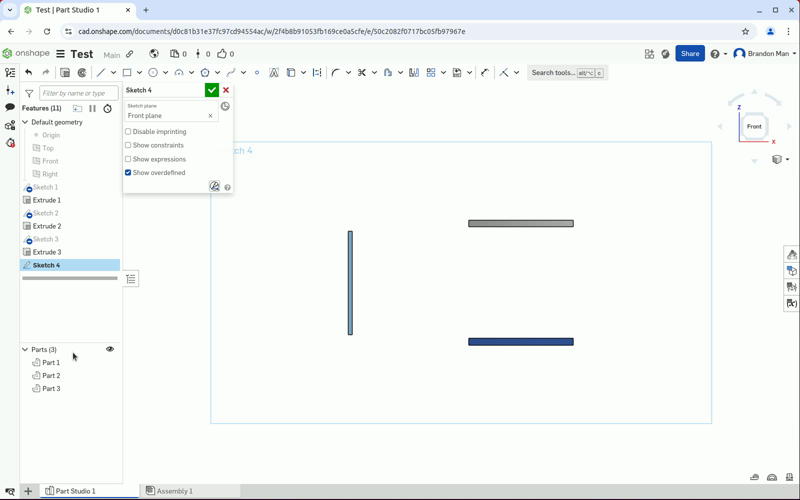
key(y)
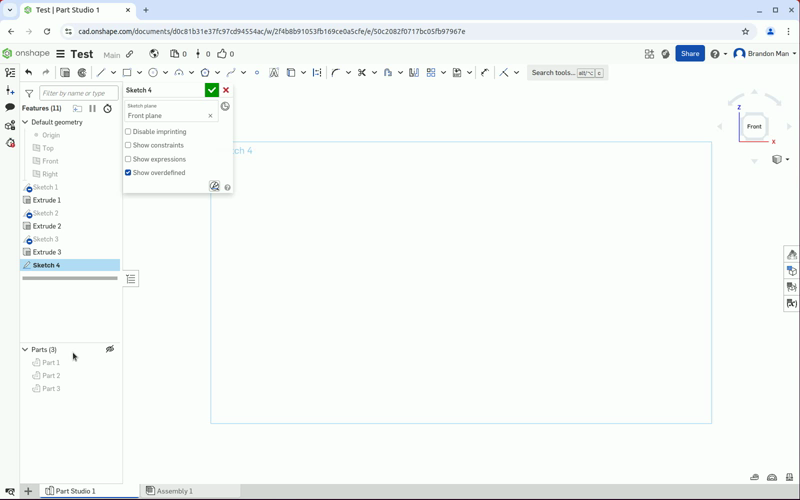
key(l)
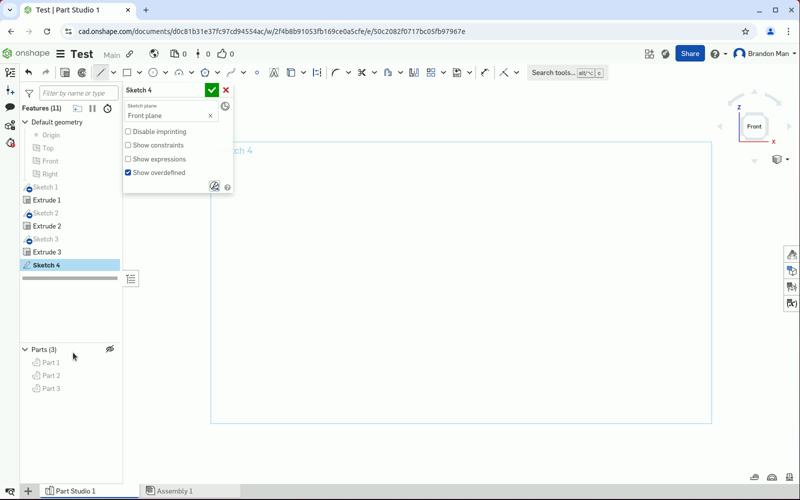
key_down(shift)
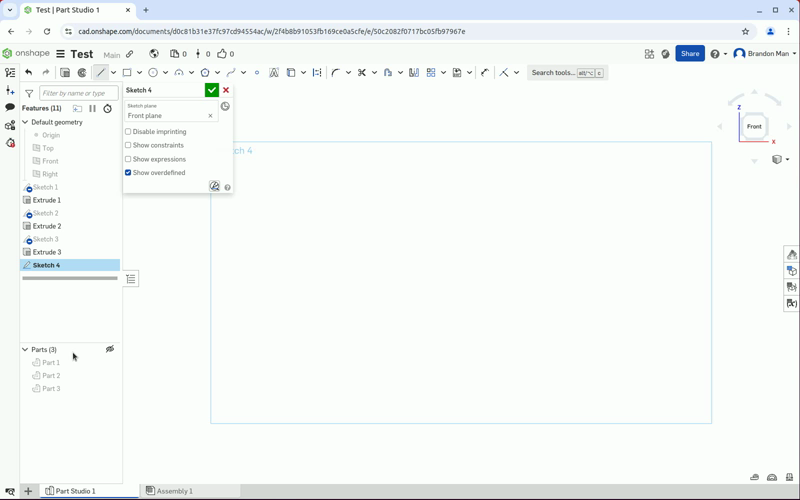
mouse_move(564, 339)
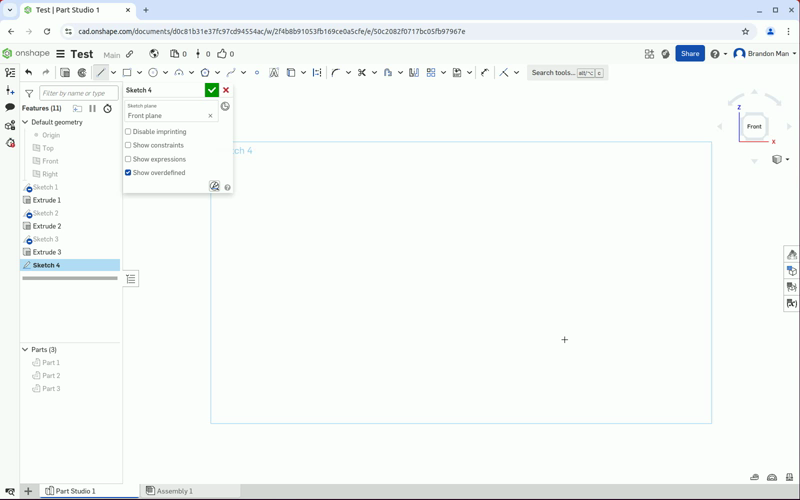
click(564, 339)
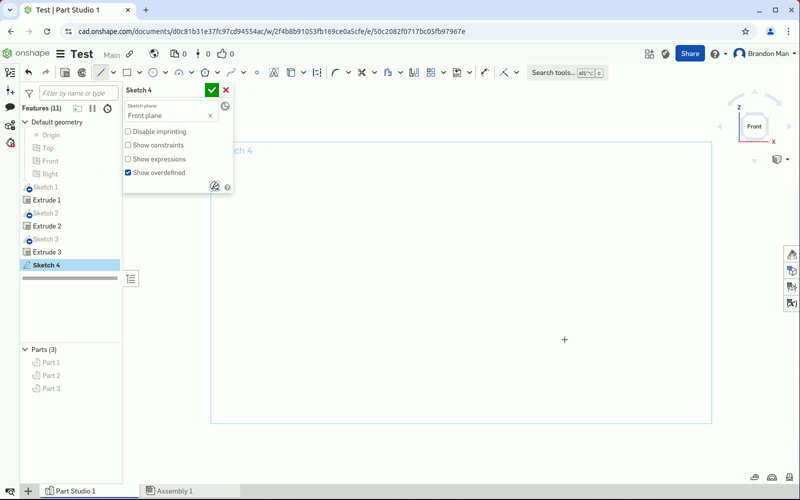
key_up(shift)
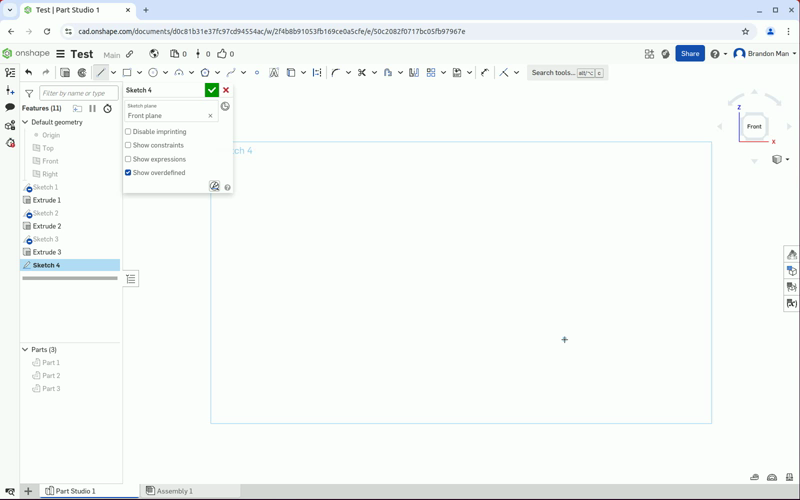
key_down(shift)
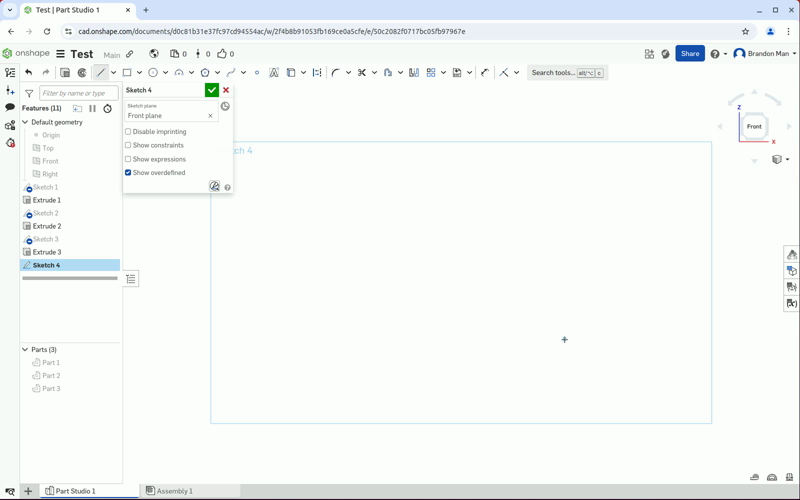
mouse_move(589, 339)
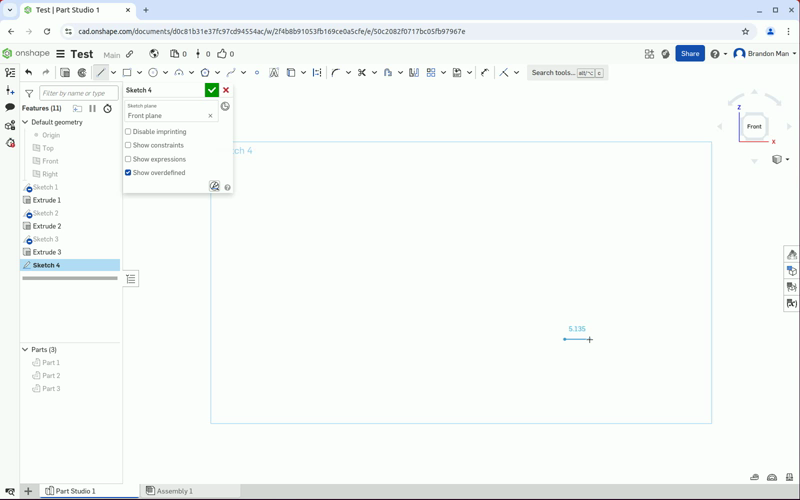
mouse_move(573, 339)
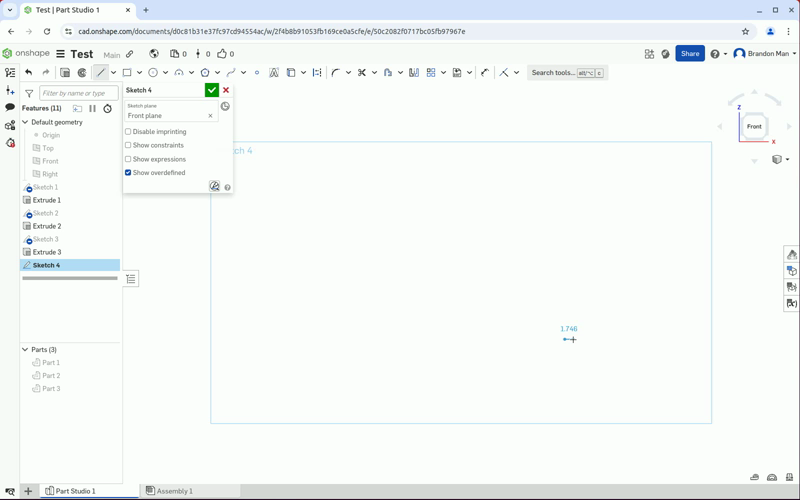
click(573, 339)
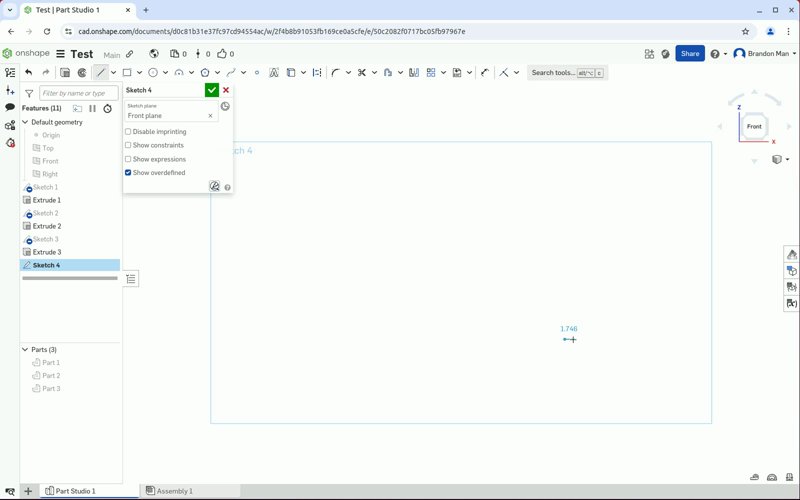
key_up(shift)
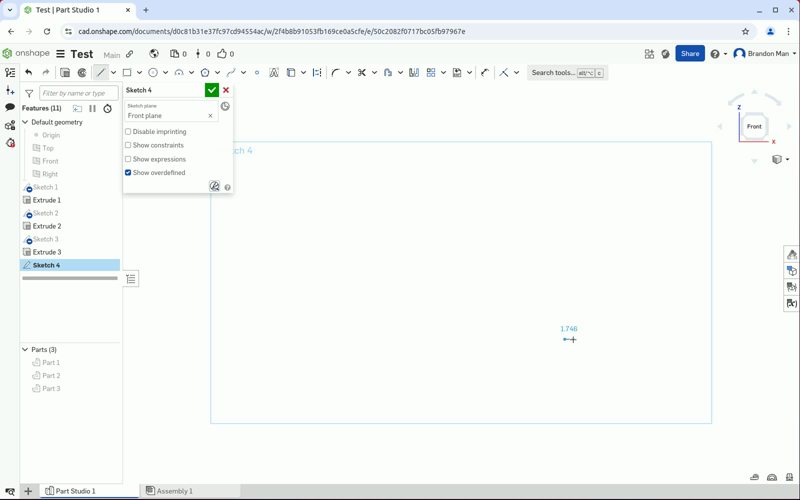
key_down(shift)
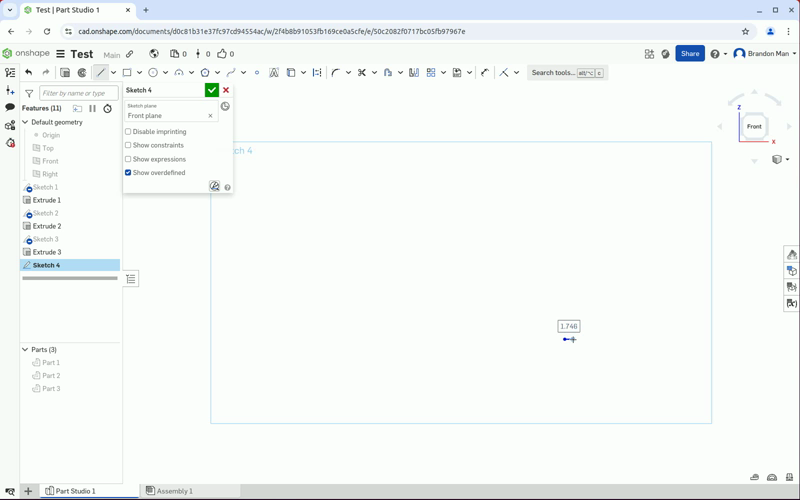
mouse_move(573, 226)
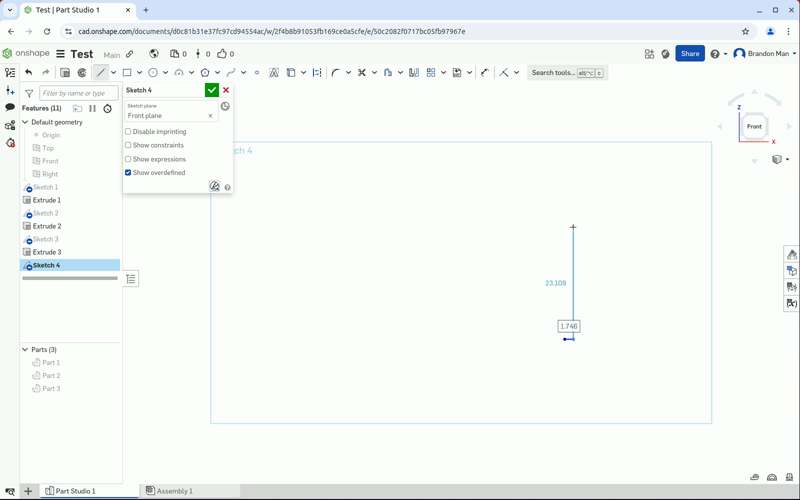
click(573, 226)
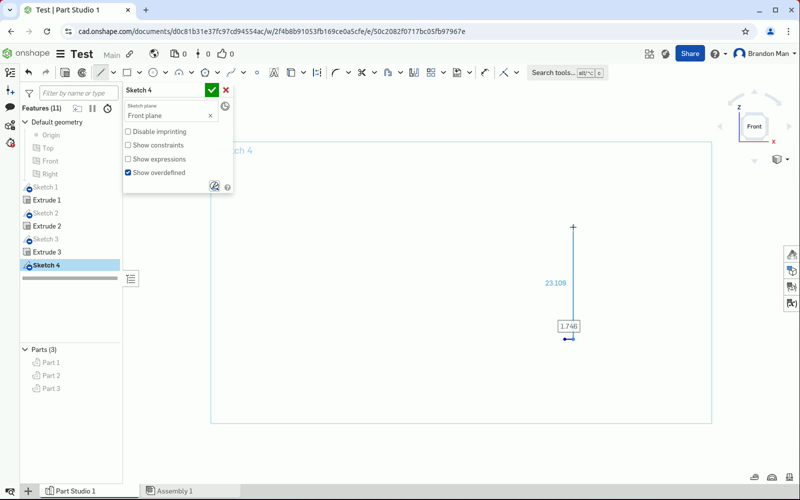
key_up(shift)
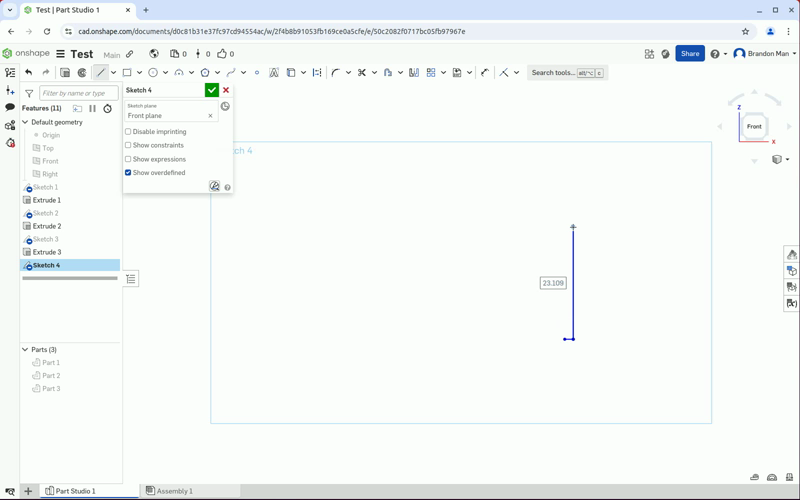
key_down(shift)
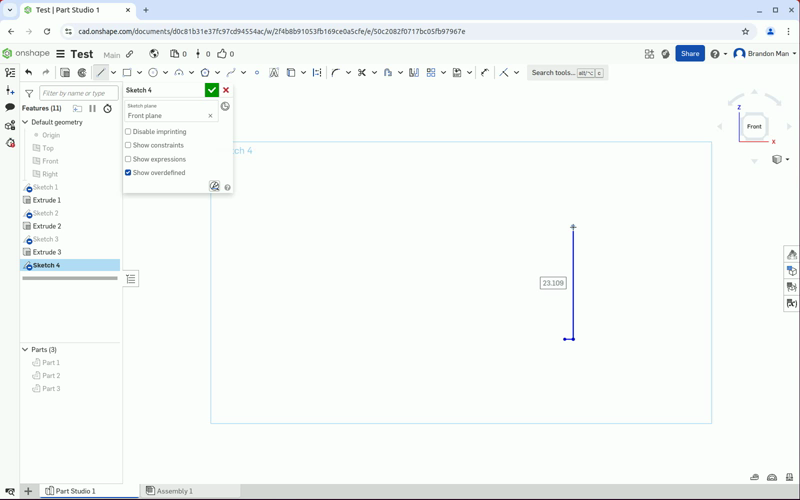
mouse_move(589, 226)
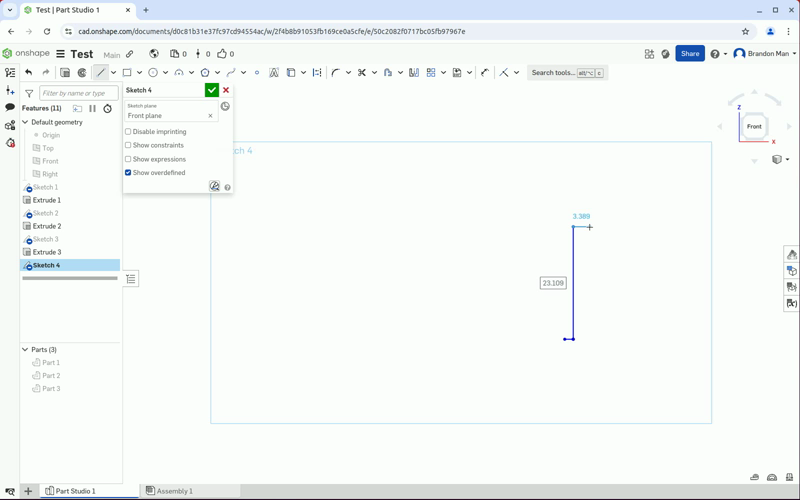
mouse_move(564, 226)
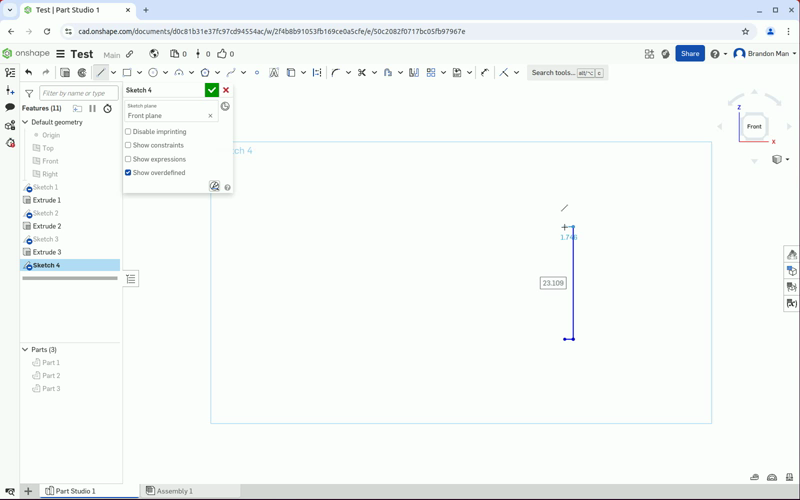
click(564, 226)
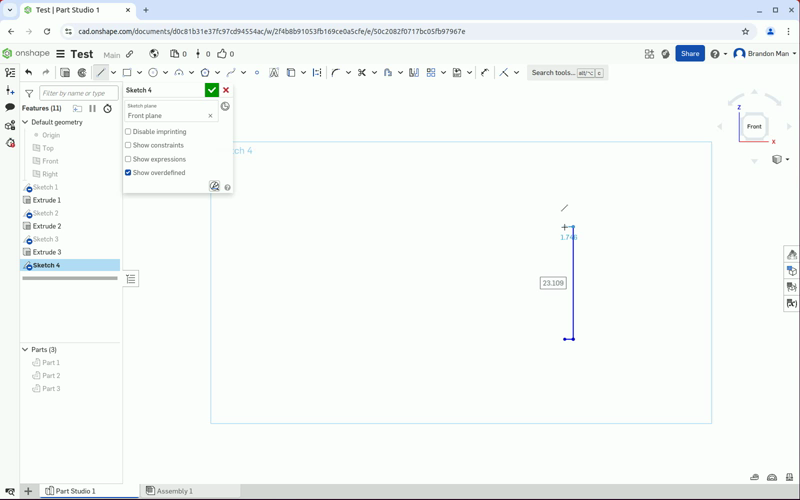
key_up(shift)
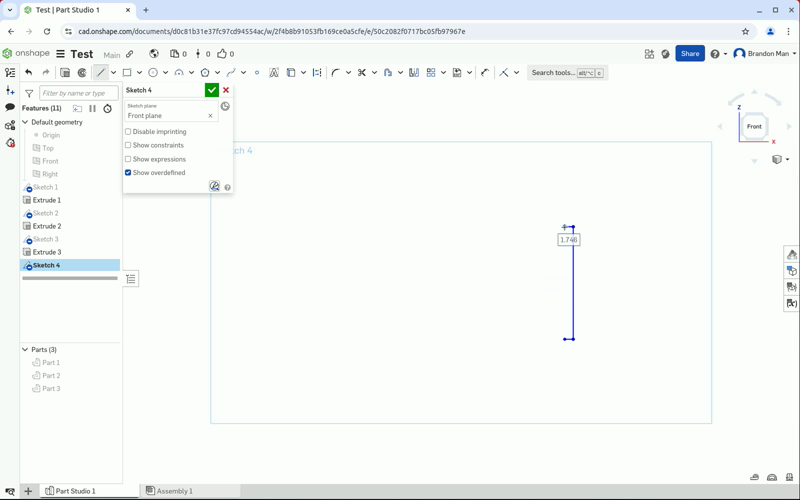
key_down(shift)
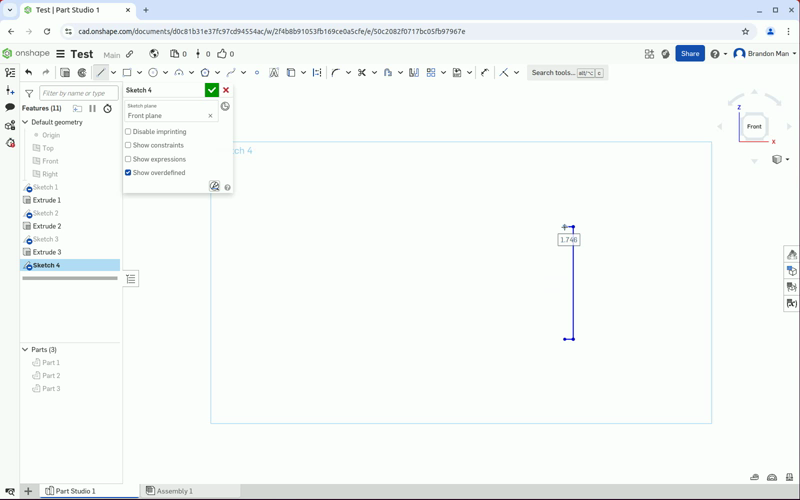
mouse_move(564, 339)
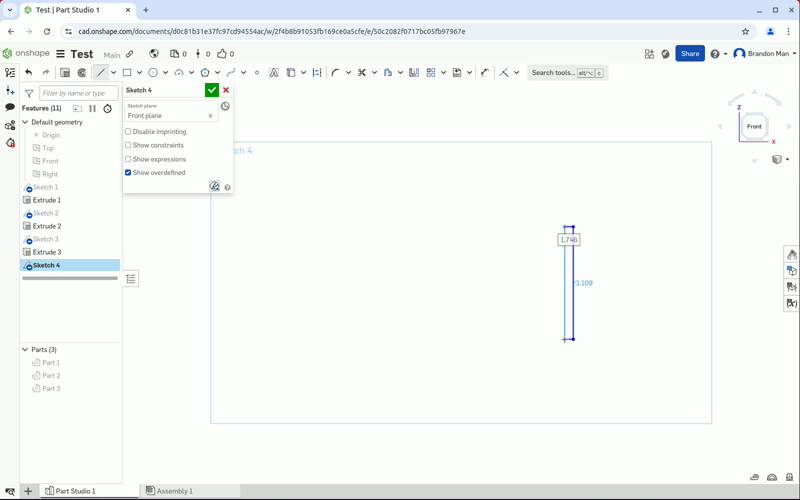
key_up(shift)
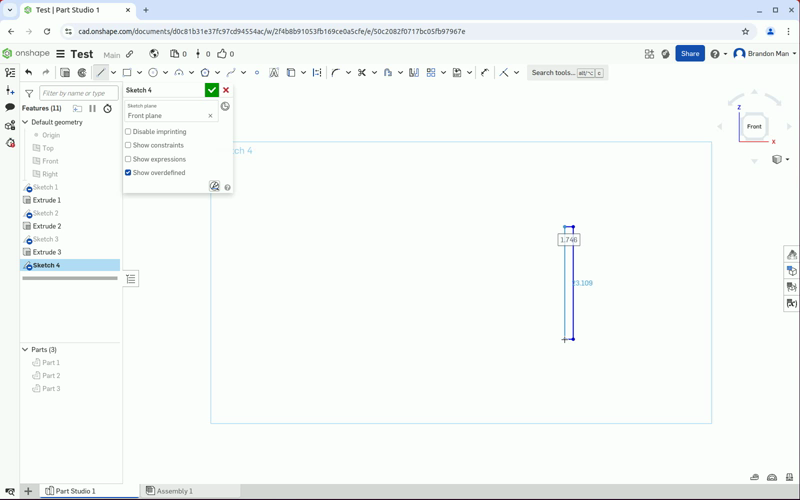
click(564, 339)
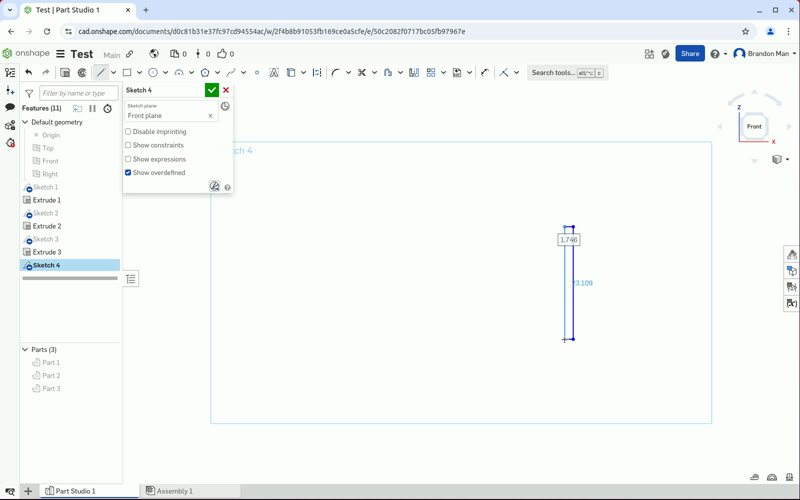
key(esc)
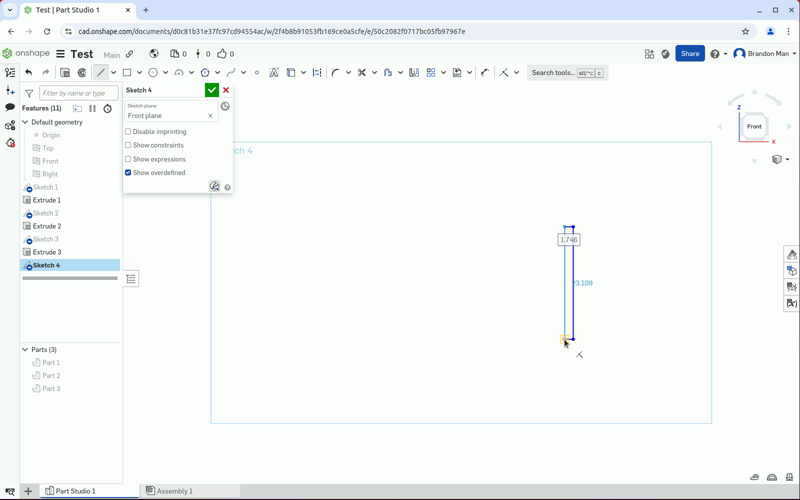
mouse_move(569, 256)
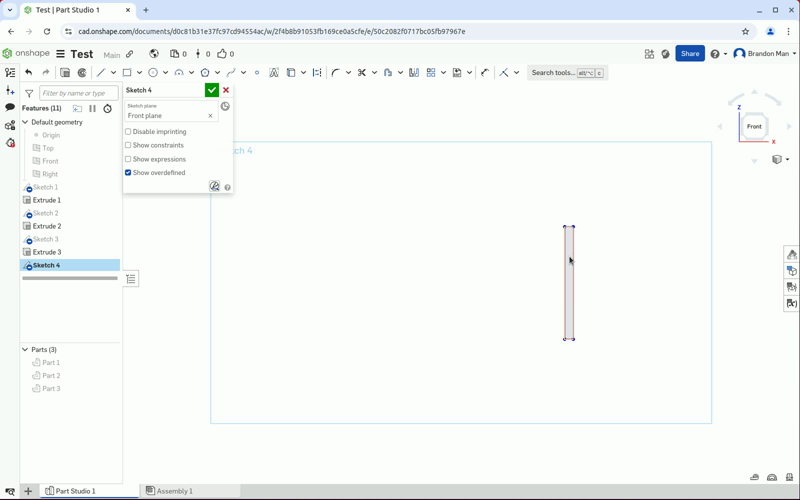
scroll(6)
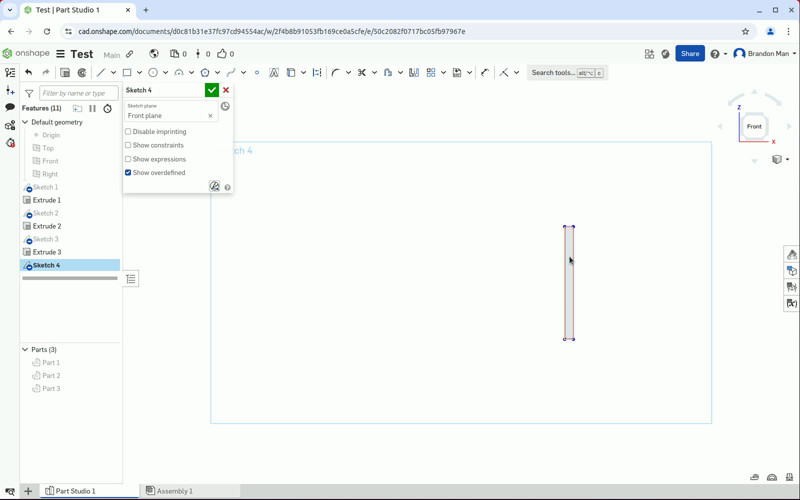
scroll(6)
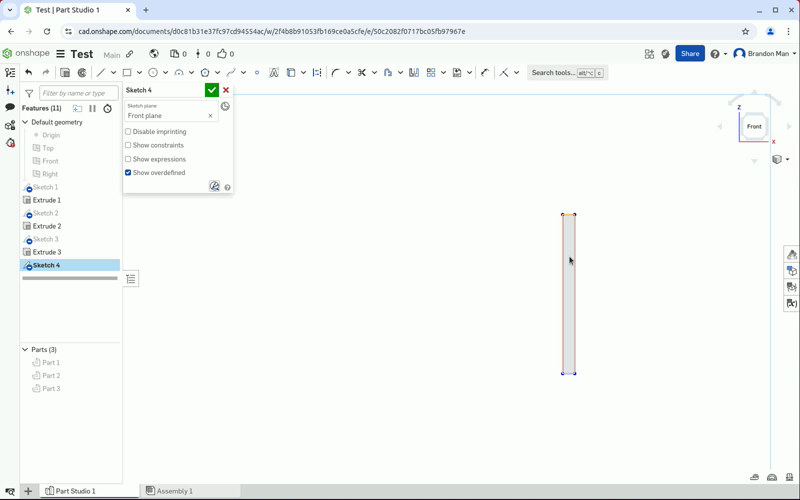
scroll(6)
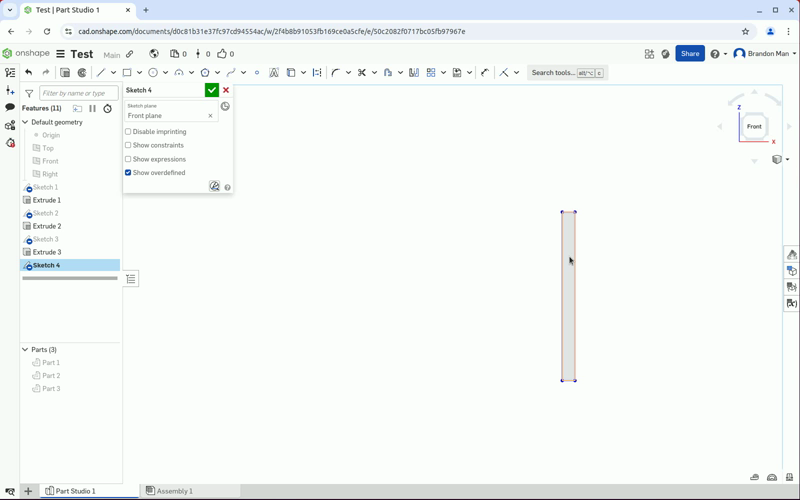
scroll(6)
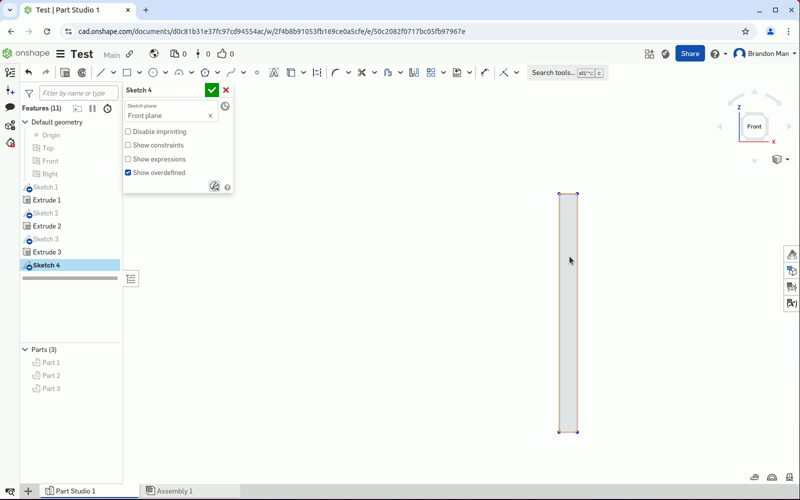
scroll(6)
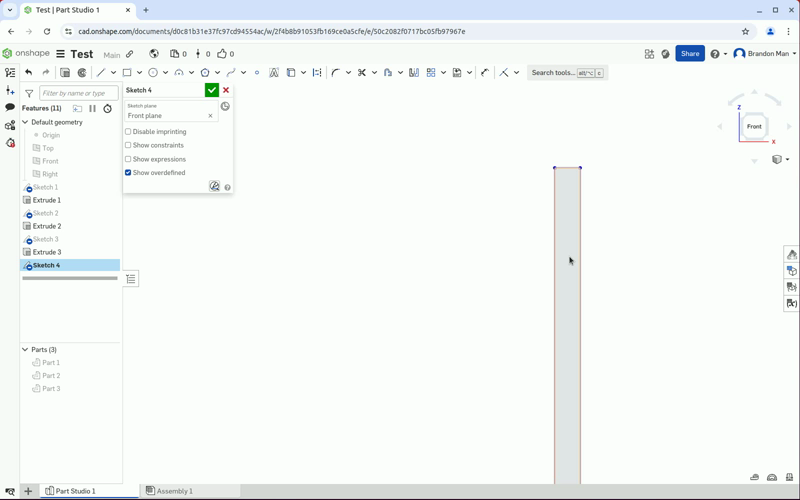
scroll(6)
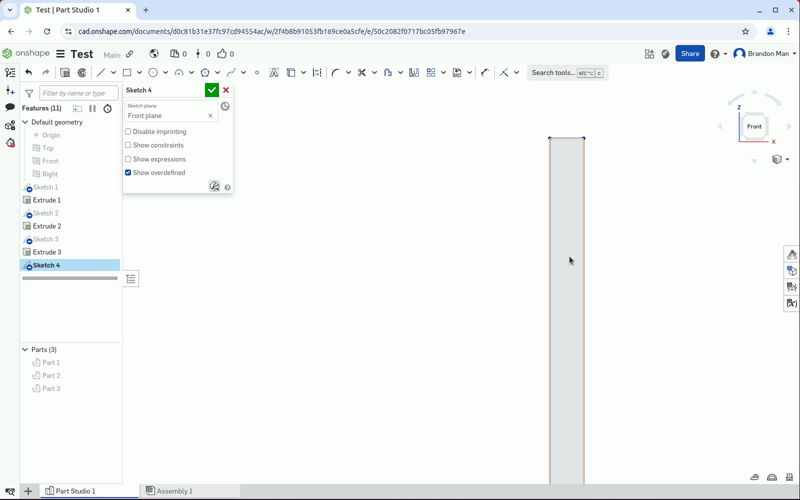
scroll(6)
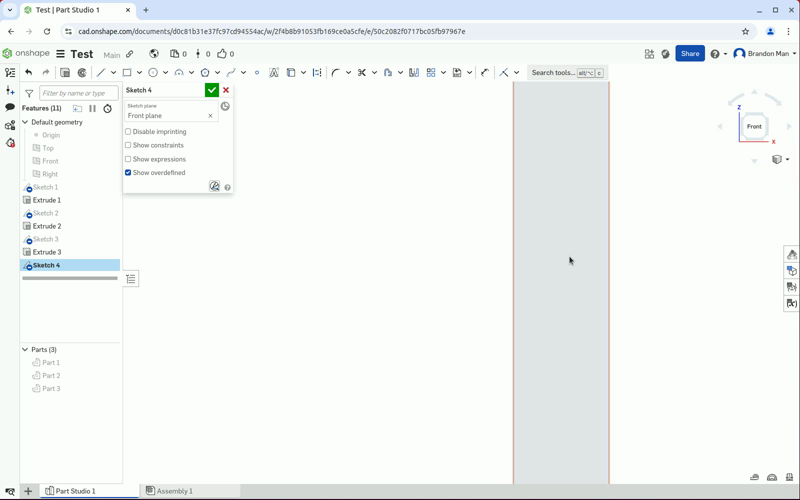
click(569, 256)
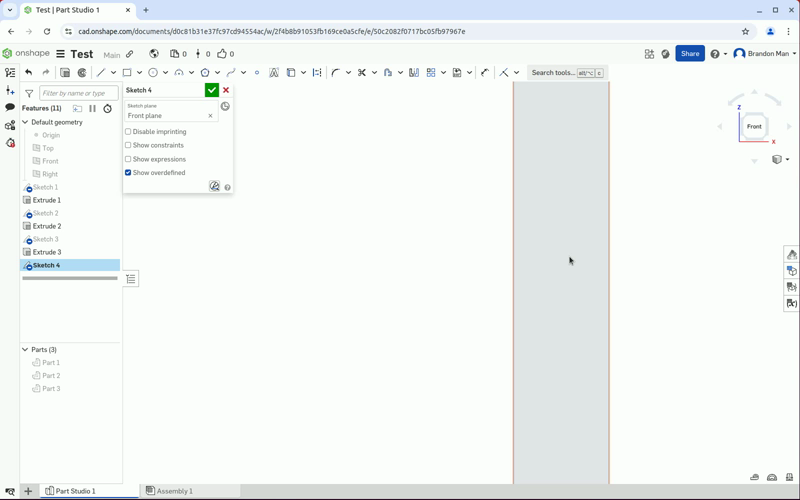
scroll(-6)
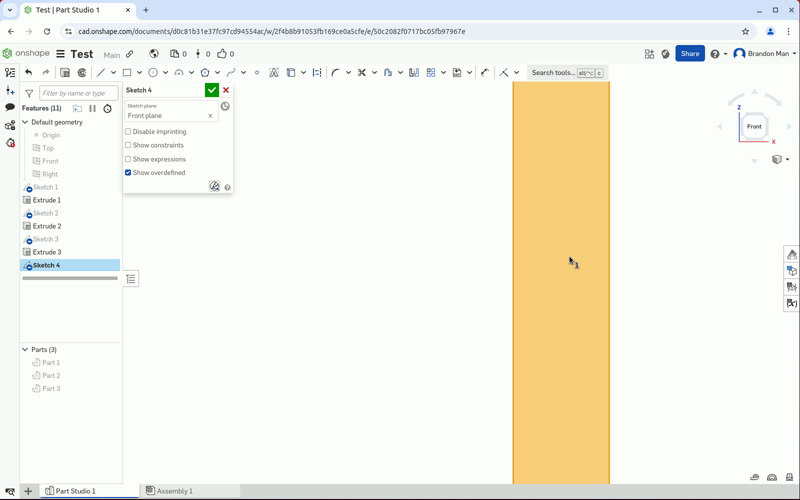
scroll(-6)
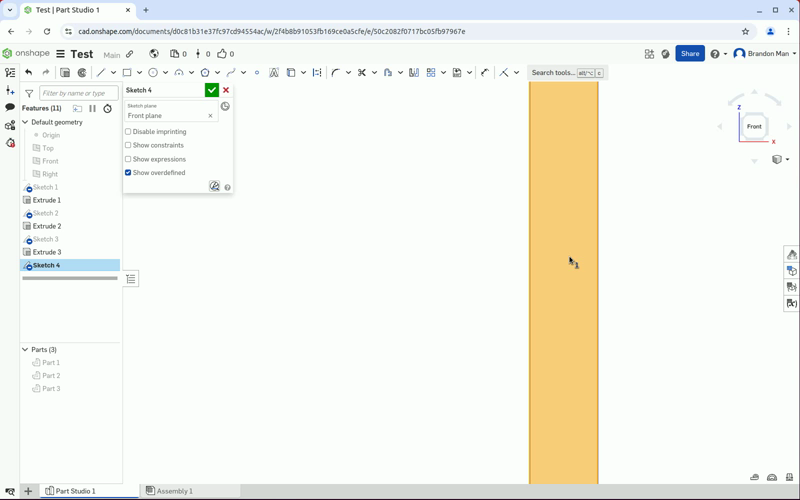
scroll(-6)
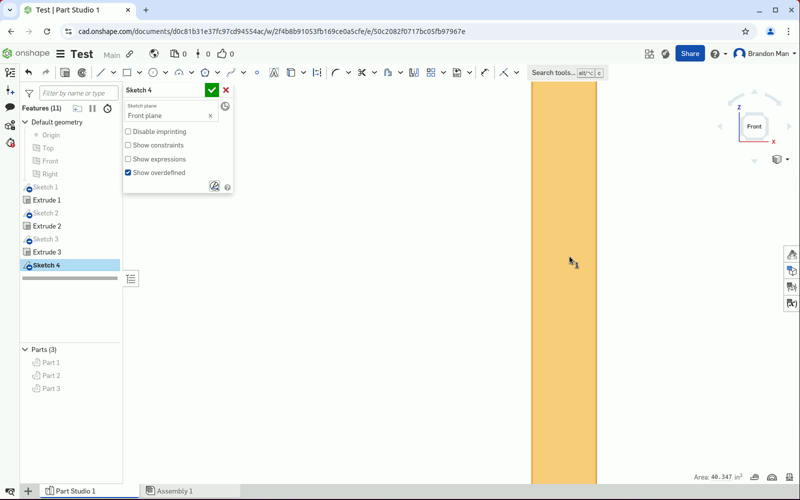
scroll(-6)
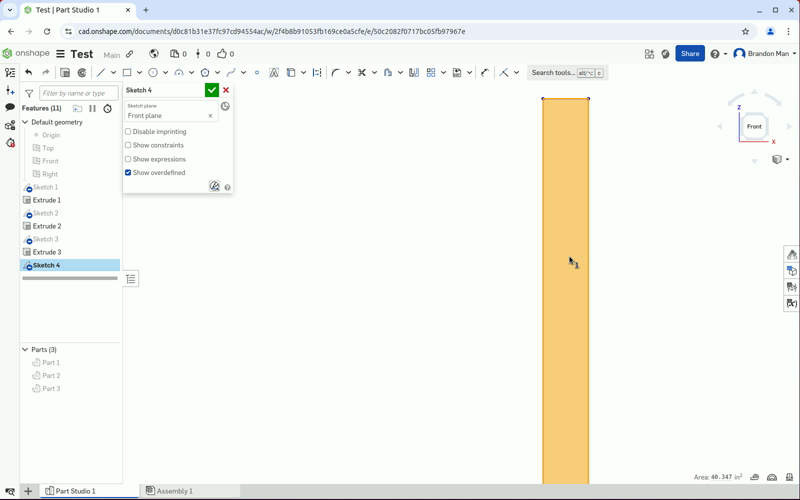
scroll(-6)
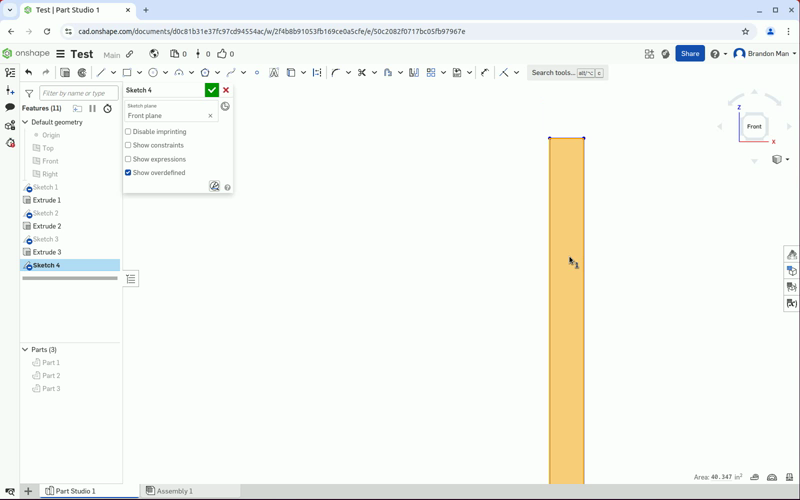
scroll(-6)
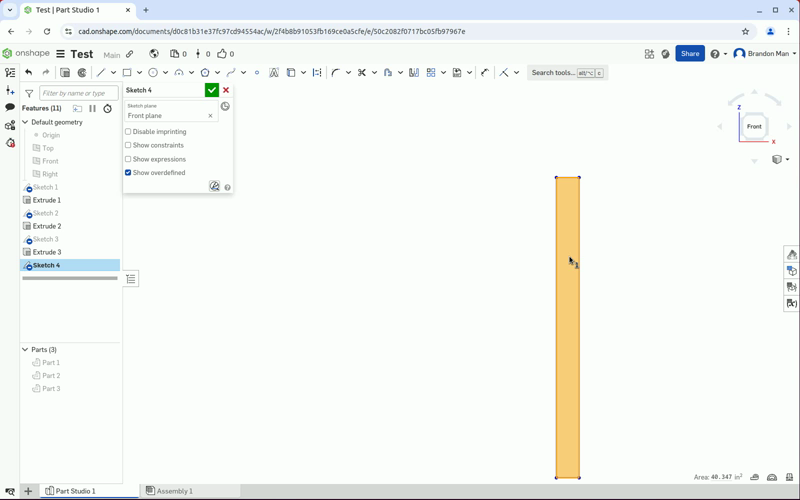
scroll(-6)
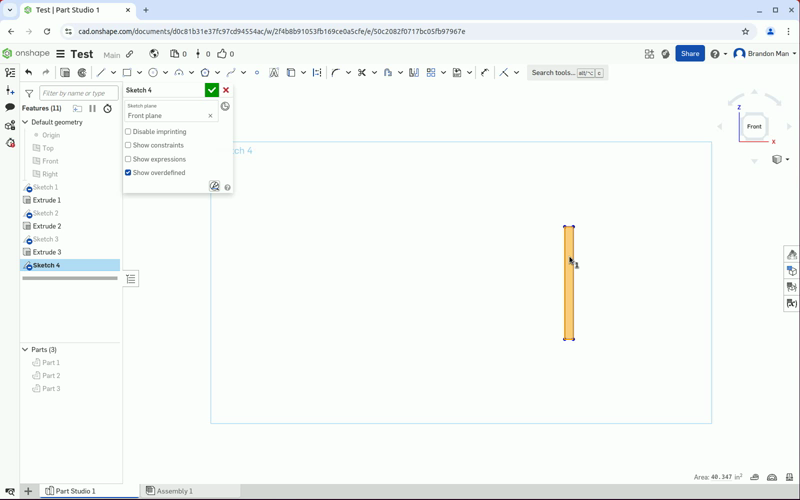
mouse_move(73, 352)
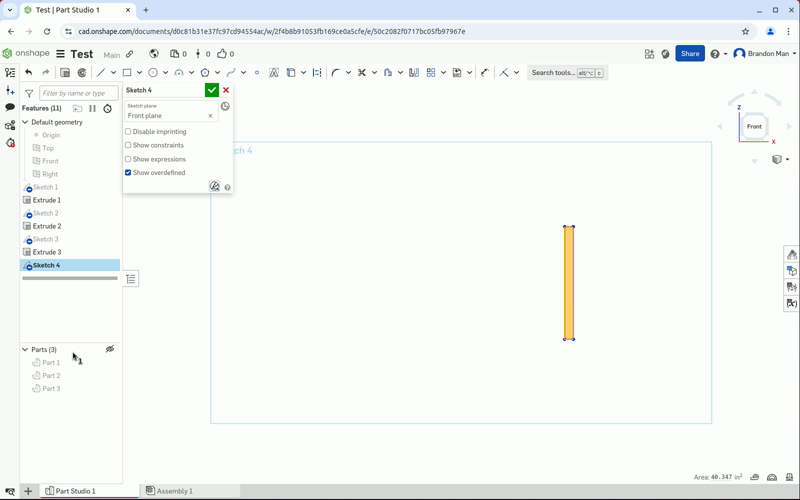
key(shift+y)
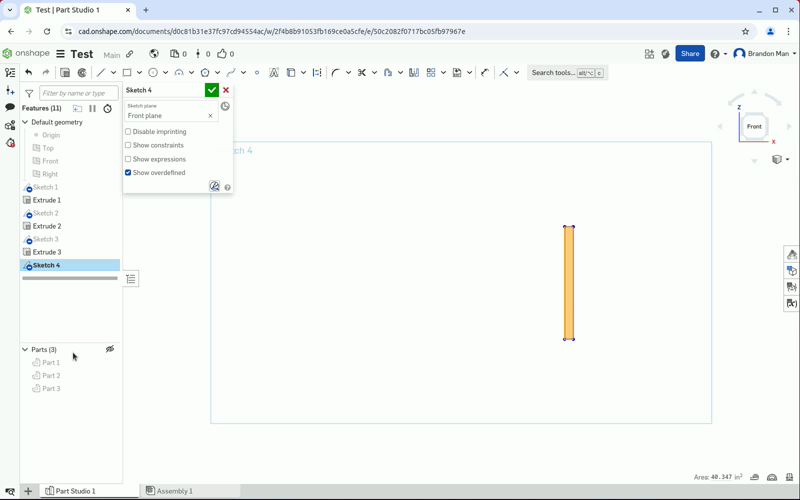
key(shift+e)
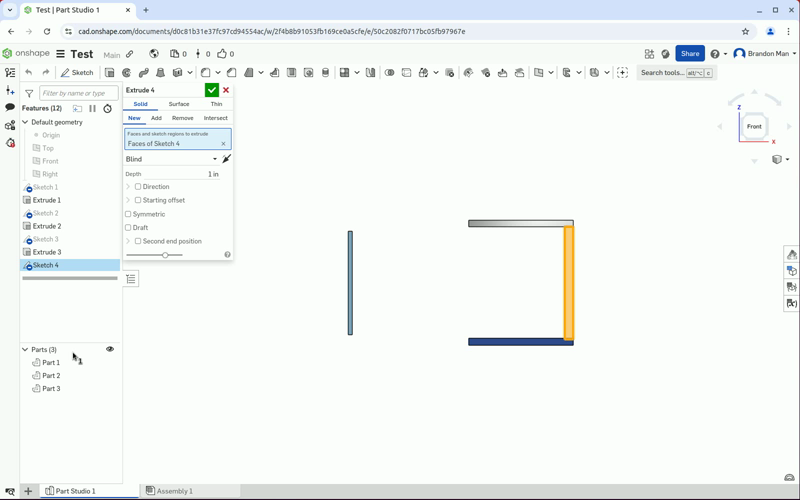
mouse_move(143, 106)
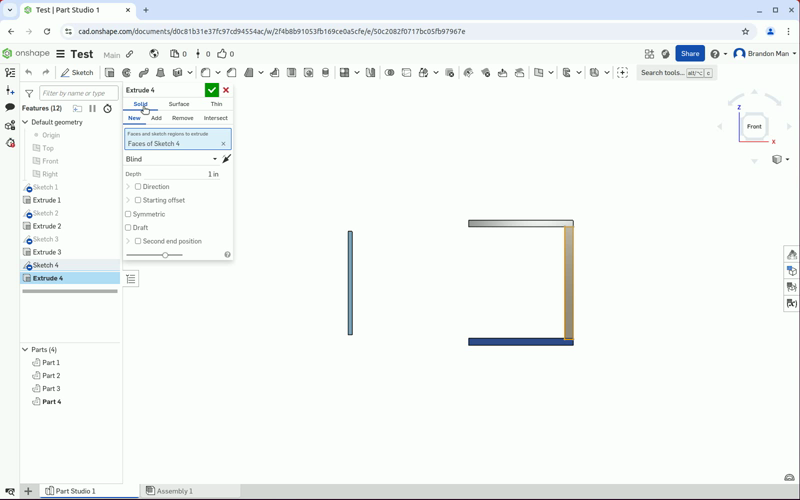
click(143, 106)
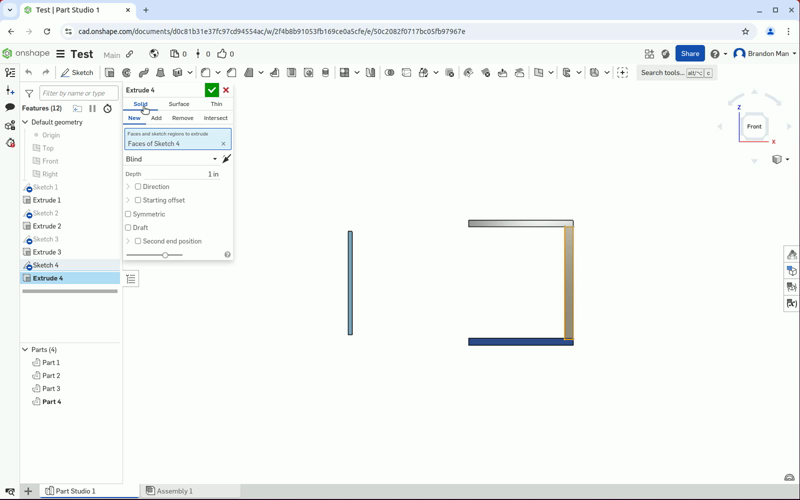
mouse_move(137, 120)
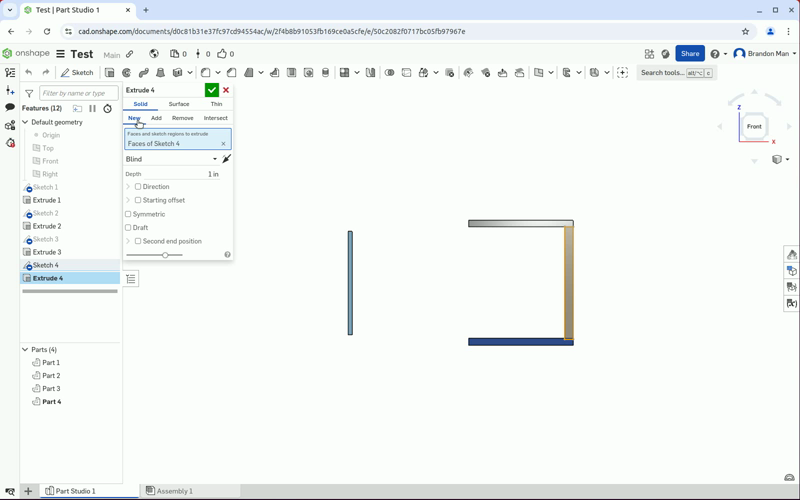
click(137, 120)
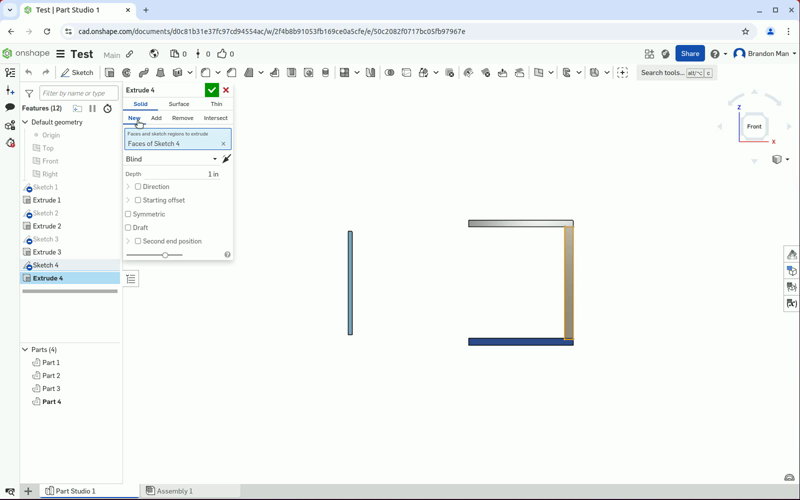
key(tab, 4)
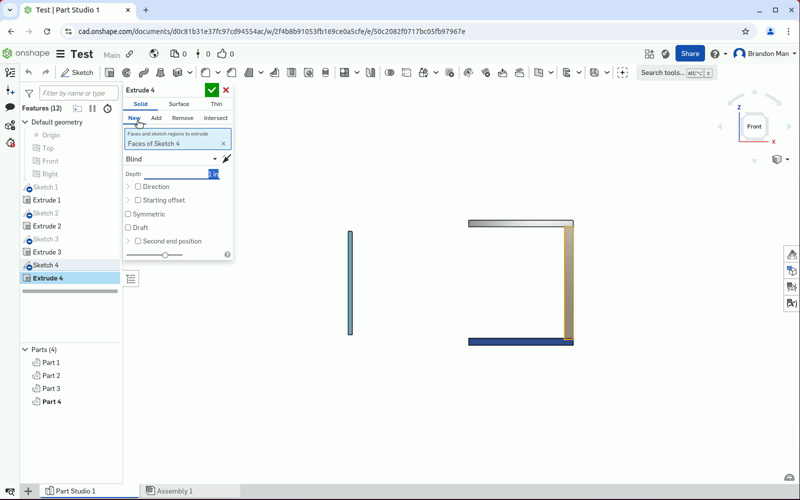
text(17.331)
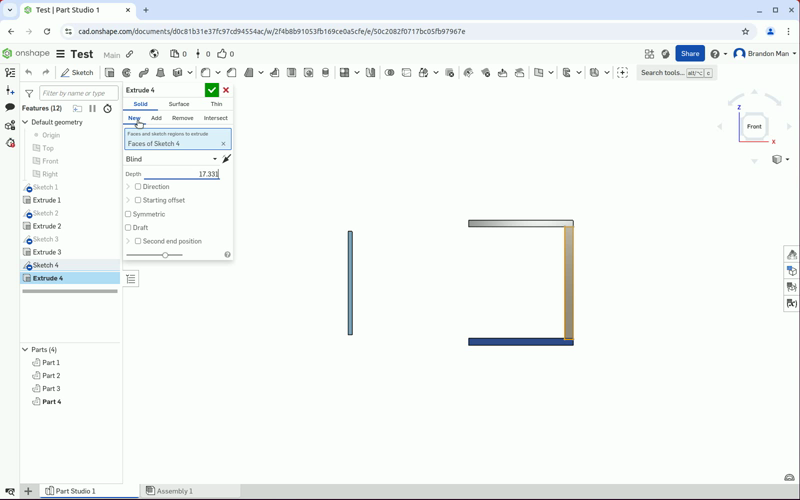
key(enter)
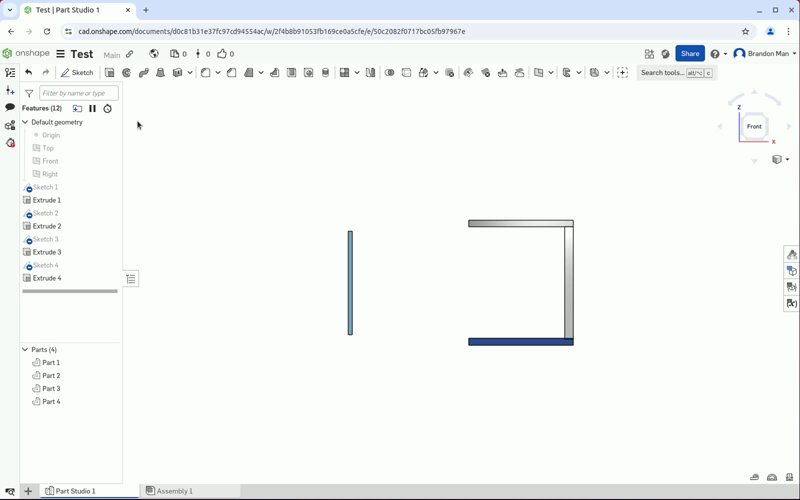
key(shift+h)
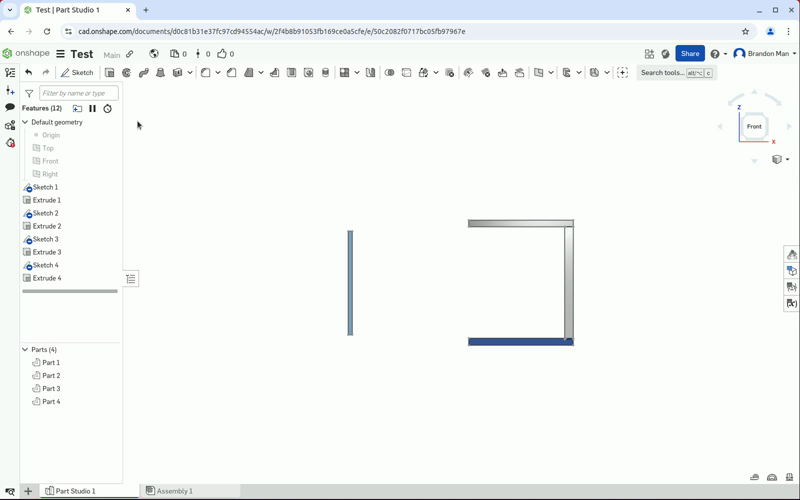
key(shift+h)
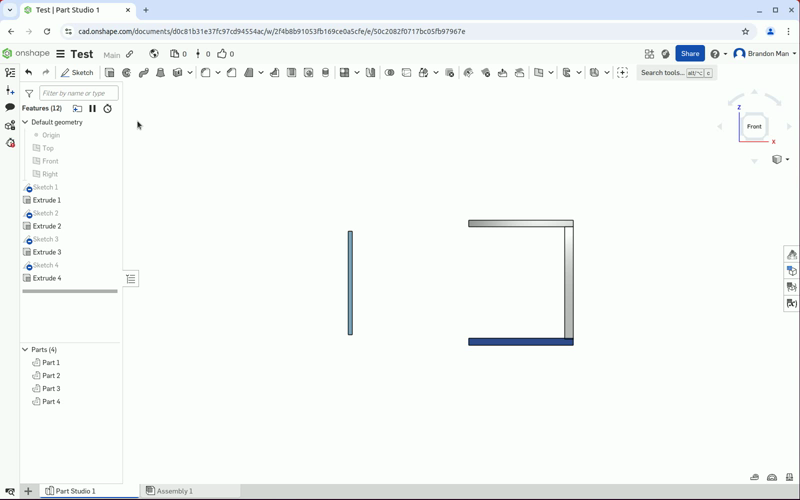
mouse_move(73, 189)
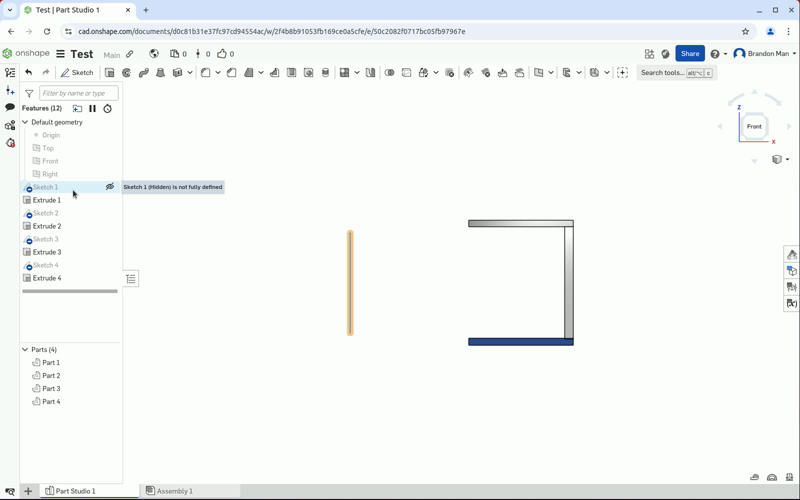
click(73, 189)
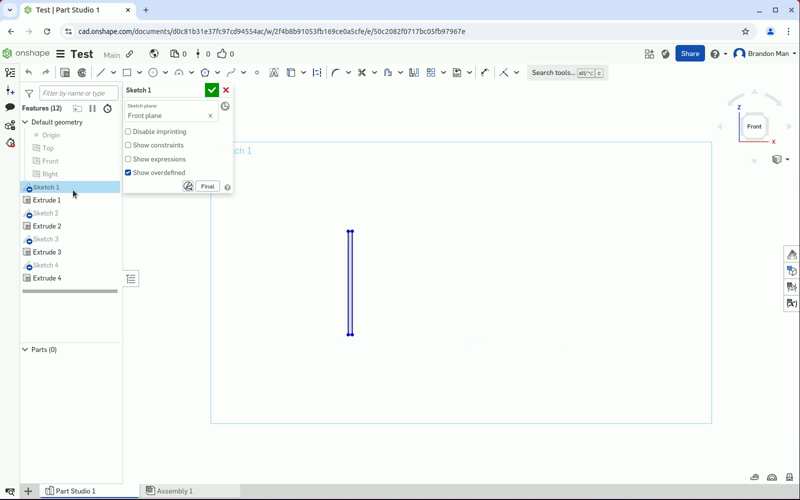
mouse_move(229, 92)
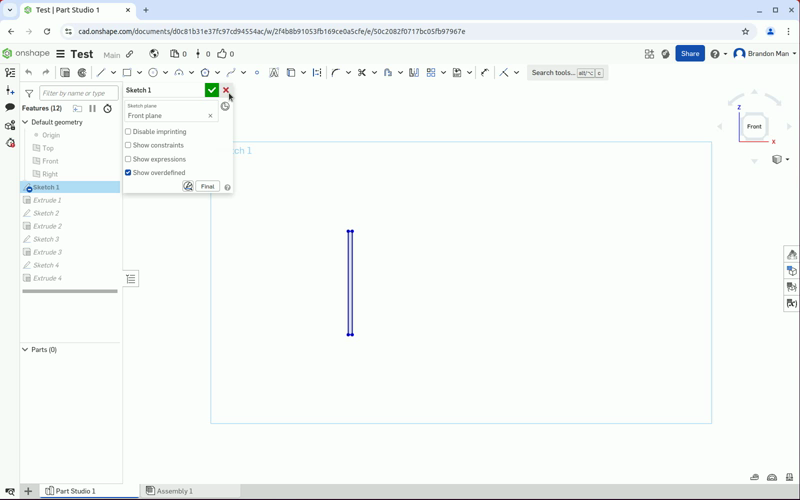
click(229, 92)
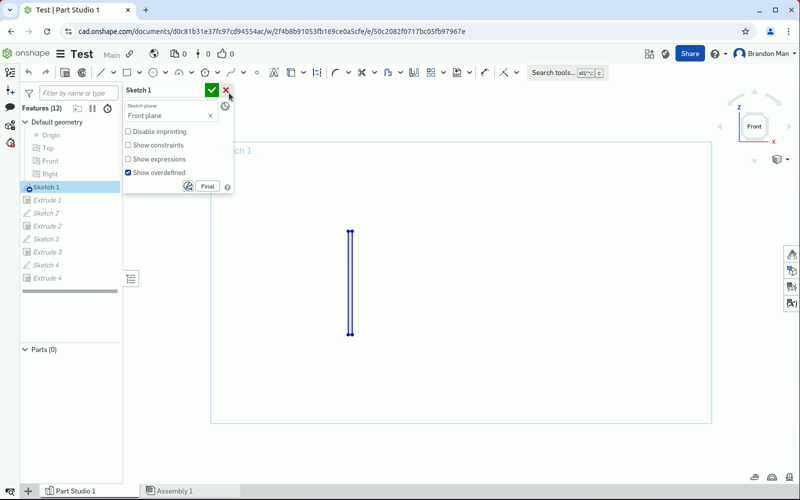
key(shift+s)
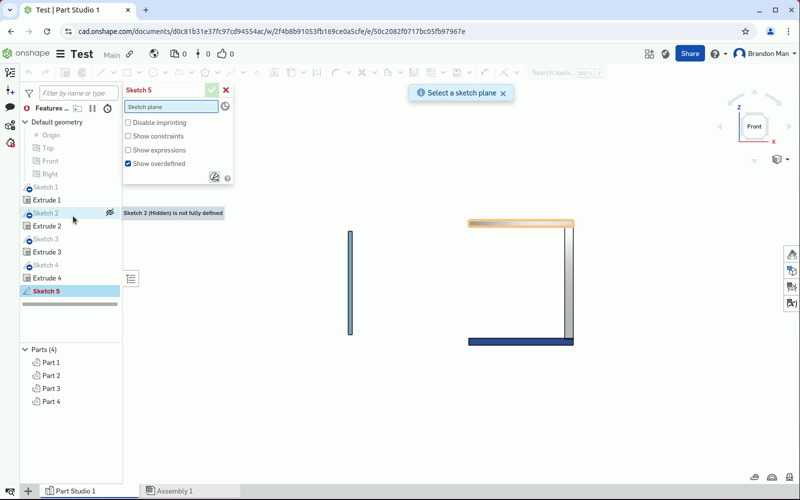
scroll(3)
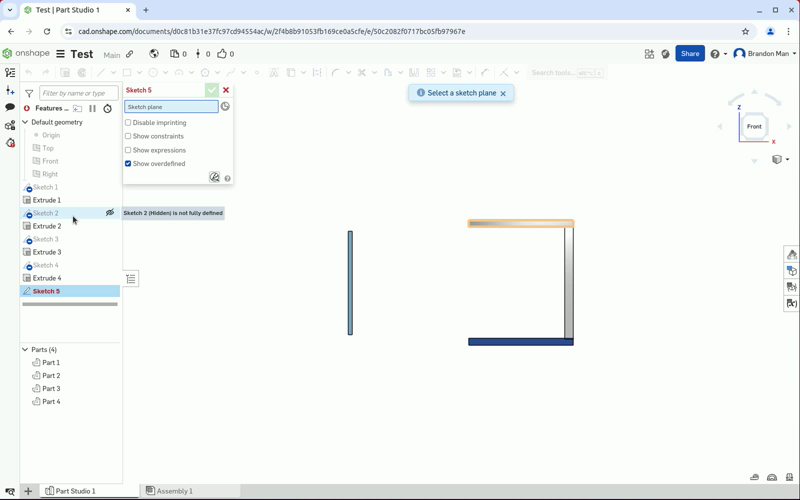
mouse_move(73, 163)
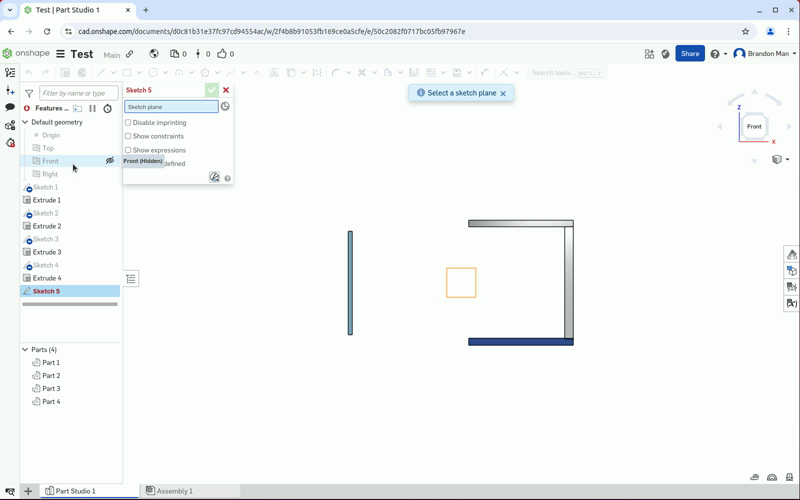
click(73, 163)
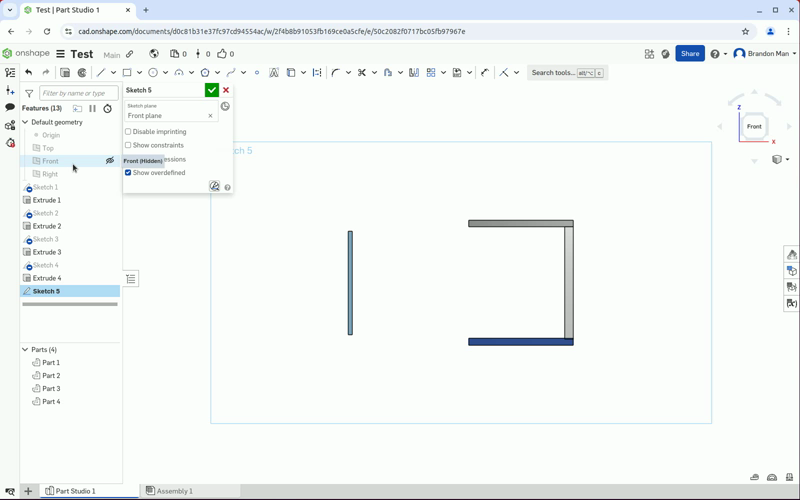
mouse_move(73, 352)
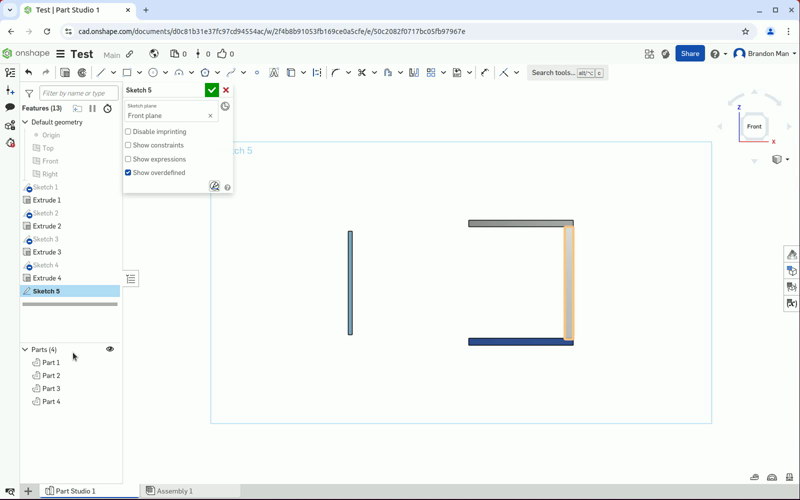
key(y)
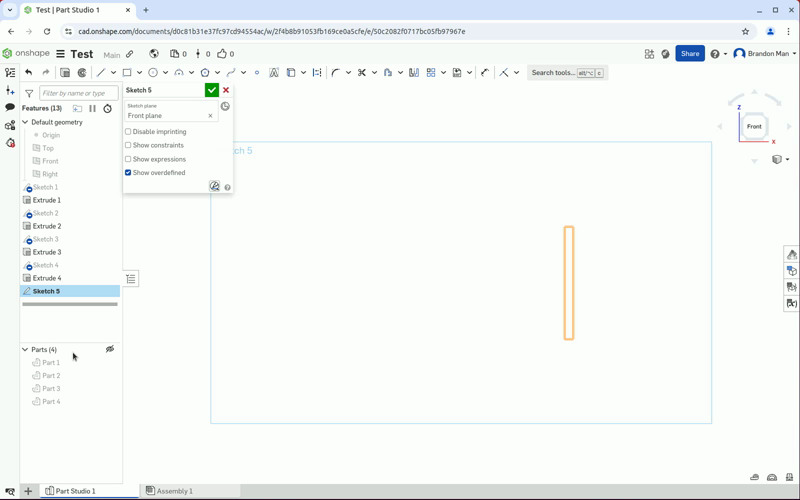
key(l)
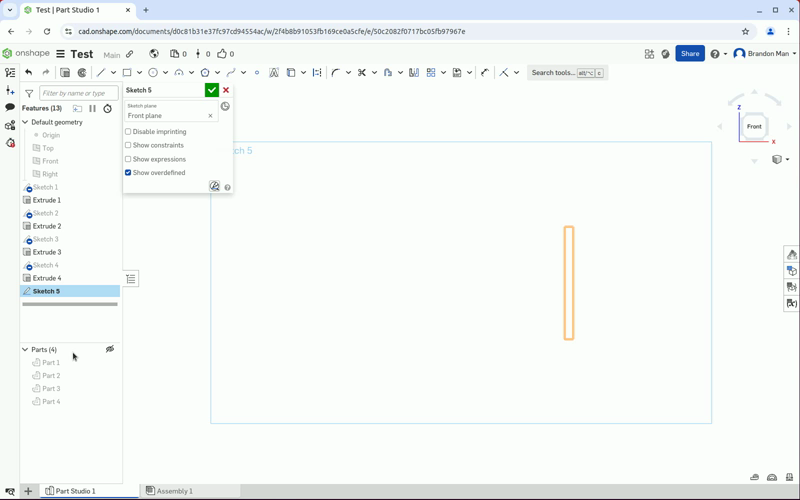
key_down(shift)
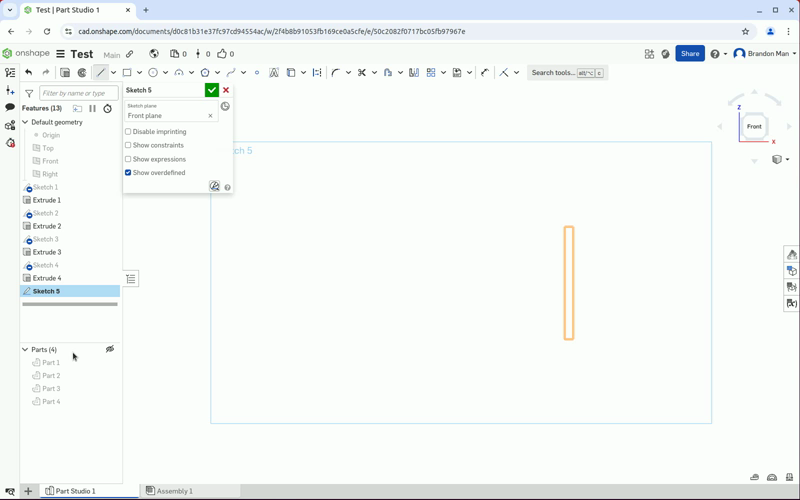
mouse_move(348, 345)
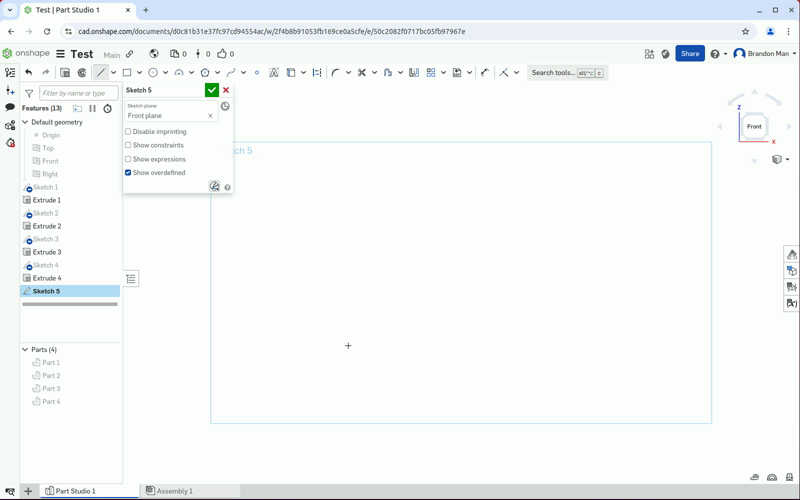
click(348, 345)
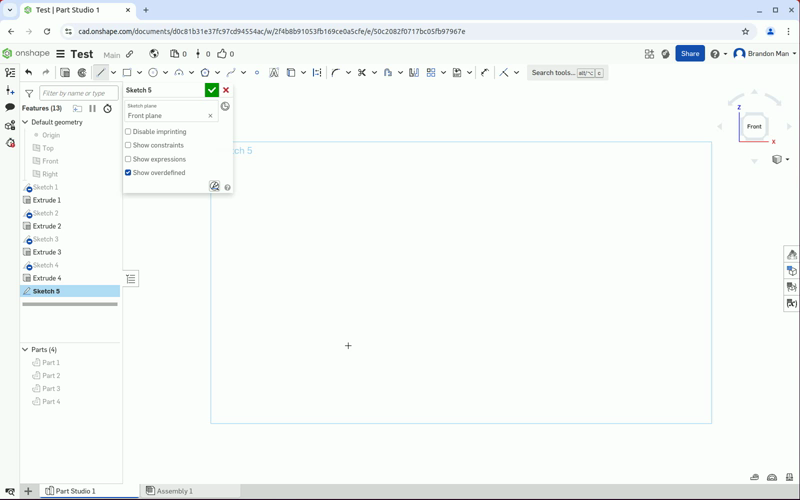
key_up(shift)
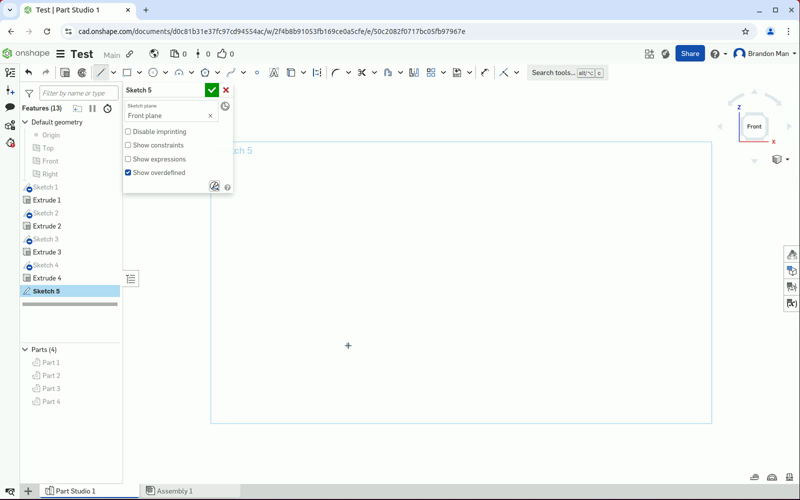
key_down(shift)
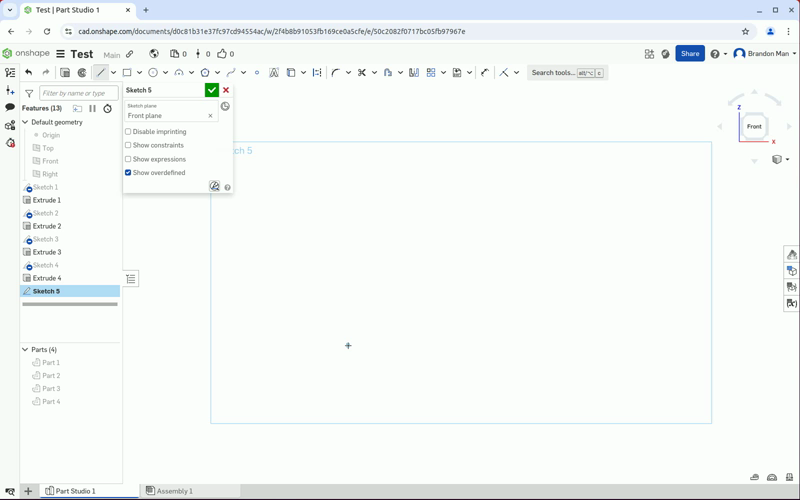
mouse_move(468, 345)
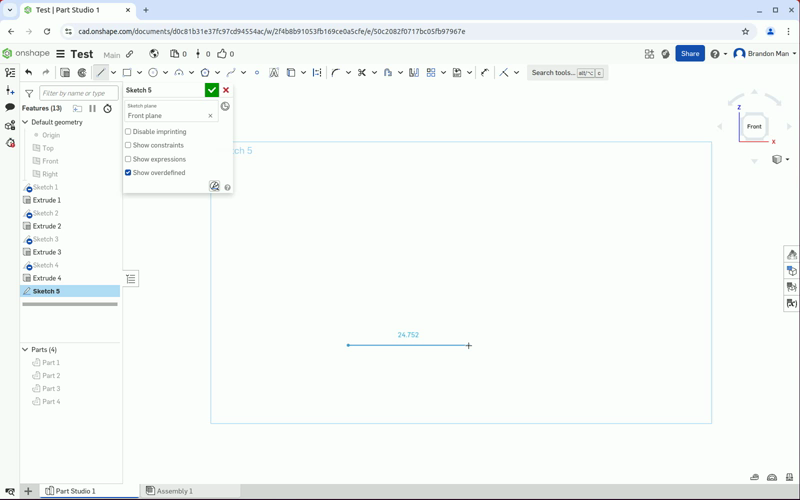
click(468, 345)
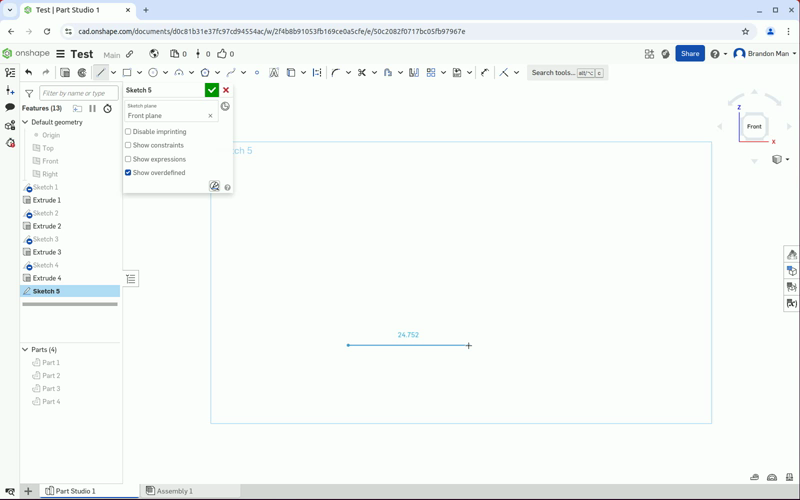
key_up(shift)
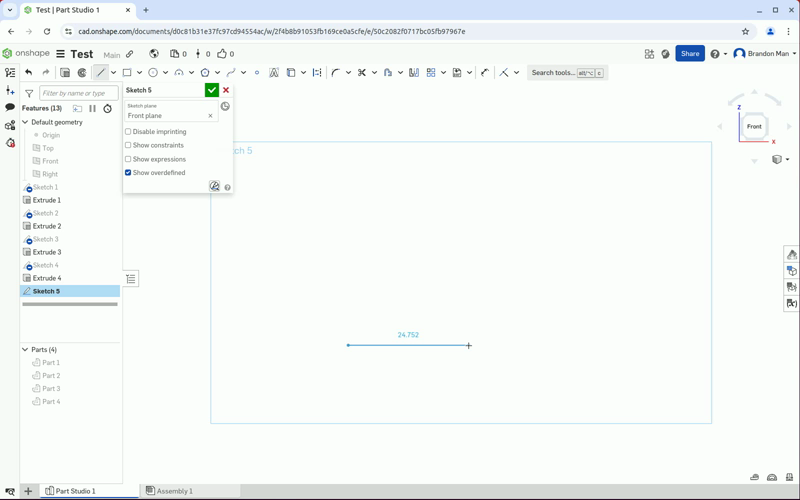
key_down(shift)
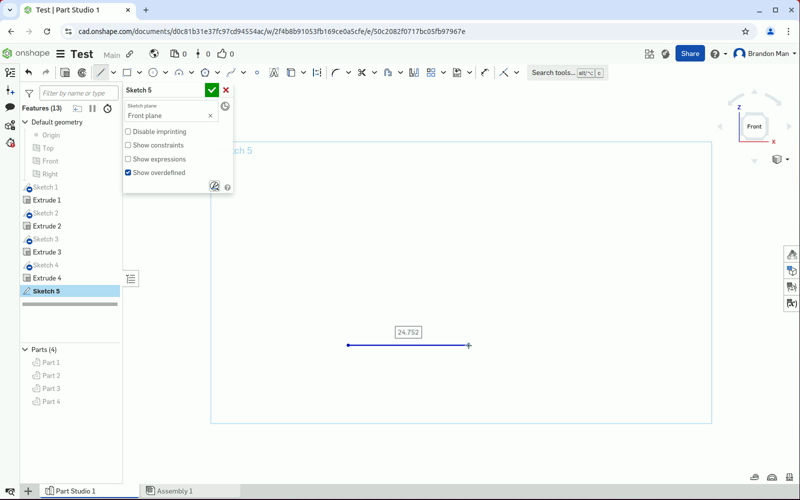
mouse_move(498, 345)
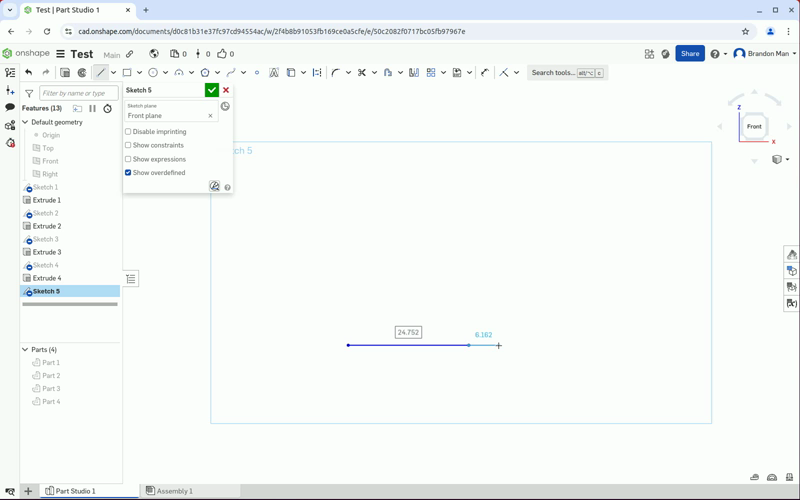
mouse_move(468, 338)
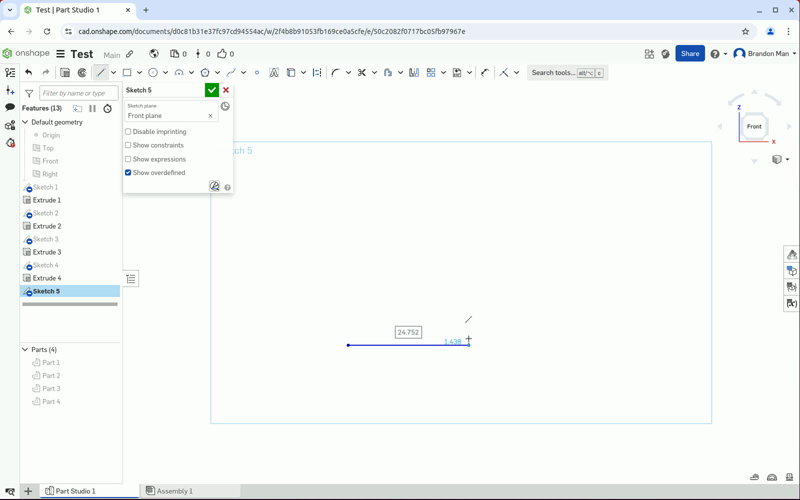
scroll(6)
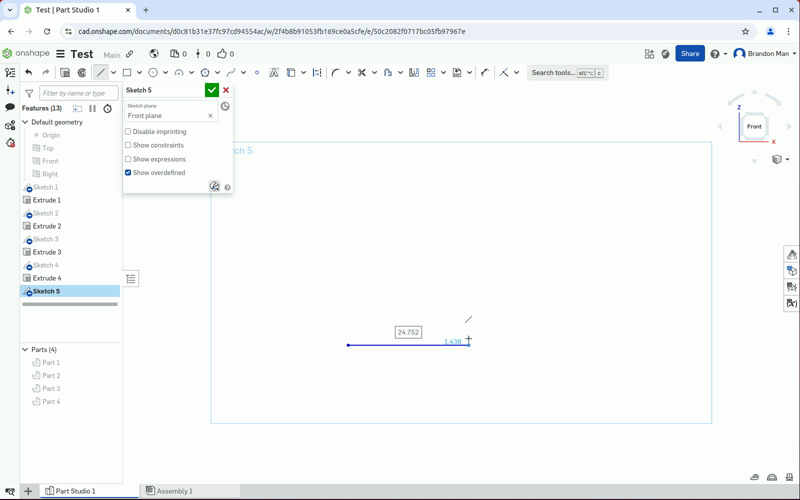
scroll(6)
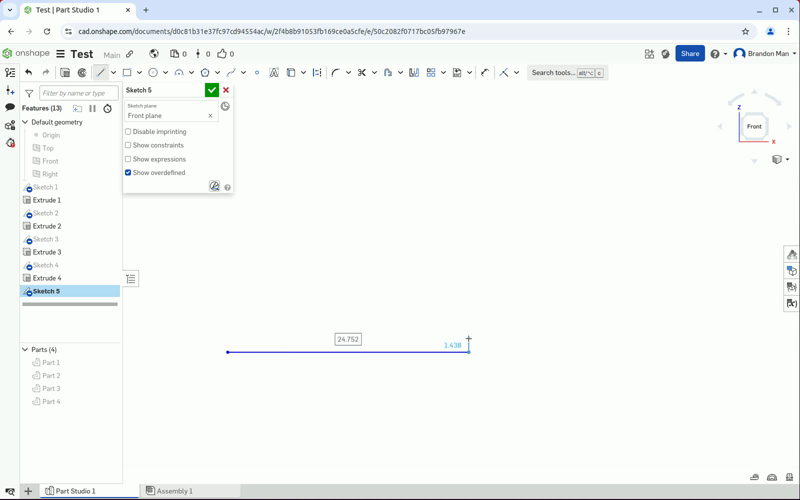
scroll(6)
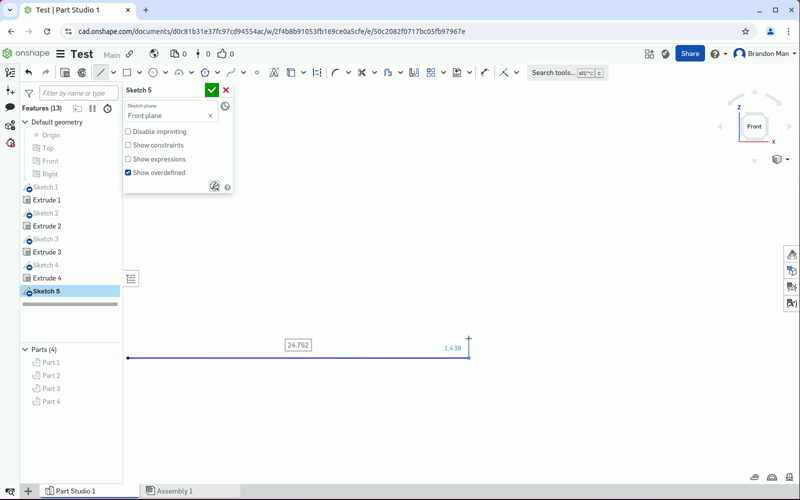
scroll(6)
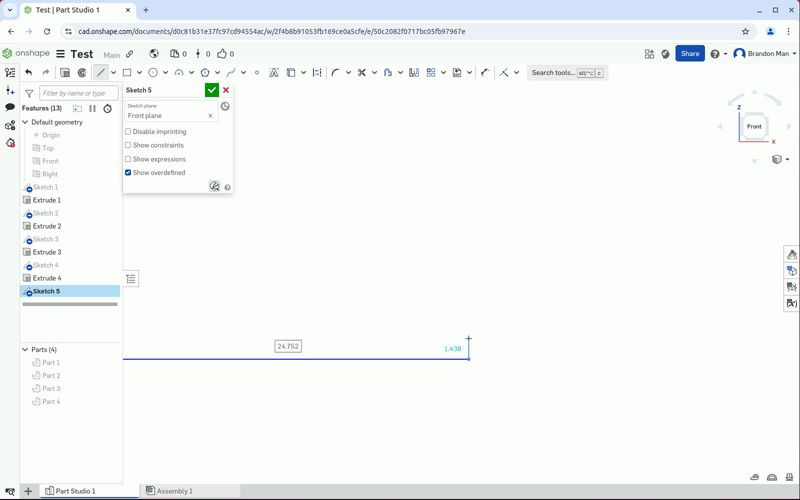
scroll(6)
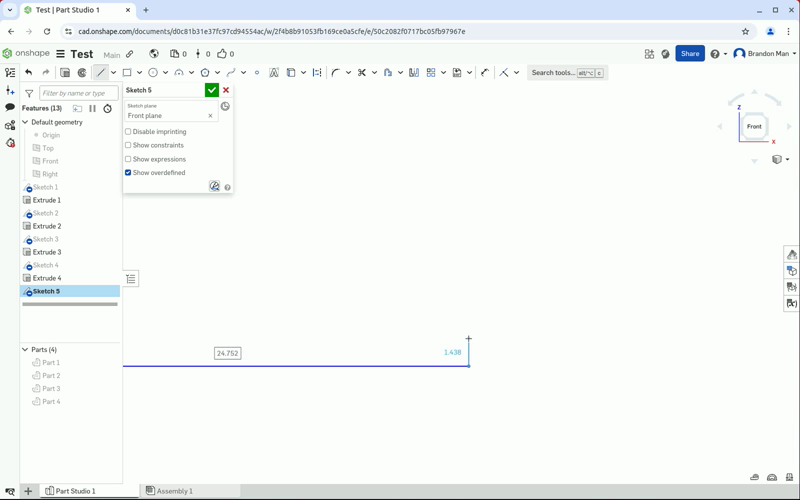
scroll(6)
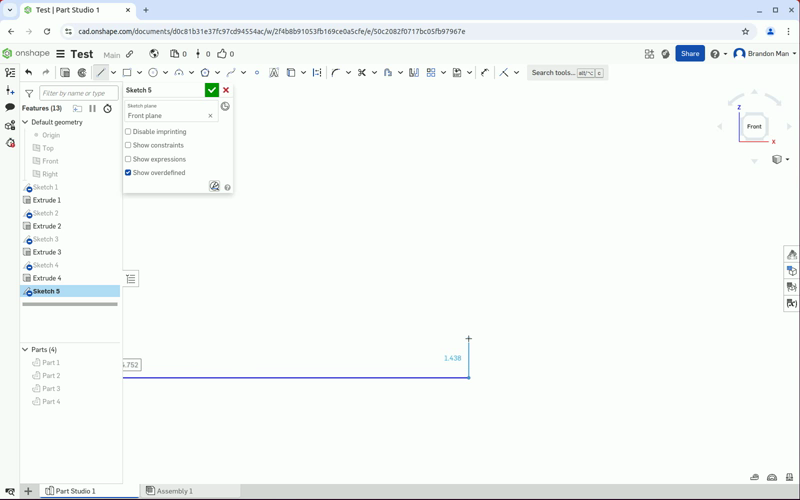
scroll(6)
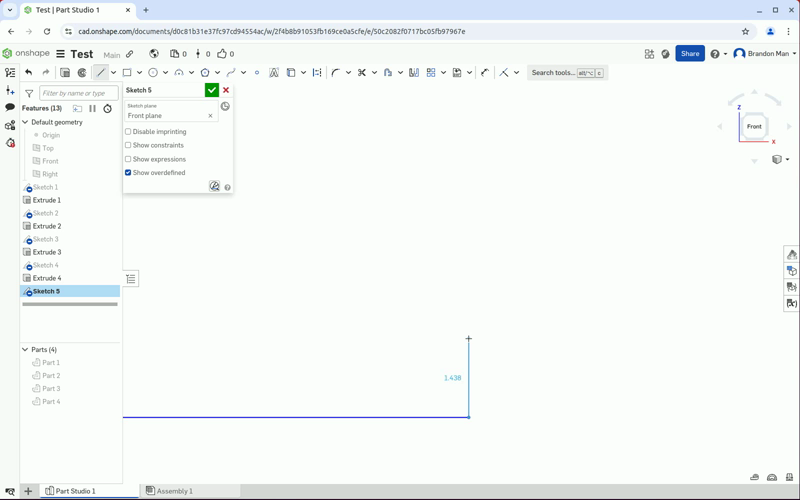
click(468, 338)
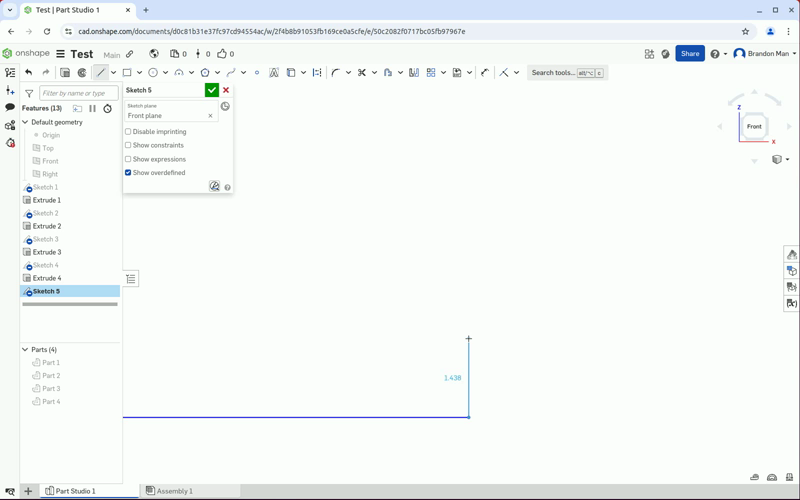
scroll(-6)
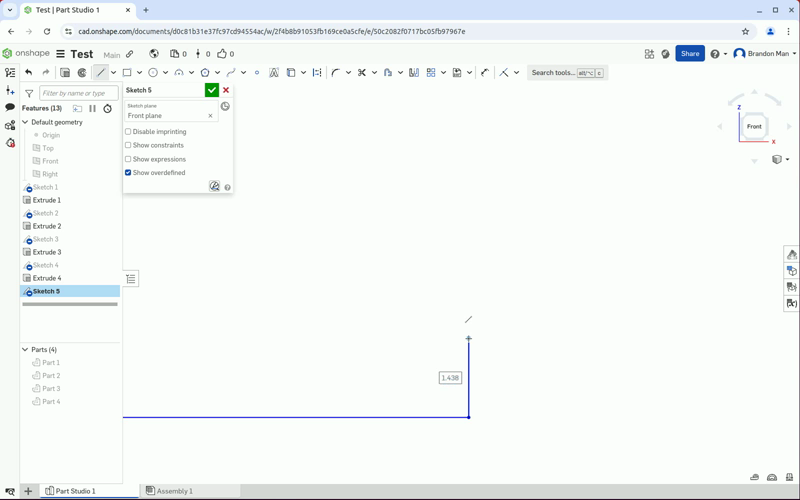
scroll(-6)
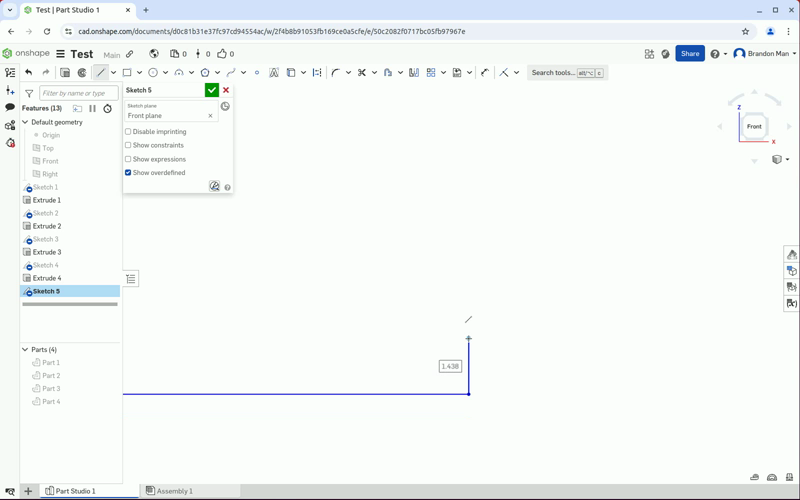
scroll(-6)
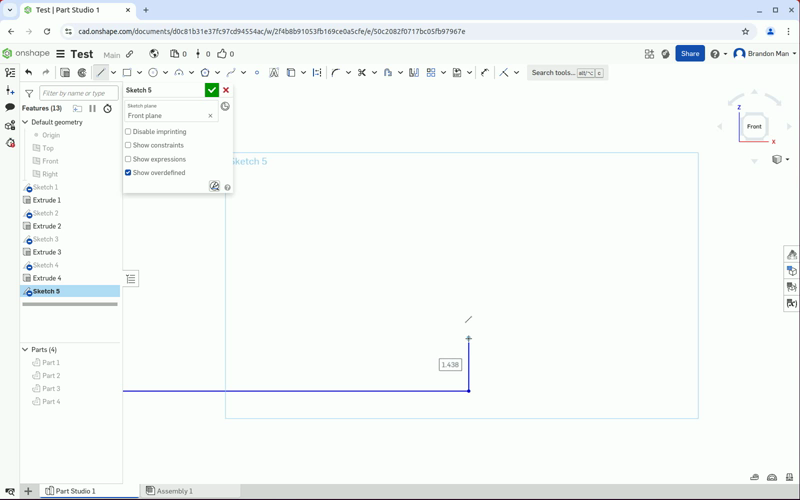
scroll(-6)
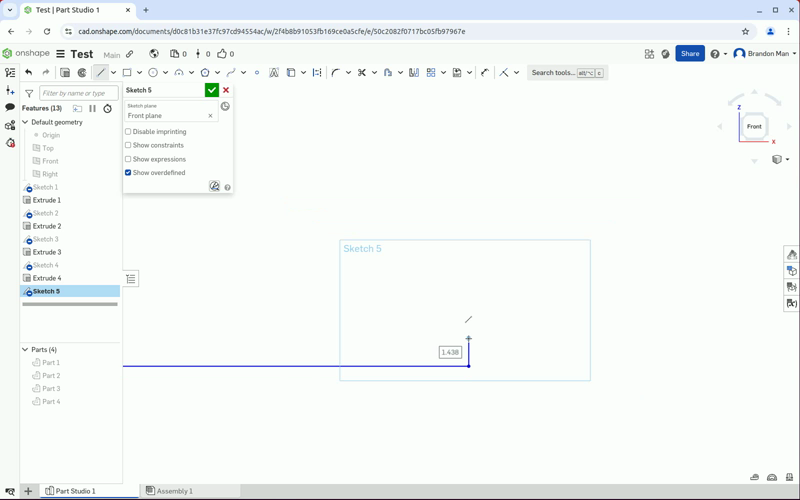
scroll(-6)
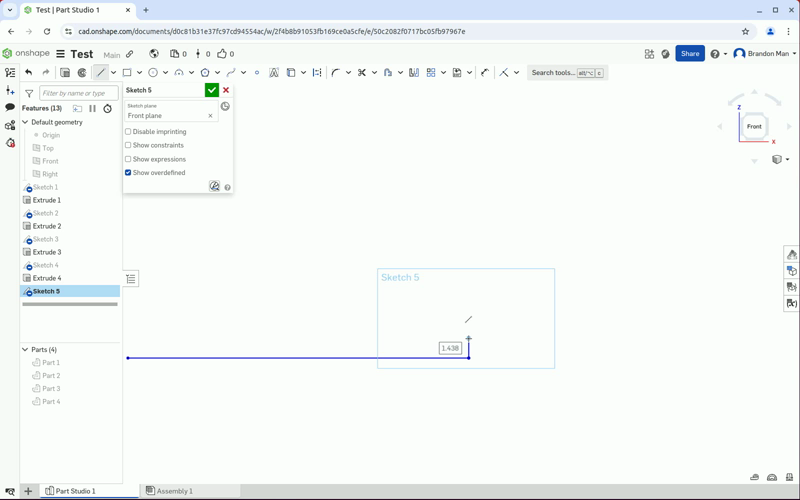
scroll(-6)
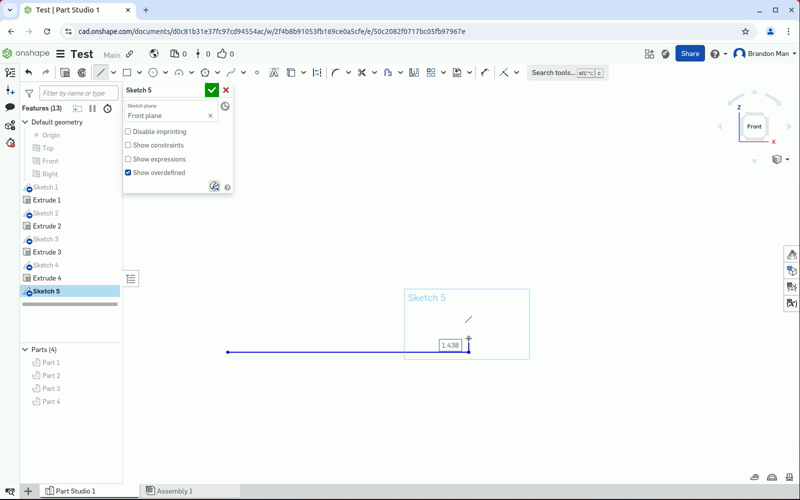
scroll(-6)
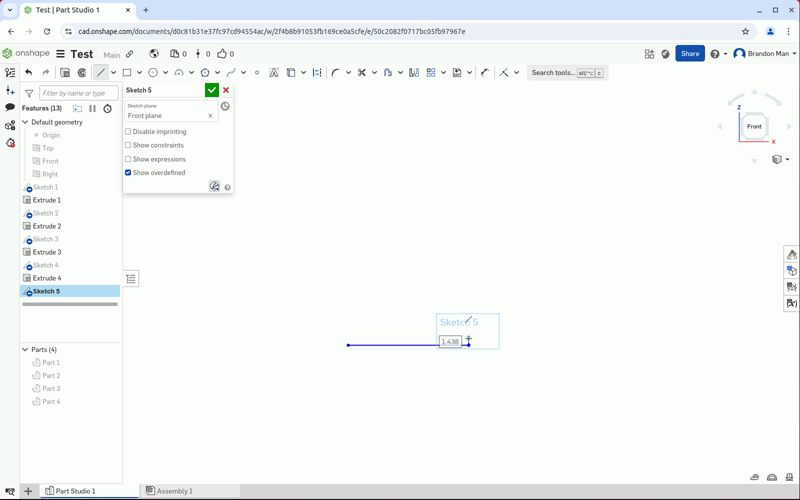
key_up(shift)
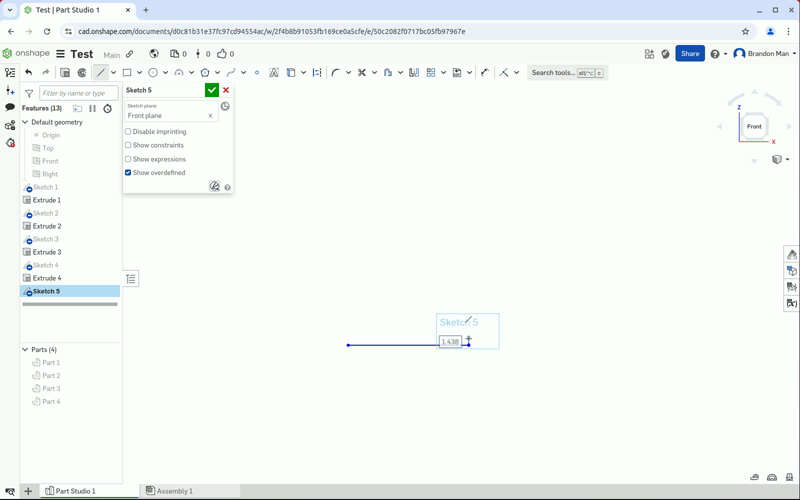
key_down(shift)
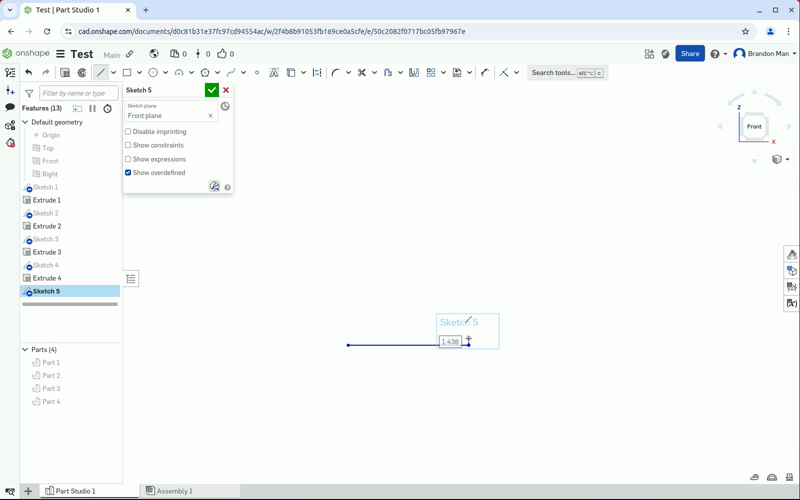
mouse_move(564, 338)
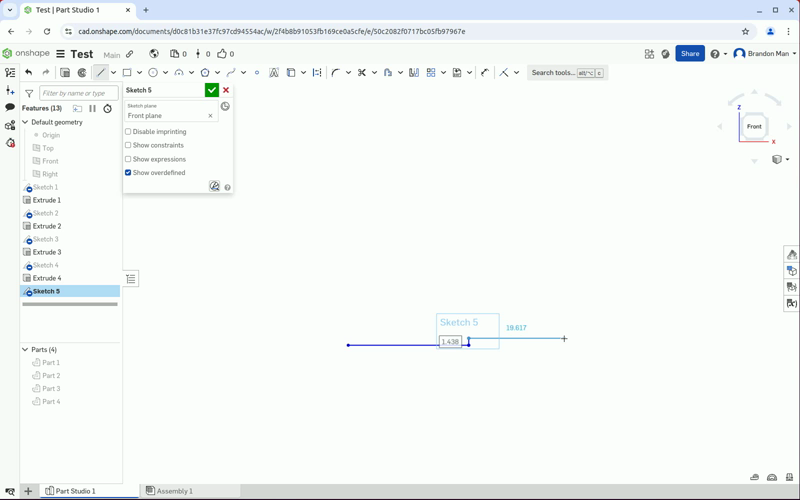
click(564, 338)
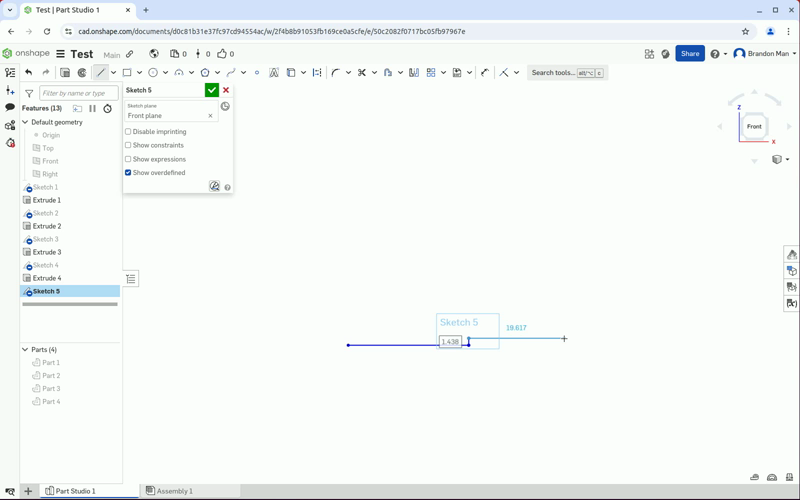
key_up(shift)
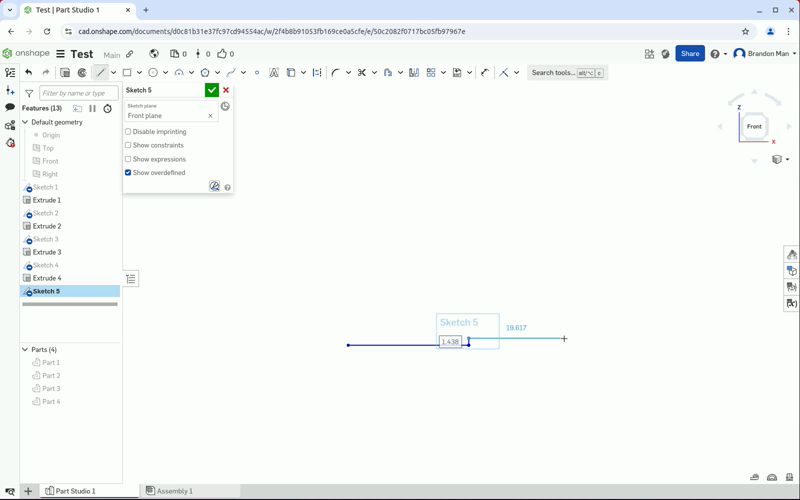
key_down(shift)
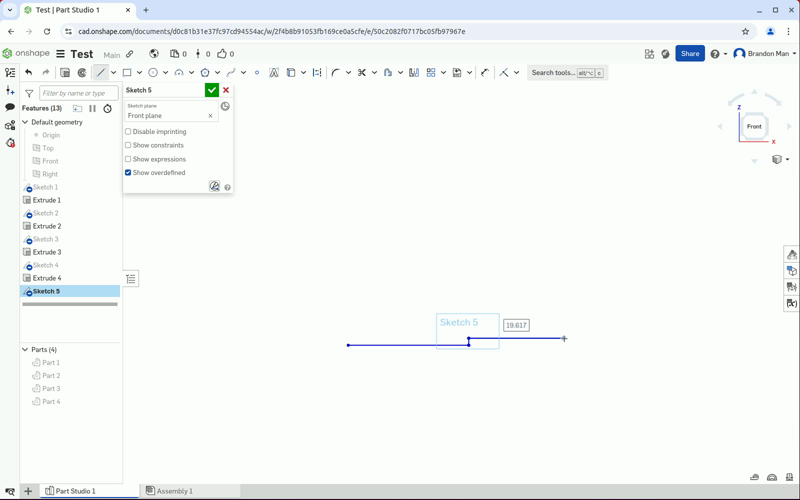
mouse_move(564, 226)
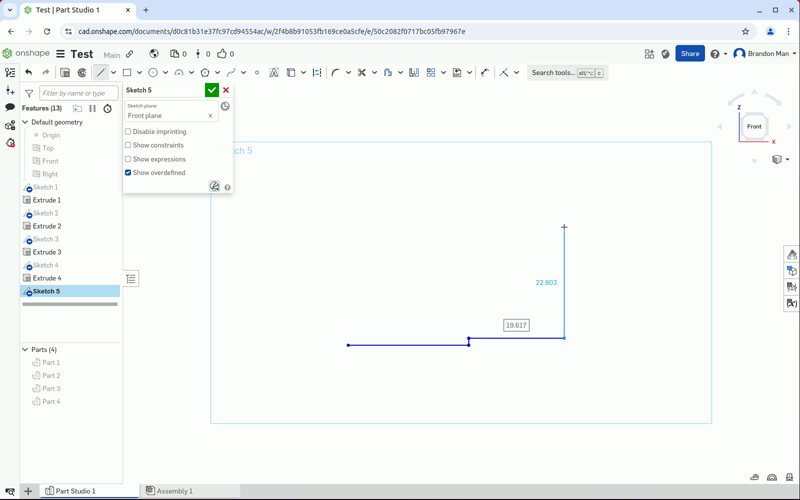
click(564, 226)
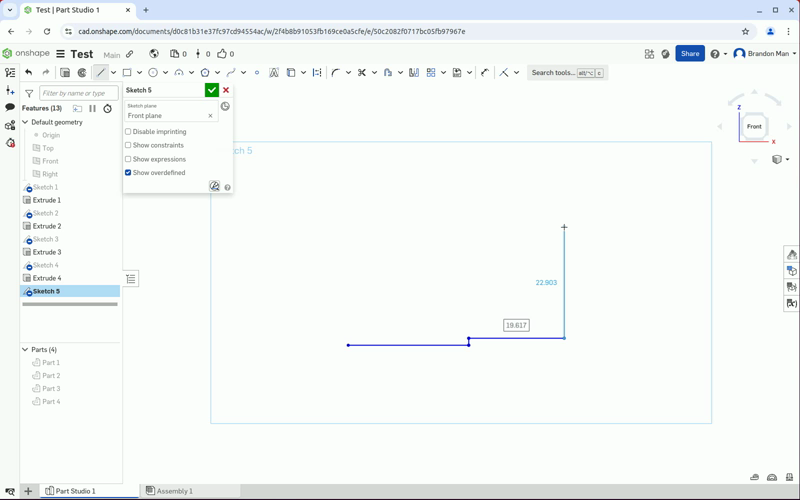
key_up(shift)
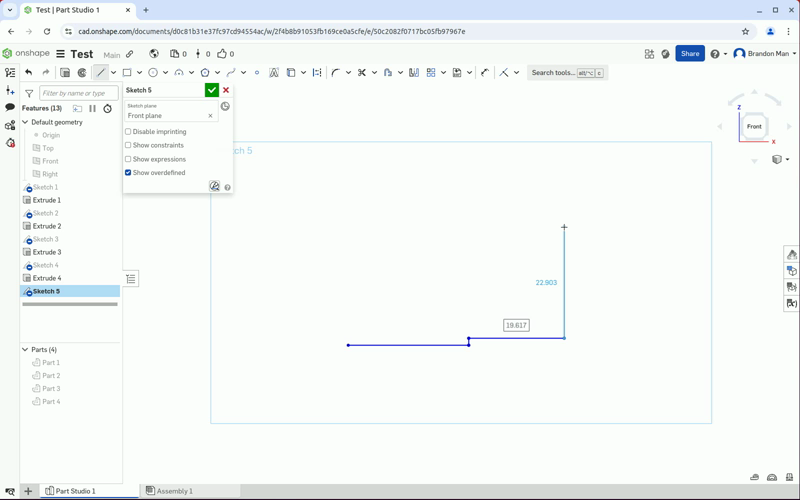
key_down(shift)
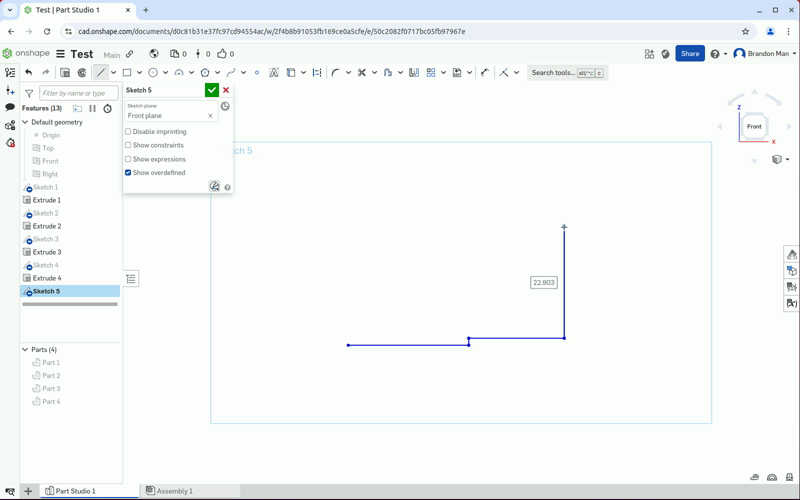
mouse_move(468, 226)
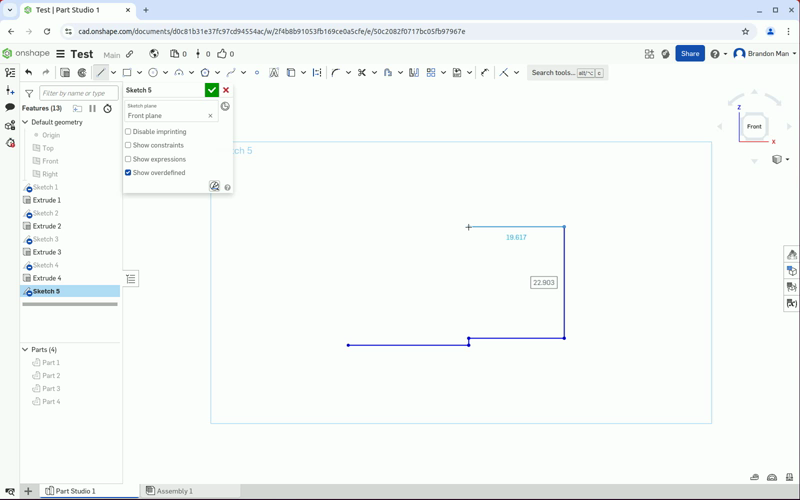
click(468, 226)
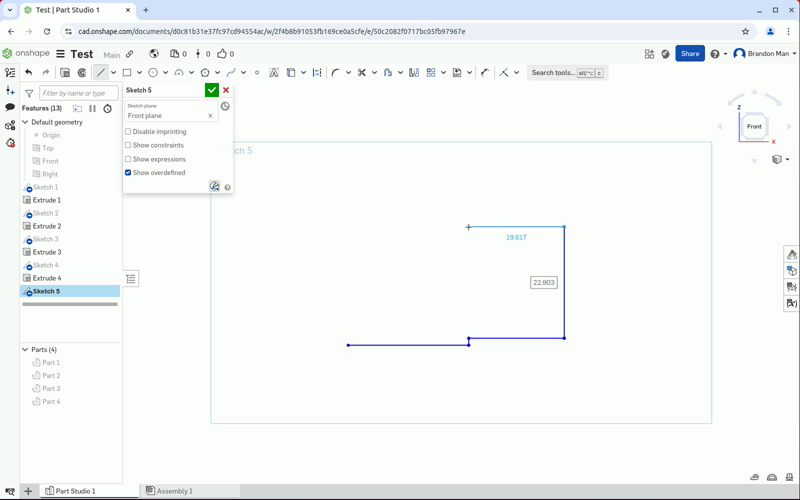
key_up(shift)
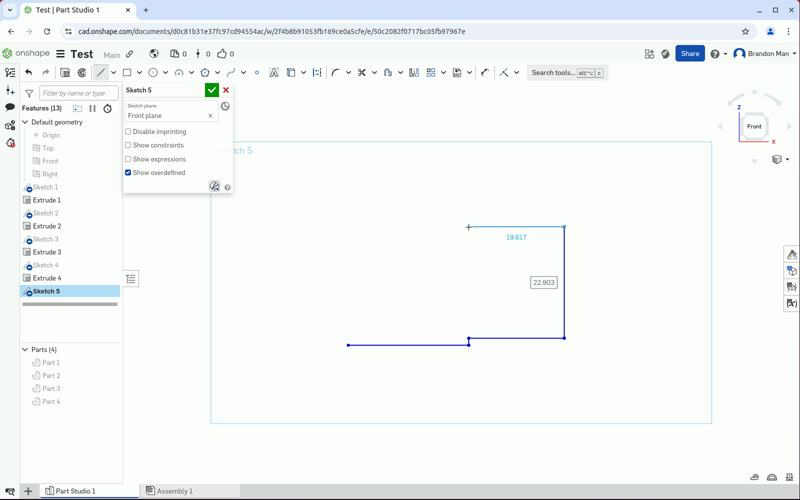
key_down(shift)
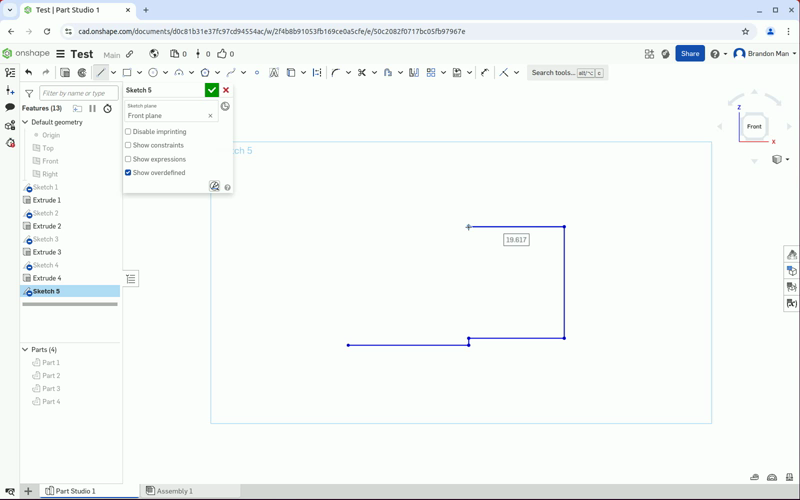
mouse_move(498, 226)
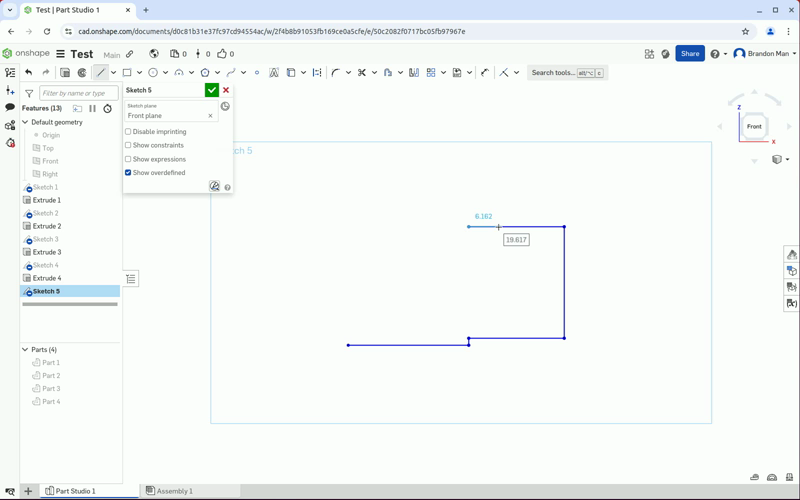
mouse_move(468, 220)
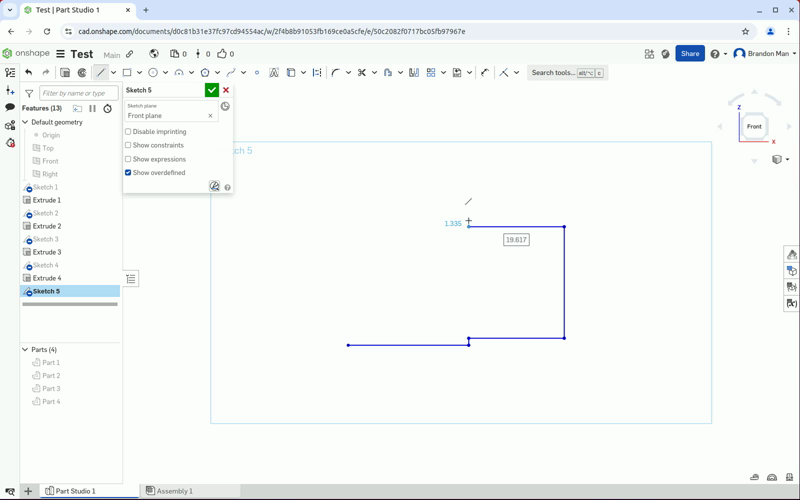
scroll(6)
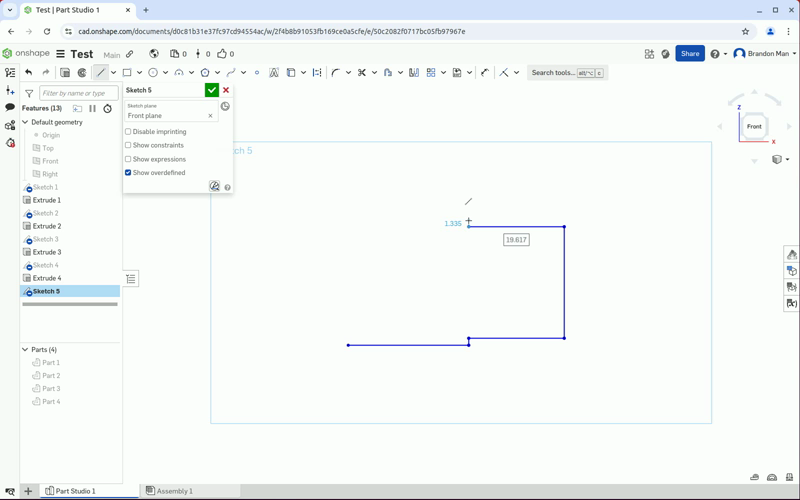
scroll(6)
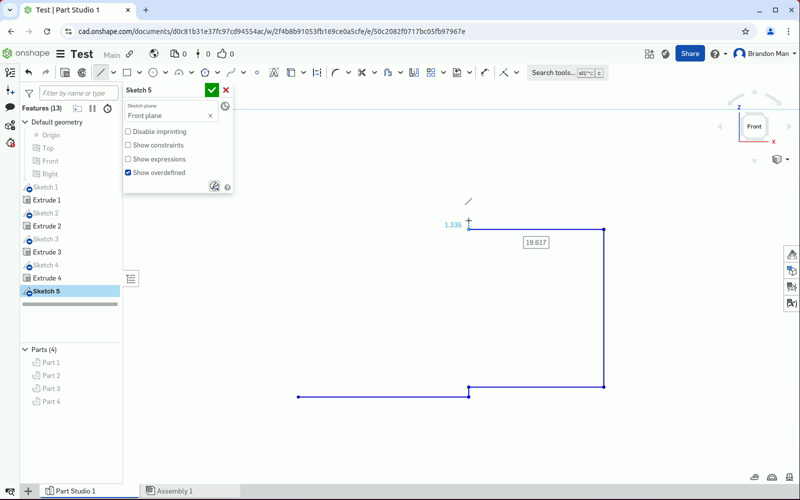
scroll(6)
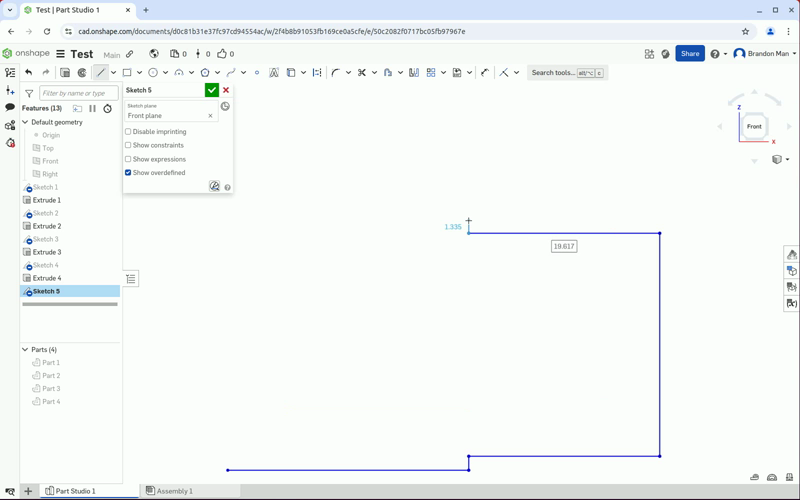
scroll(6)
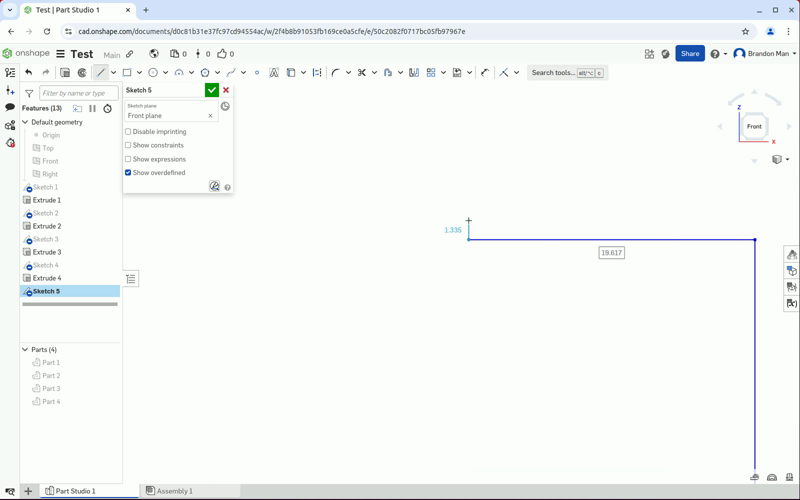
scroll(6)
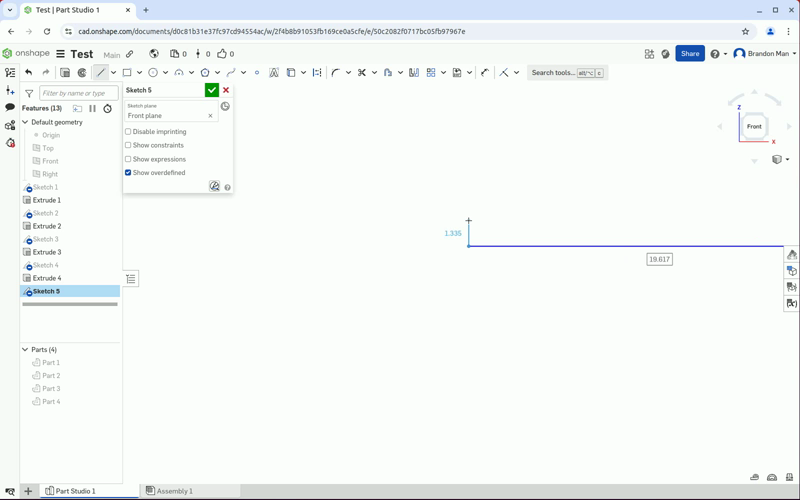
scroll(6)
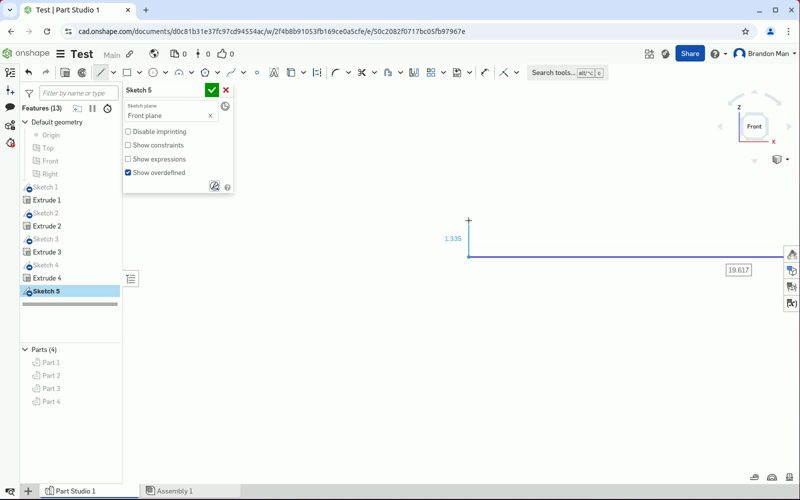
scroll(6)
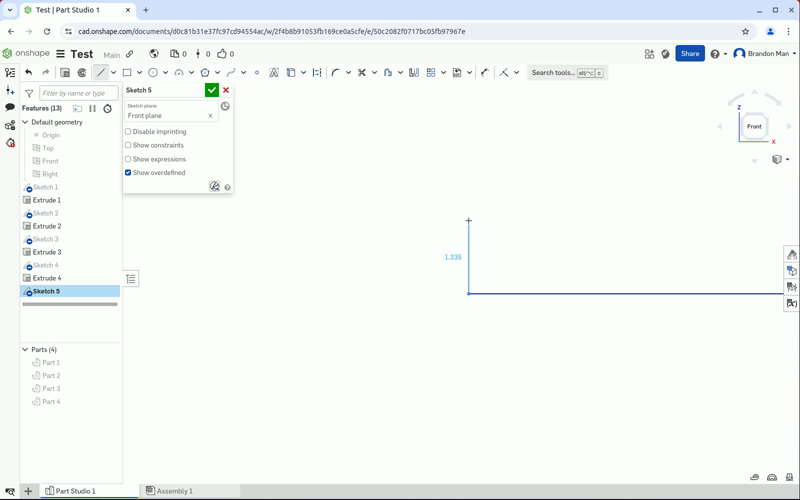
click(468, 220)
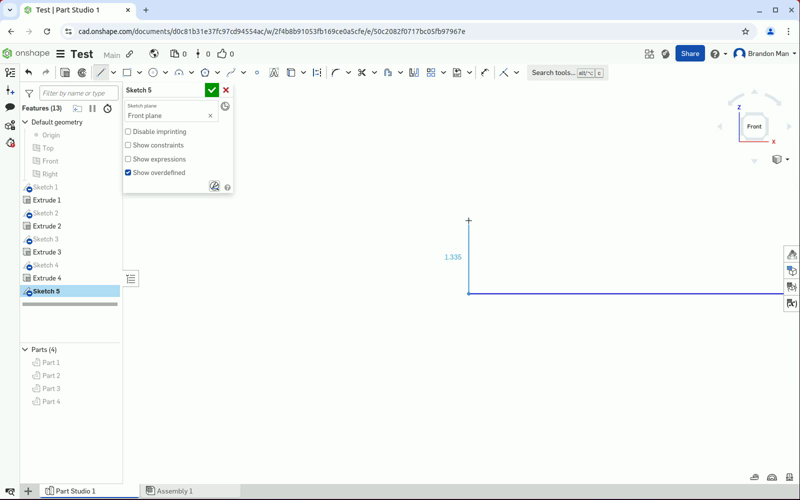
scroll(-6)
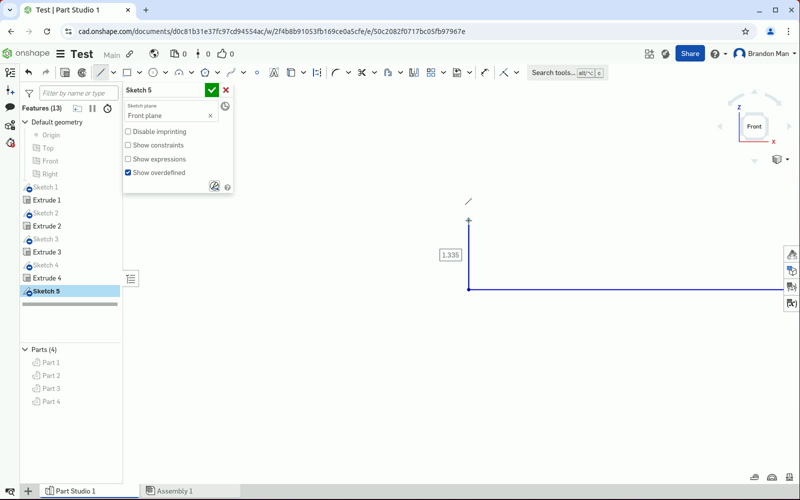
scroll(-6)
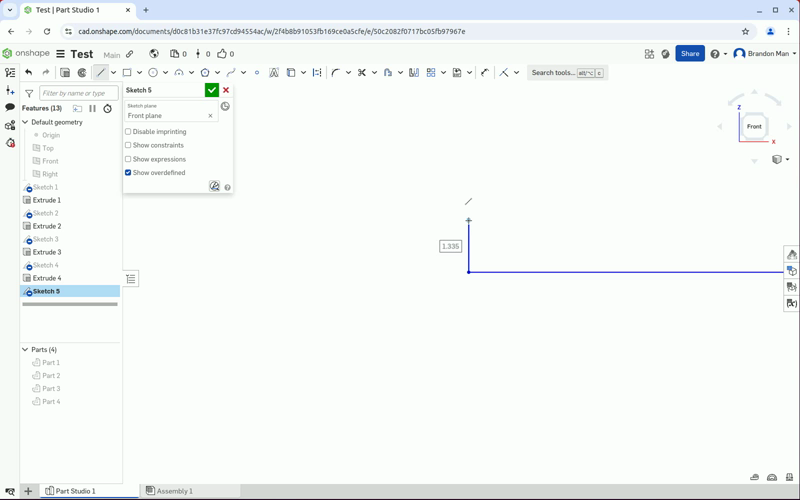
scroll(-6)
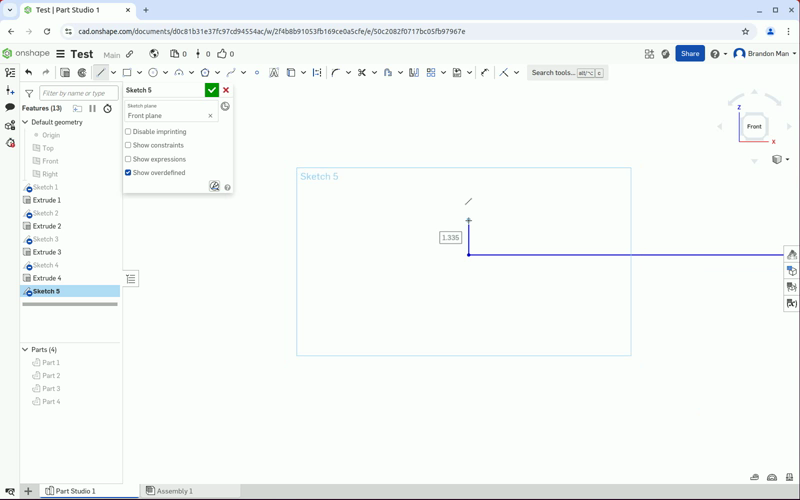
scroll(-6)
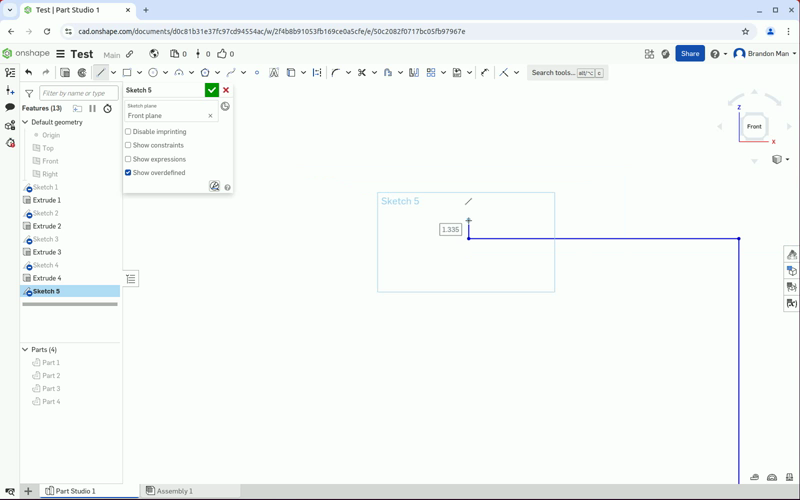
scroll(-6)
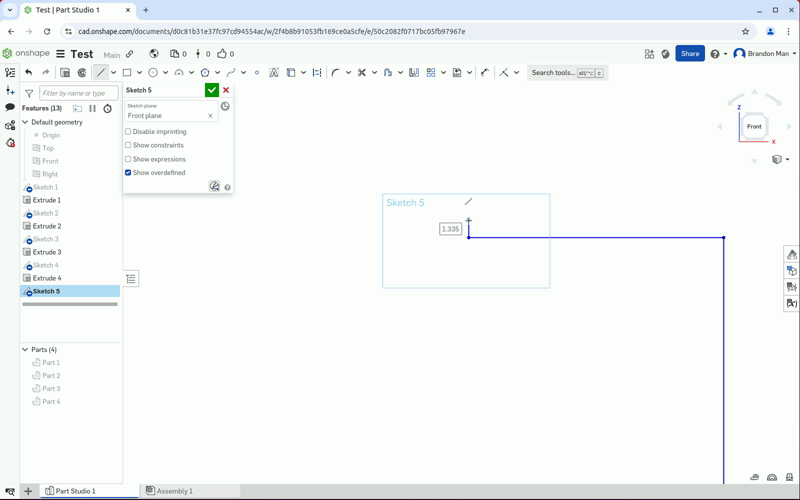
scroll(-6)
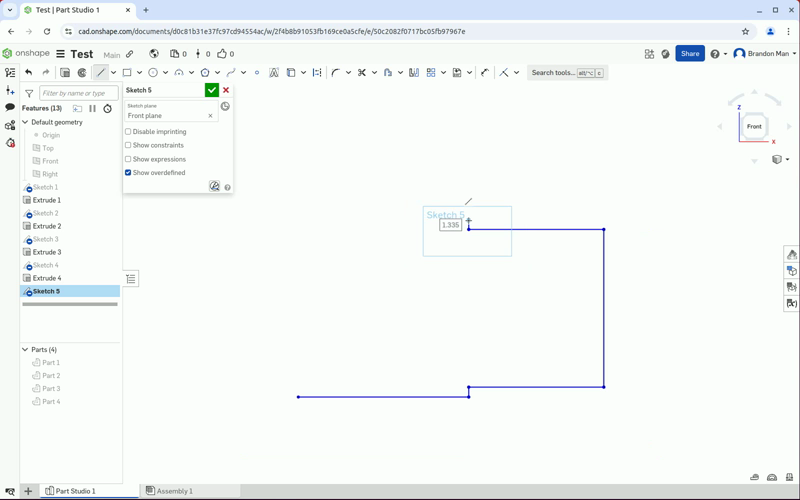
scroll(-6)
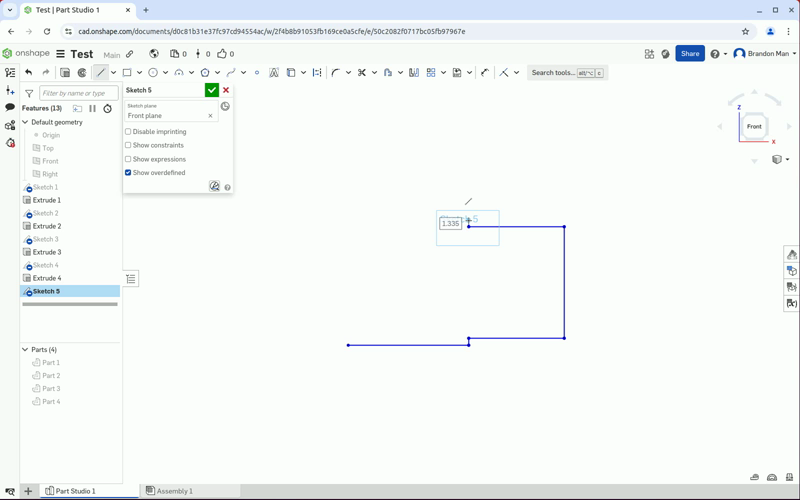
key_up(shift)
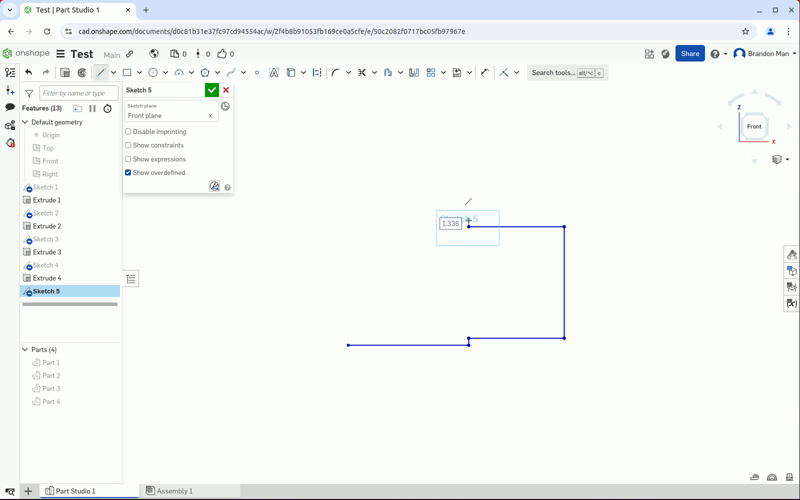
key_down(shift)
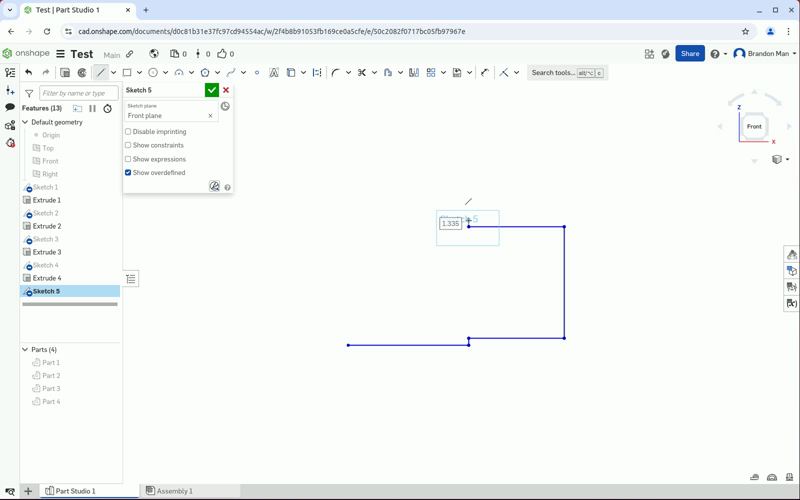
mouse_move(348, 220)
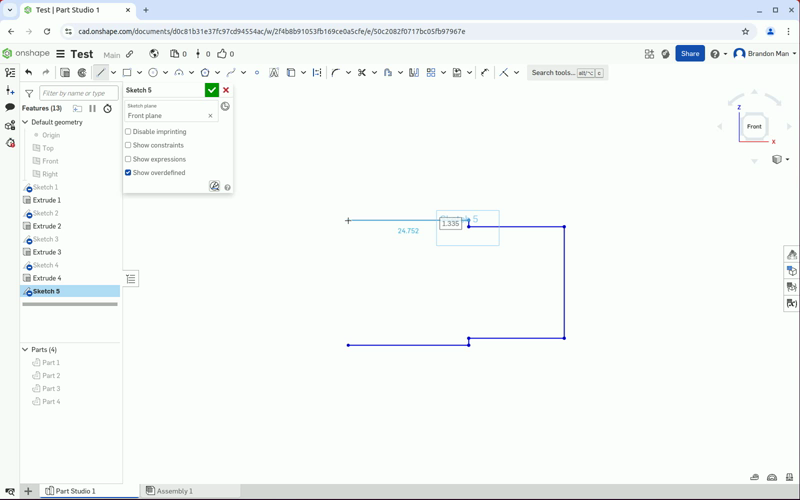
click(348, 220)
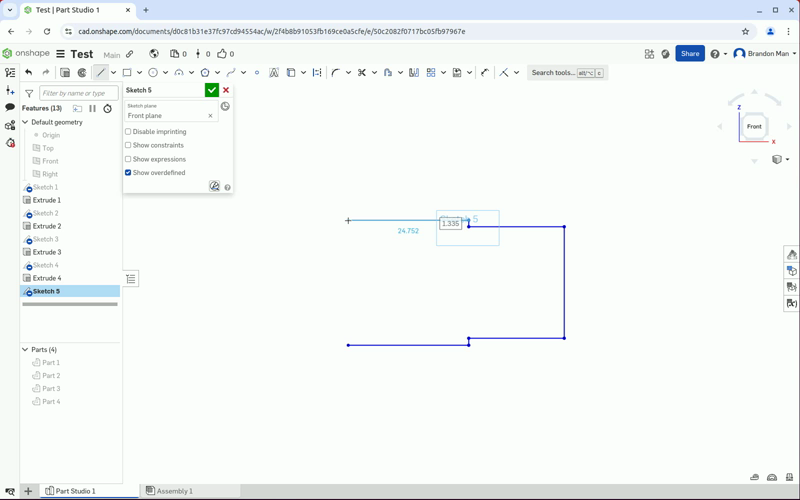
key_up(shift)
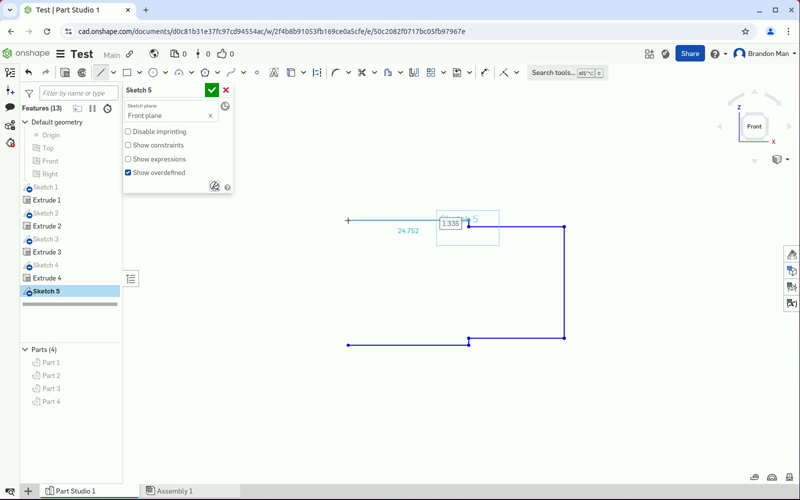
key_down(shift)
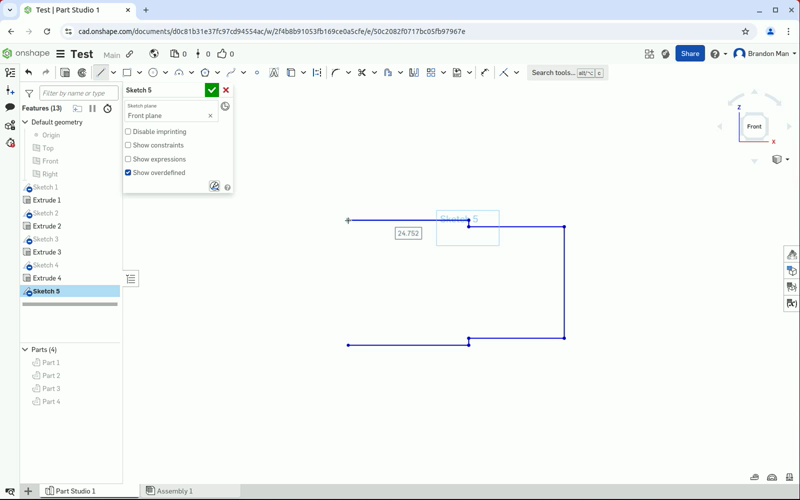
mouse_move(378, 220)
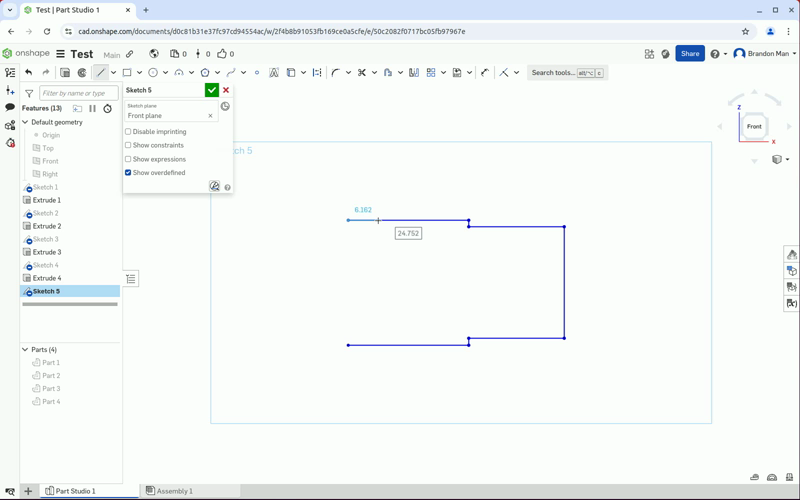
mouse_move(348, 231)
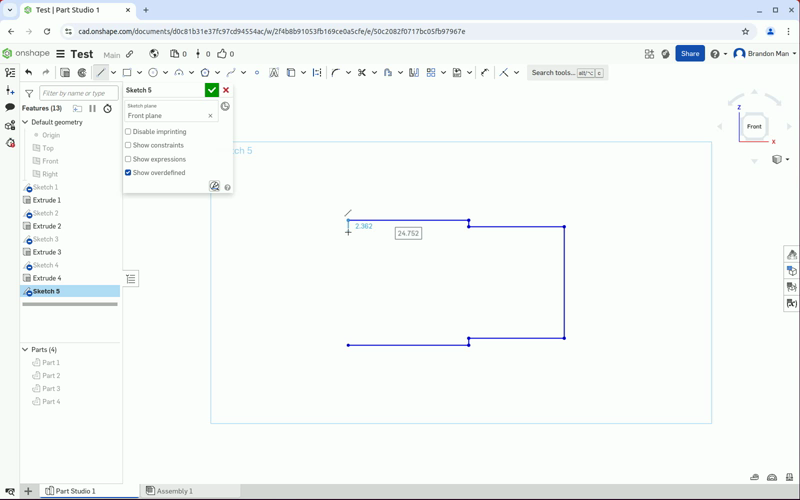
click(348, 231)
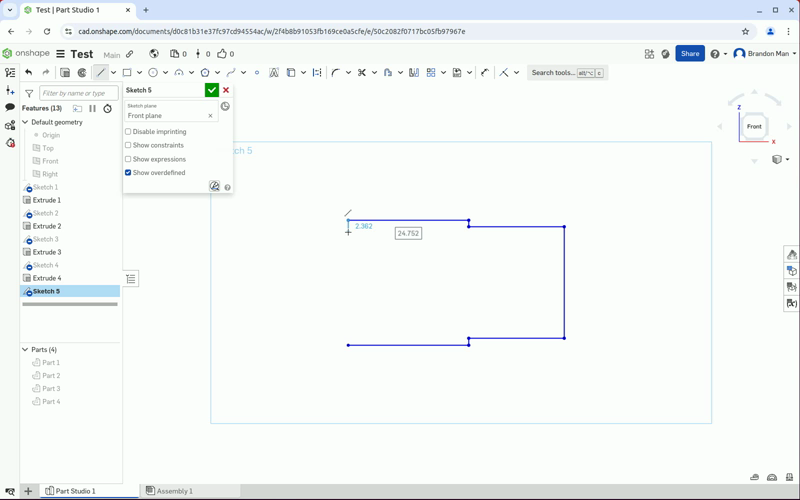
key_up(shift)
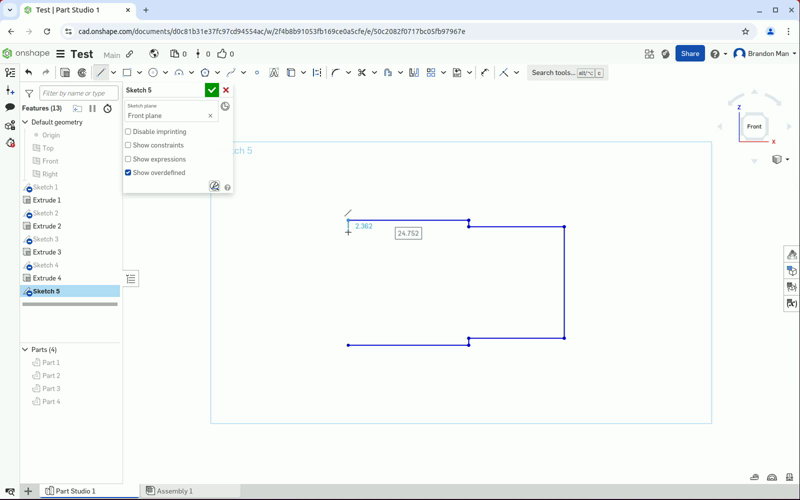
key_down(shift)
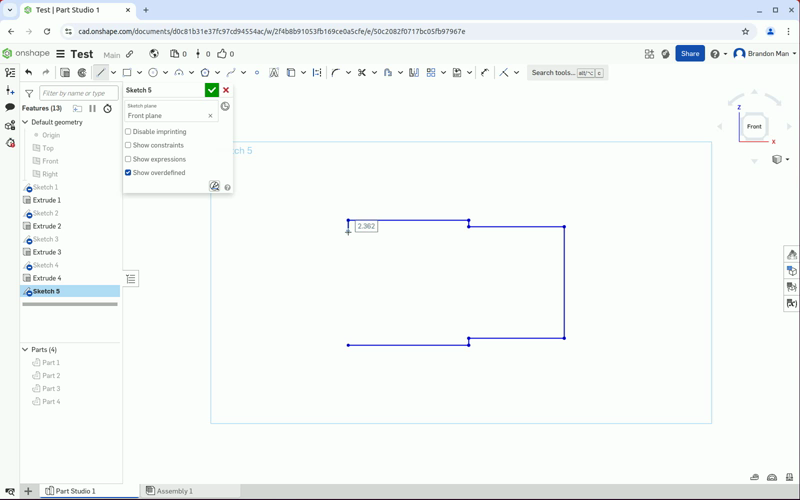
mouse_move(378, 231)
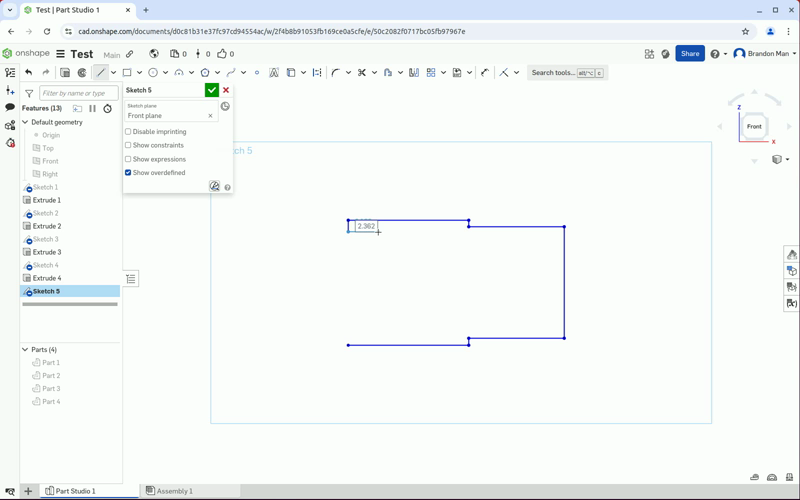
mouse_move(352, 231)
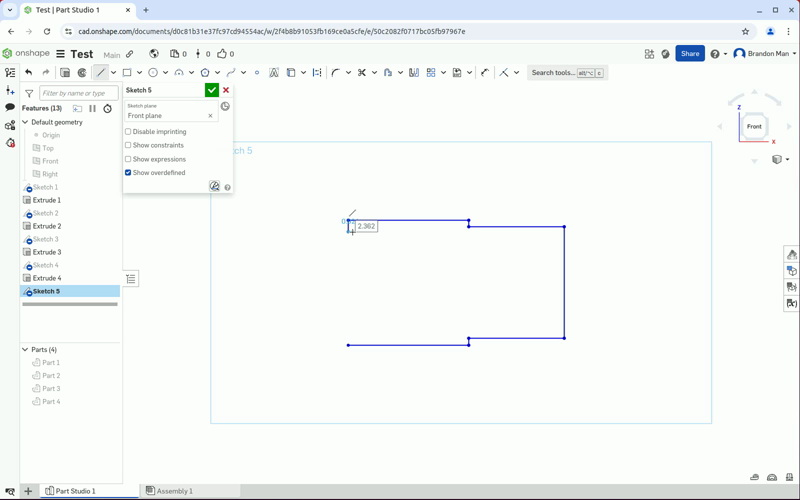
scroll(6)
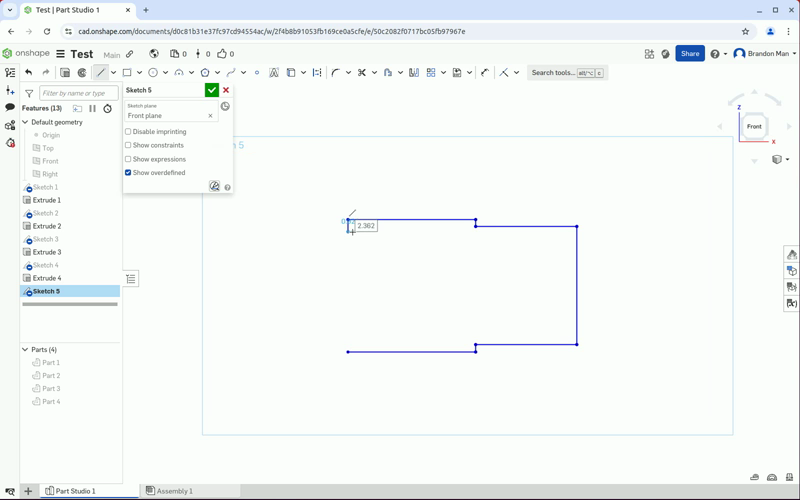
scroll(6)
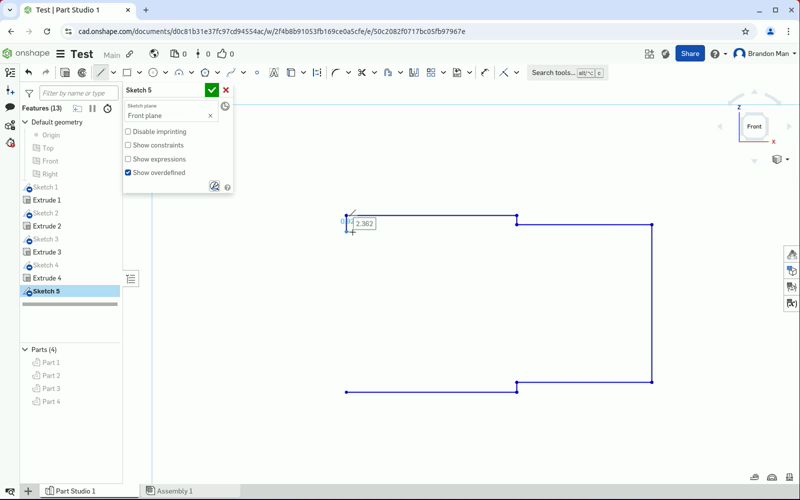
scroll(6)
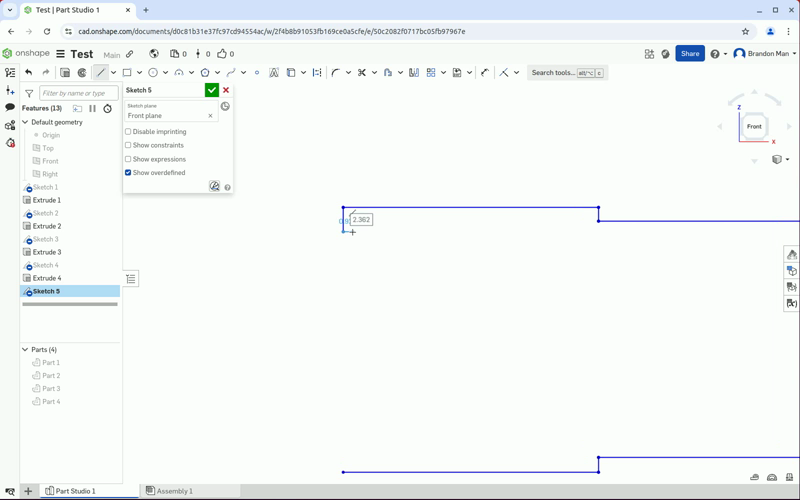
scroll(6)
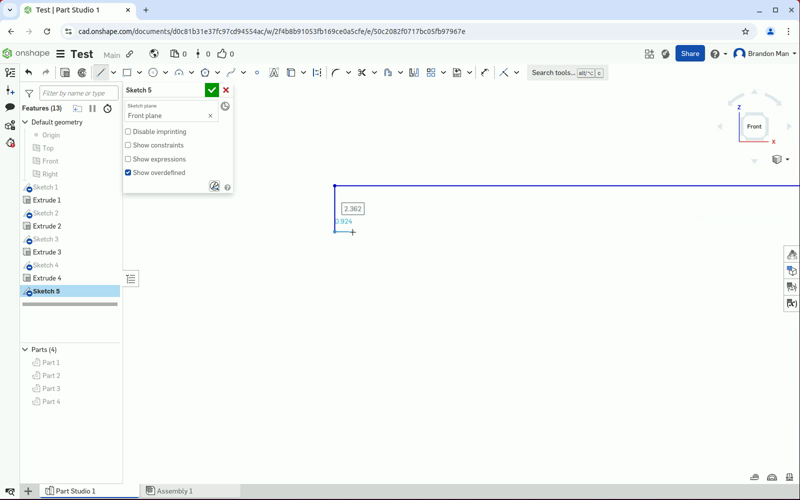
scroll(6)
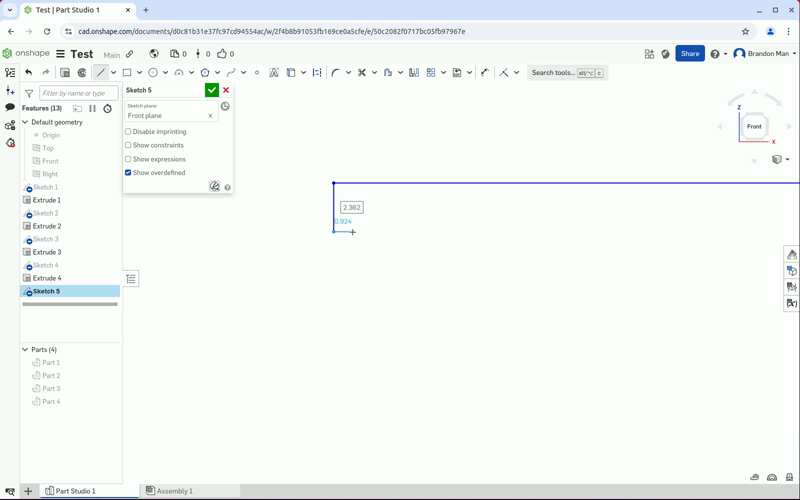
scroll(6)
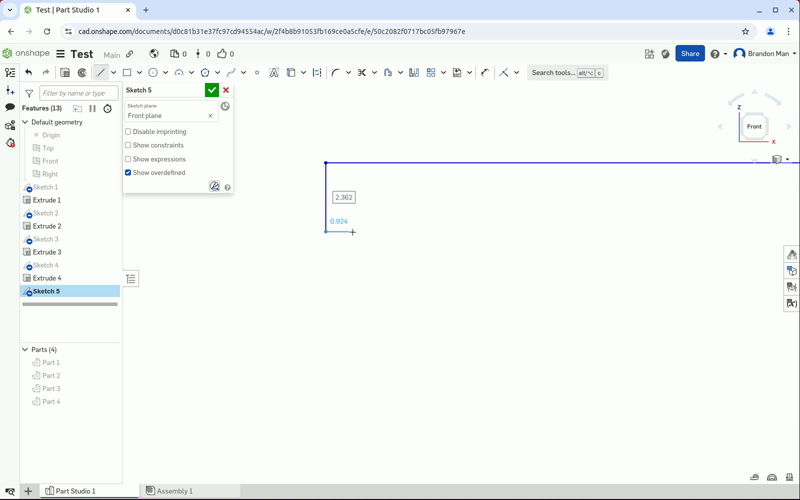
scroll(6)
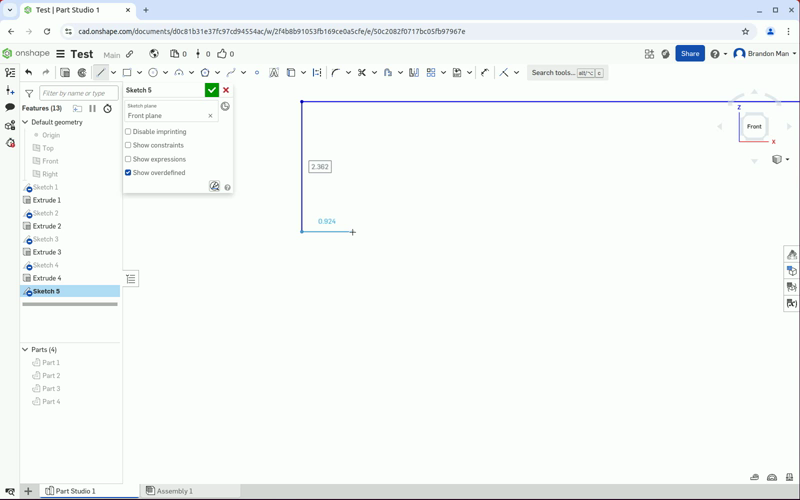
click(352, 231)
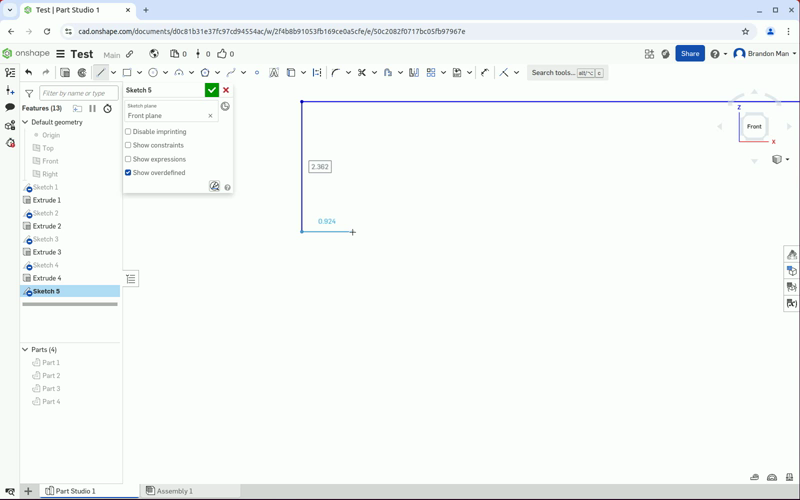
scroll(-6)
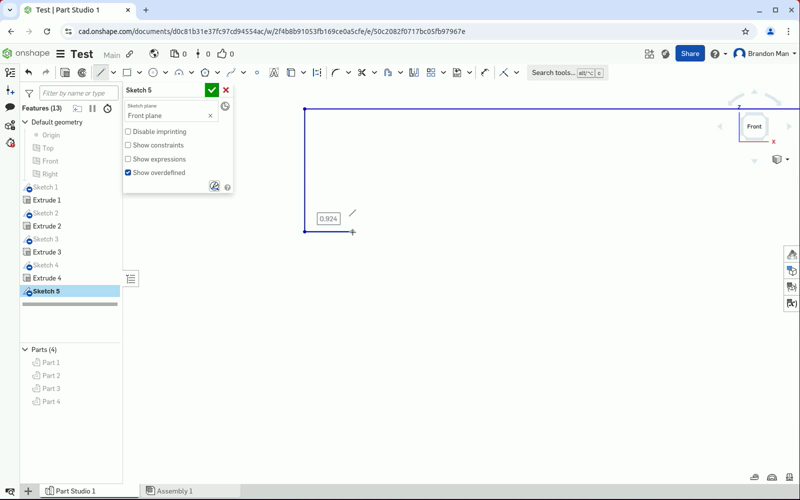
scroll(-6)
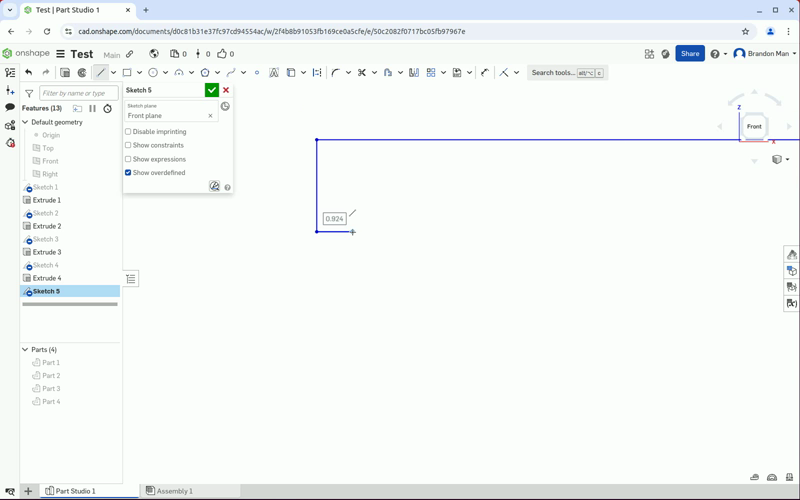
scroll(-6)
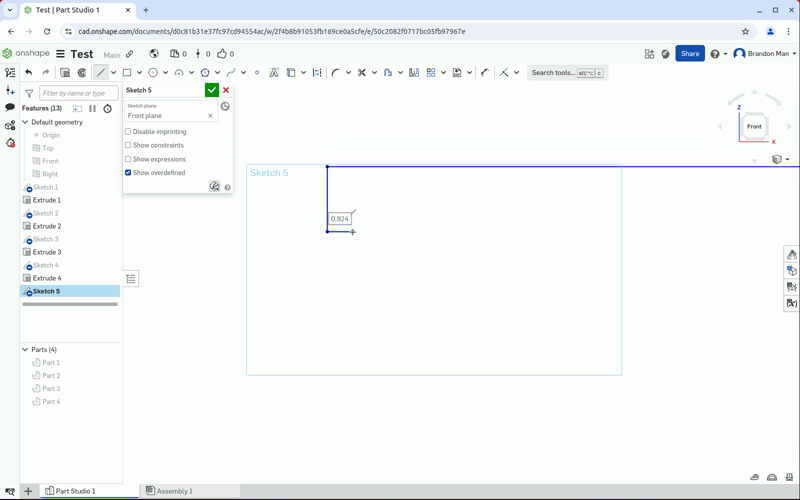
scroll(-6)
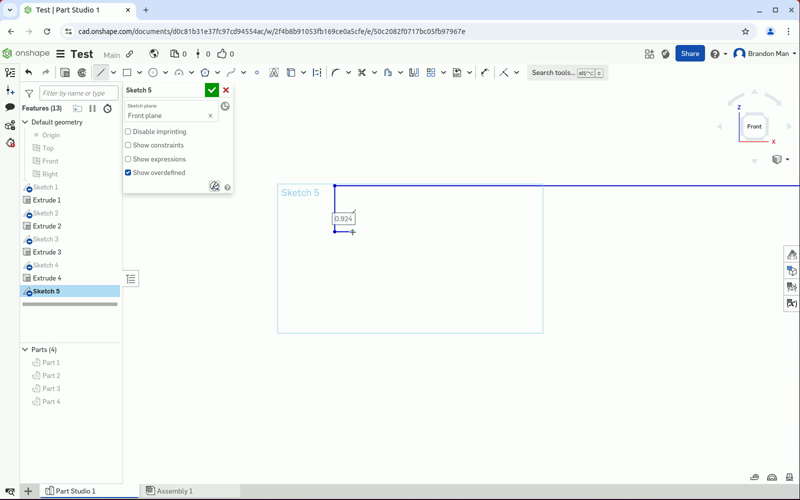
scroll(-6)
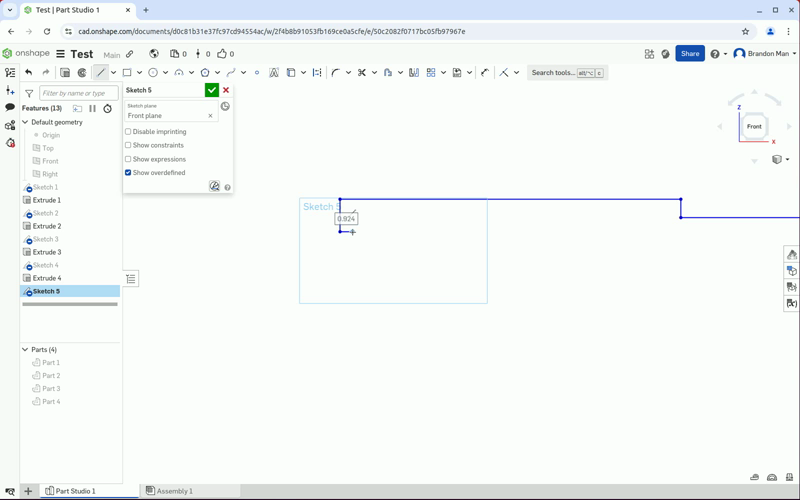
scroll(-6)
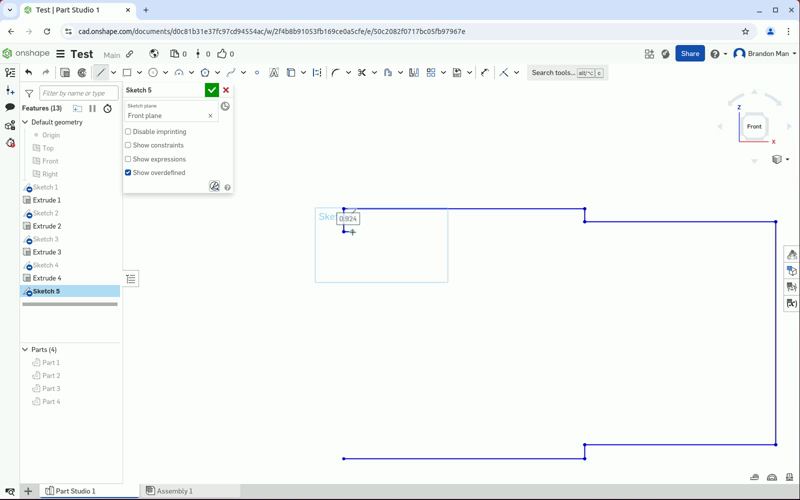
scroll(-6)
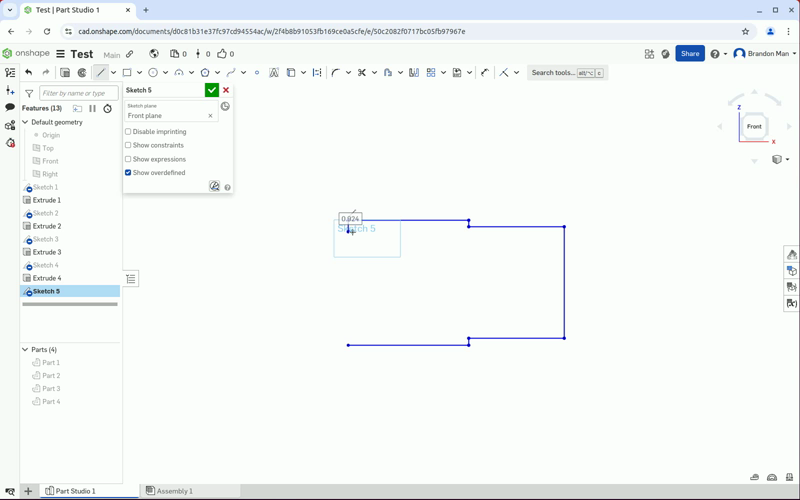
key_up(shift)
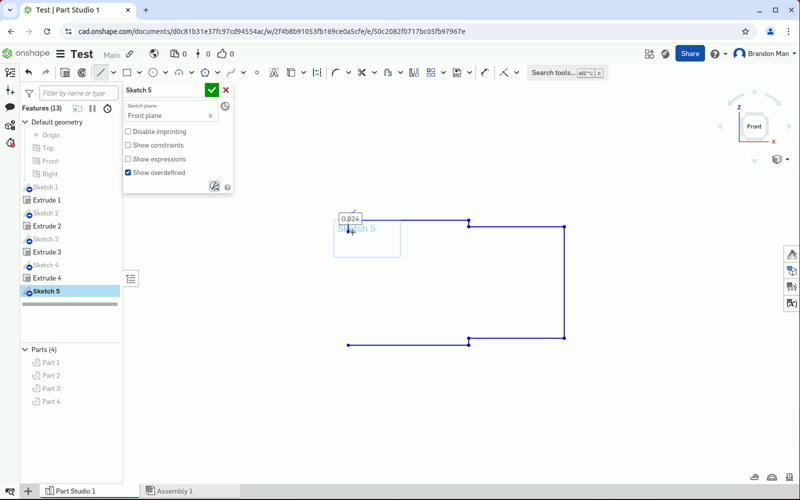
key_down(shift)
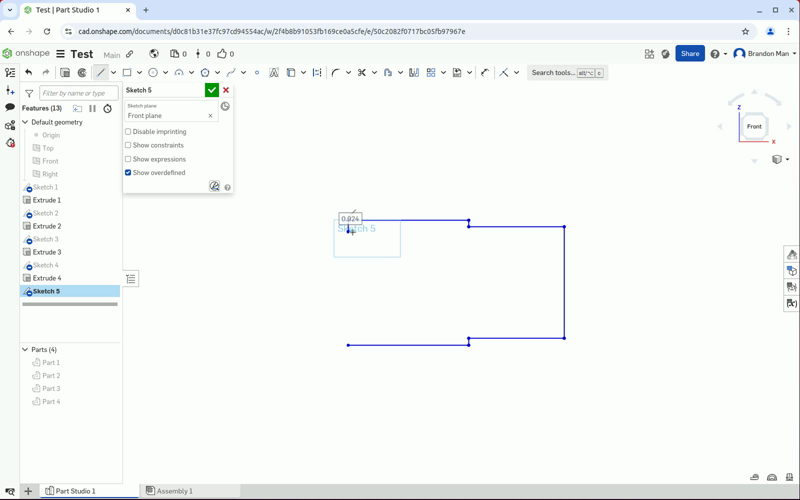
mouse_move(352, 333)
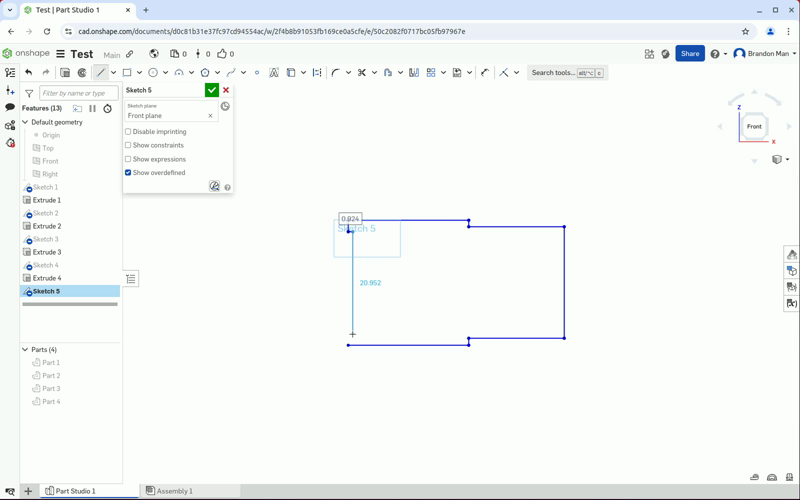
click(352, 333)
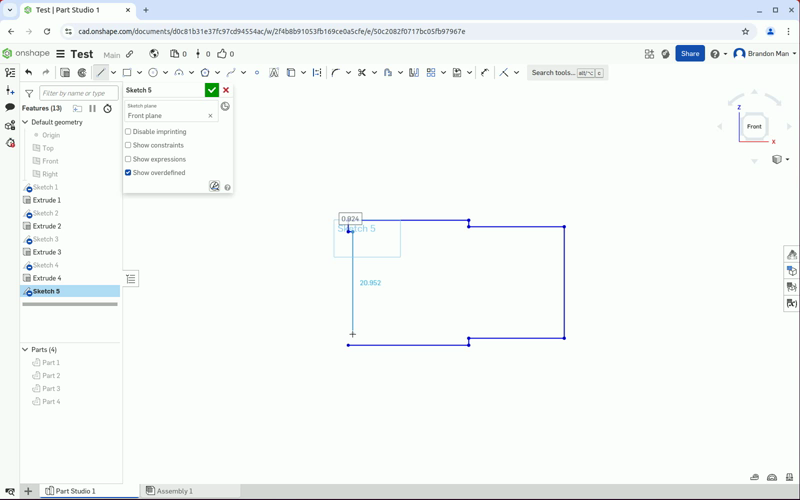
key_up(shift)
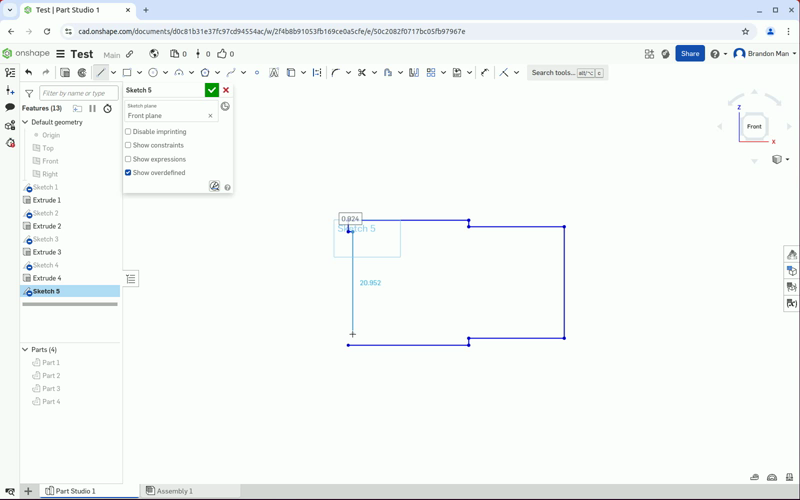
key_down(shift)
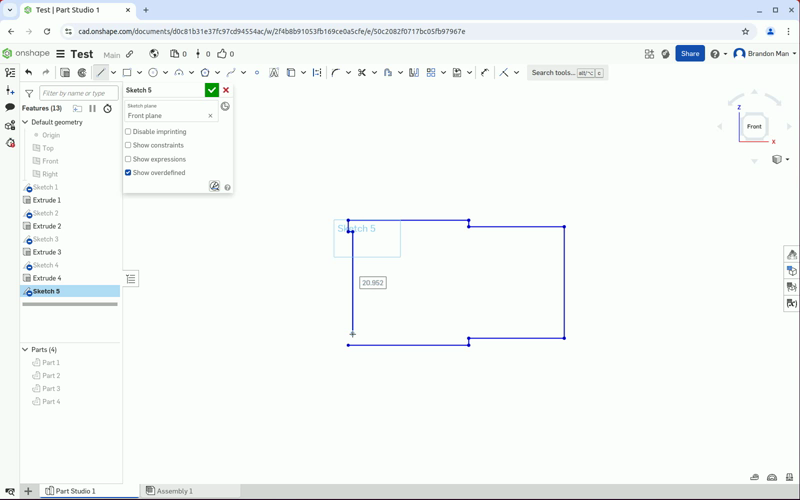
mouse_move(382, 333)
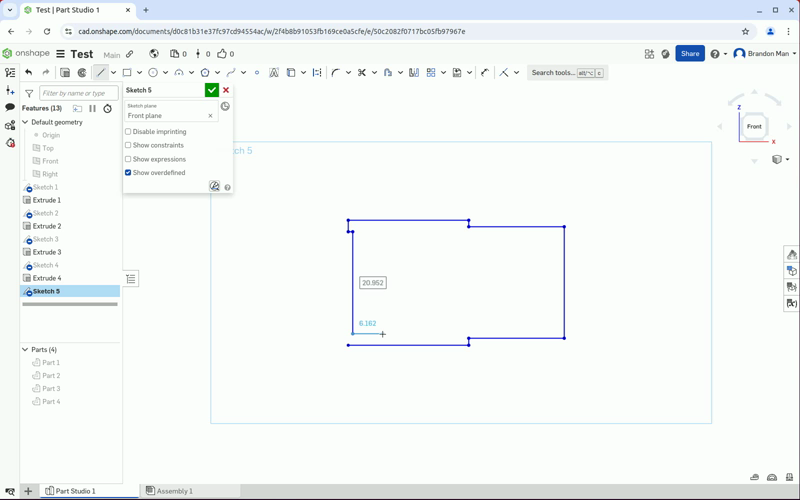
mouse_move(348, 333)
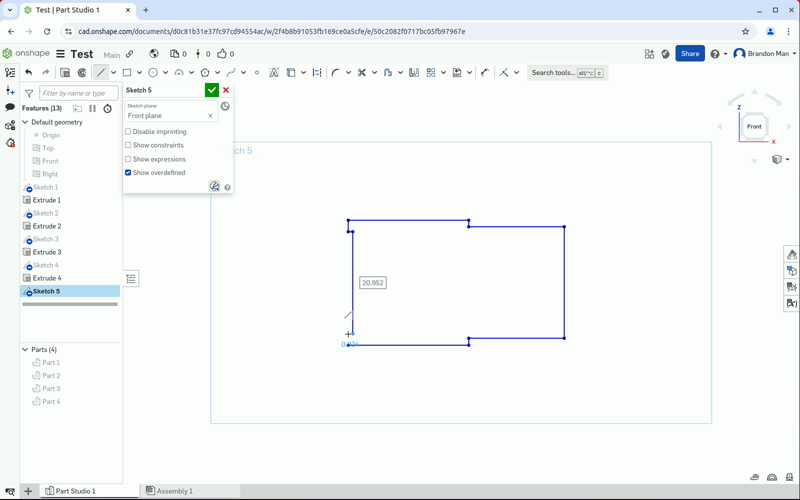
scroll(6)
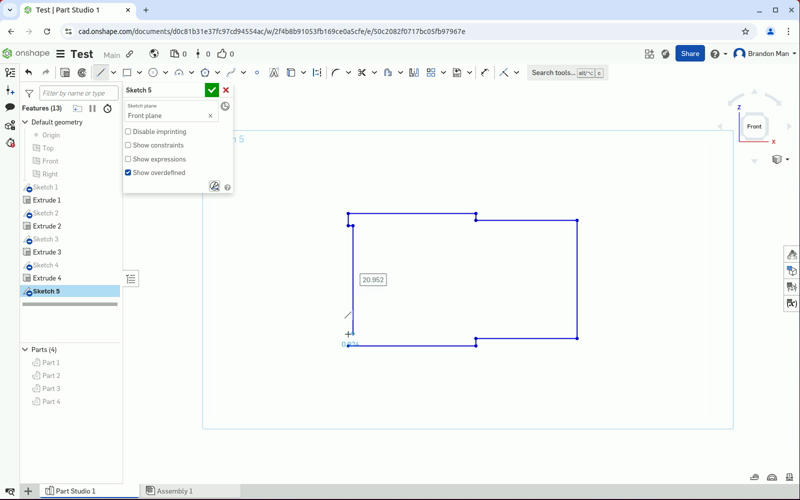
scroll(6)
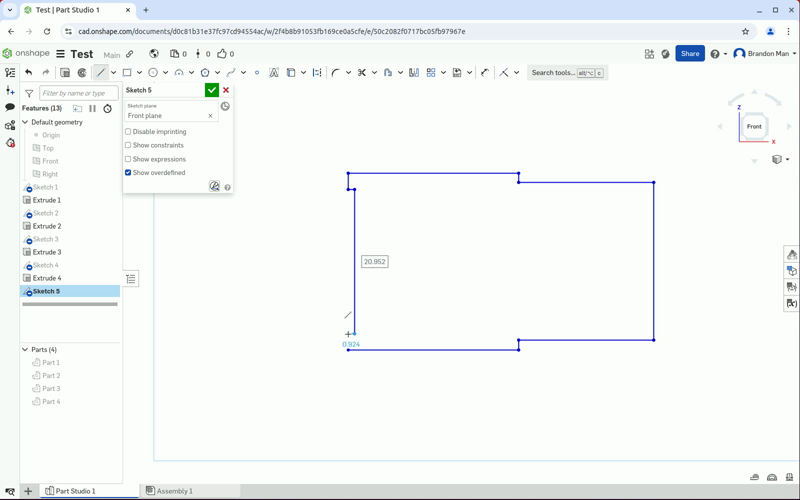
scroll(6)
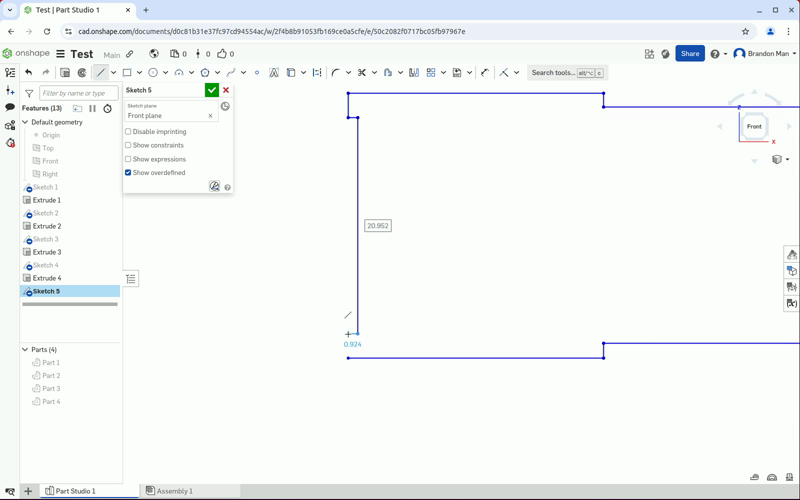
scroll(6)
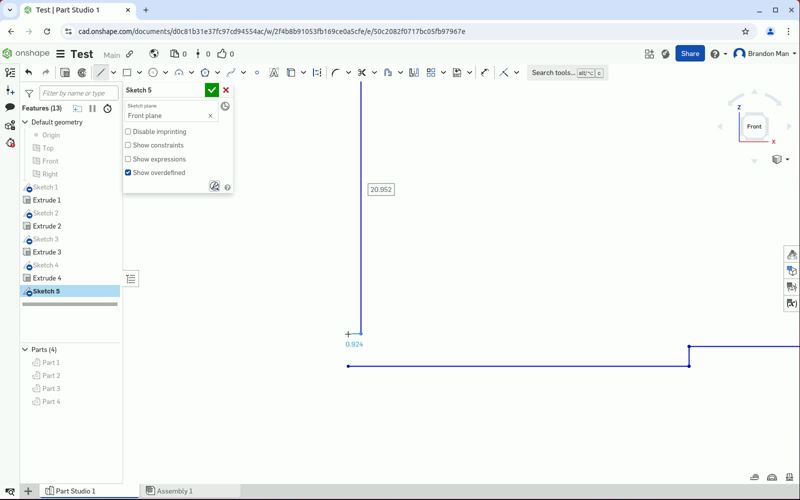
scroll(6)
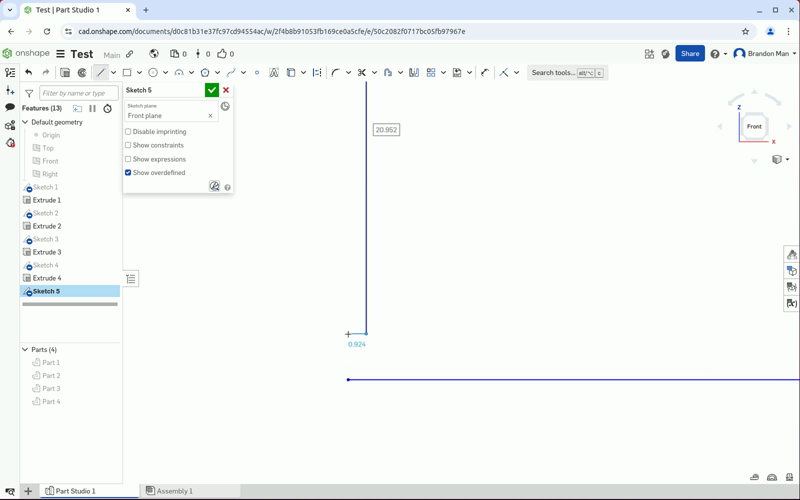
scroll(6)
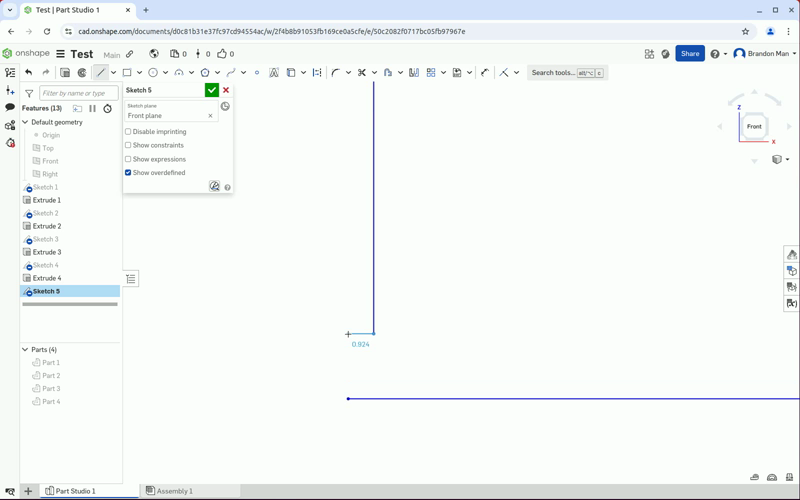
scroll(6)
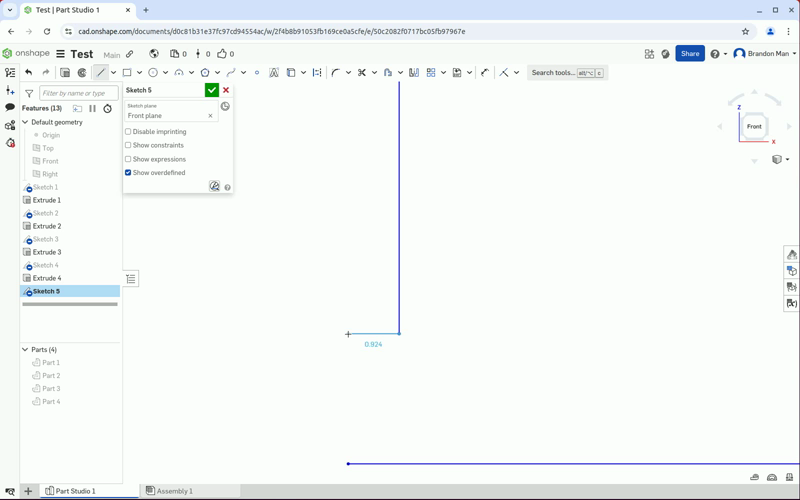
click(348, 333)
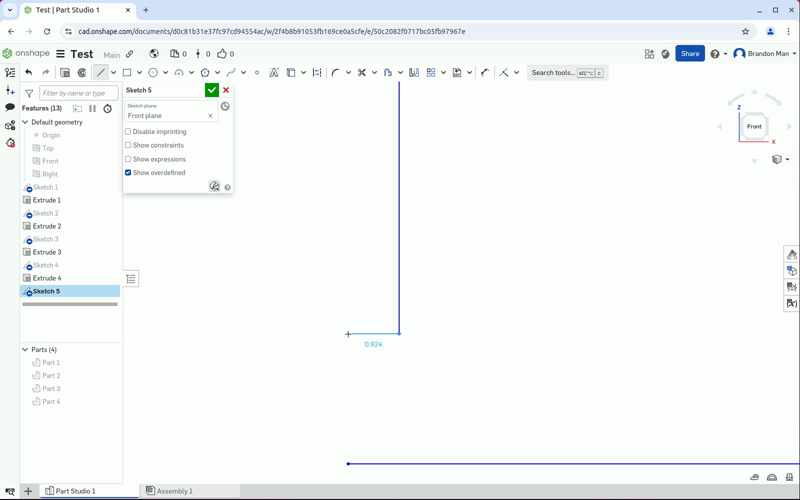
scroll(-6)
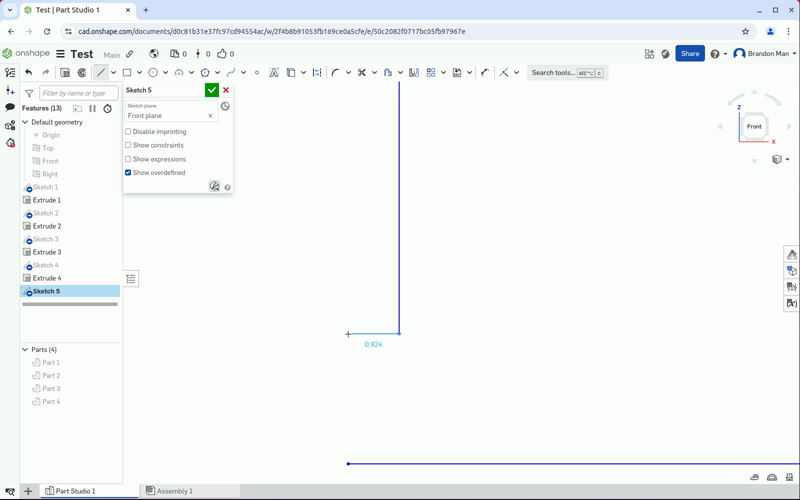
scroll(-6)
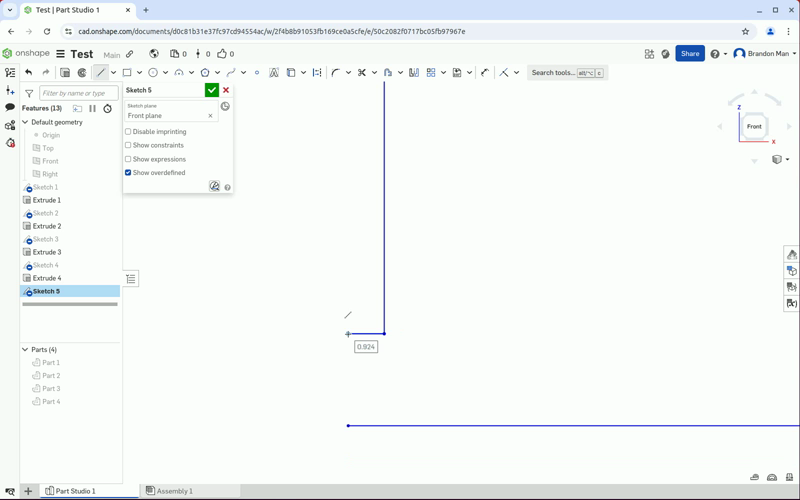
scroll(-6)
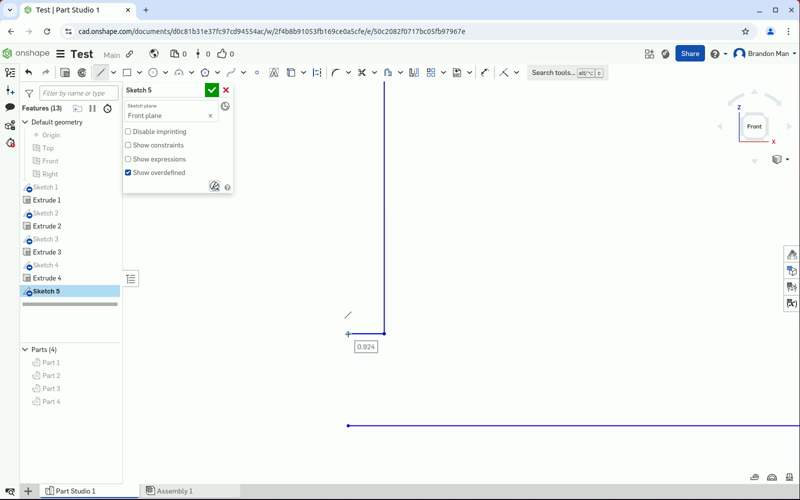
scroll(-6)
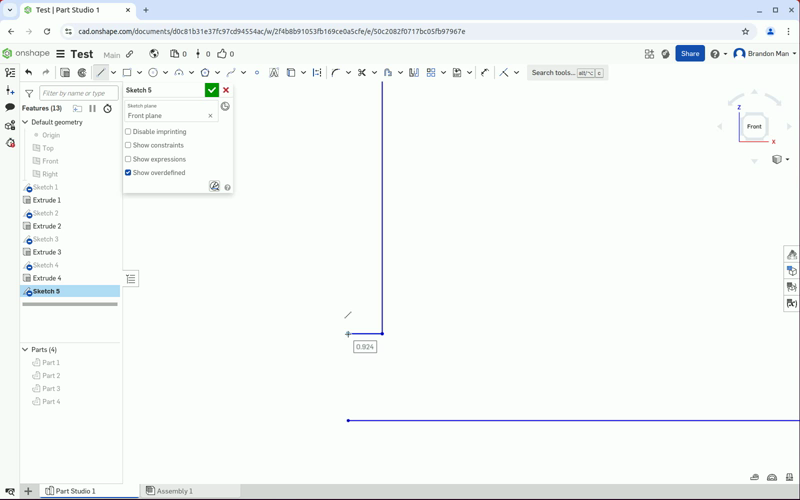
scroll(-6)
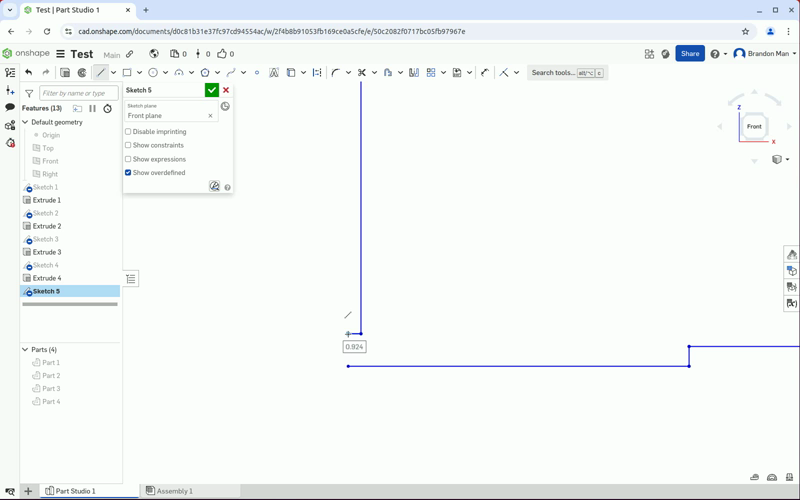
scroll(-6)
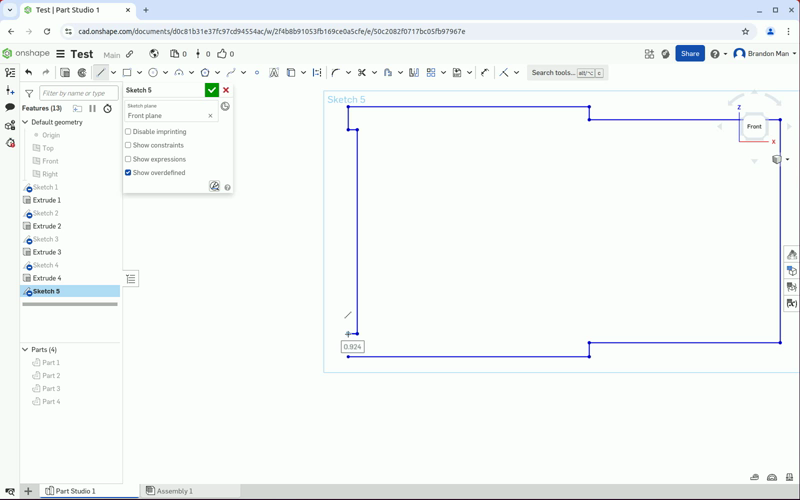
scroll(-6)
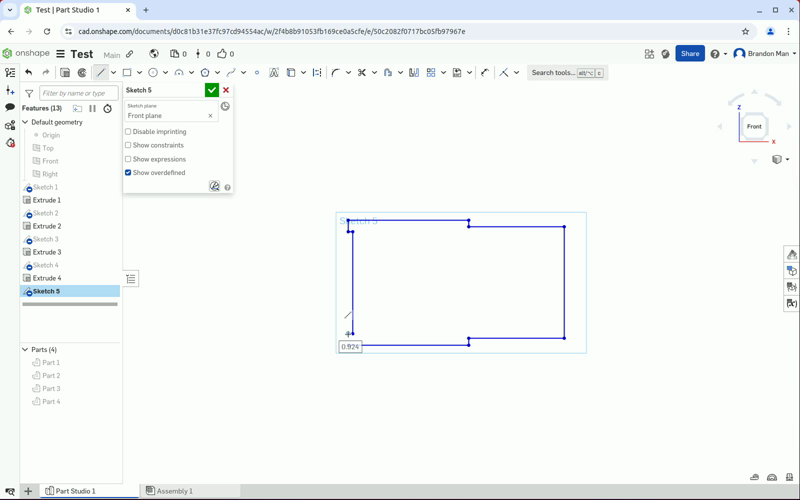
key_up(shift)
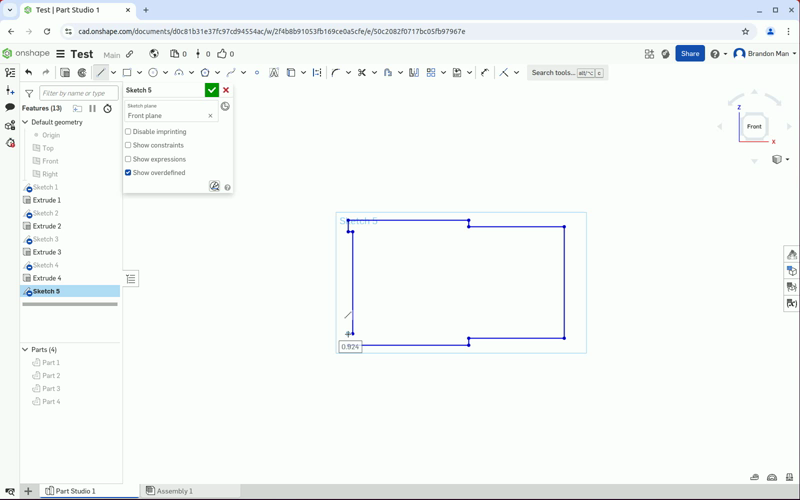
mouse_move(378, 333)
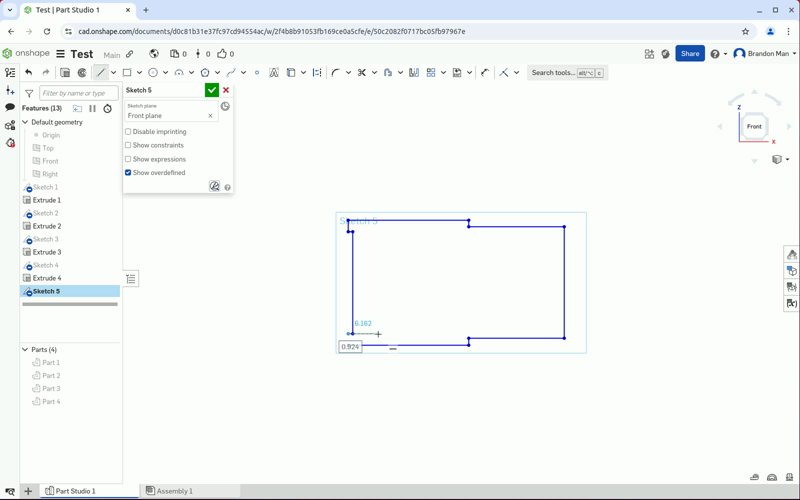
key_down(shift)
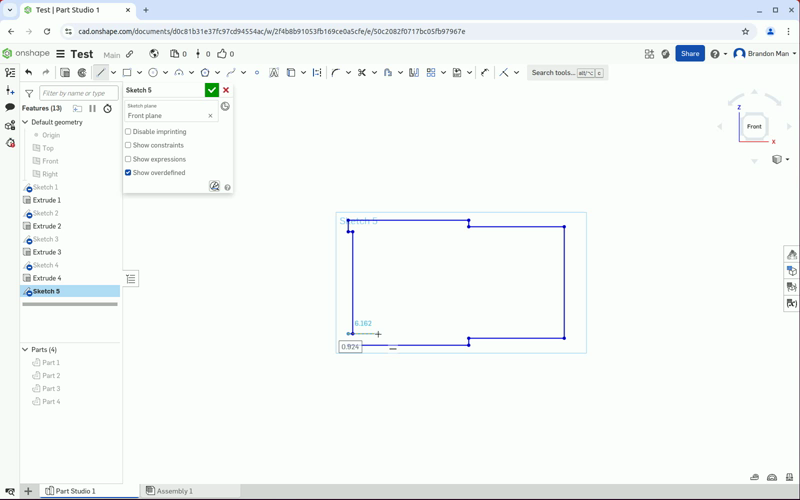
mouse_move(348, 345)
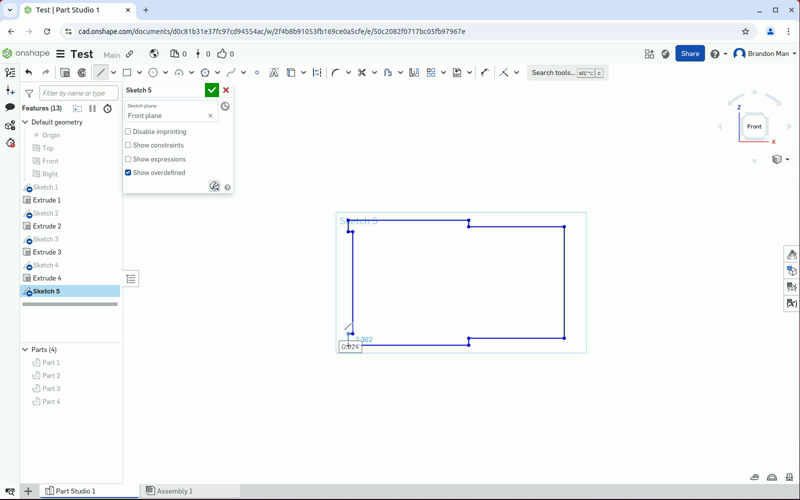
key_up(shift)
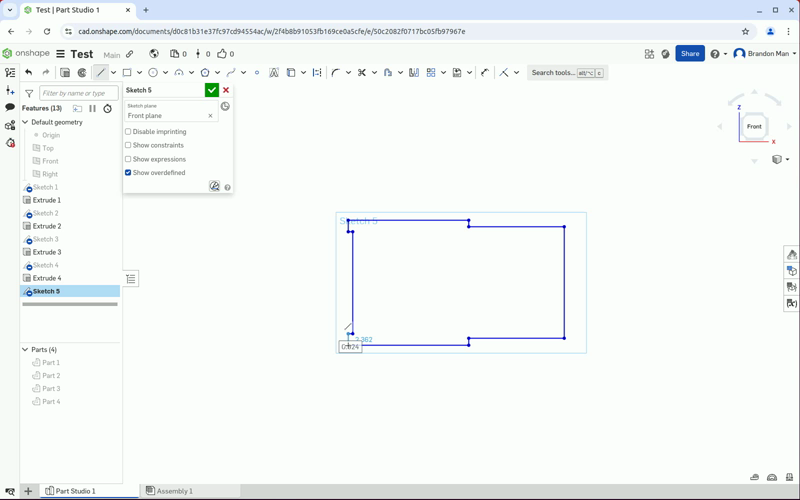
click(348, 345)
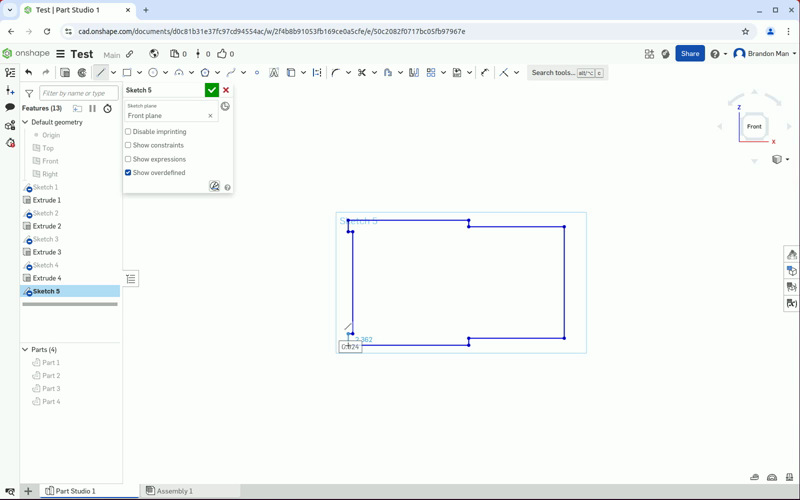
key(esc)
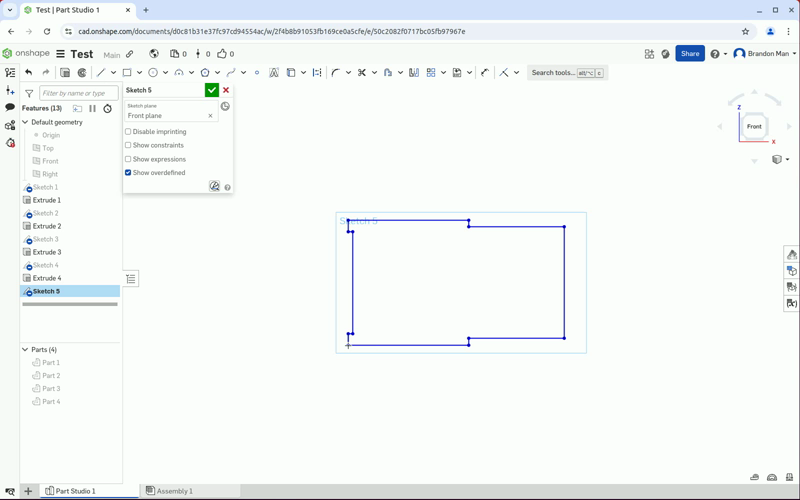
mouse_move(524, 312)
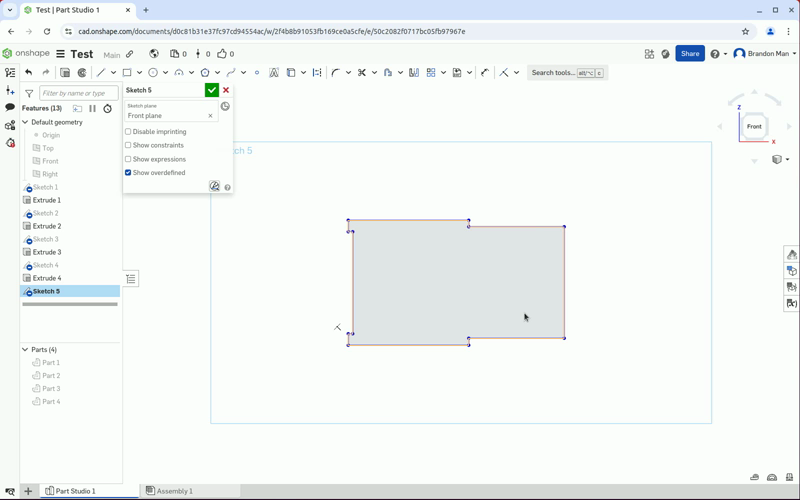
click(524, 312)
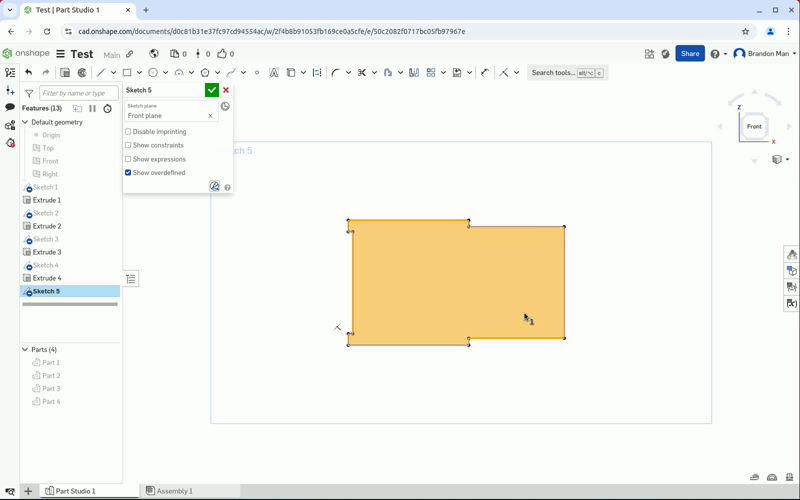
mouse_move(73, 352)
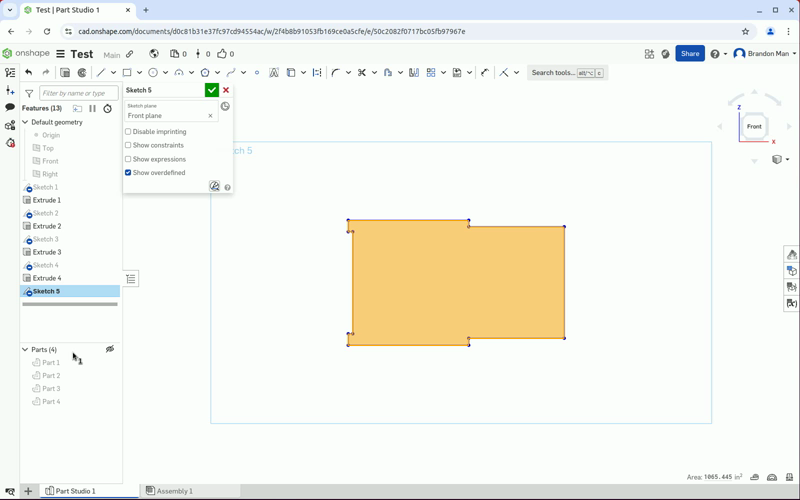
key(shift+y)
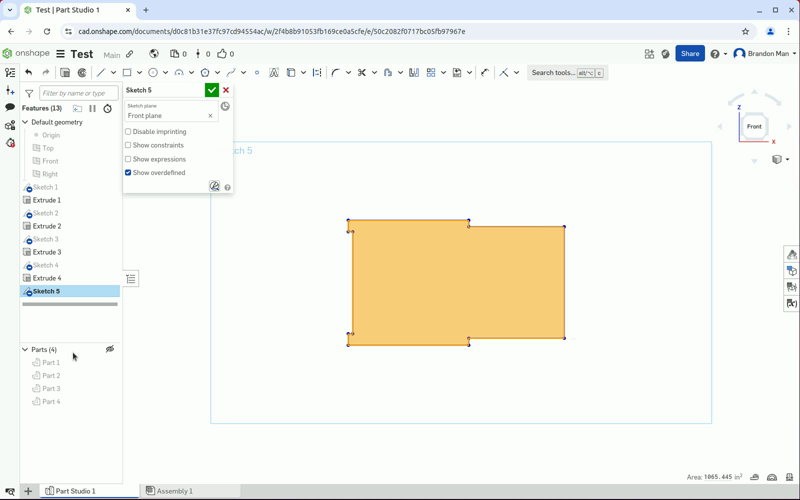
key(shift+e)
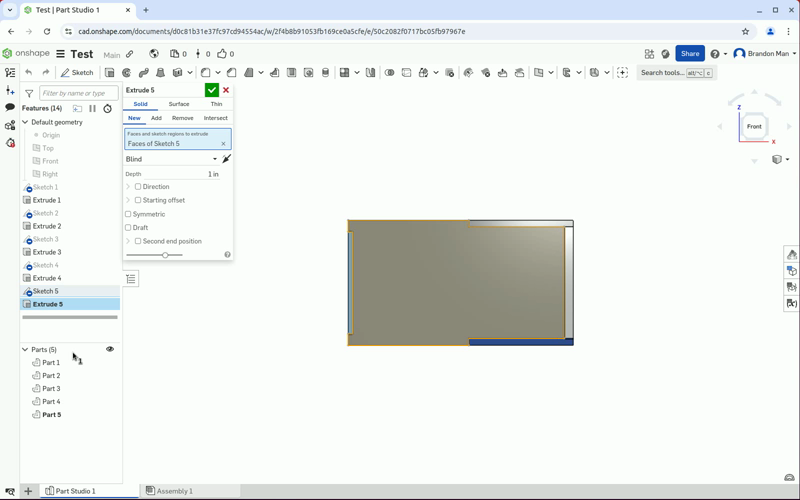
mouse_move(143, 106)
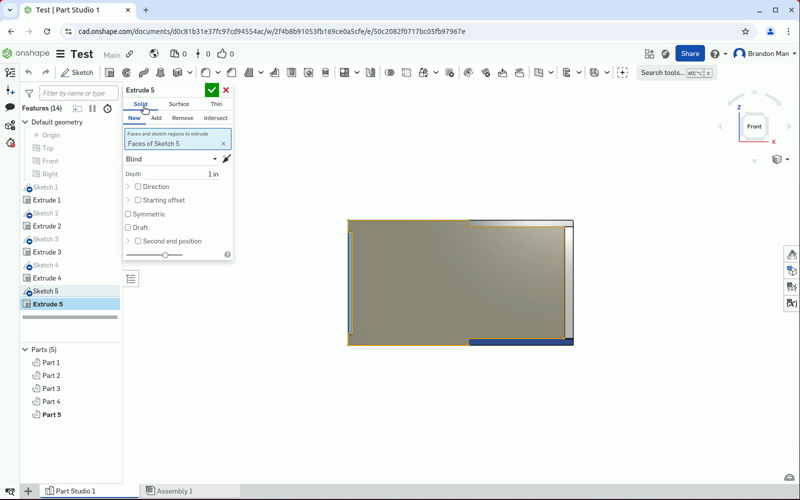
click(143, 106)
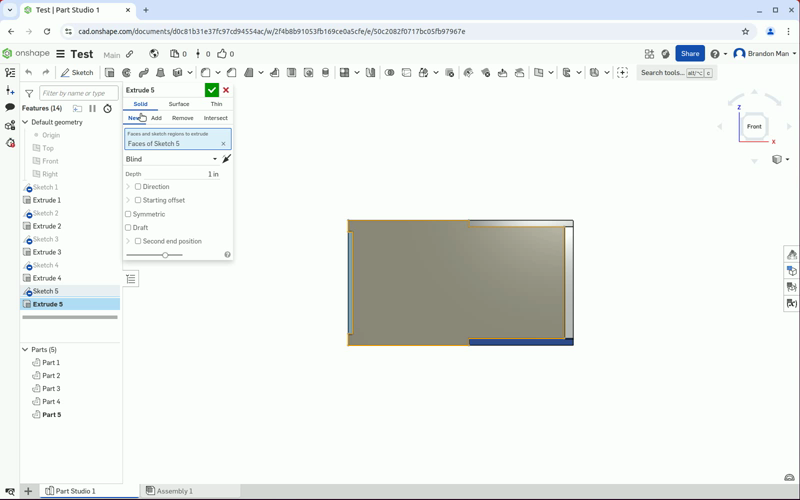
mouse_move(137, 120)
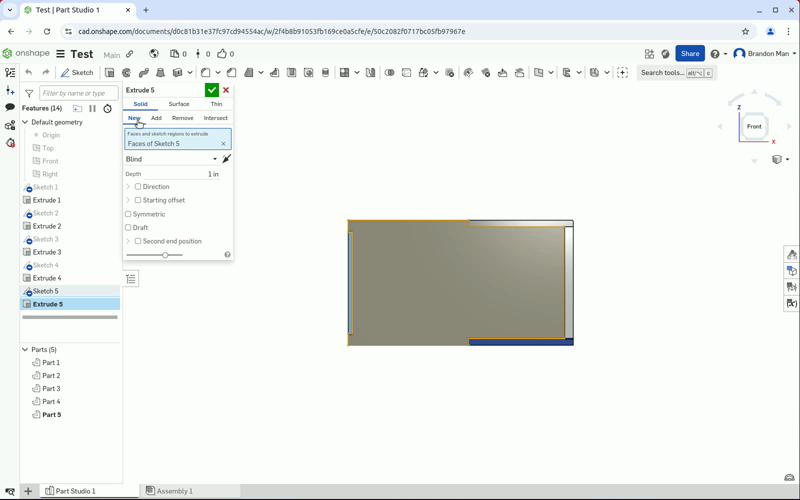
click(137, 120)
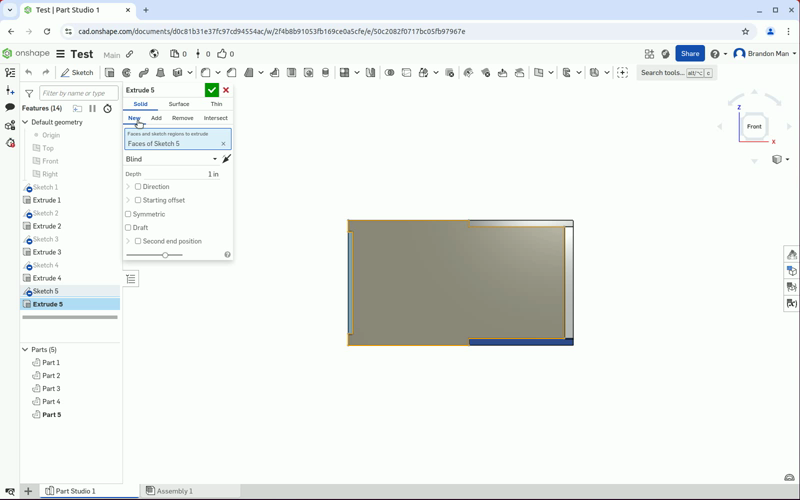
key(tab, 4)
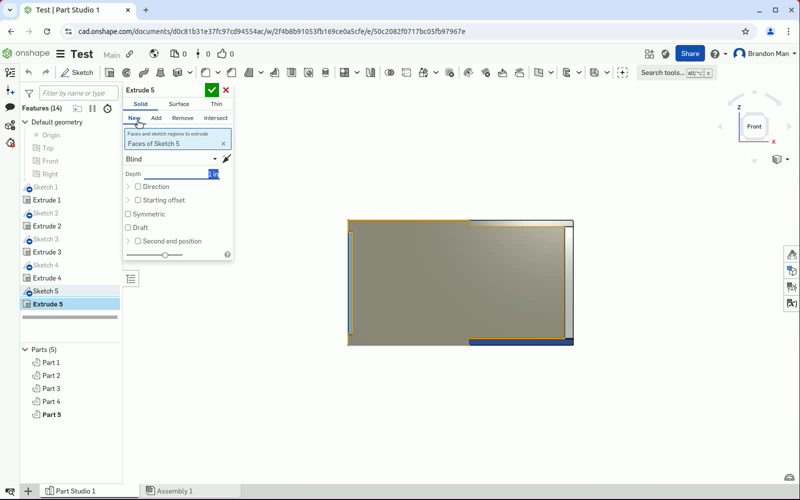
text(1.204)
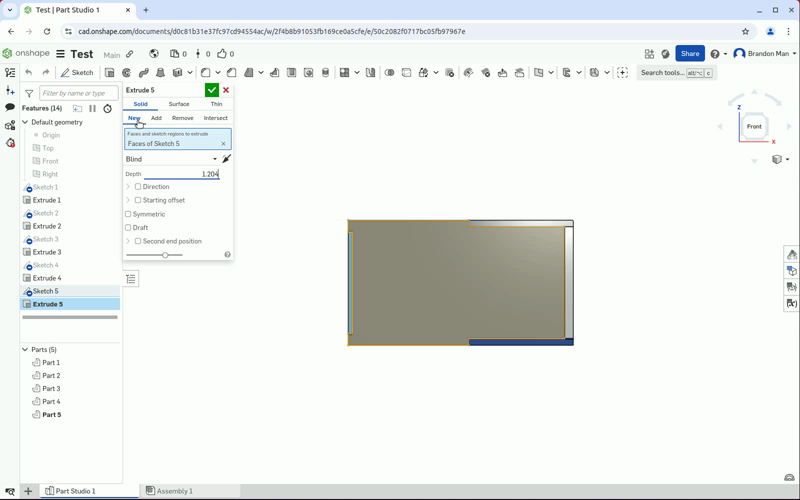
key(enter)
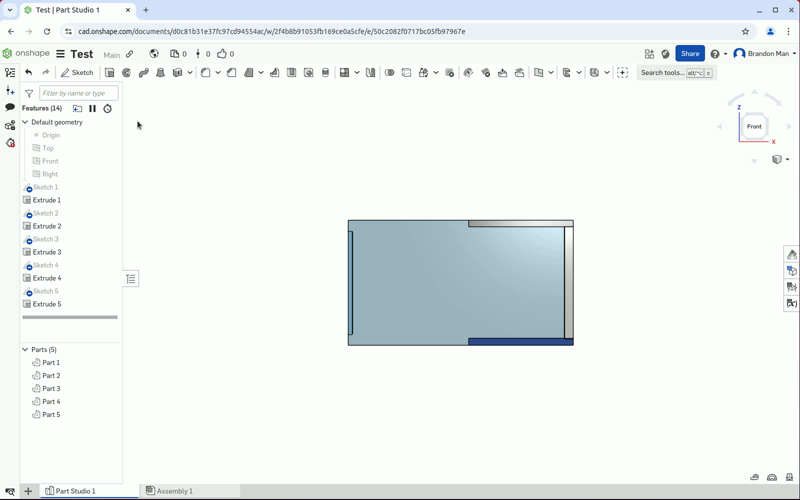
key(shift+h)
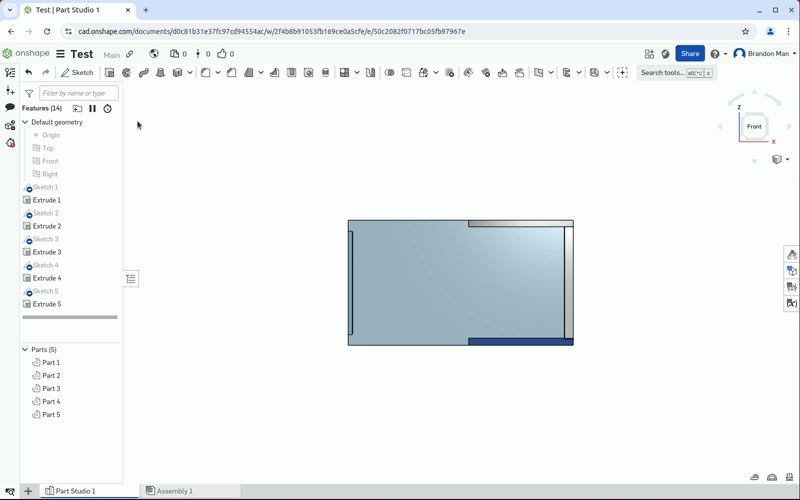
key(shift+h)
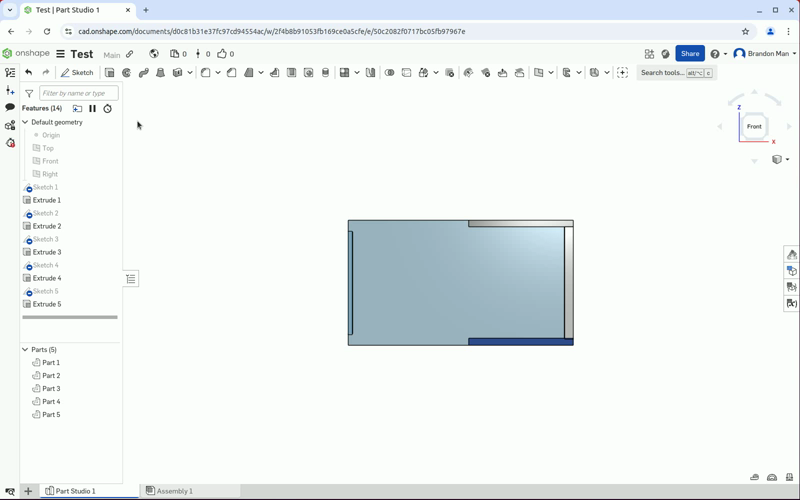
mouse_move(73, 189)
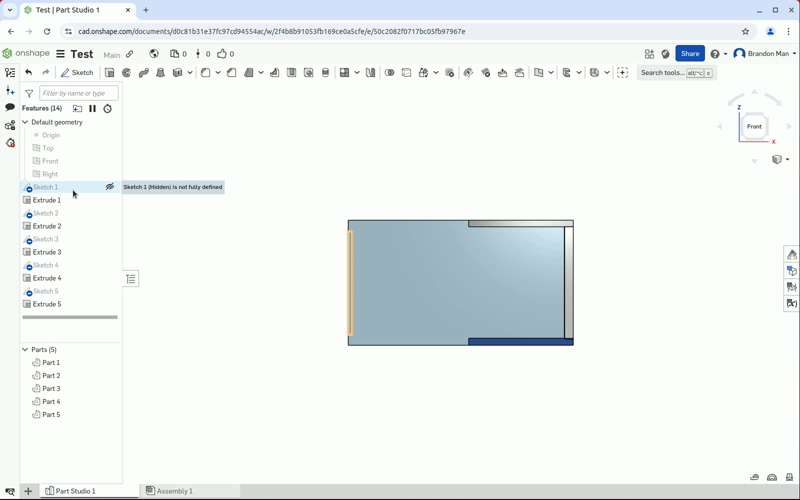
click(73, 189)
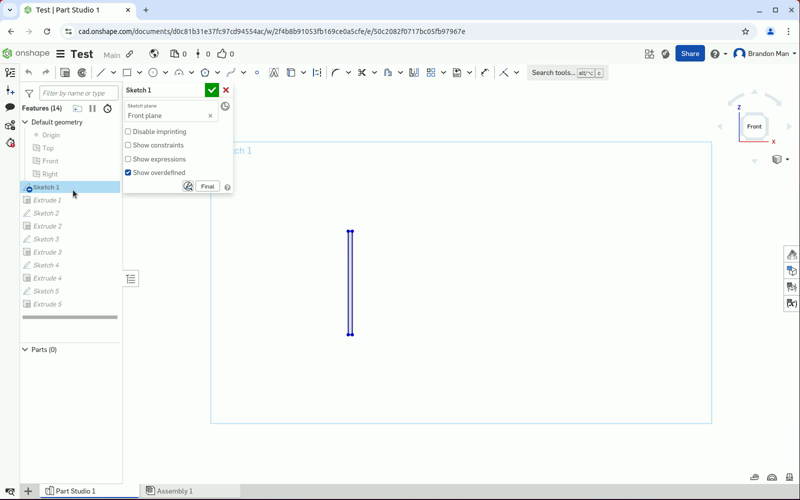
mouse_move(229, 92)
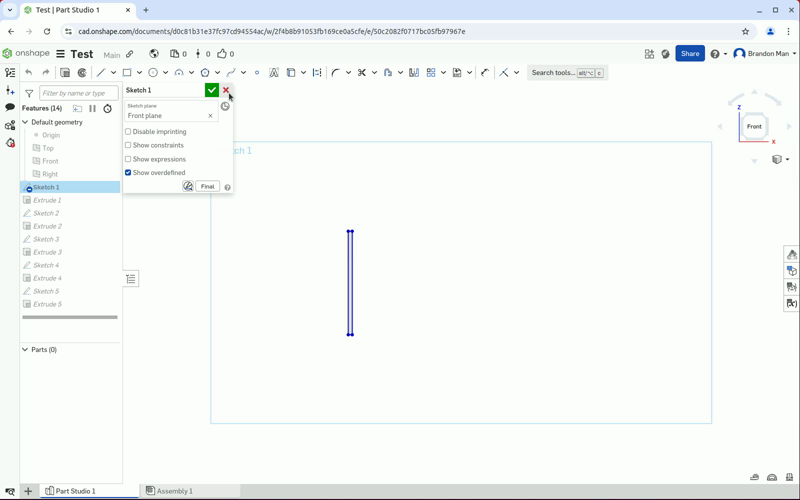
click(229, 92)
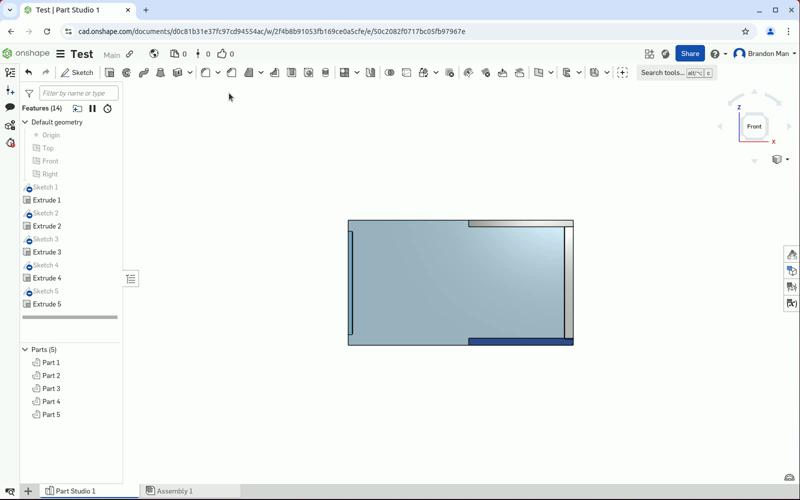
mouse_move(73, 352)
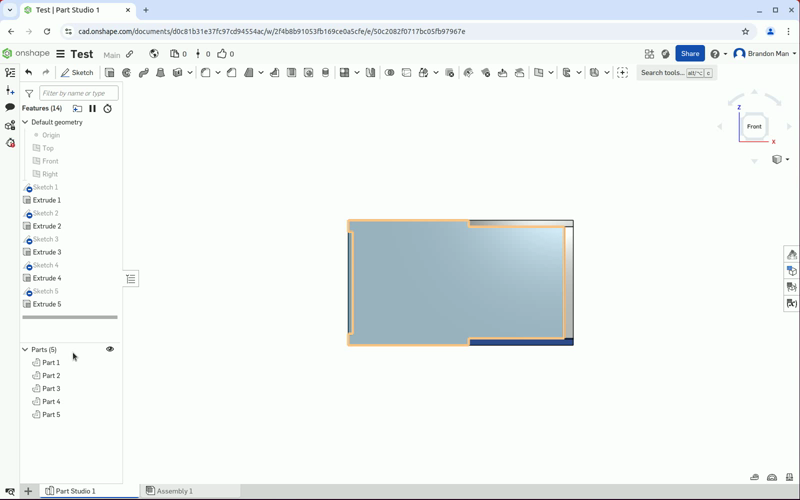
key(y)
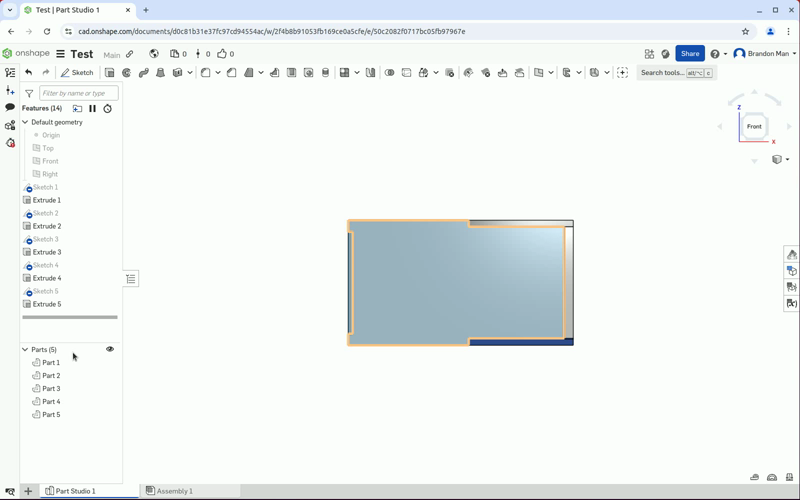
key(shift+p)
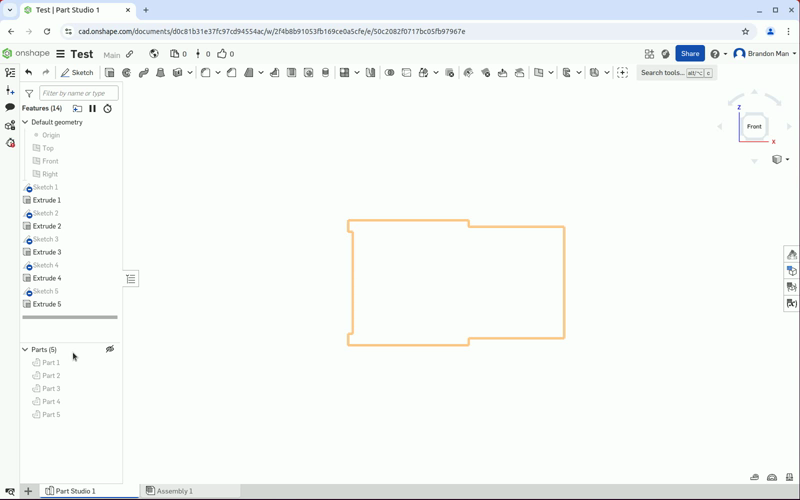
key(space)
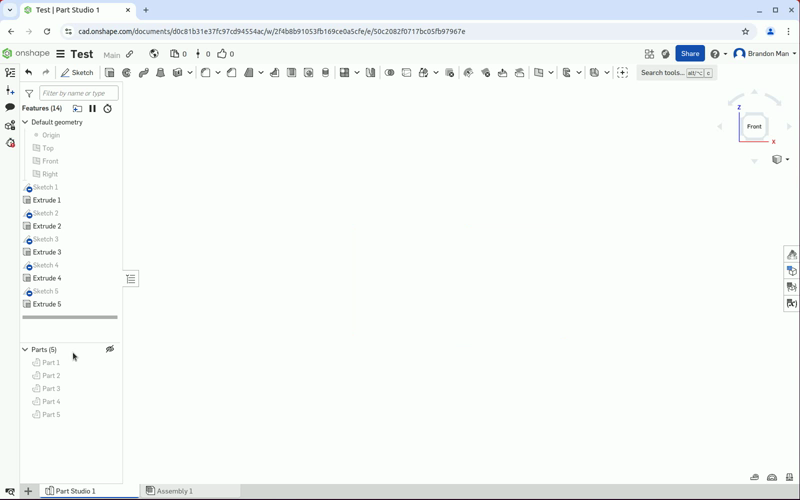
key_down(shift)
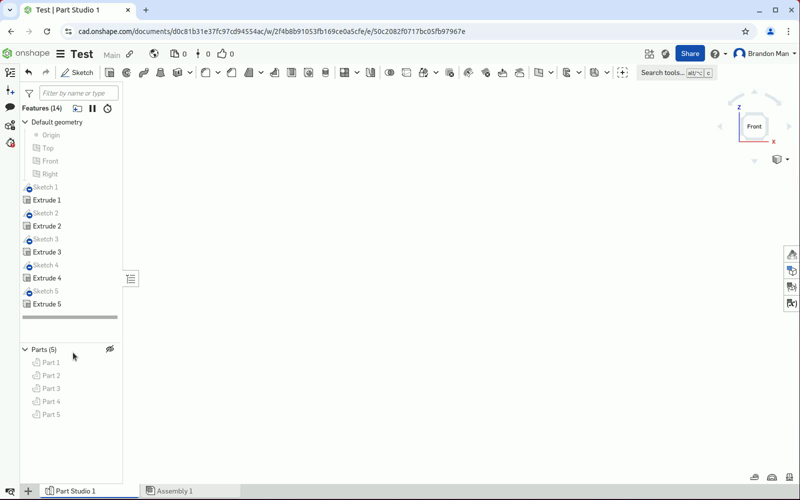
key(left)
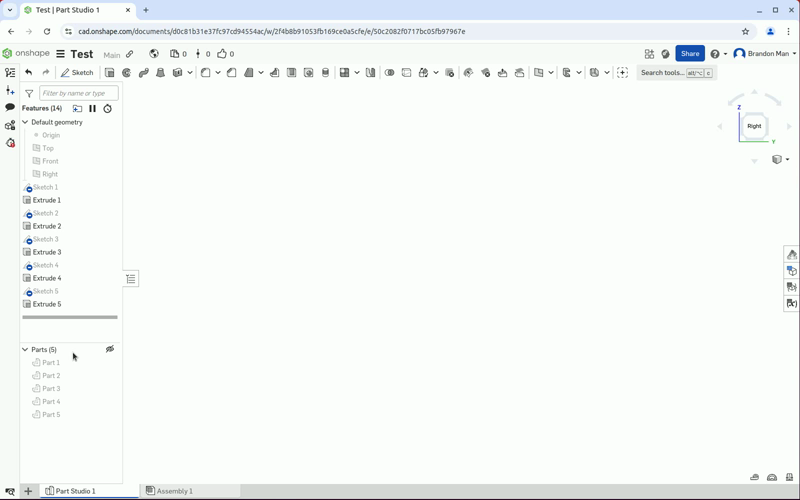
key_up(shift)
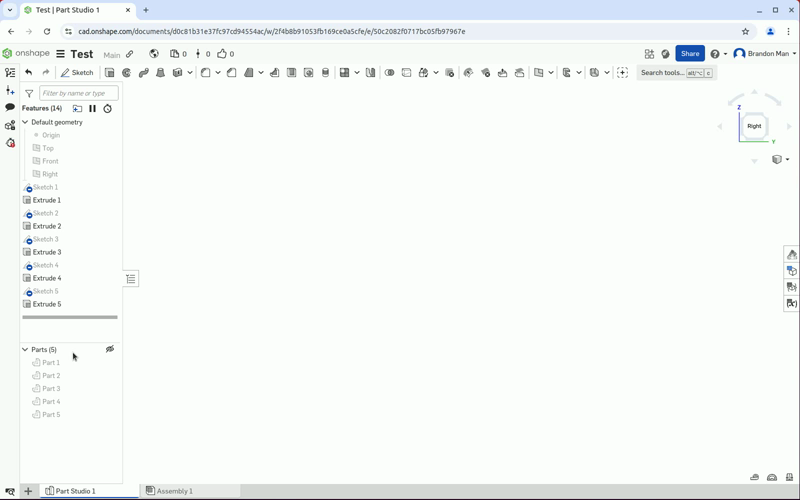
mouse_move(73, 352)
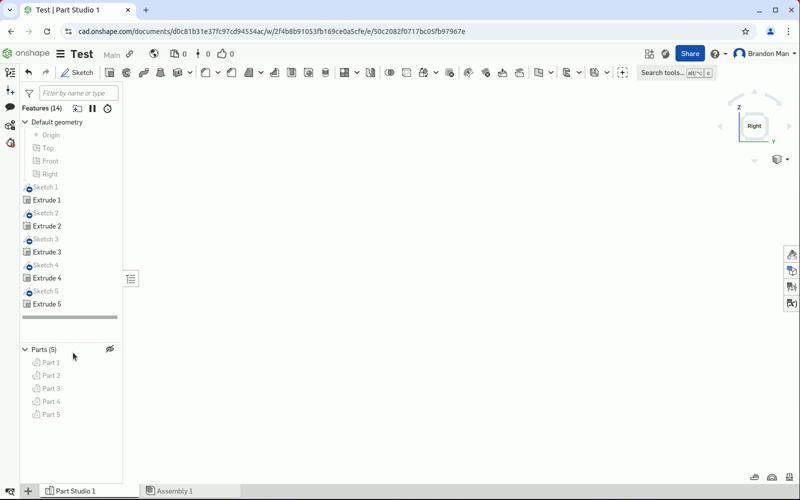
key(shift+y)
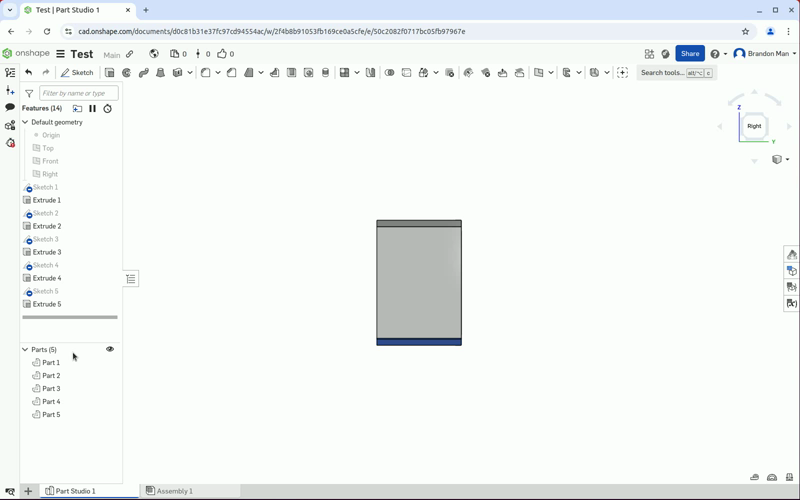
mouse_move(541, 75)
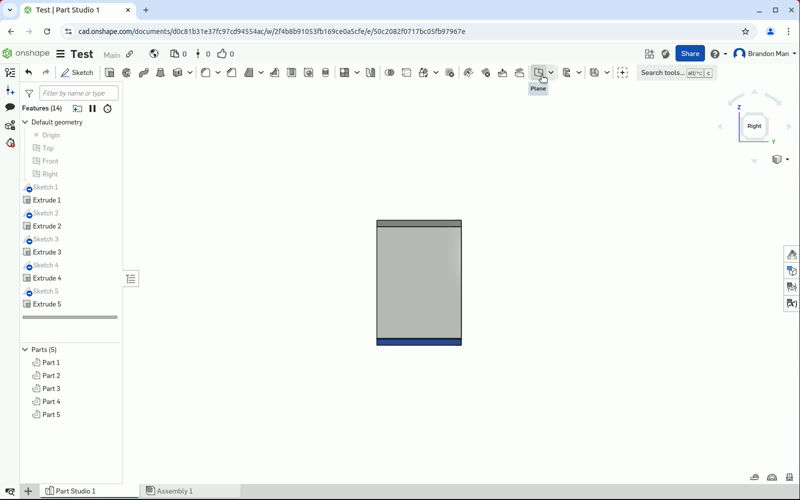
click(541, 75)
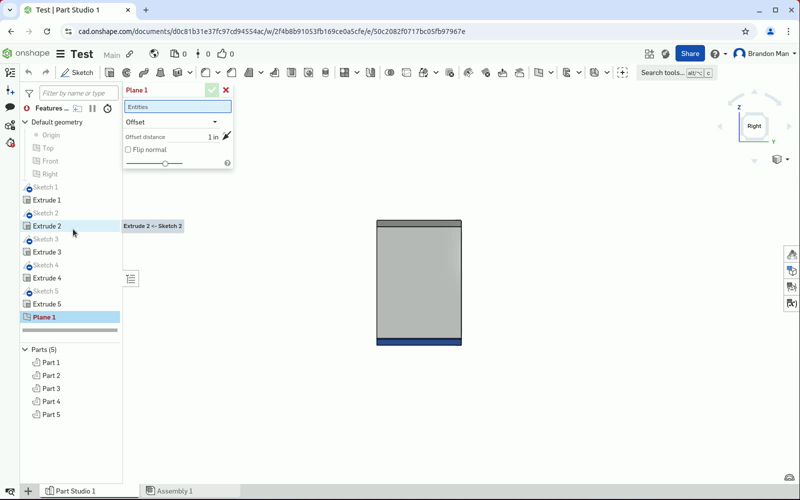
scroll(3)
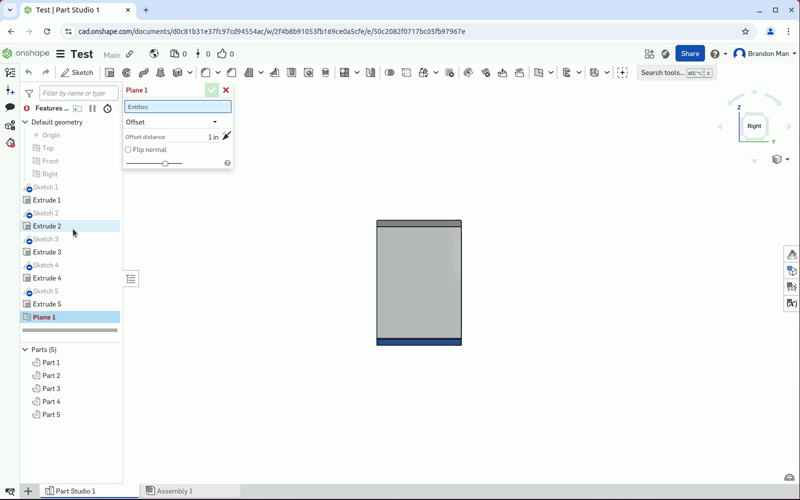
mouse_move(73, 176)
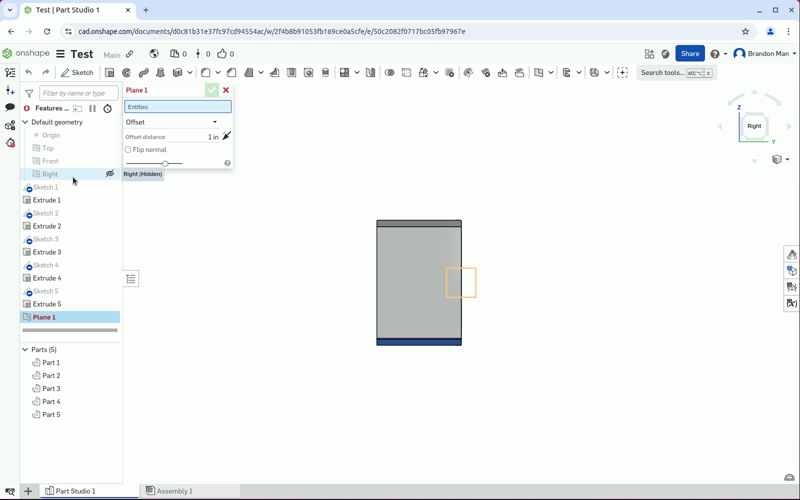
click(73, 176)
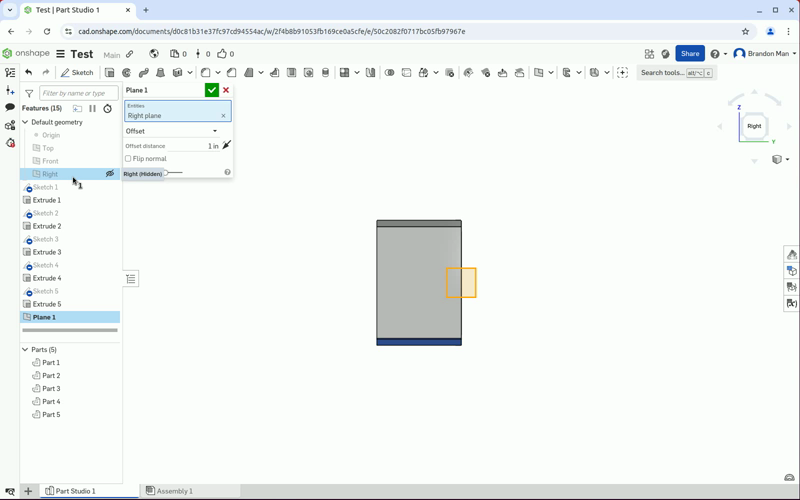
key(tab, 2)
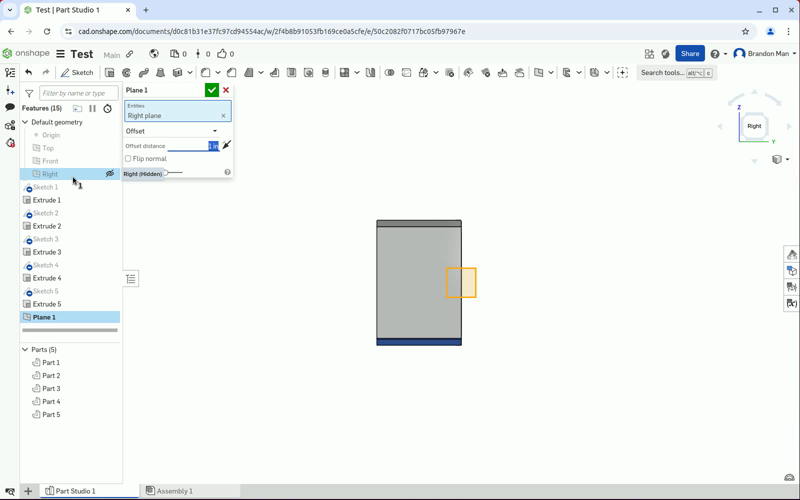
text(22.4)
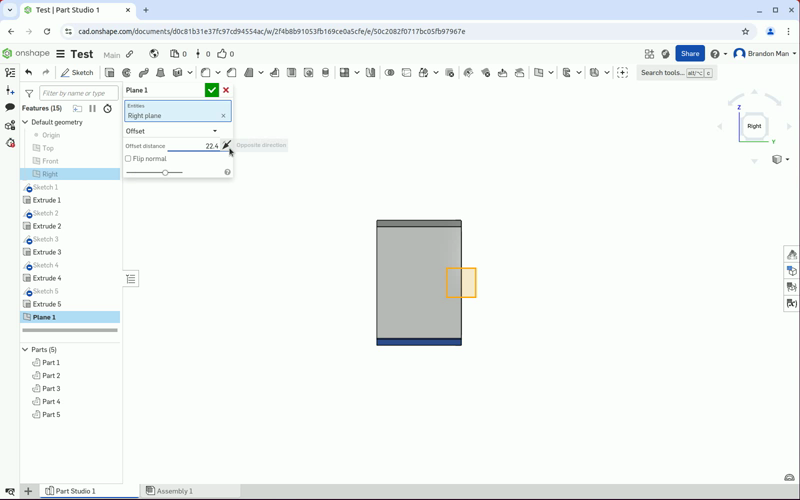
mouse_move(229, 147)
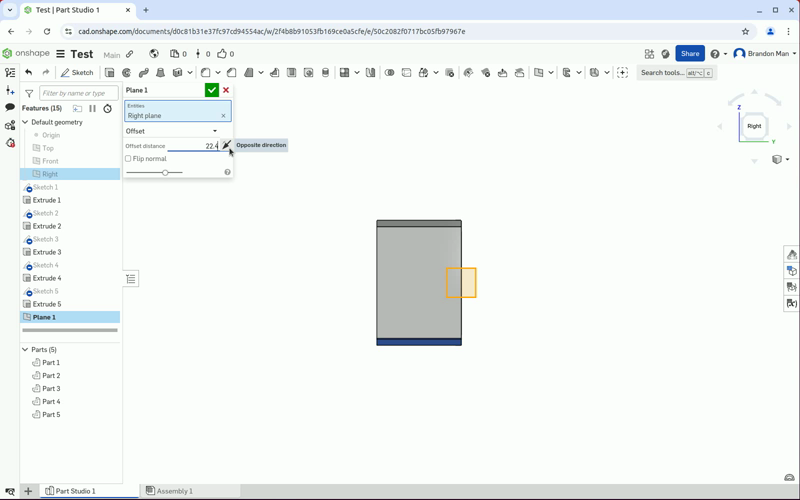
click(229, 147)
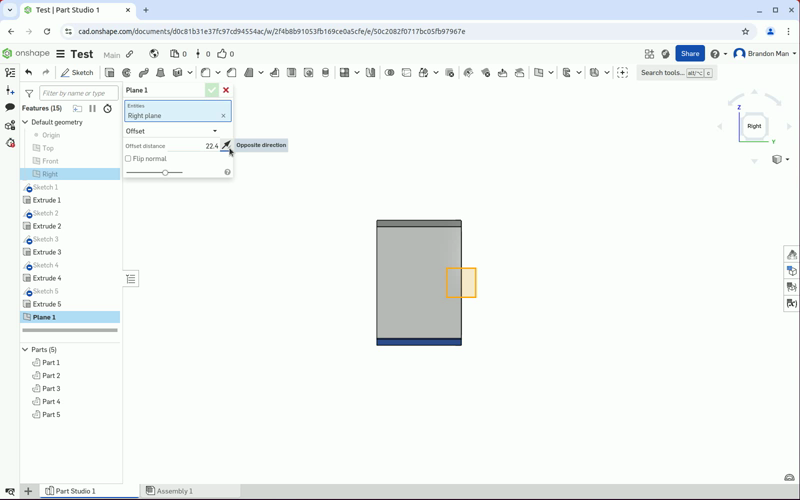
key(enter, 2)
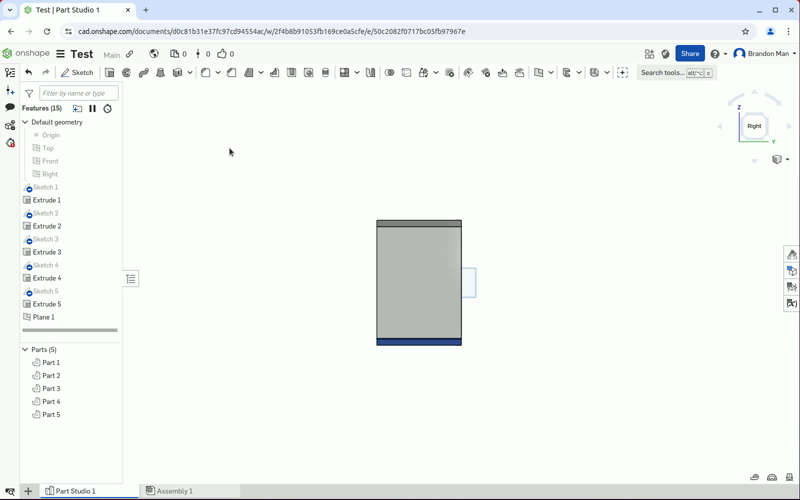
key(shift+s)
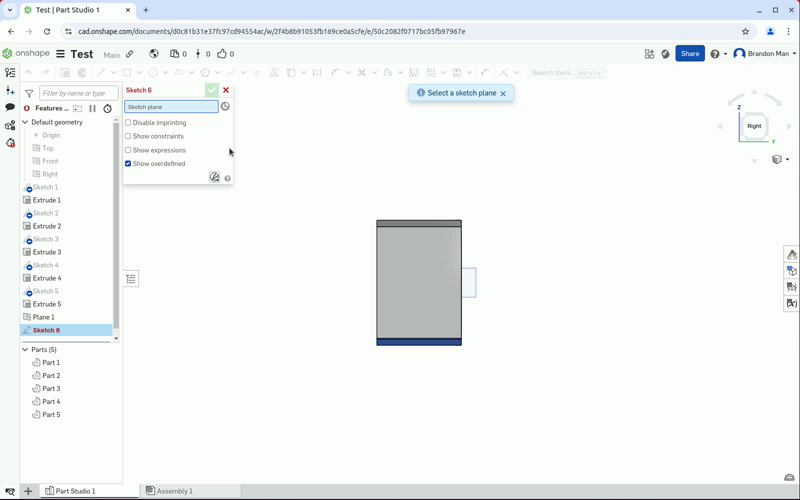
mouse_move(69, 319)
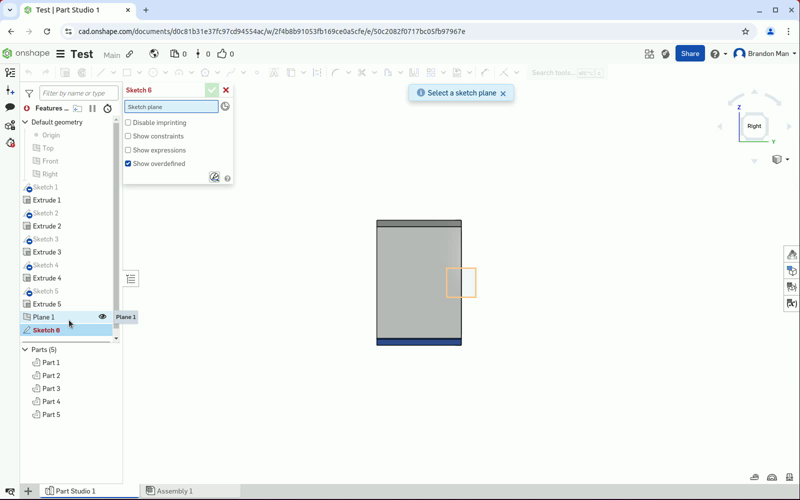
click(69, 319)
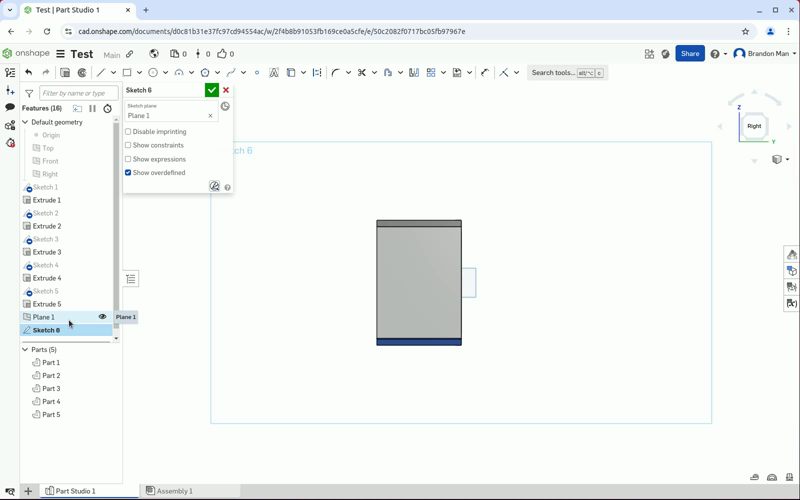
mouse_move(73, 352)
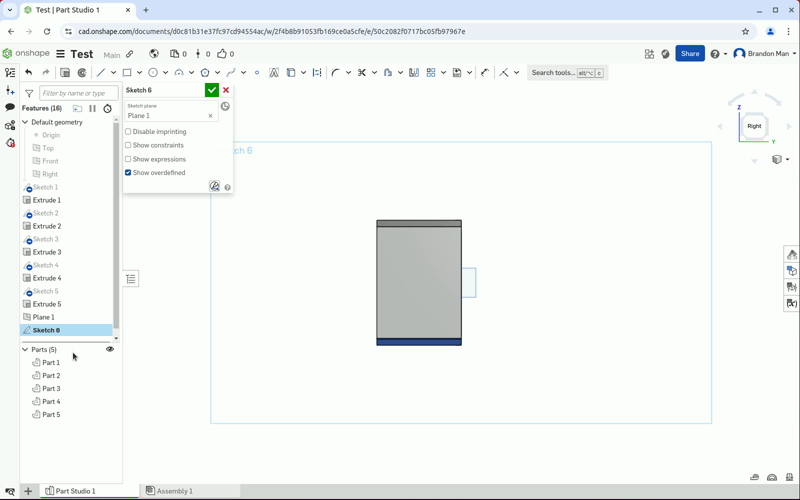
key(y)
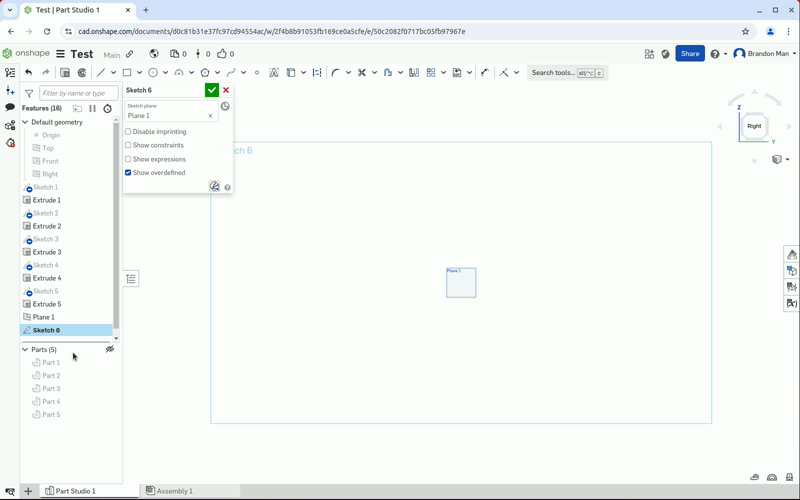
key(l)
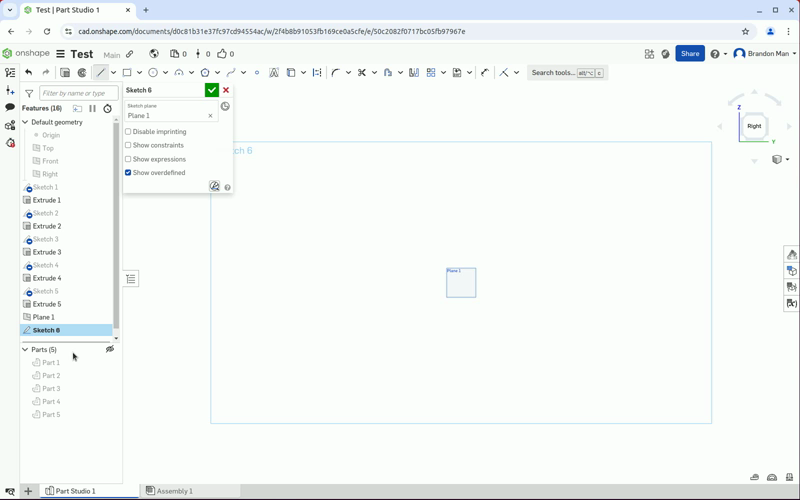
key_down(shift)
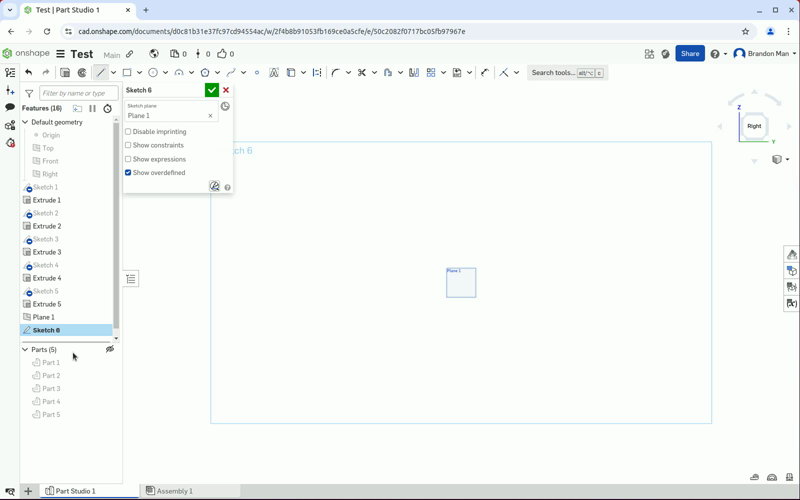
mouse_move(397, 334)
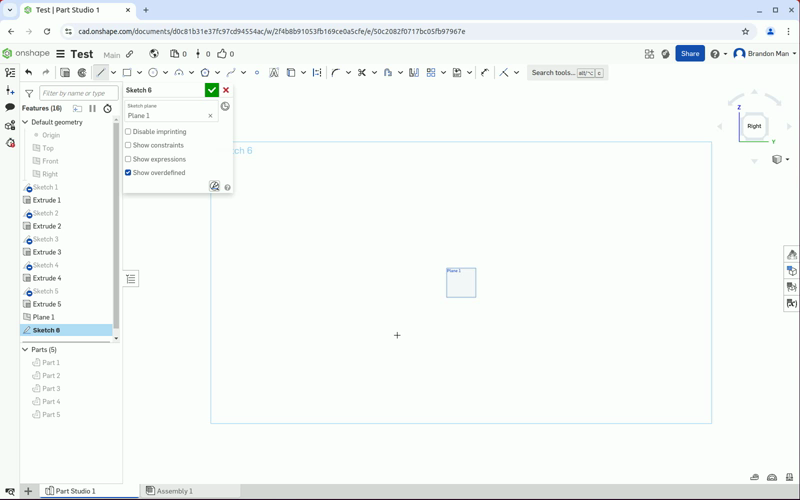
click(397, 334)
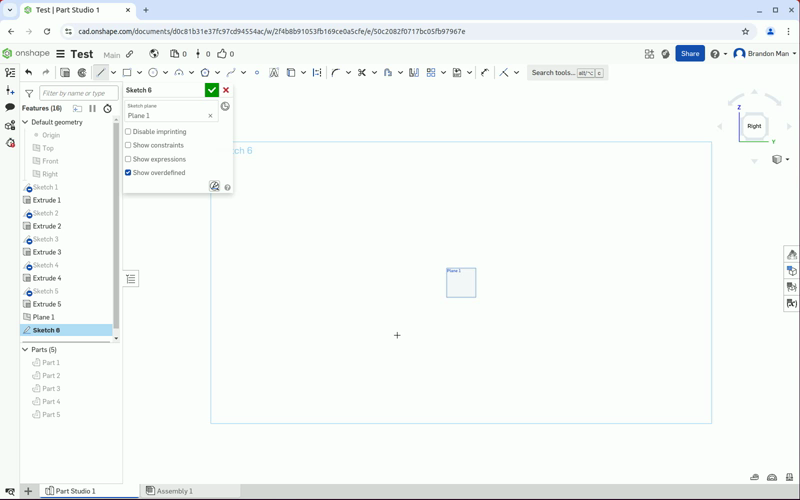
key_up(shift)
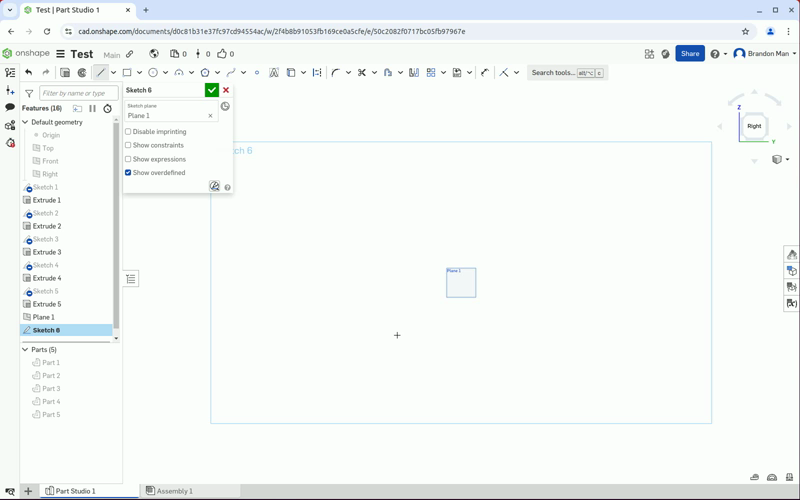
key_down(shift)
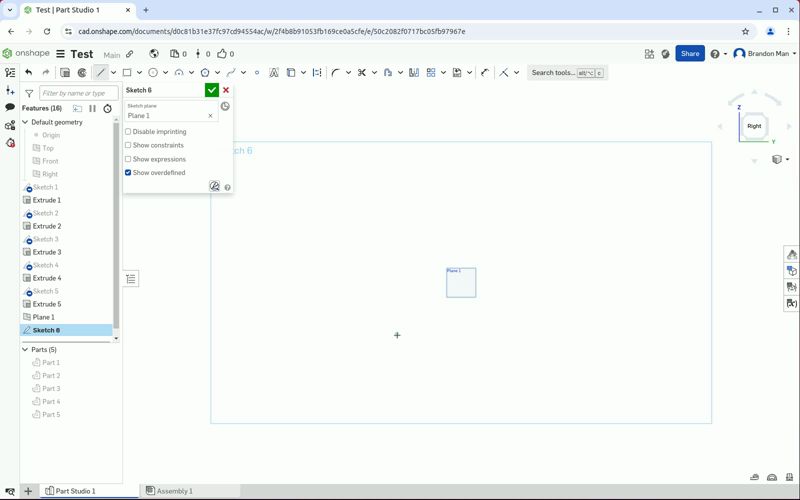
mouse_move(427, 334)
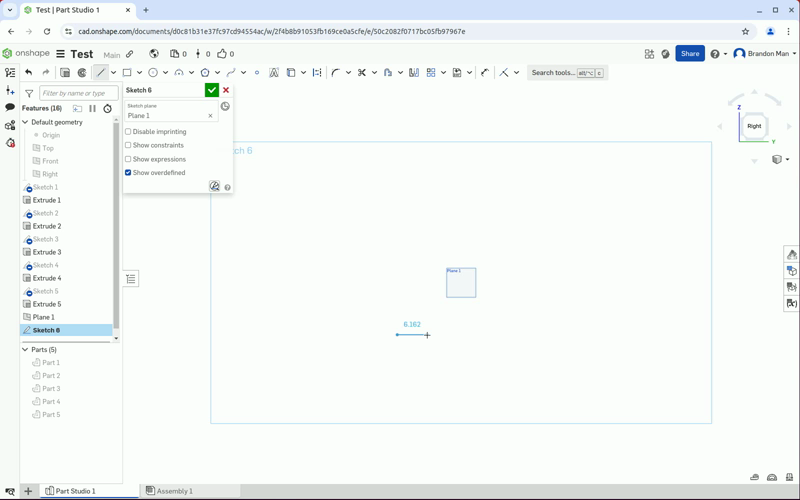
mouse_move(401, 334)
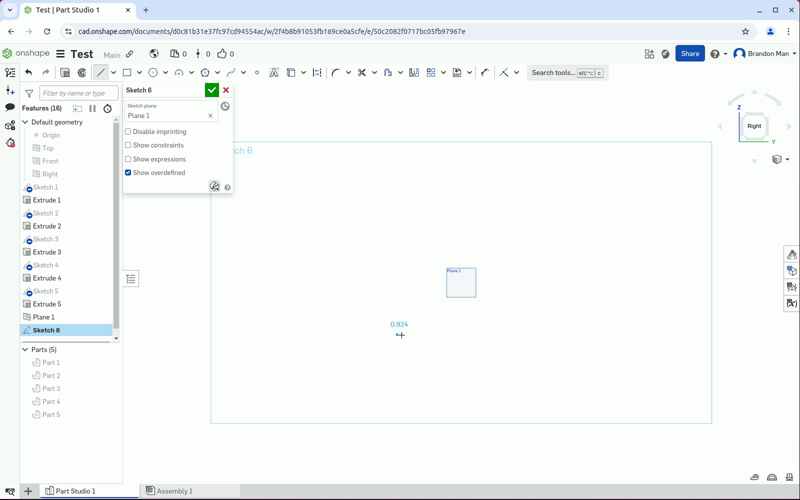
scroll(6)
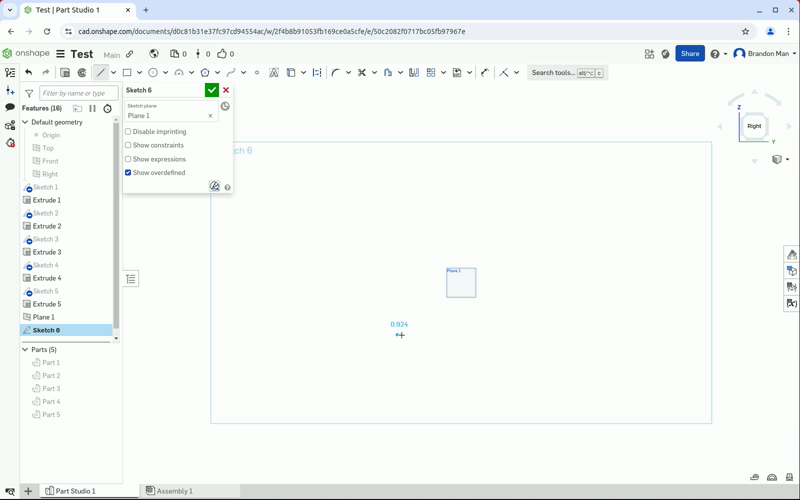
scroll(6)
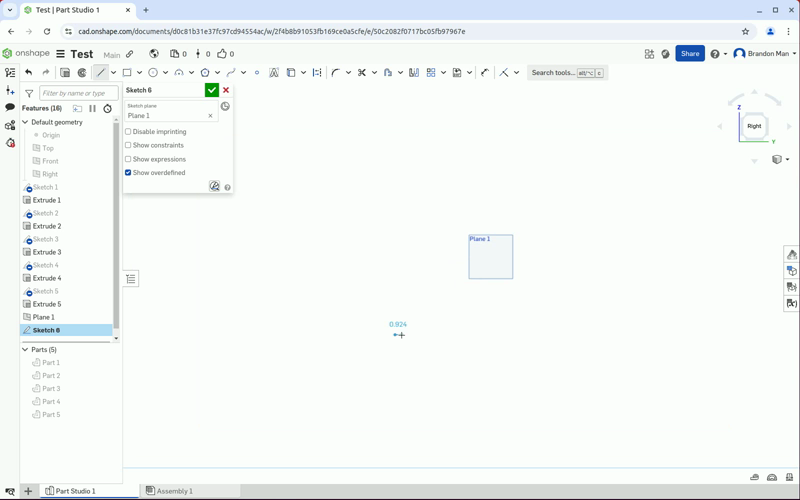
scroll(6)
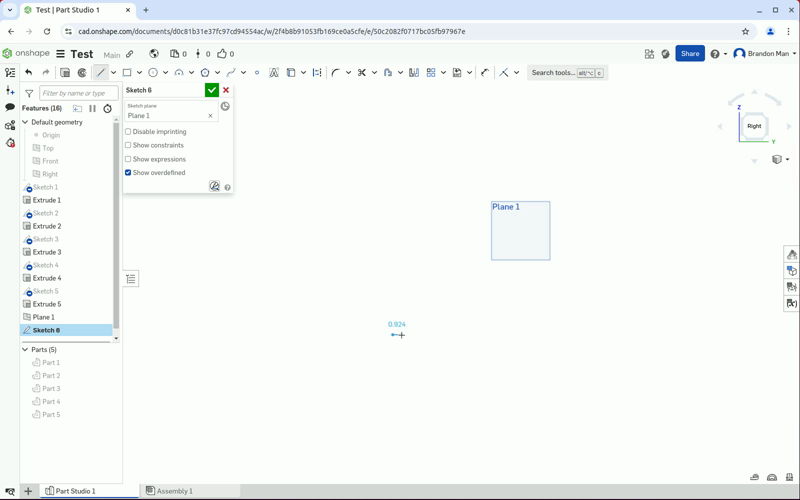
scroll(6)
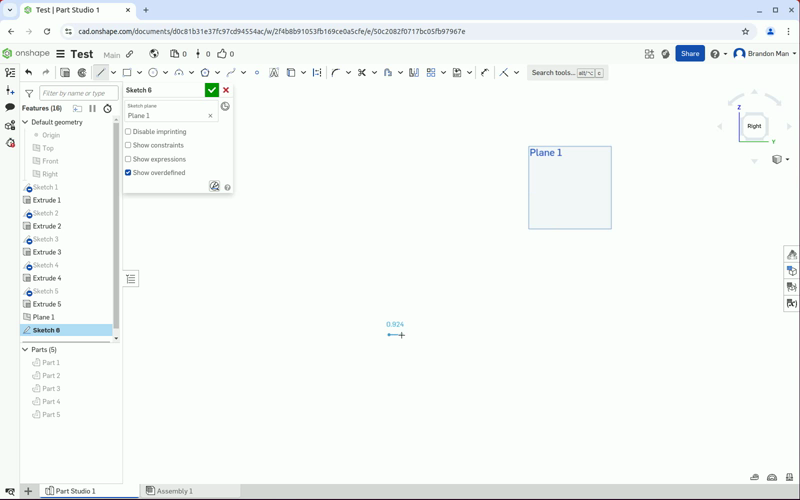
scroll(6)
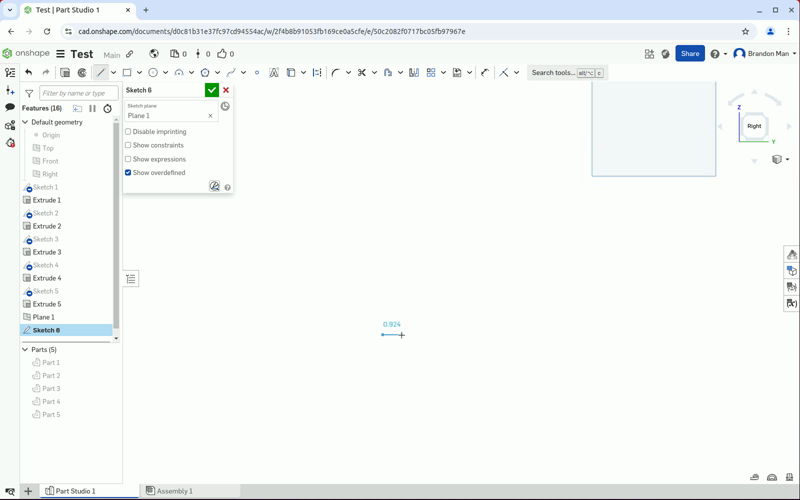
scroll(6)
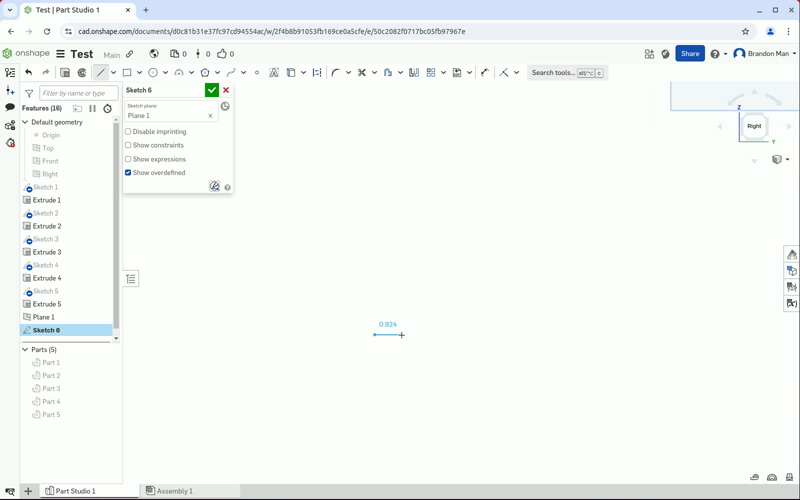
scroll(6)
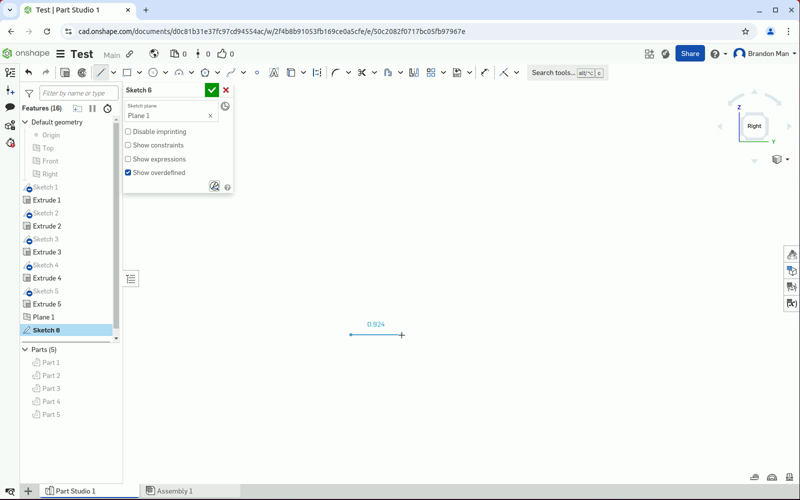
click(401, 334)
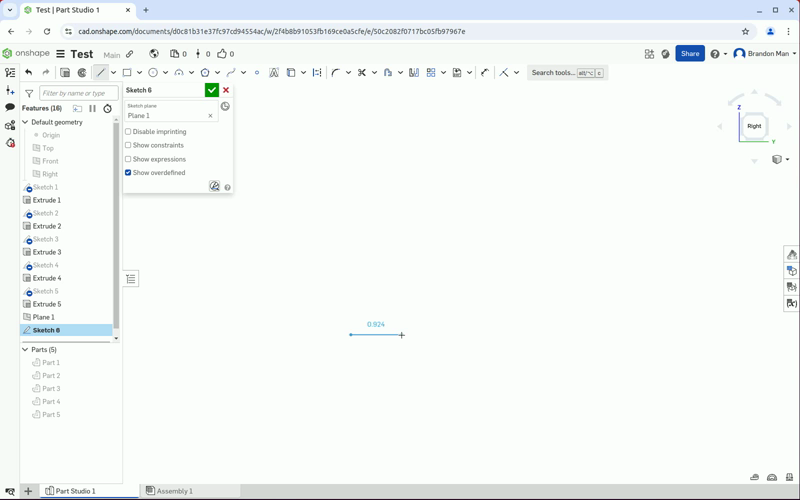
scroll(-6)
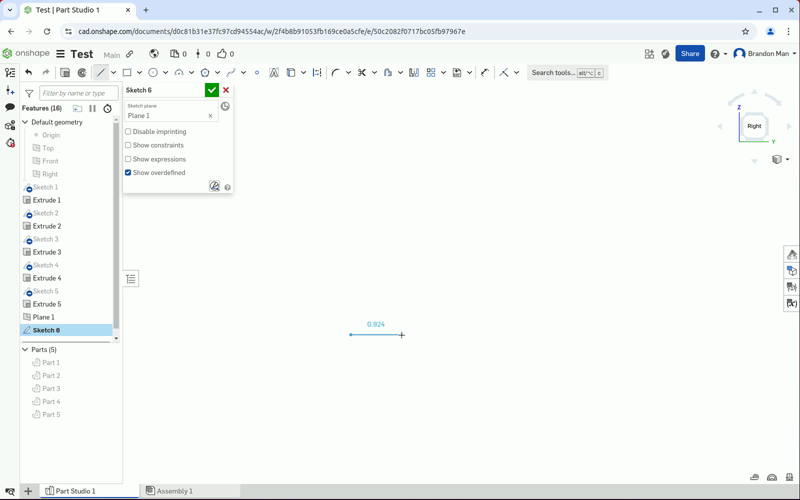
scroll(-6)
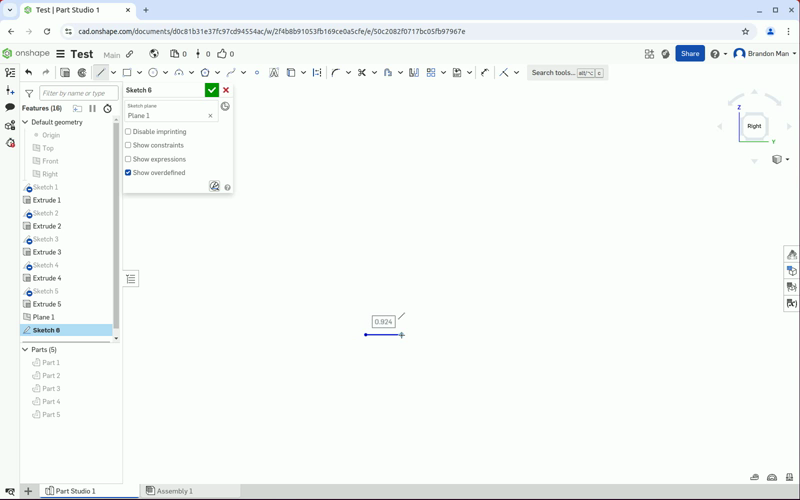
scroll(-6)
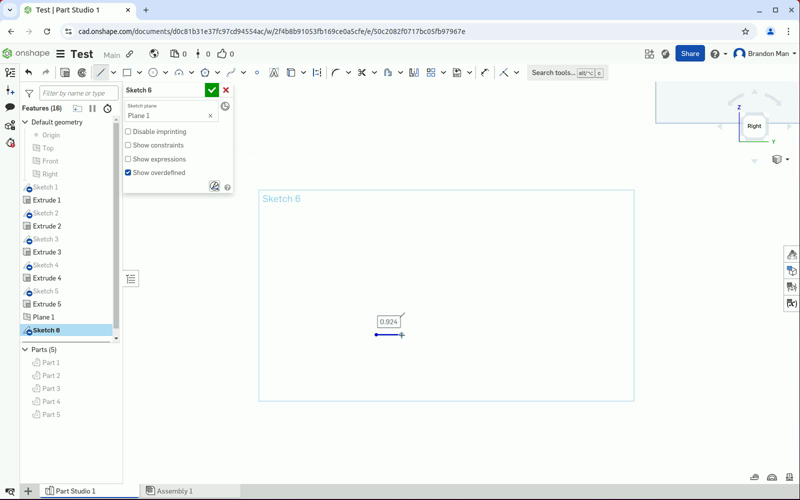
scroll(-6)
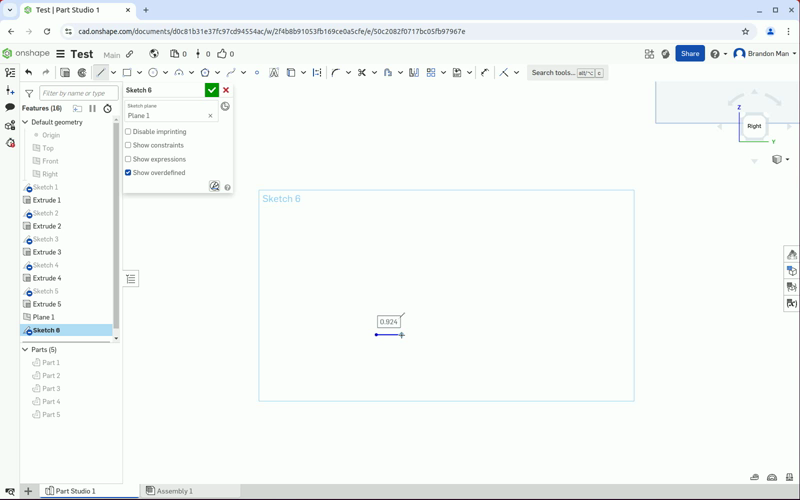
scroll(-6)
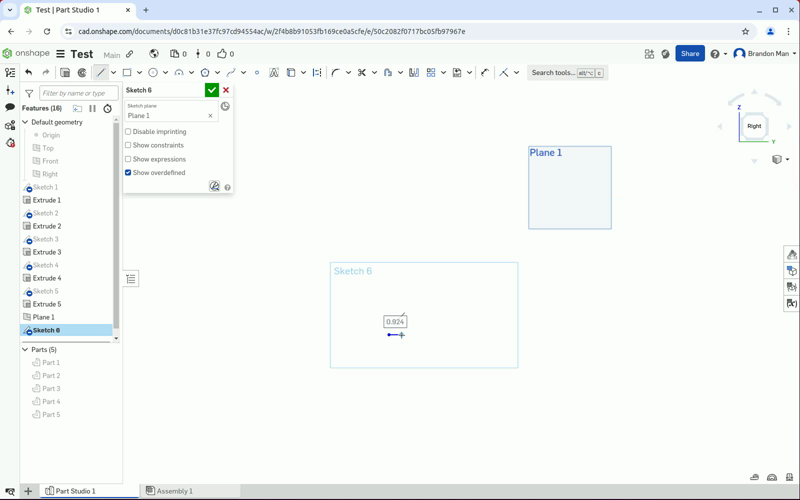
scroll(-6)
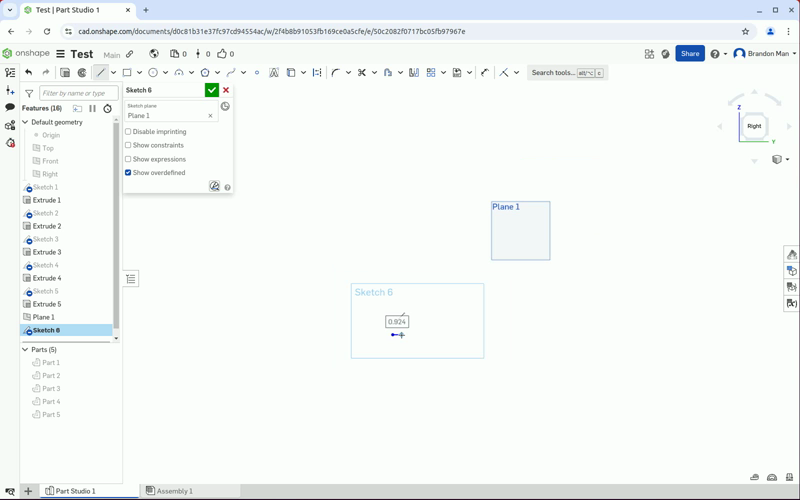
scroll(-6)
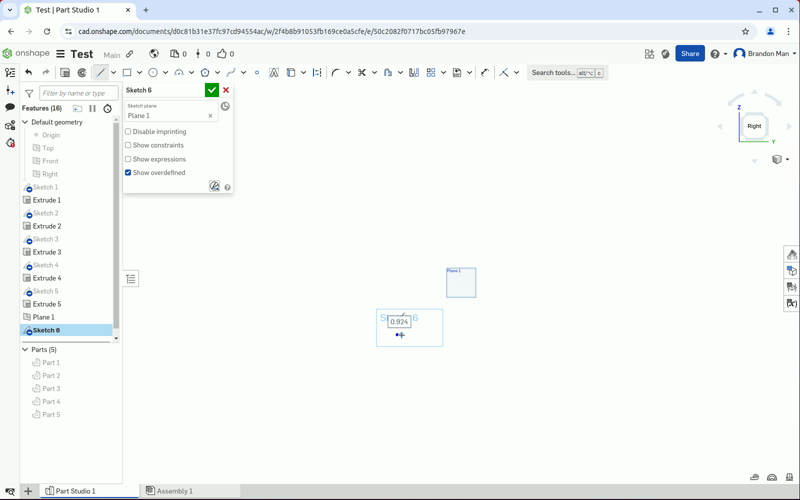
key_up(shift)
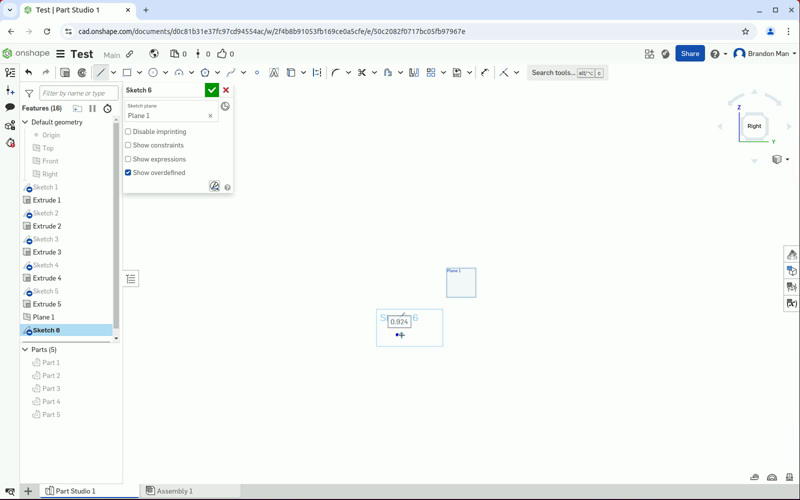
key_down(shift)
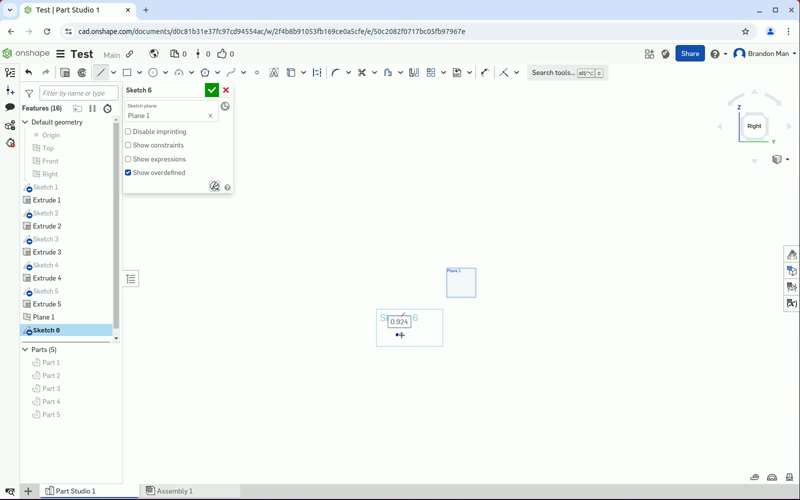
mouse_move(401, 231)
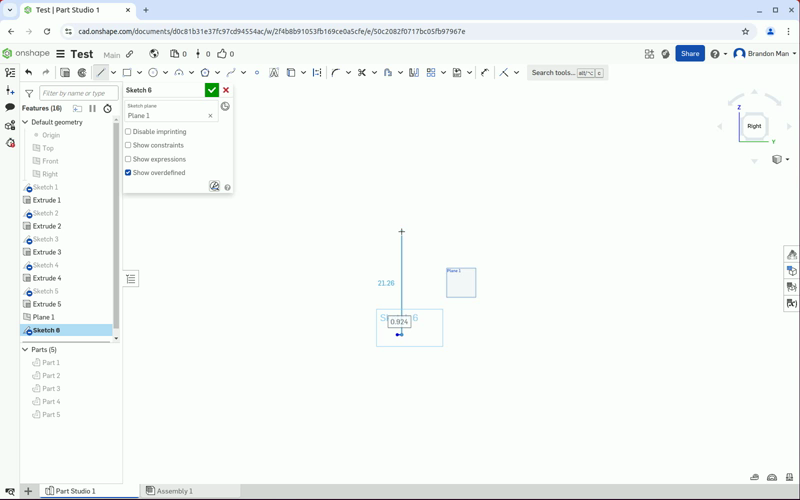
click(401, 231)
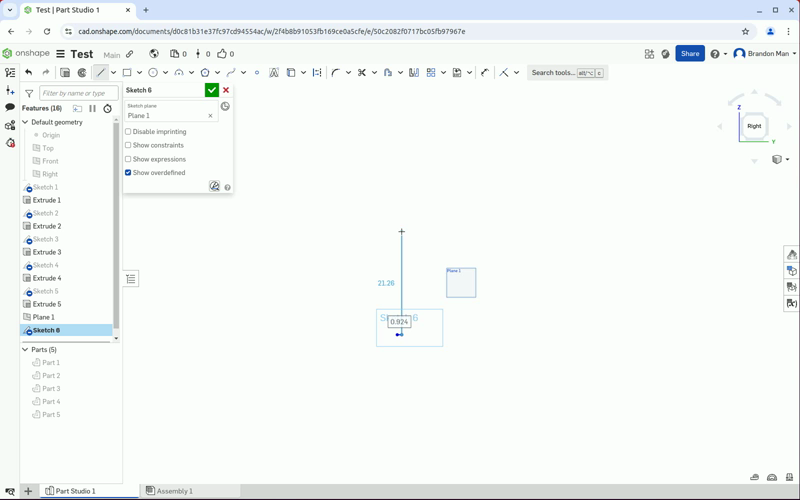
key_up(shift)
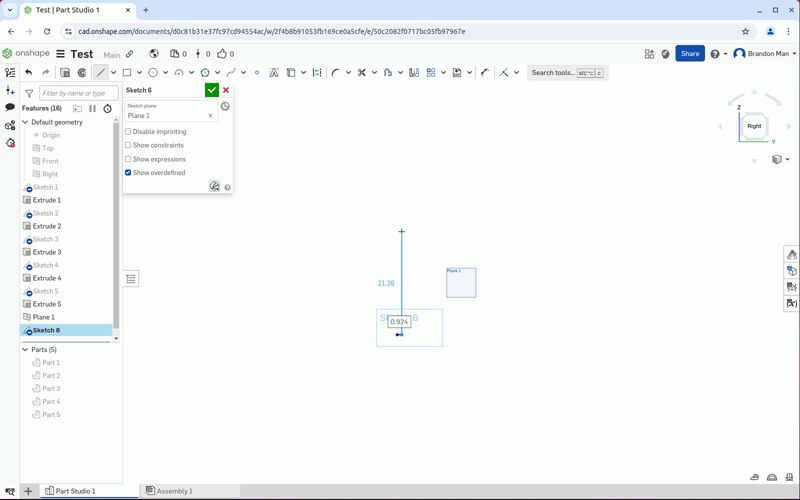
key_down(shift)
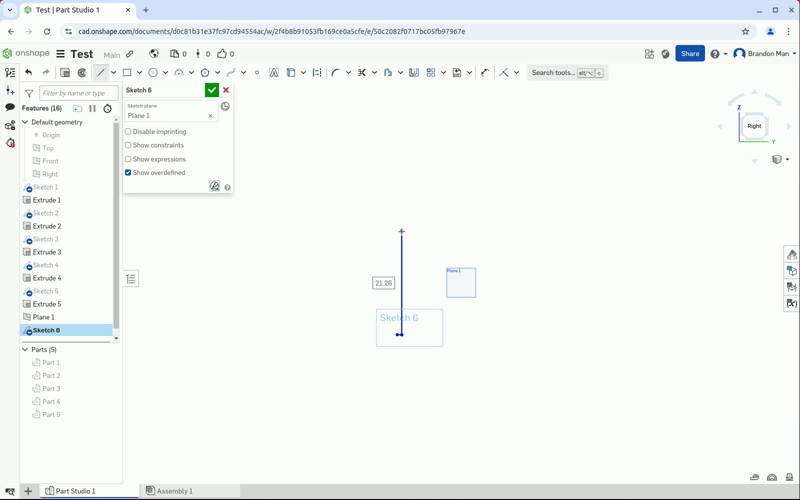
mouse_move(431, 231)
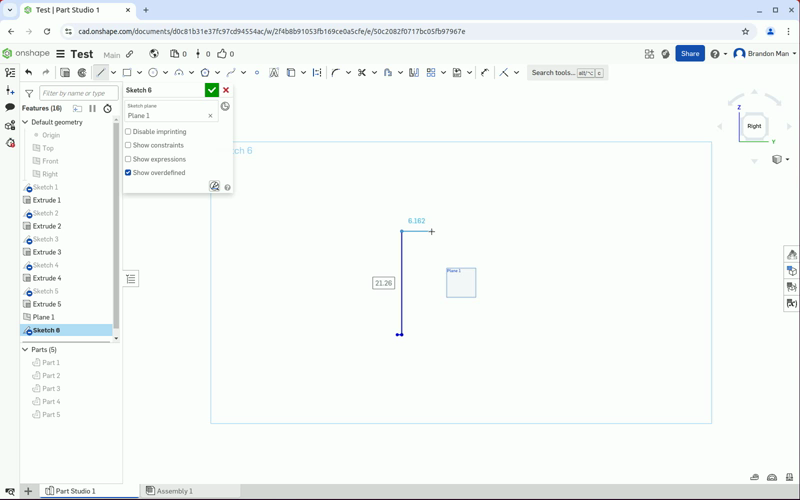
mouse_move(397, 231)
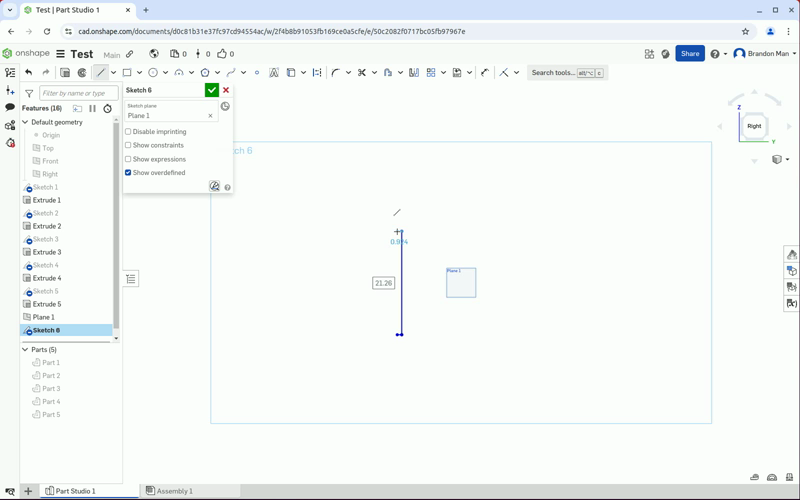
scroll(6)
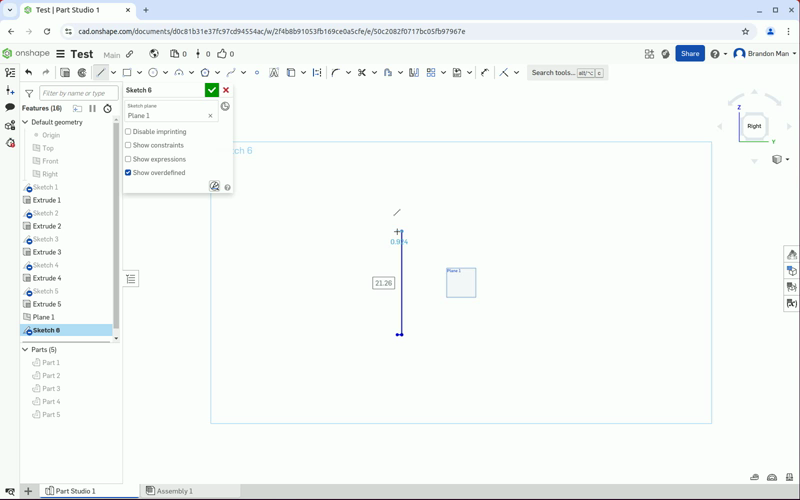
scroll(6)
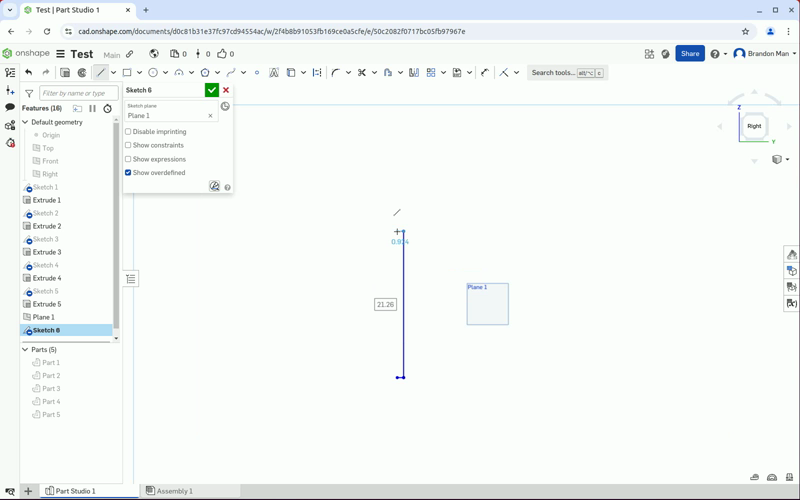
scroll(6)
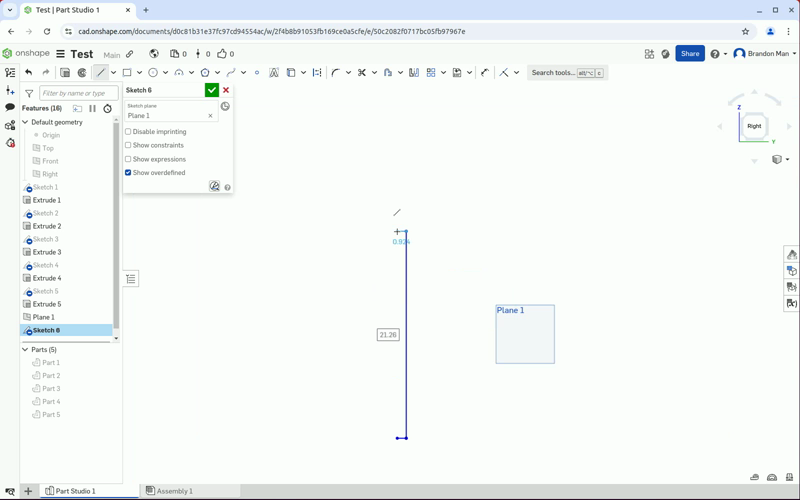
scroll(6)
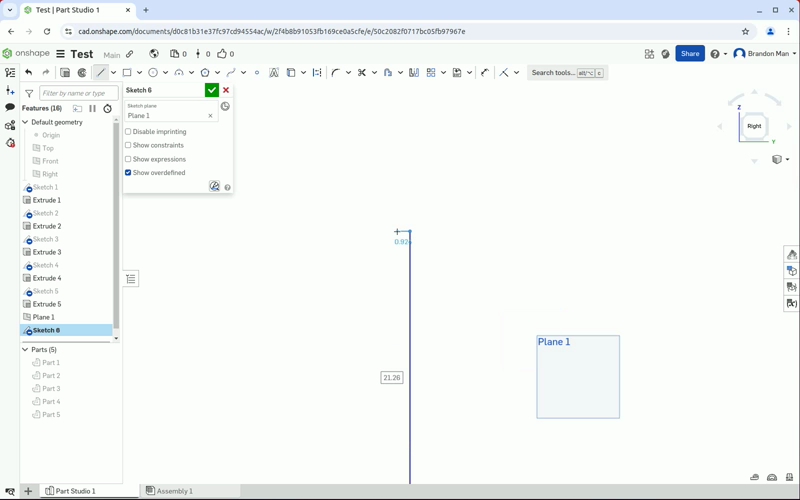
scroll(6)
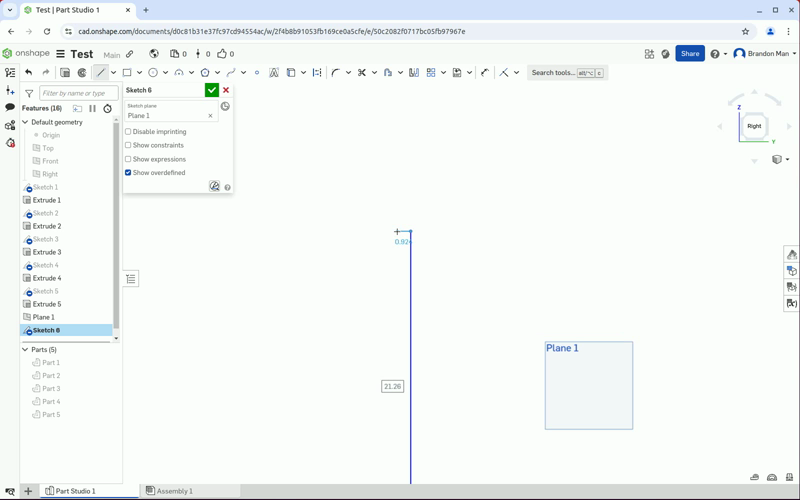
scroll(6)
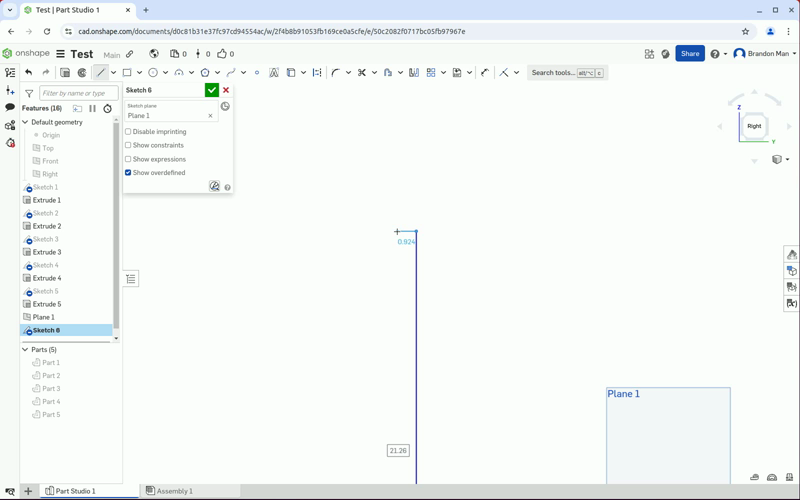
scroll(6)
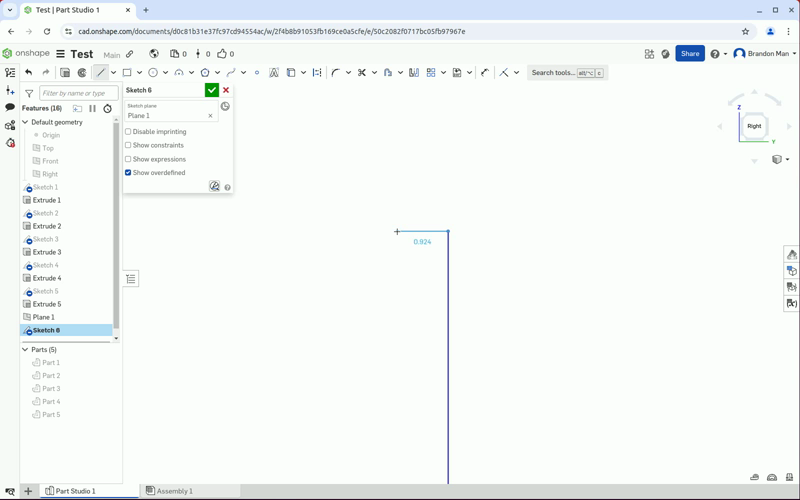
click(397, 231)
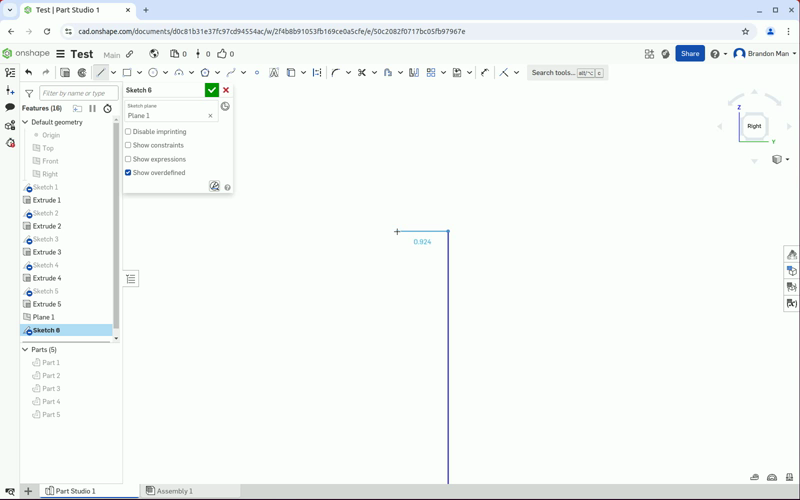
scroll(-6)
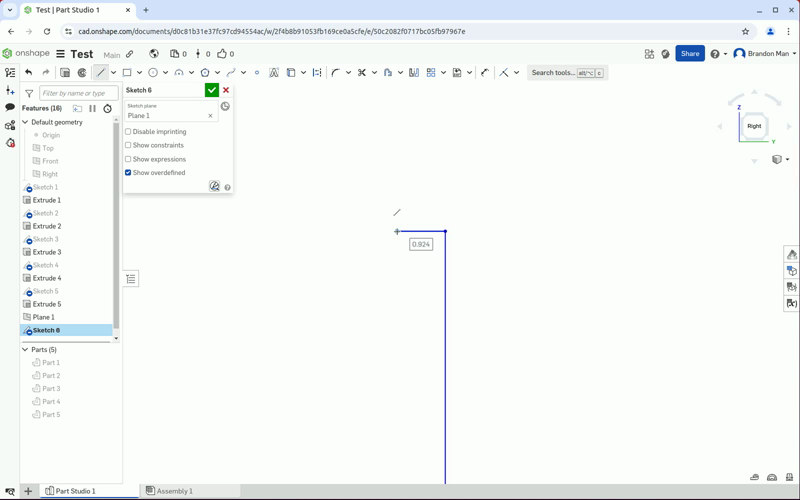
scroll(-6)
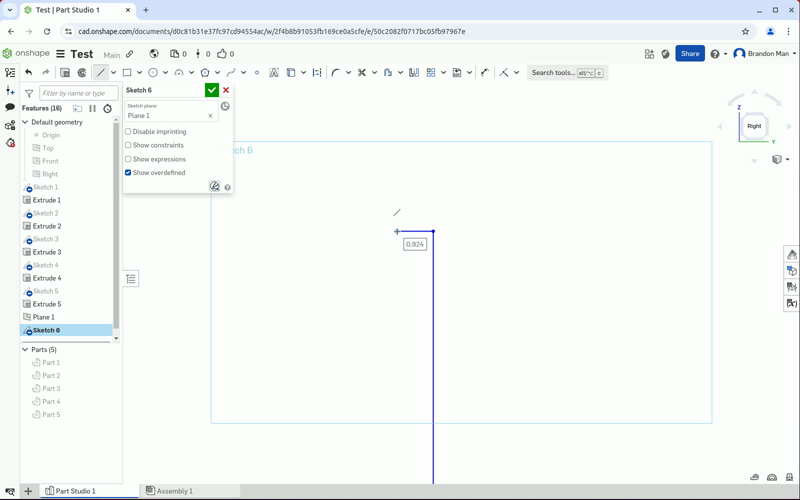
scroll(-6)
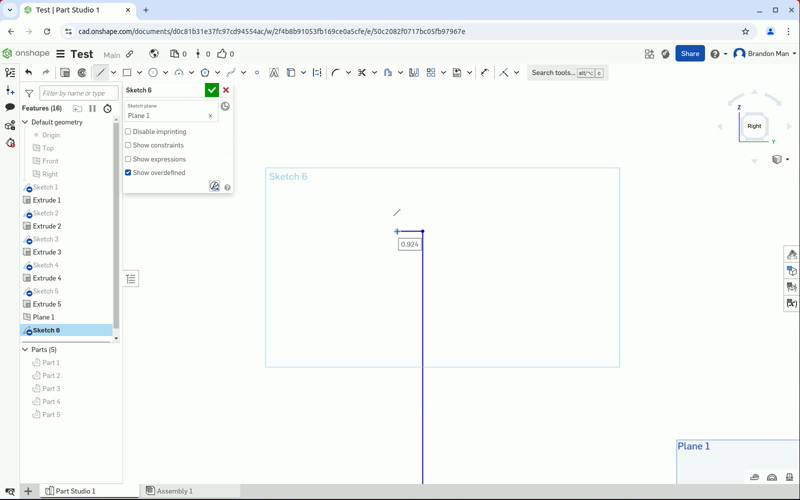
scroll(-6)
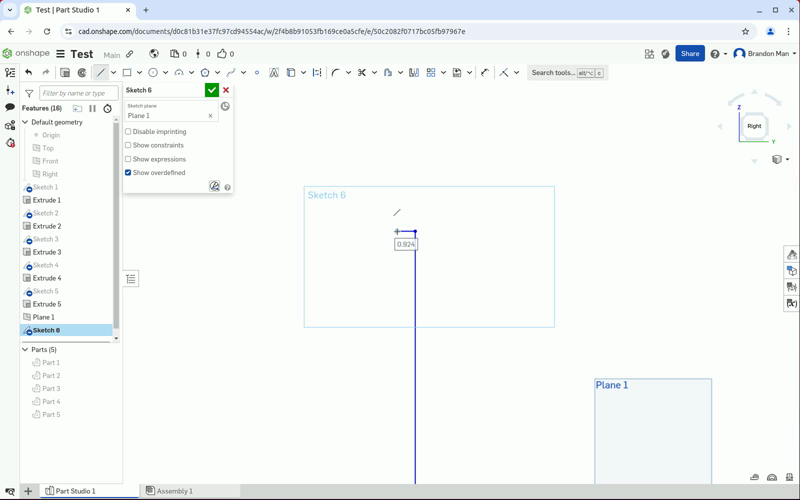
scroll(-6)
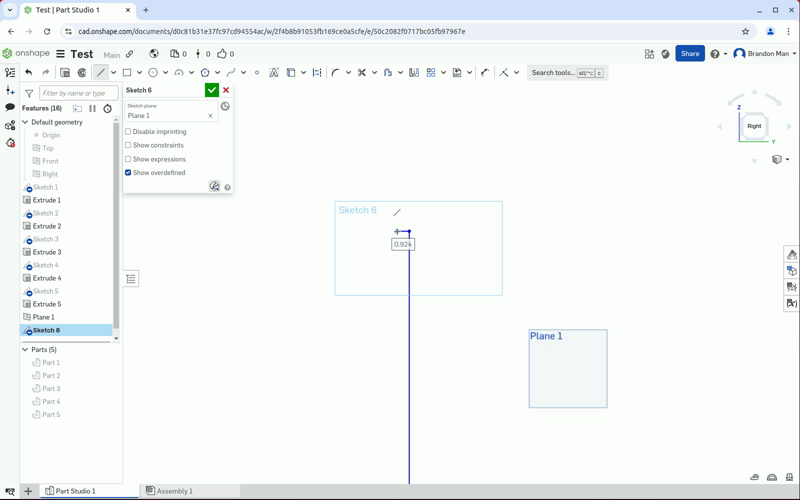
scroll(-6)
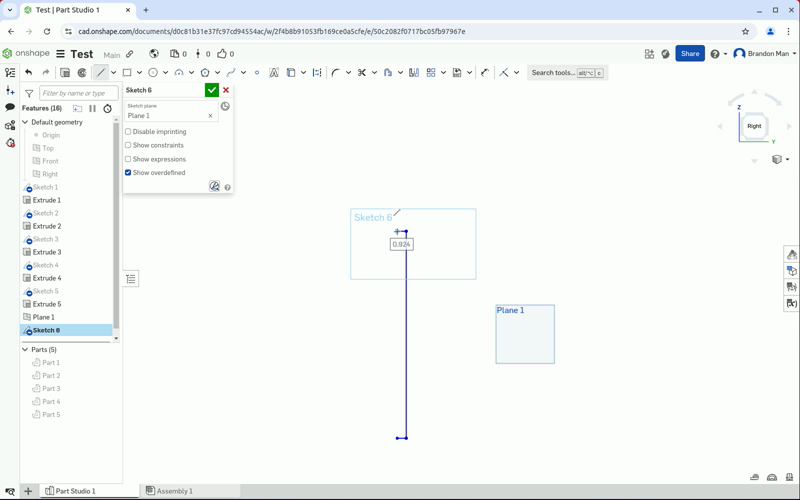
scroll(-6)
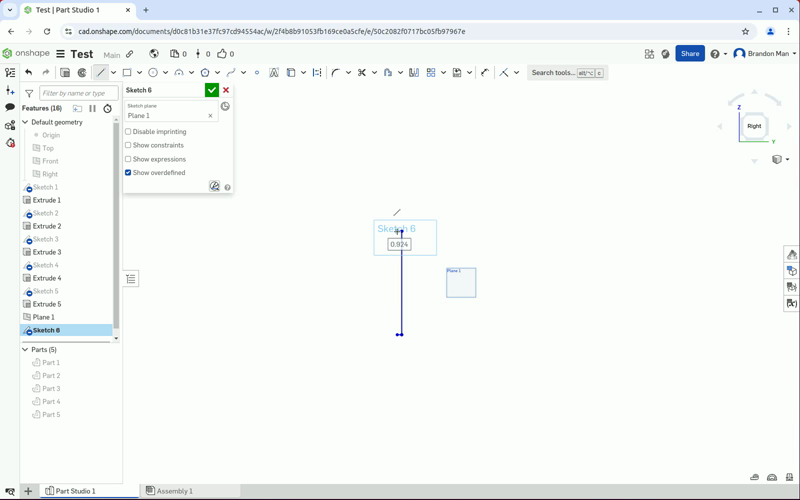
key_up(shift)
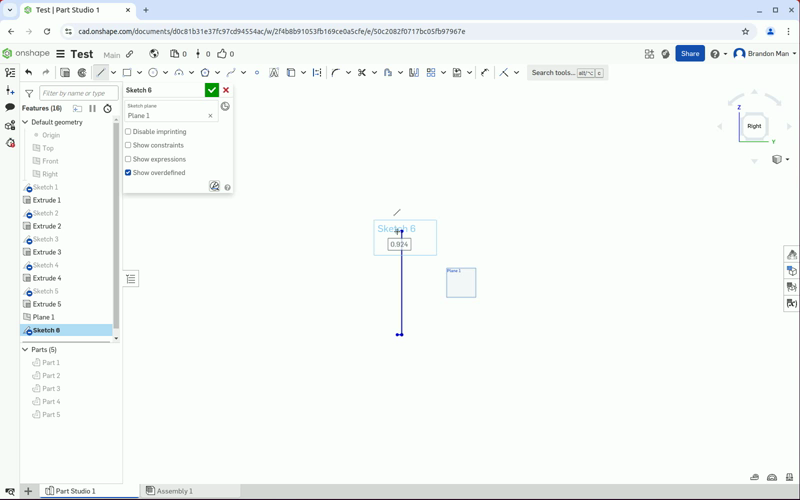
key_down(shift)
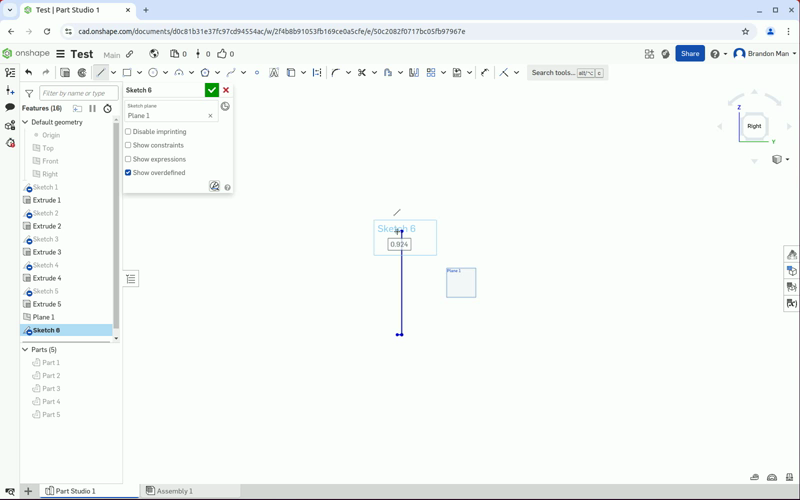
mouse_move(397, 334)
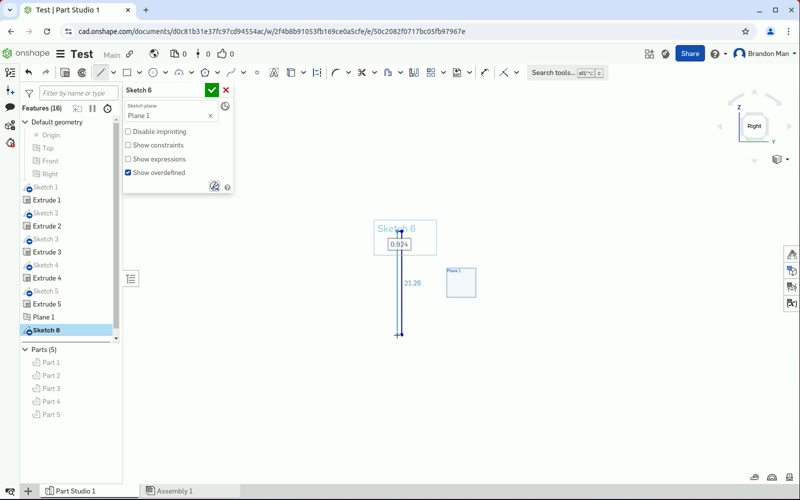
scroll(6)
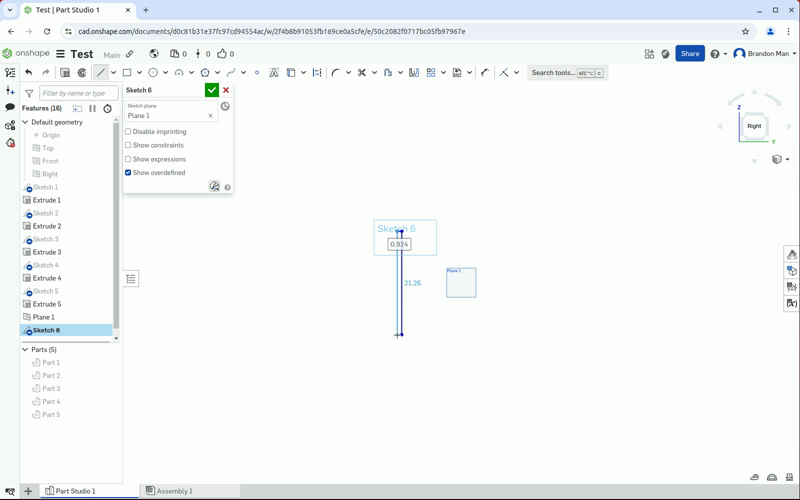
scroll(6)
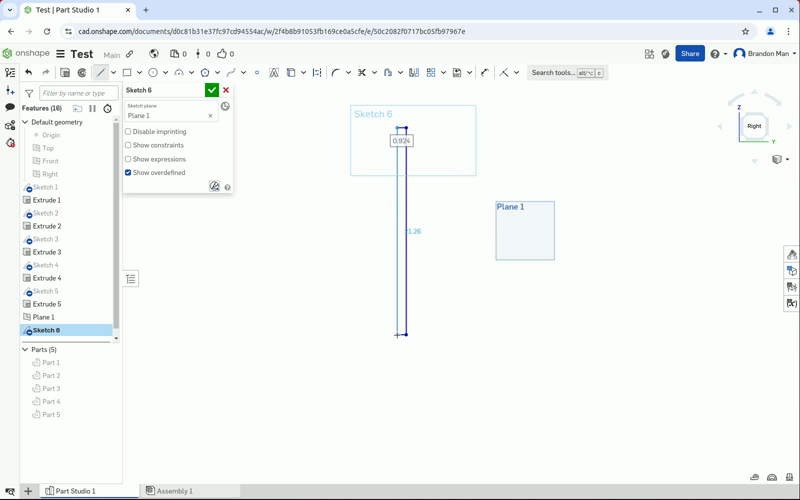
scroll(6)
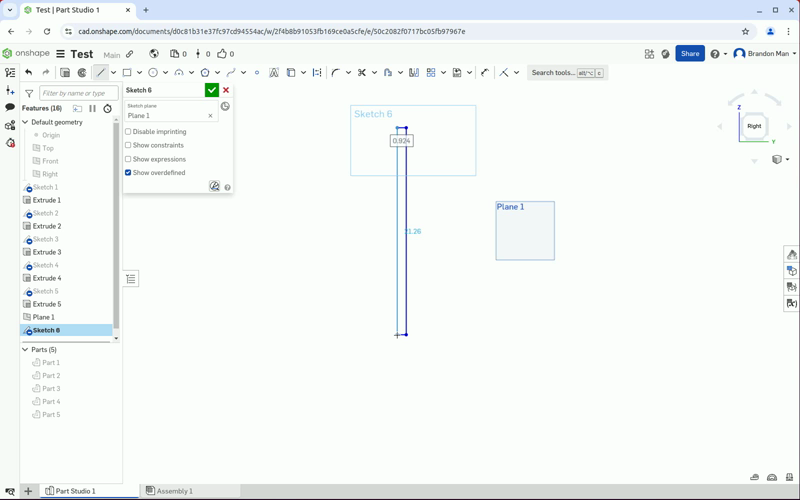
scroll(6)
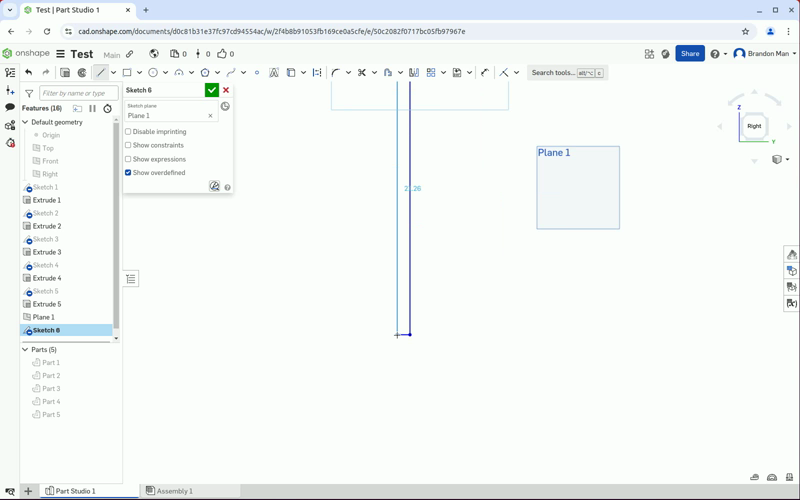
scroll(6)
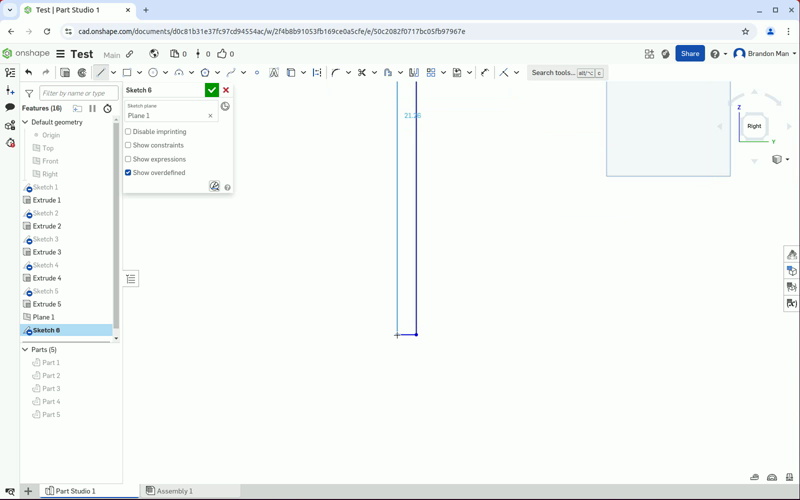
scroll(6)
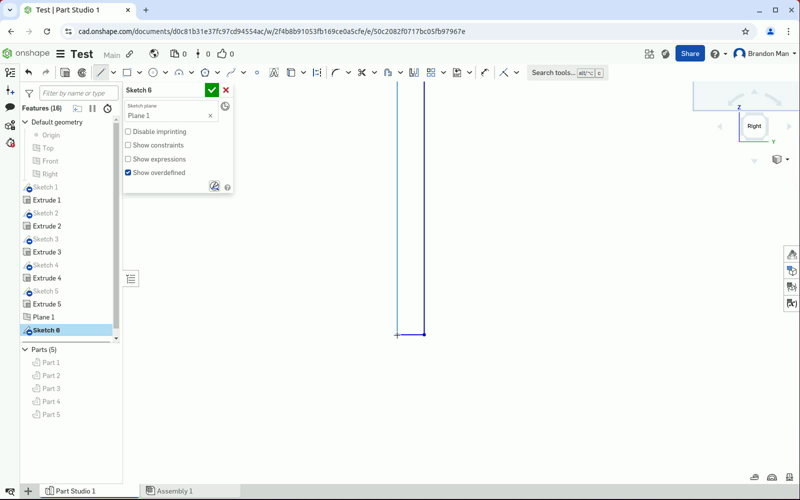
scroll(6)
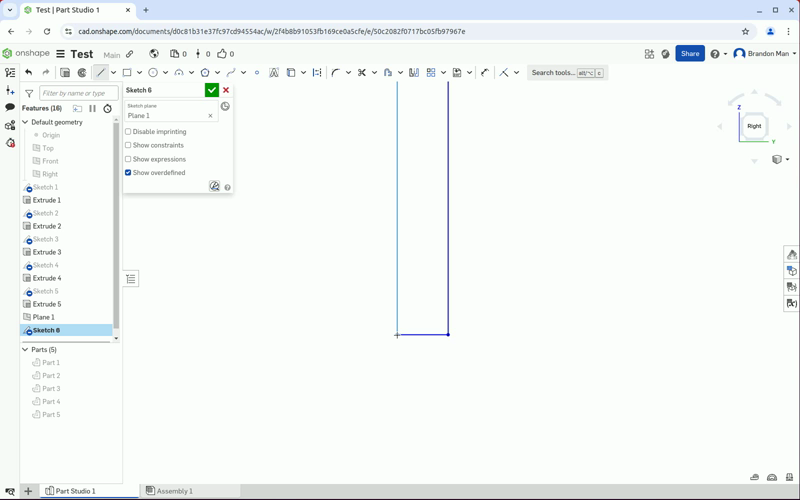
key_up(shift)
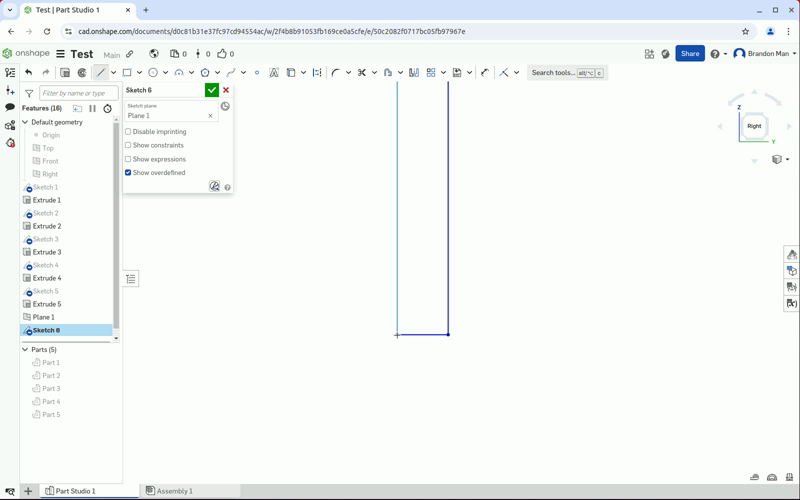
click(397, 334)
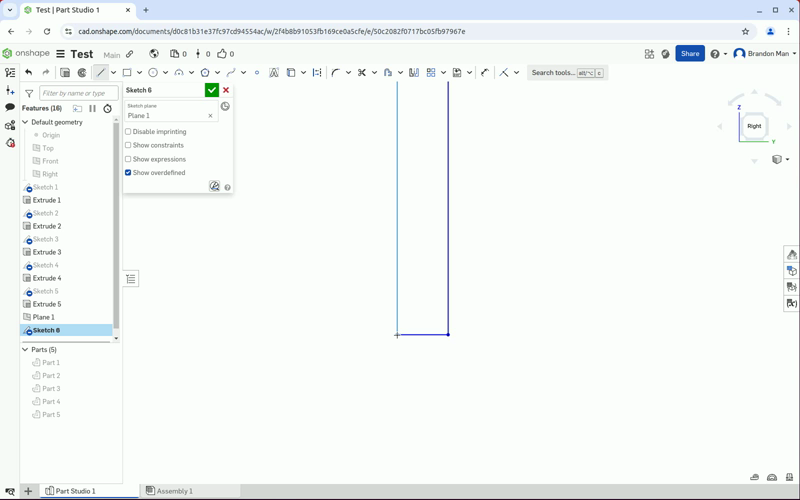
scroll(-6)
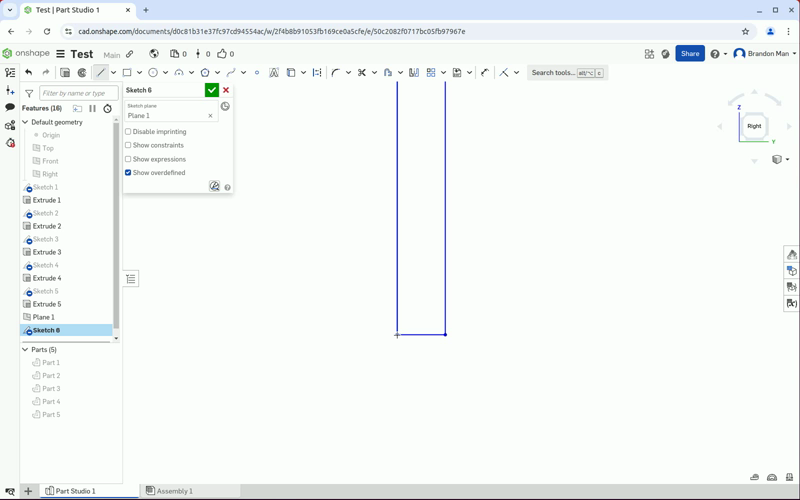
scroll(-6)
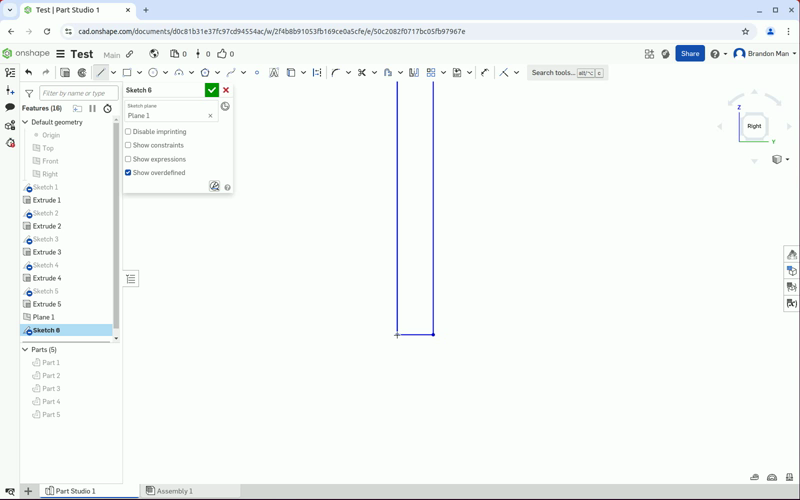
scroll(-6)
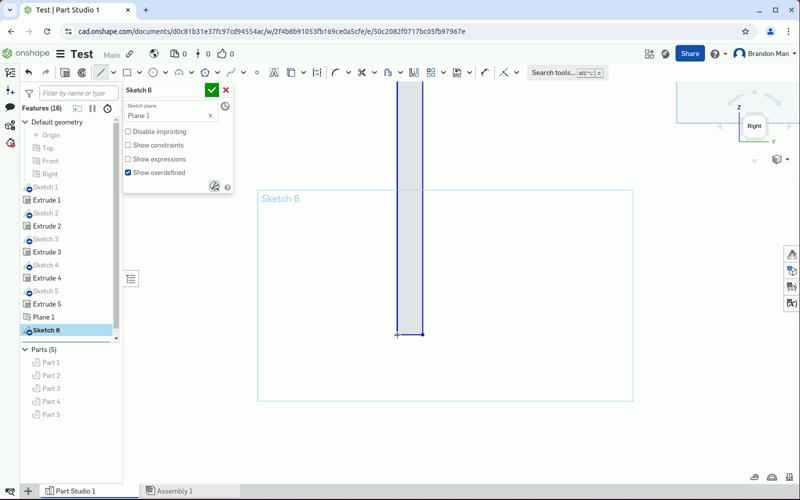
scroll(-6)
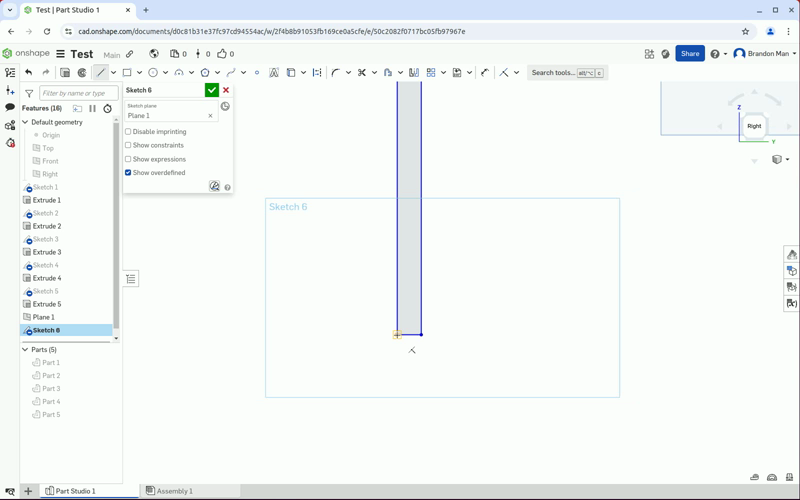
scroll(-6)
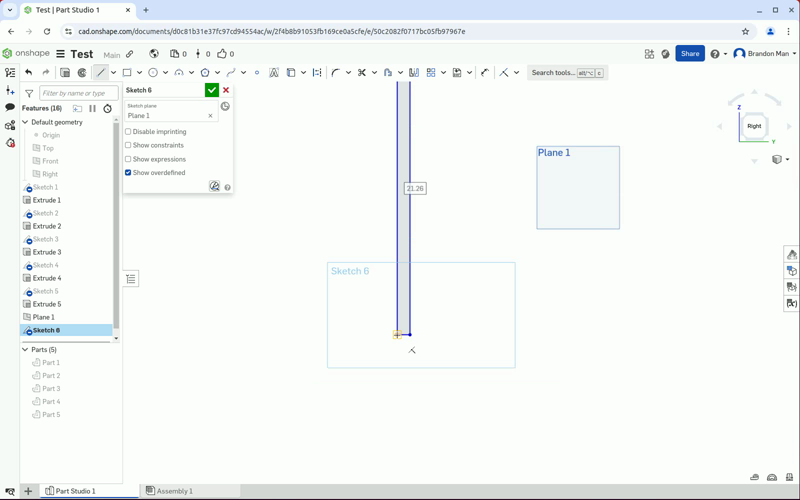
scroll(-6)
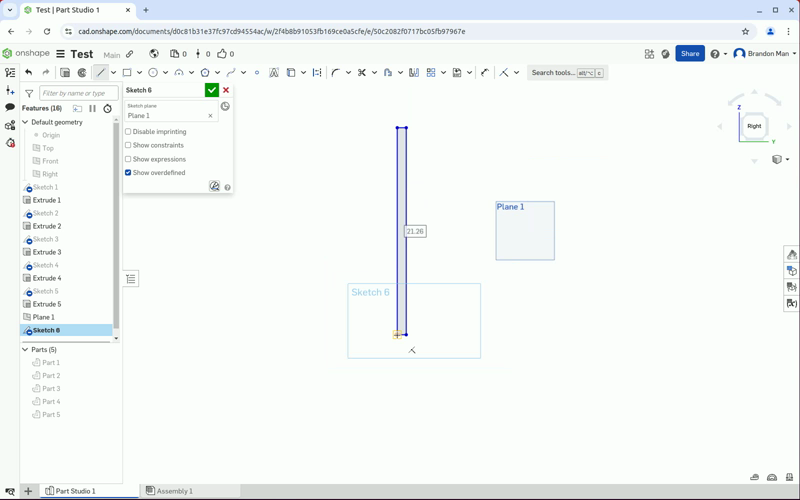
scroll(-6)
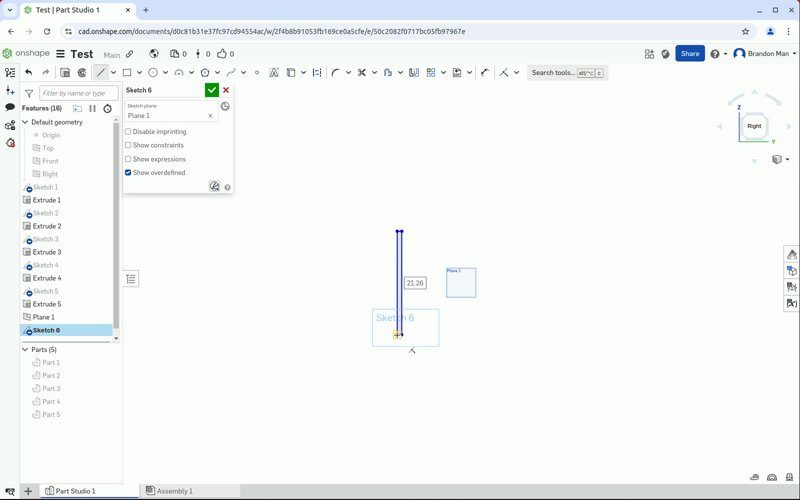
key(esc)
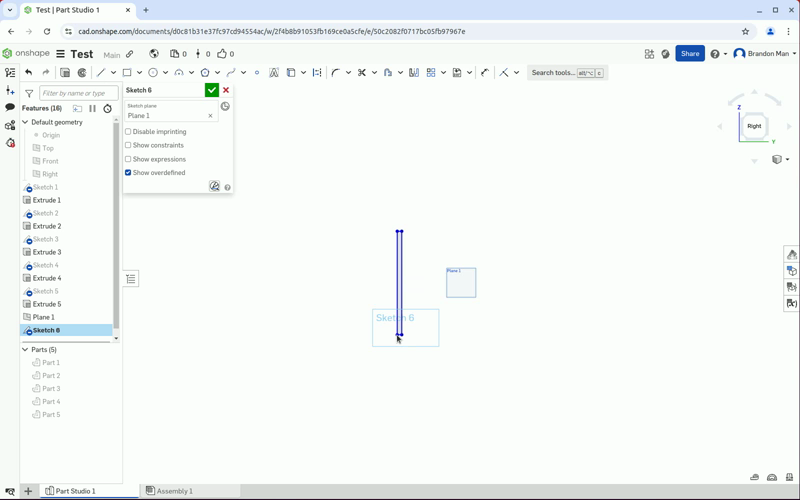
mouse_move(398, 258)
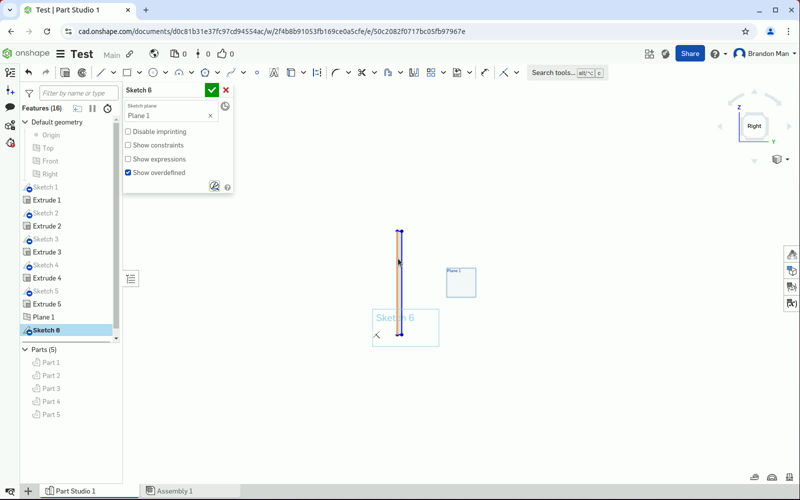
scroll(6)
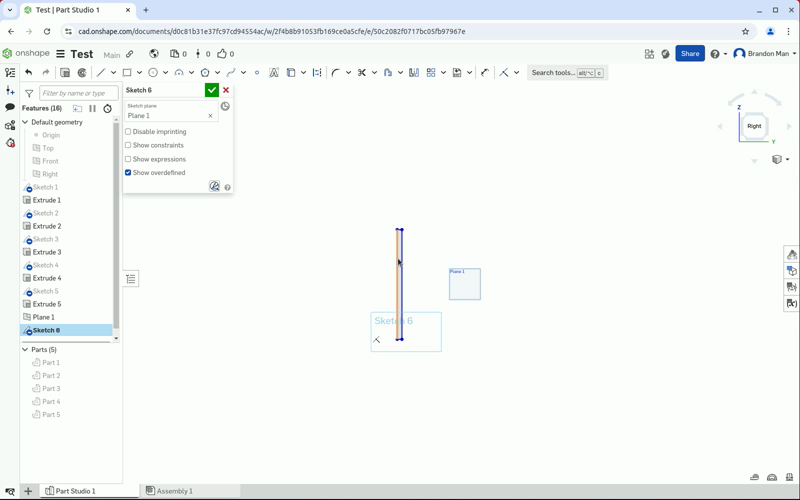
scroll(6)
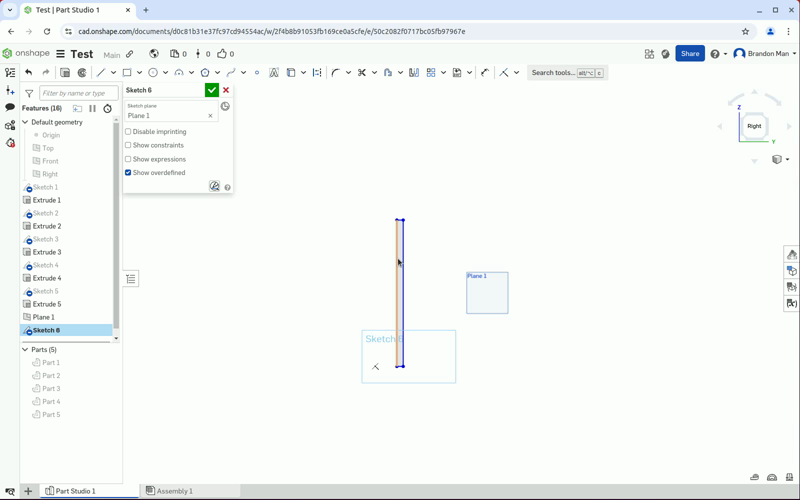
scroll(6)
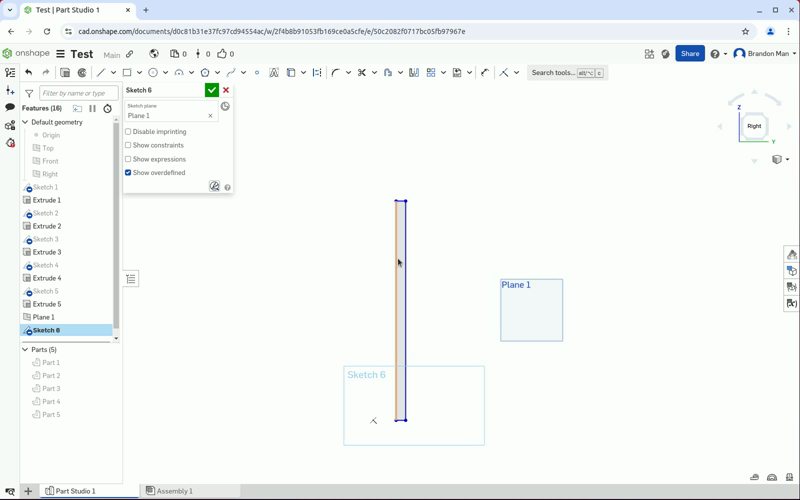
scroll(6)
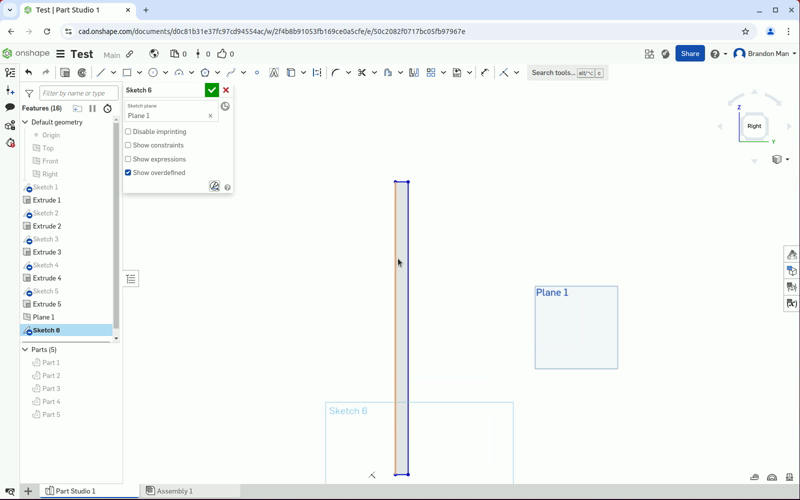
scroll(6)
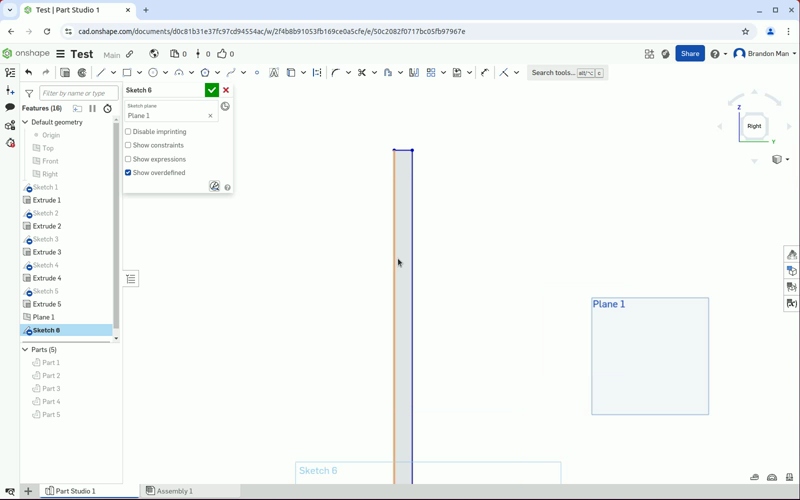
scroll(6)
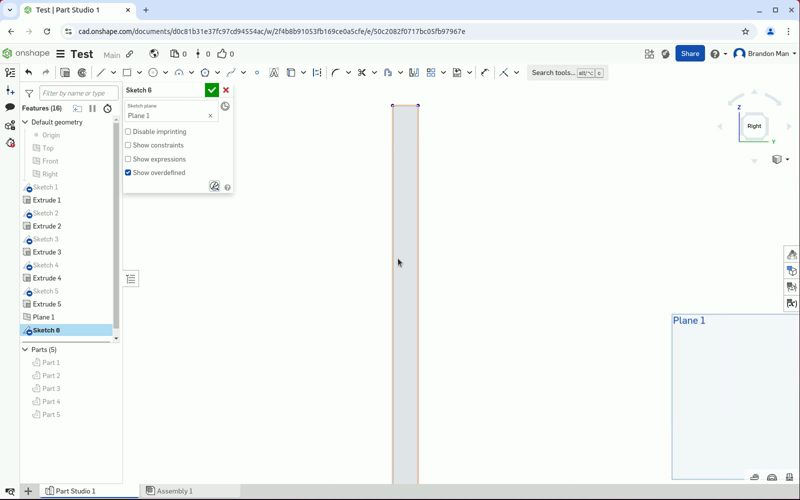
scroll(6)
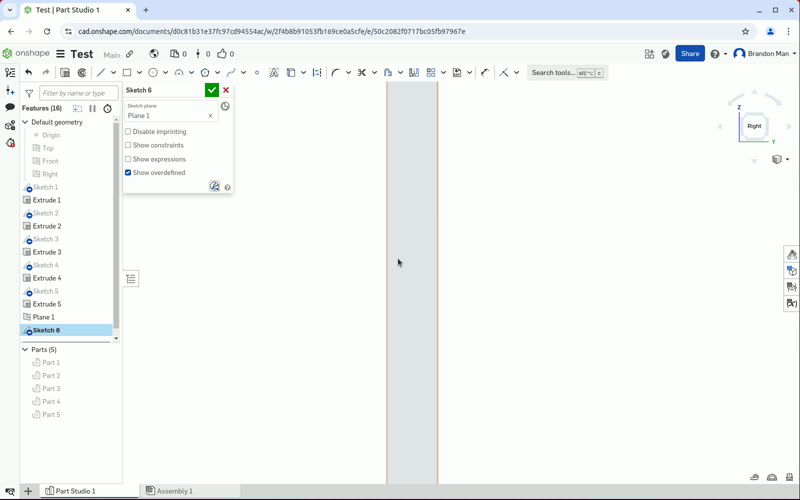
click(398, 258)
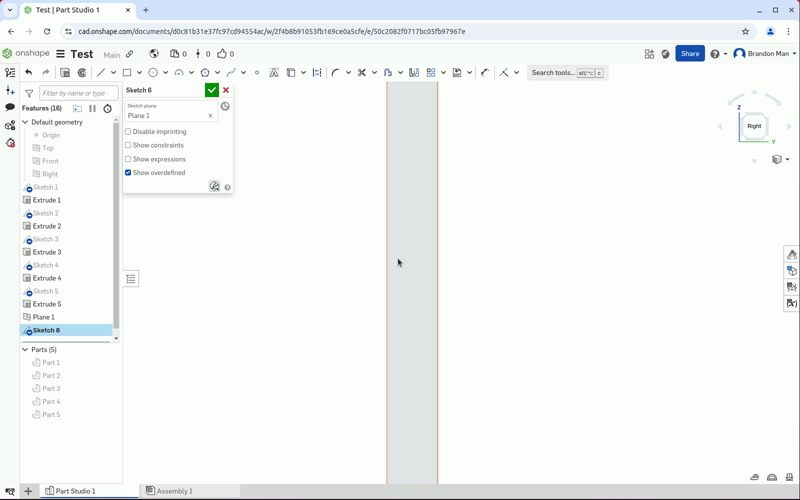
scroll(-6)
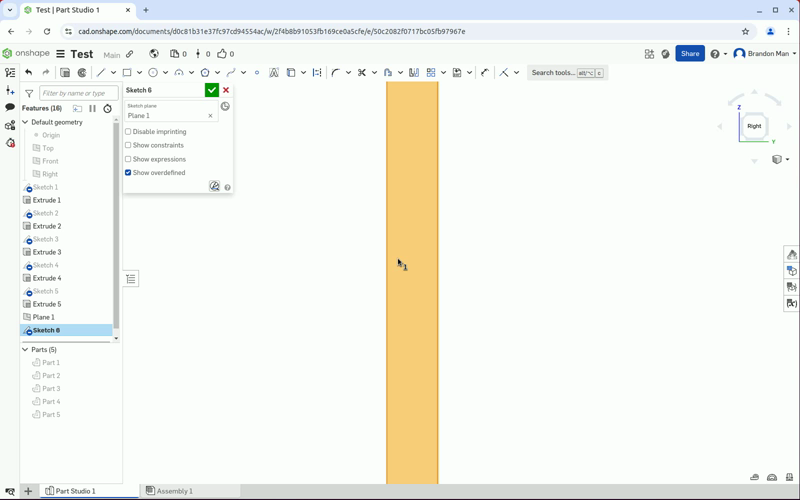
scroll(-6)
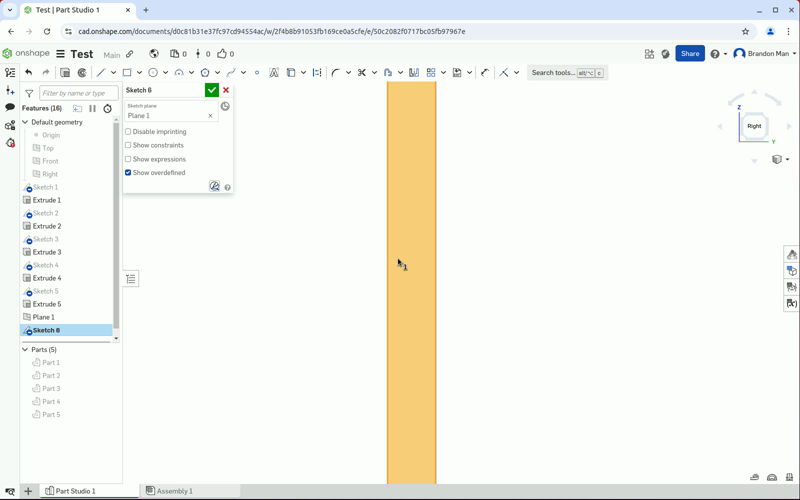
scroll(-6)
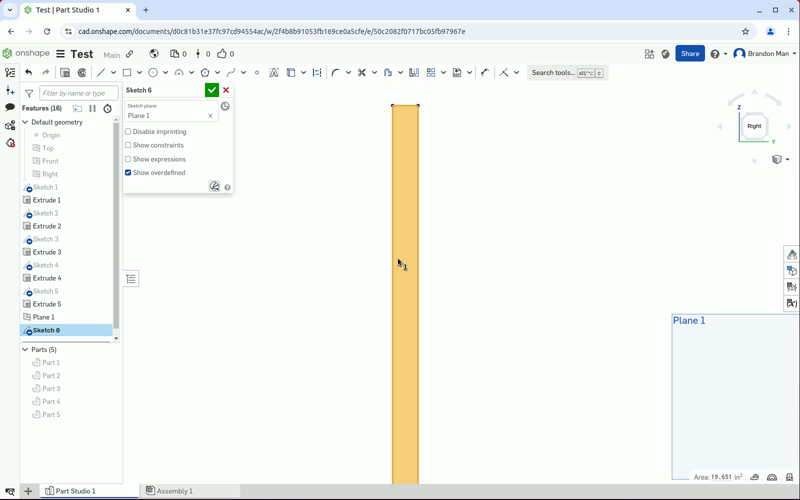
scroll(-6)
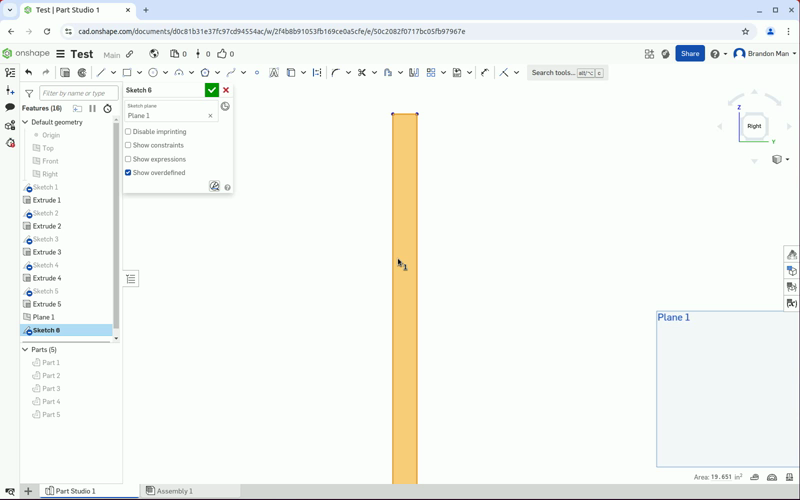
scroll(-6)
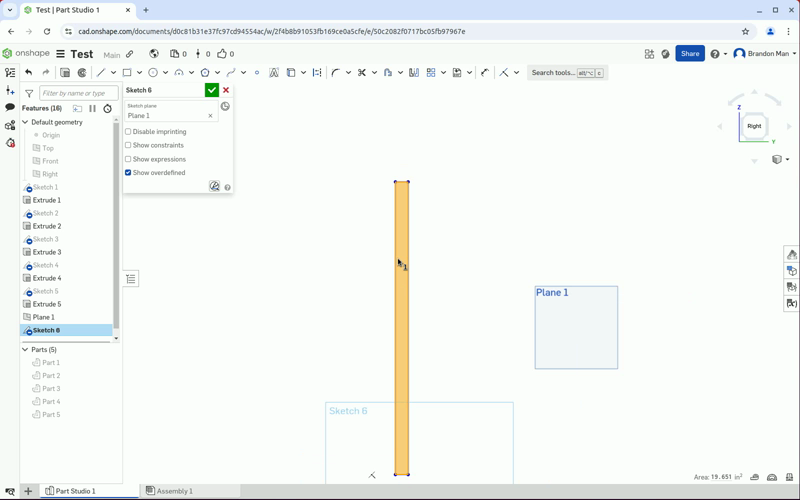
scroll(-6)
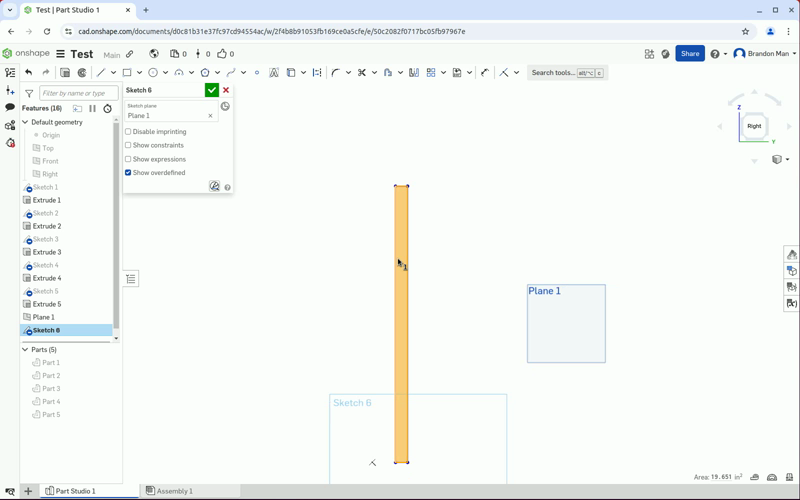
scroll(-6)
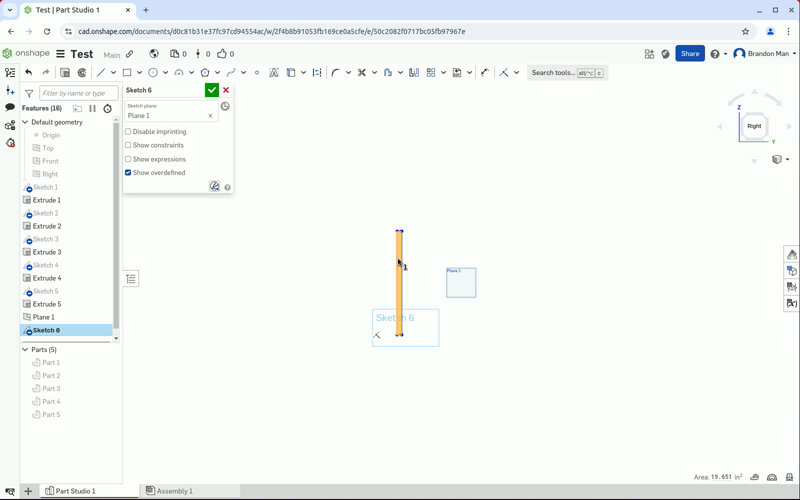
mouse_move(73, 352)
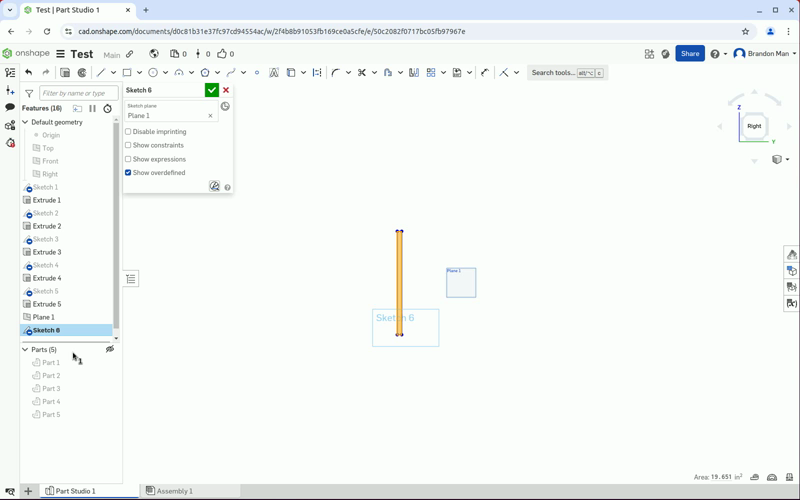
key(shift+y)
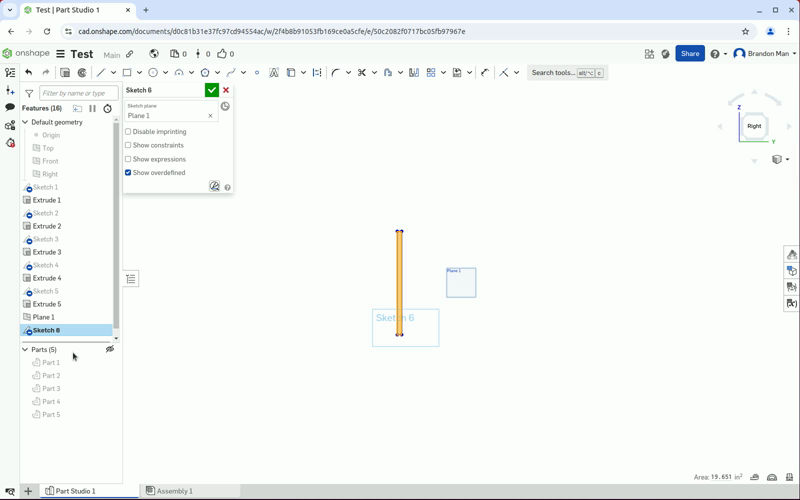
key(shift+e)
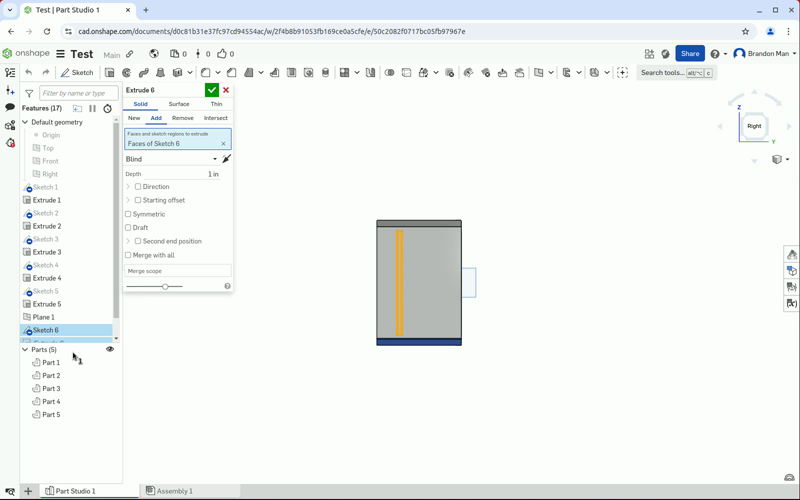
mouse_move(143, 106)
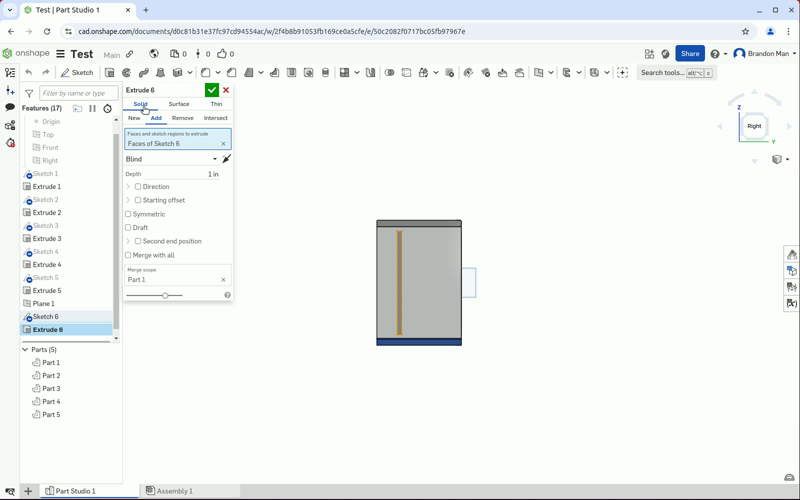
click(143, 106)
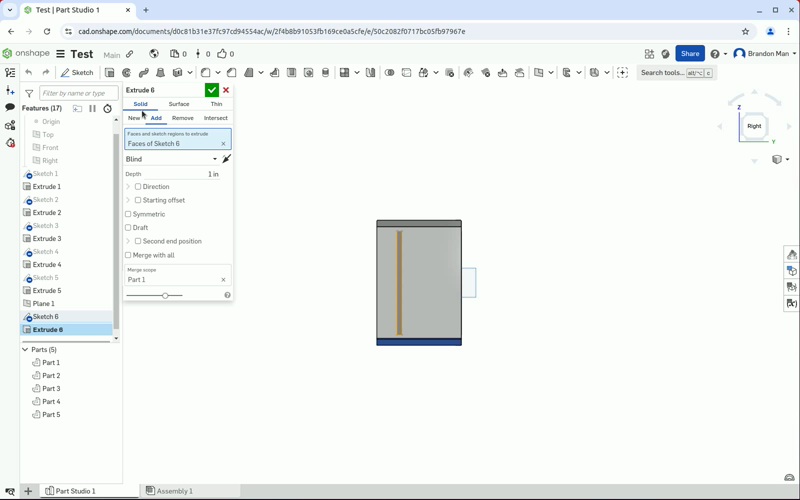
mouse_move(137, 120)
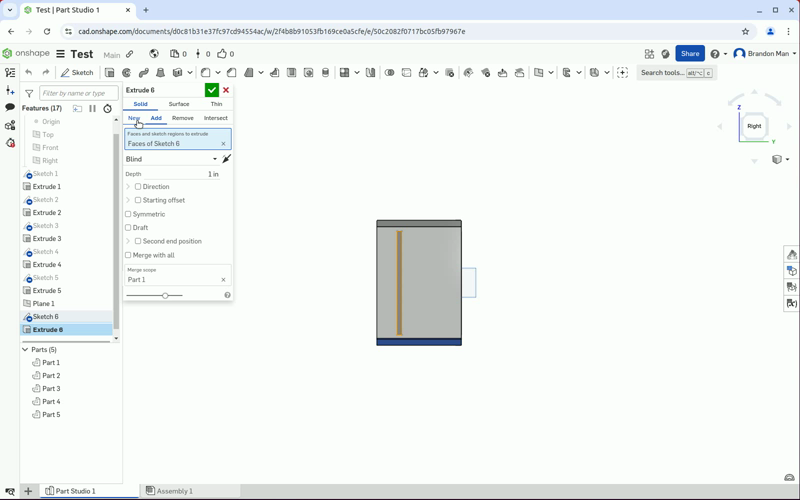
click(137, 120)
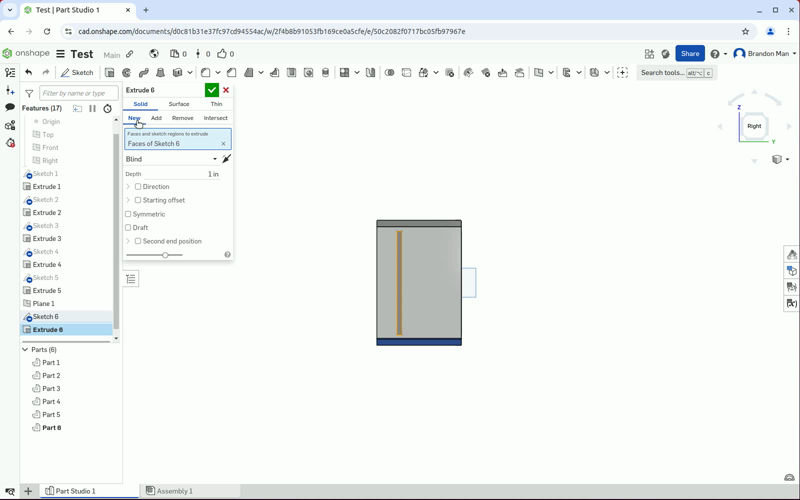
key(tab, 4)
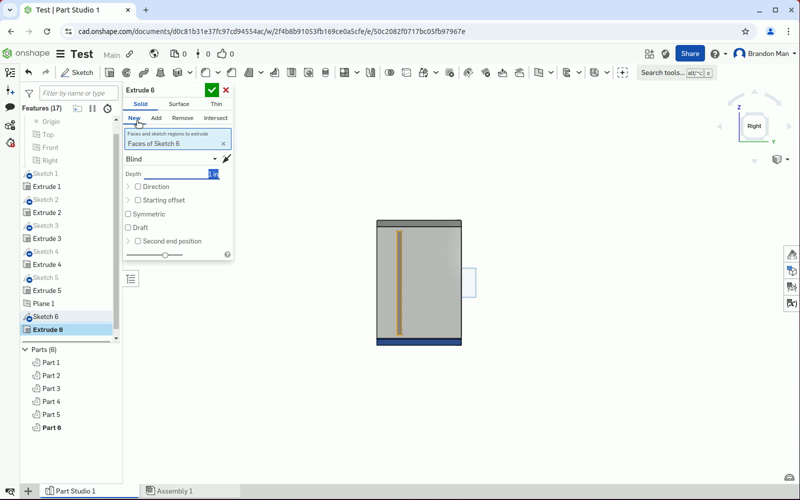
text(0.722)
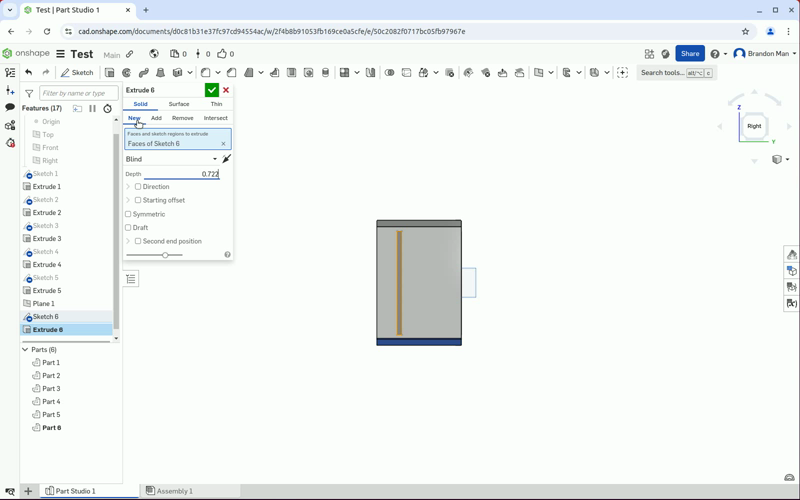
key(enter)
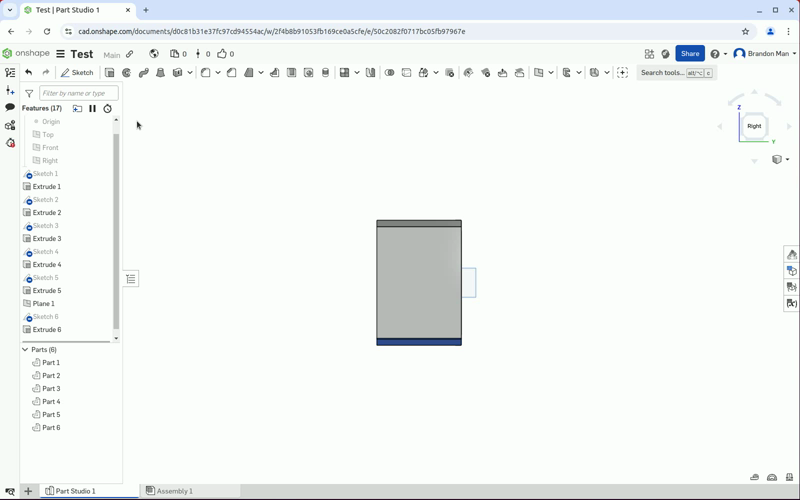
key(shift+h)
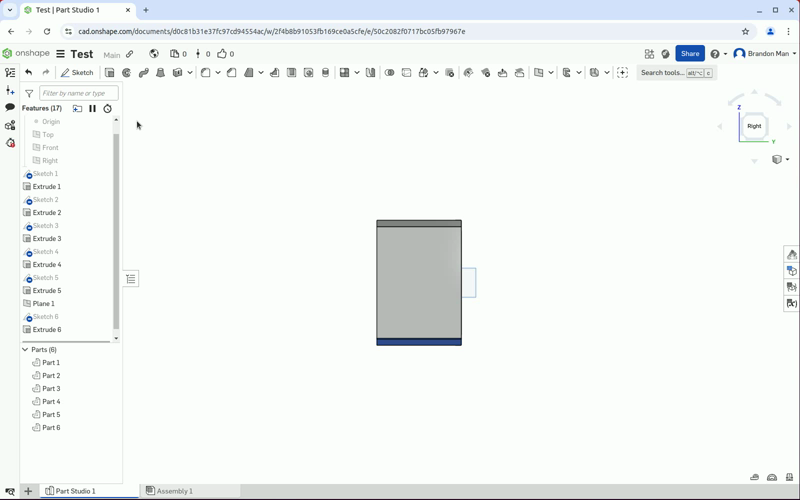
key(shift+h)
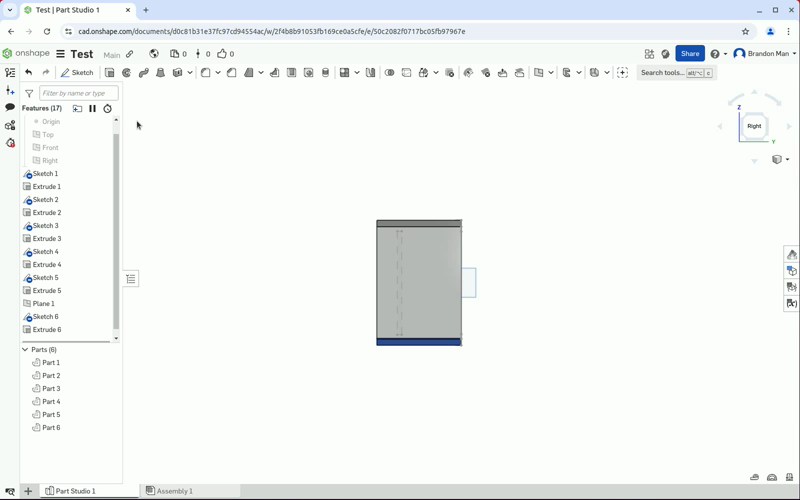
key(shift+7)
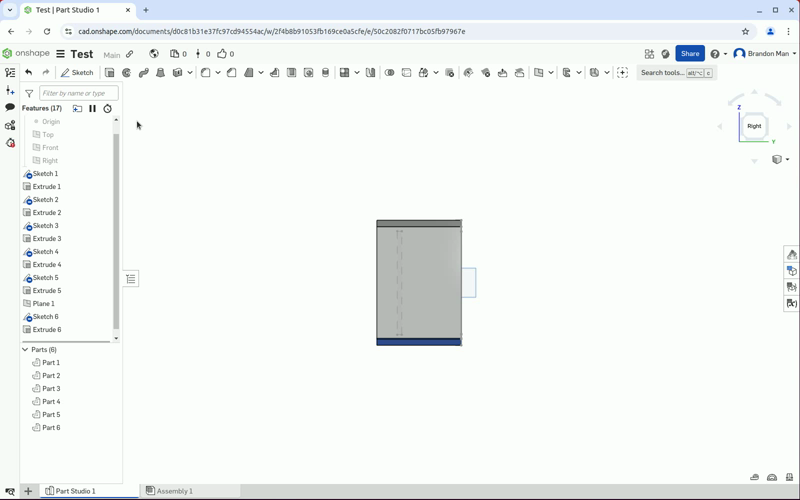
key(right, 2)
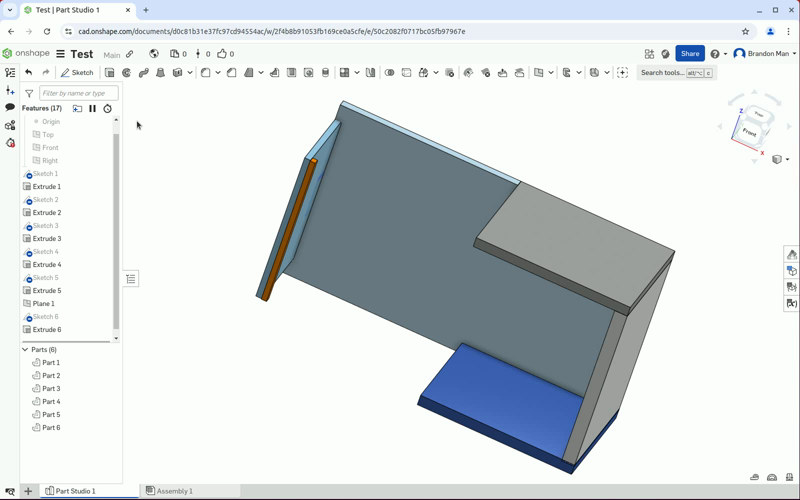
key(down, 2)
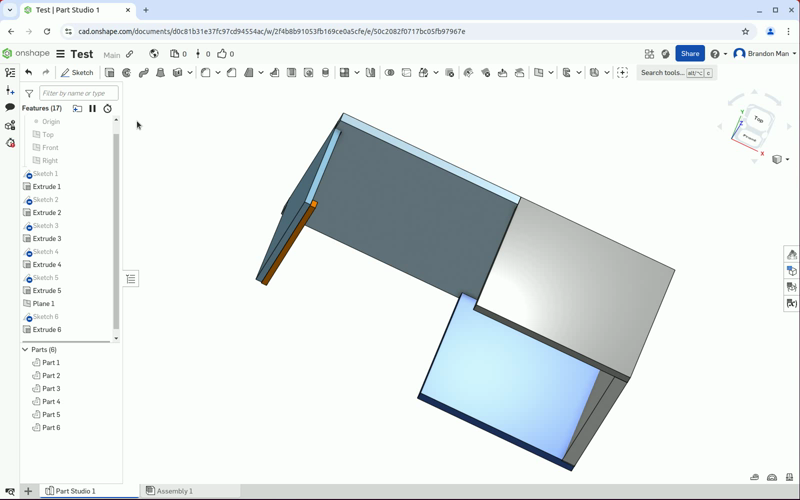
key(up, 2)
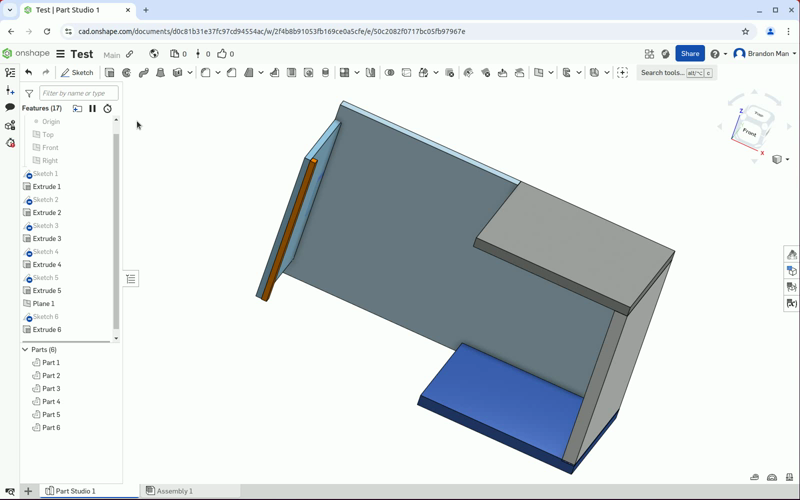
key(left, 2)
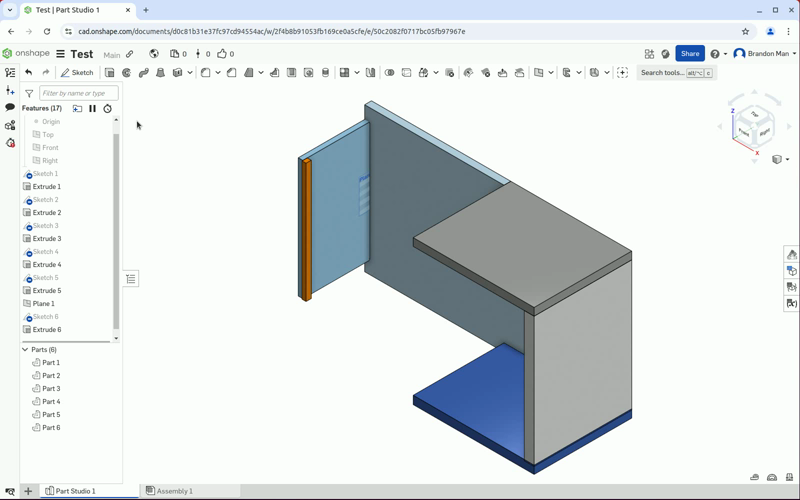
mouse_move(69, 176)
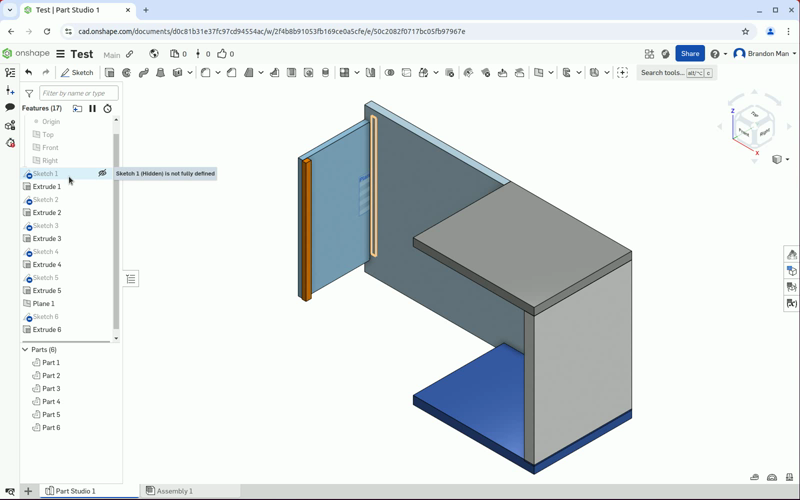
click(69, 176)